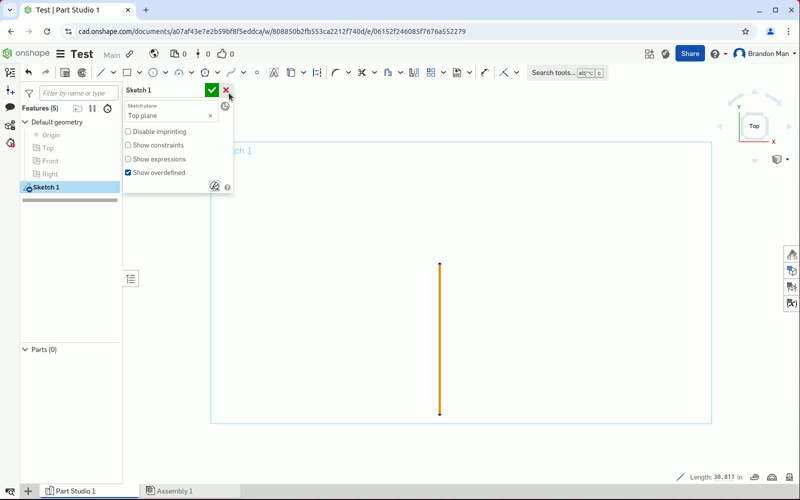
key(shift+h)
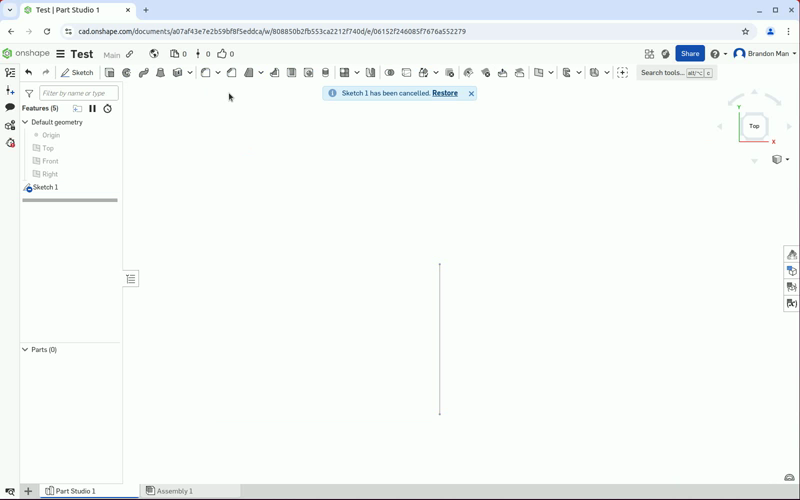
key(shift+s)
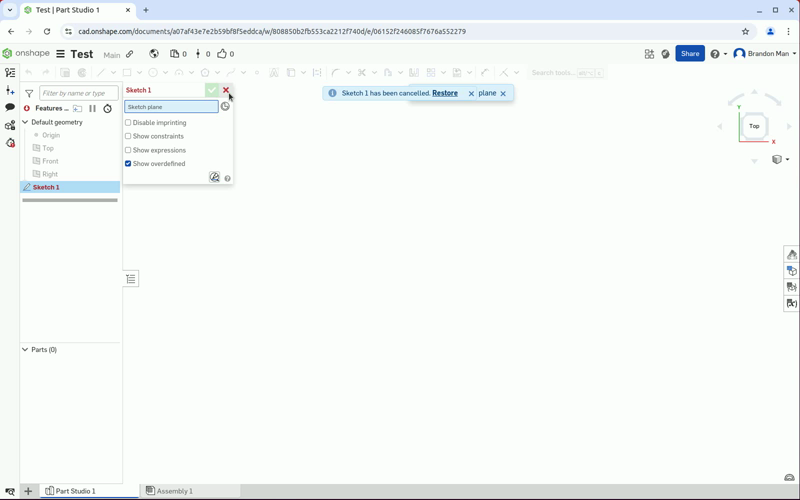
mouse_move(73, 150)
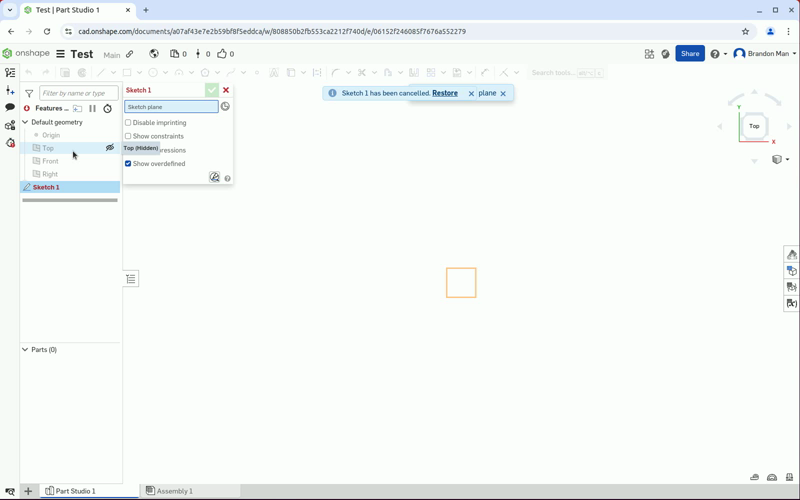
click(73, 150)
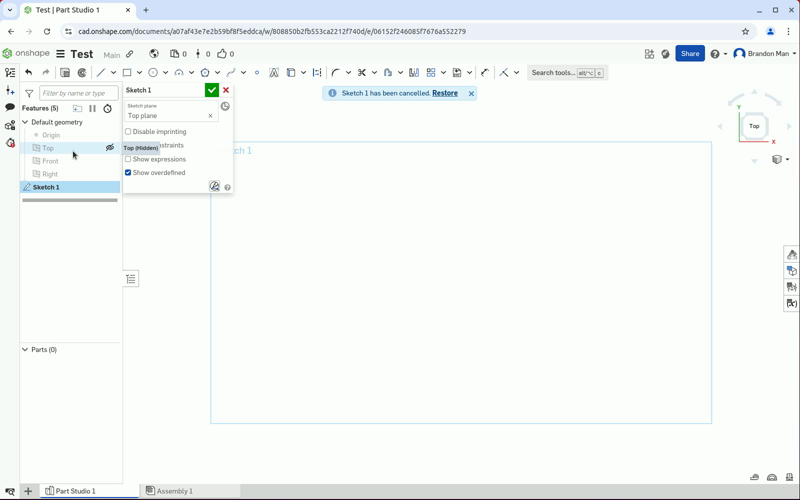
mouse_move(73, 352)
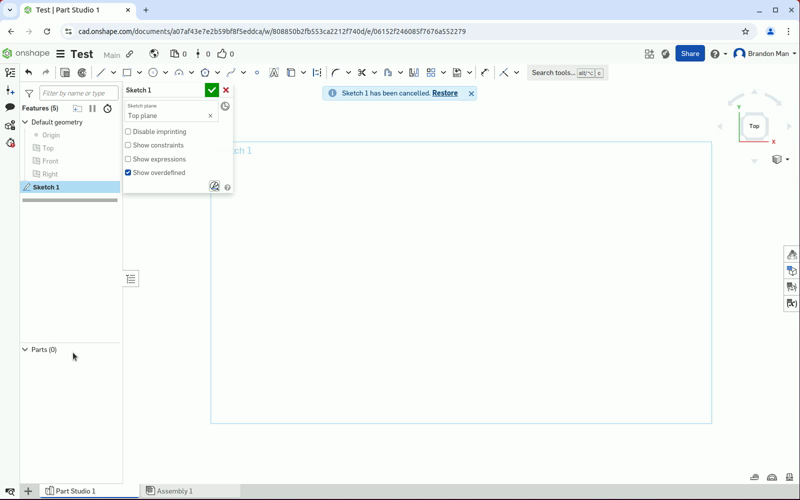
key(y)
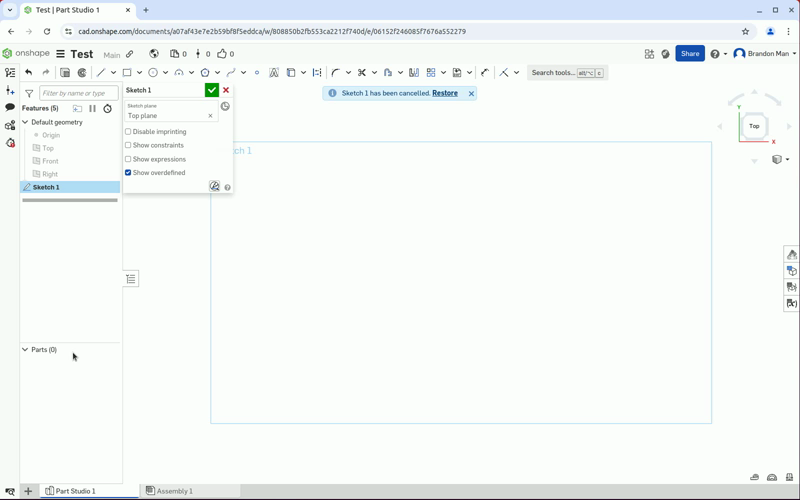
key(l)
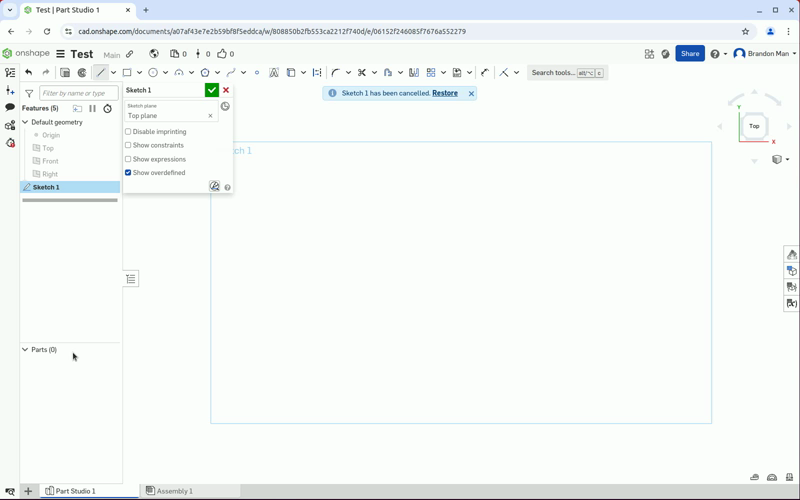
key_down(shift)
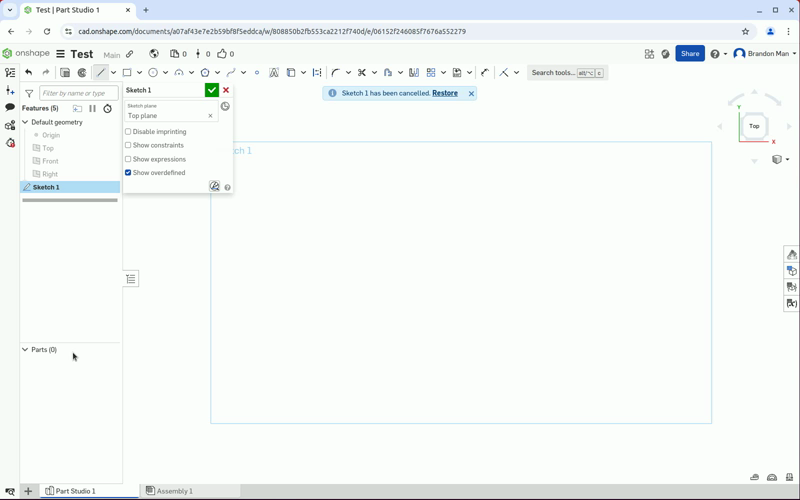
mouse_move(461, 276)
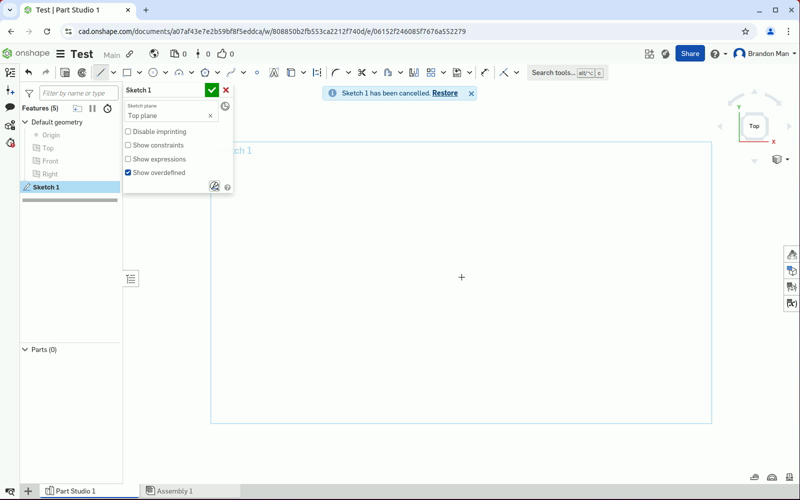
click(461, 276)
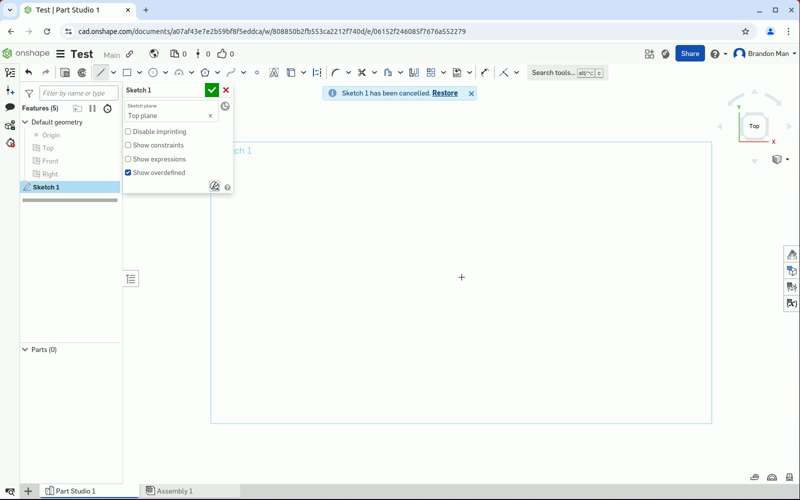
key_up(shift)
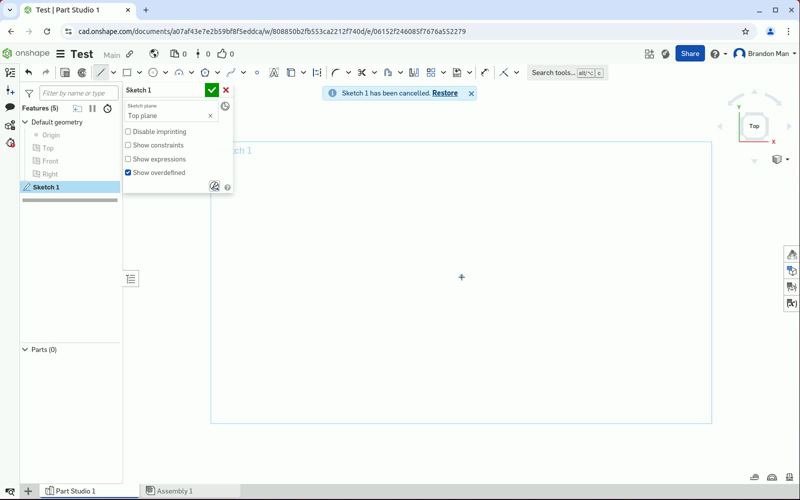
key_down(shift)
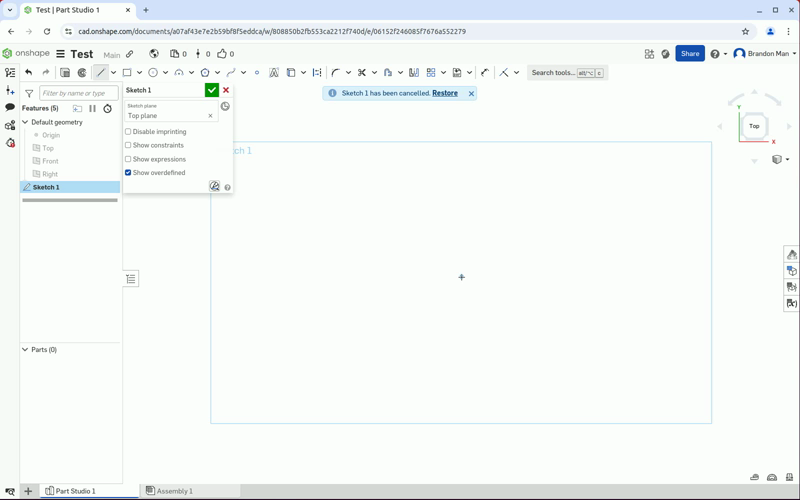
mouse_move(573, 276)
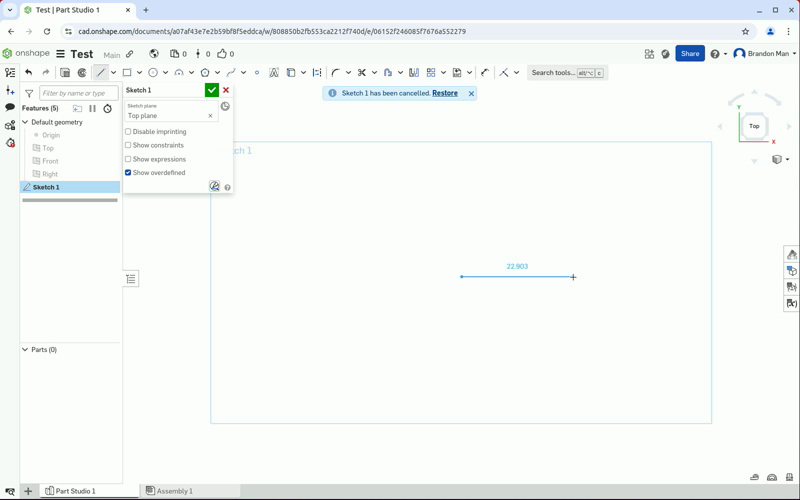
click(573, 276)
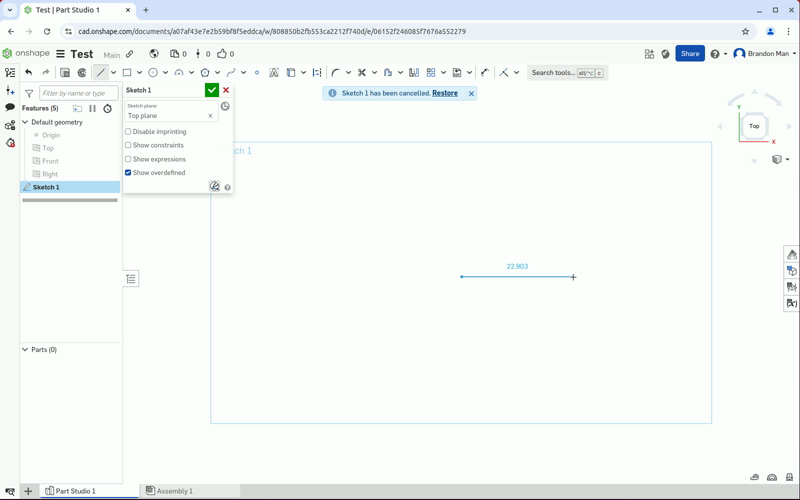
key_up(shift)
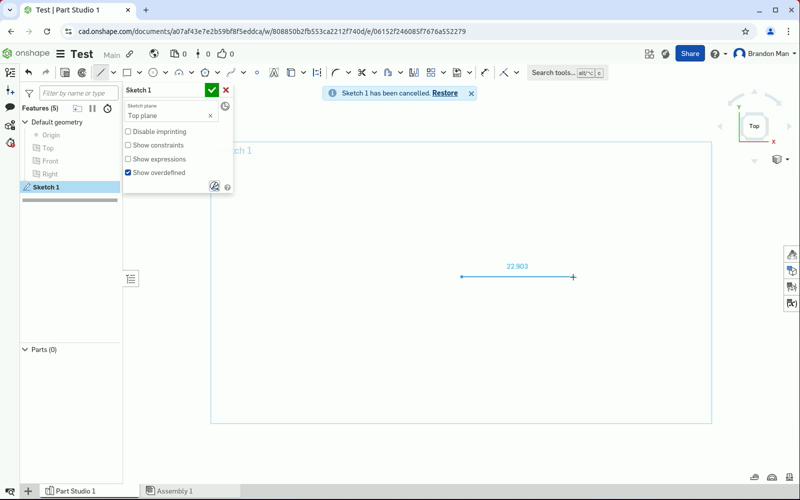
key_down(shift)
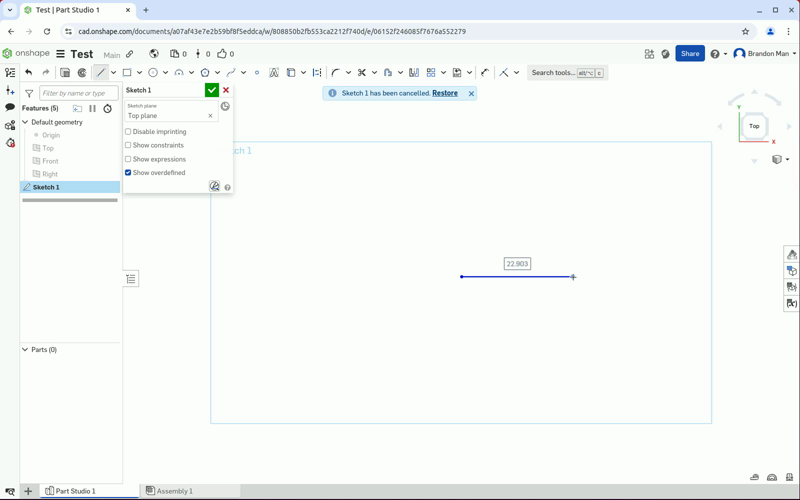
mouse_move(589, 276)
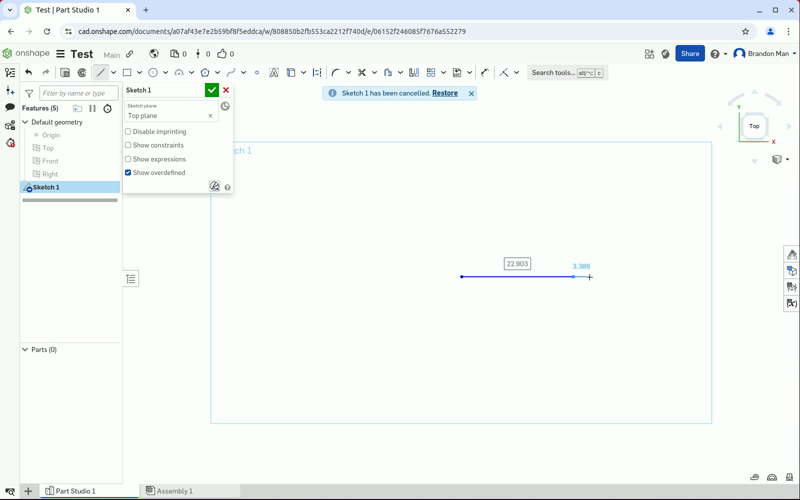
mouse_move(573, 266)
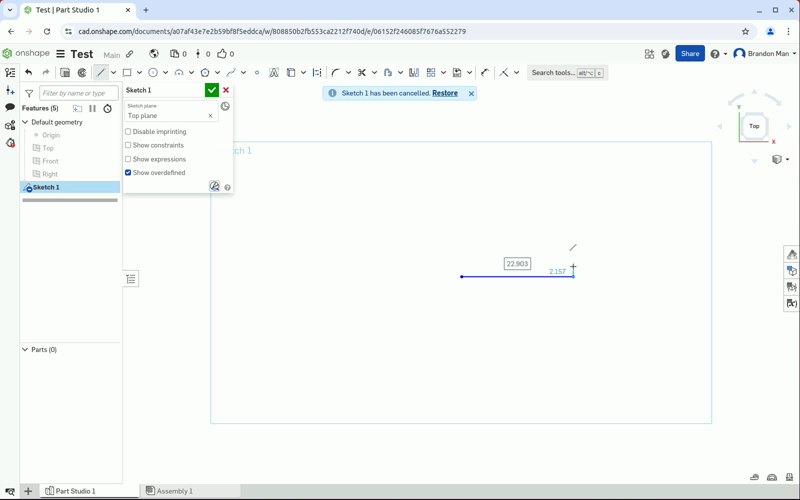
click(573, 266)
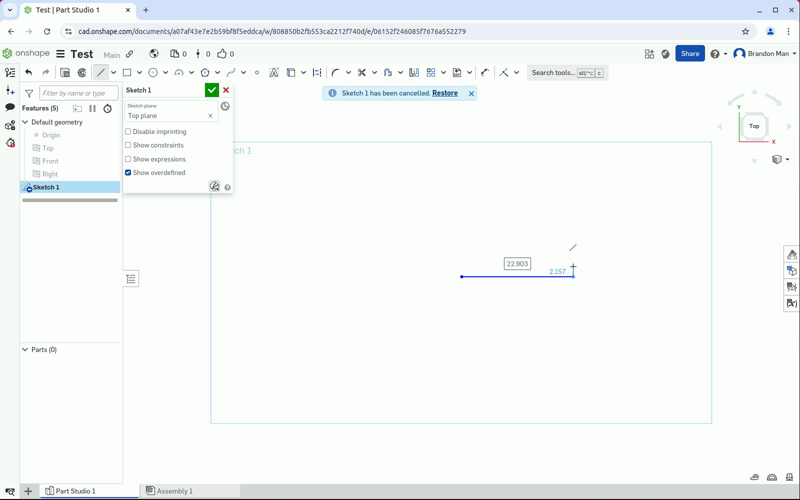
key_up(shift)
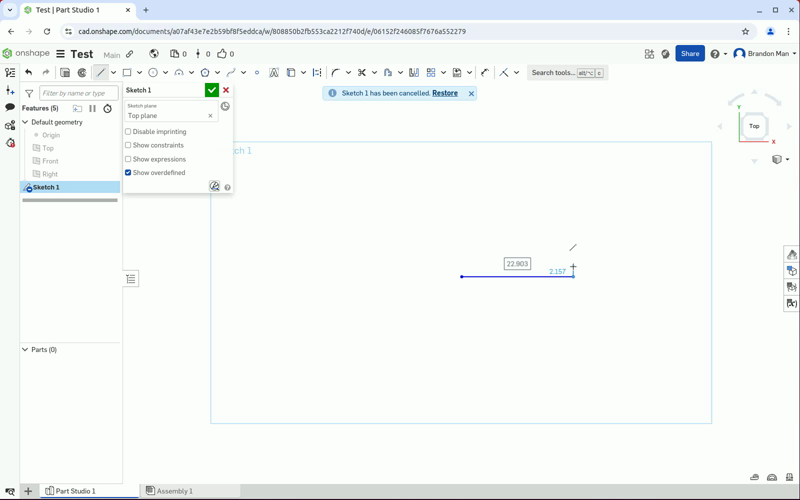
key_down(shift)
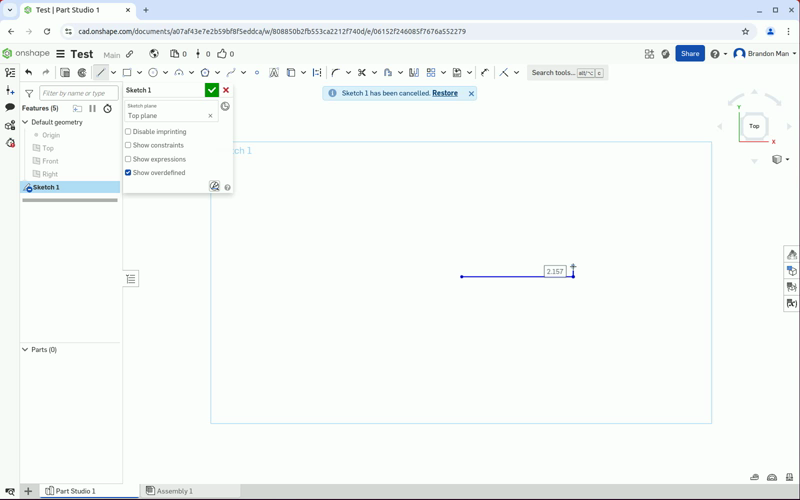
mouse_move(461, 266)
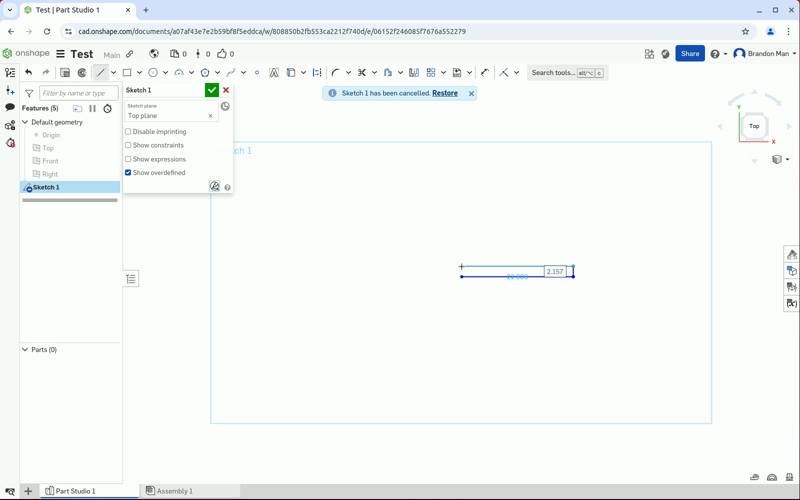
click(461, 266)
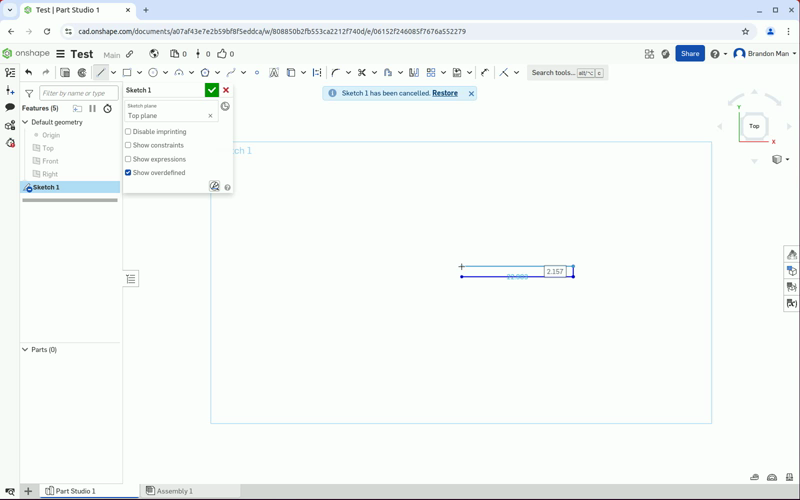
key_up(shift)
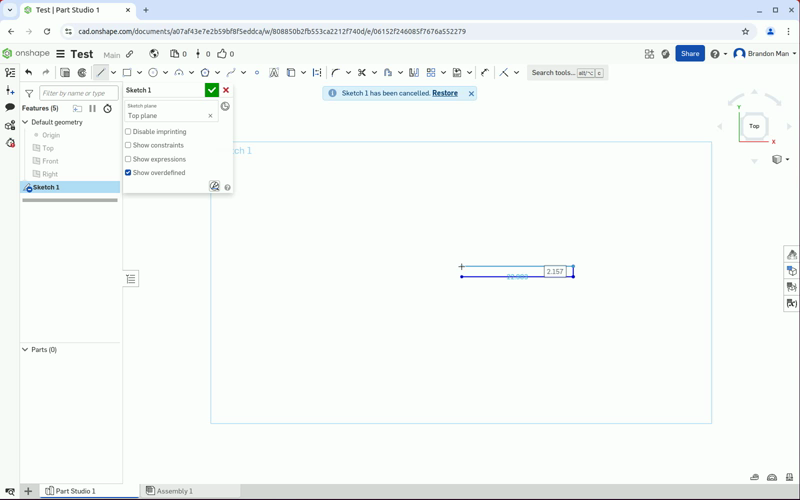
mouse_move(492, 266)
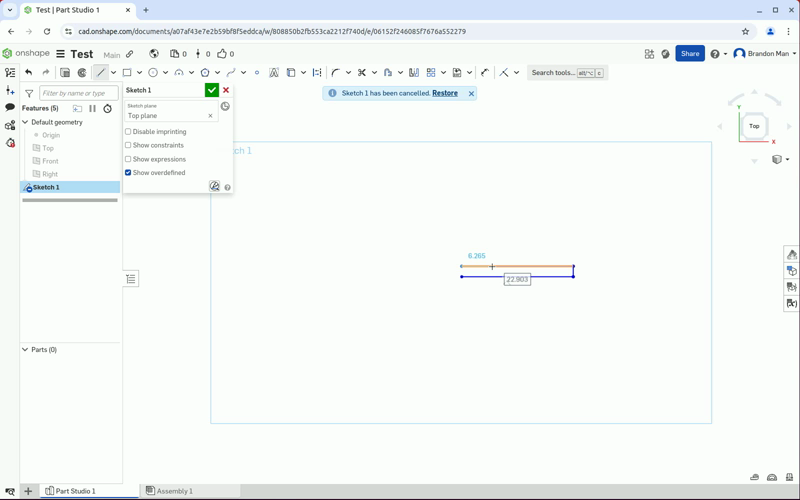
key_down(shift)
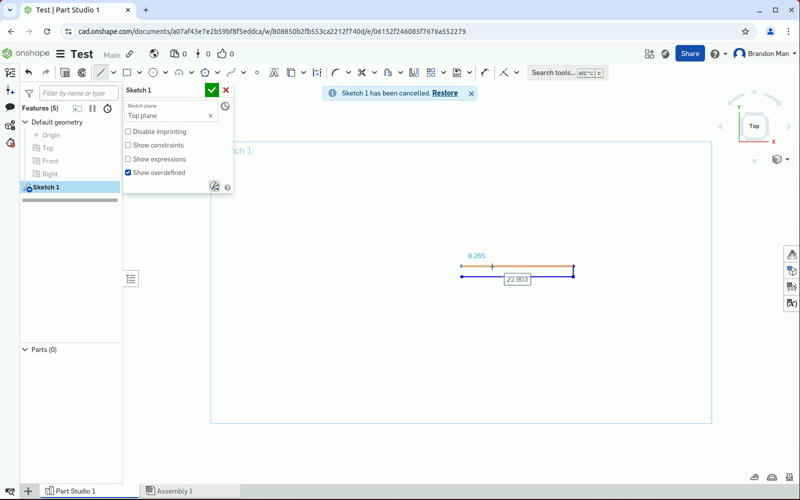
mouse_move(461, 276)
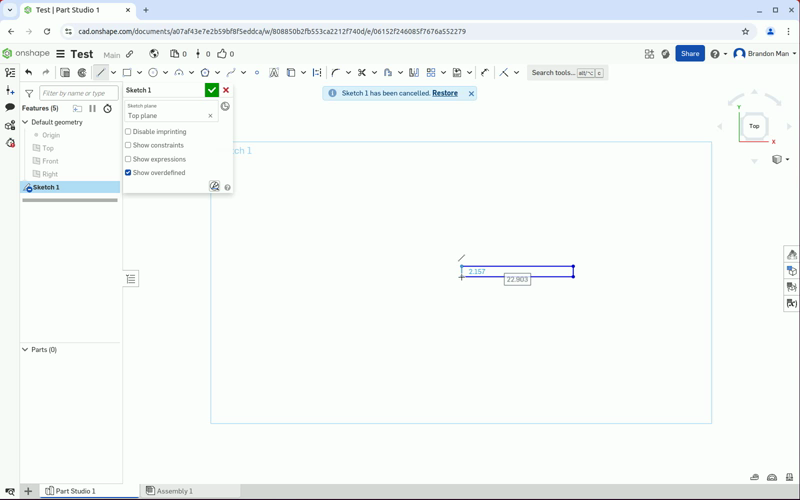
key_up(shift)
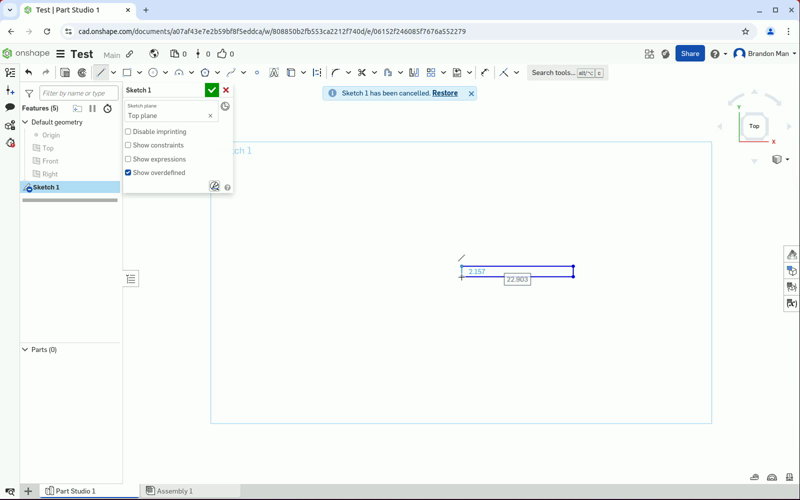
click(461, 276)
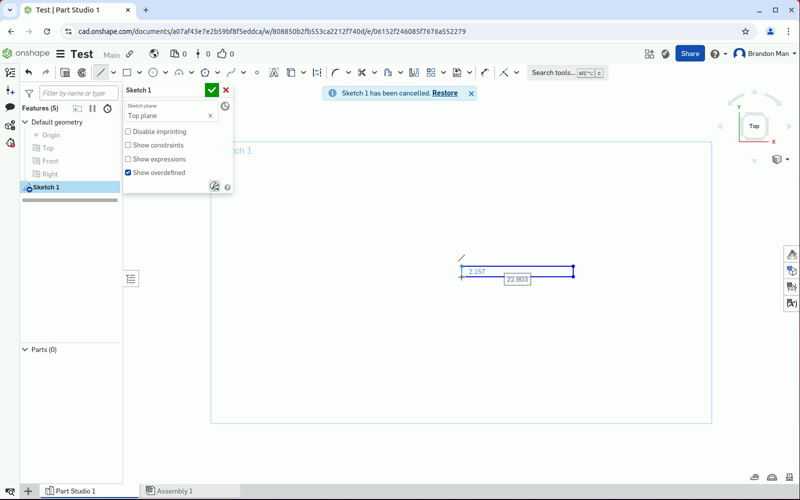
key(esc)
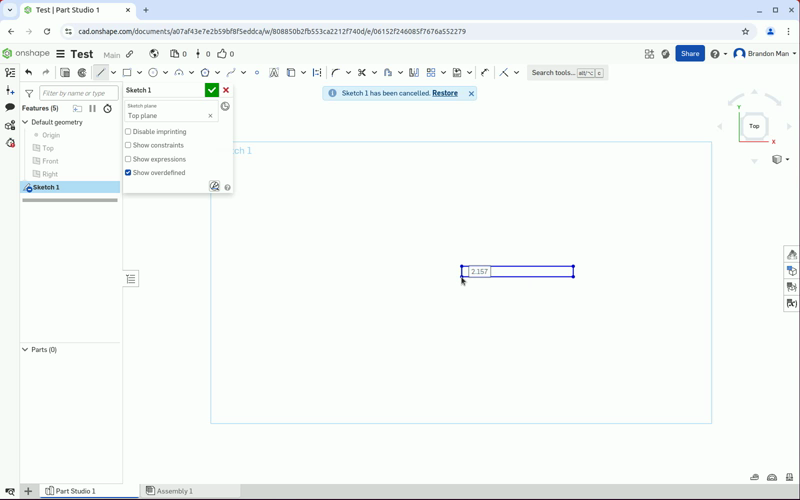
mouse_move(513, 270)
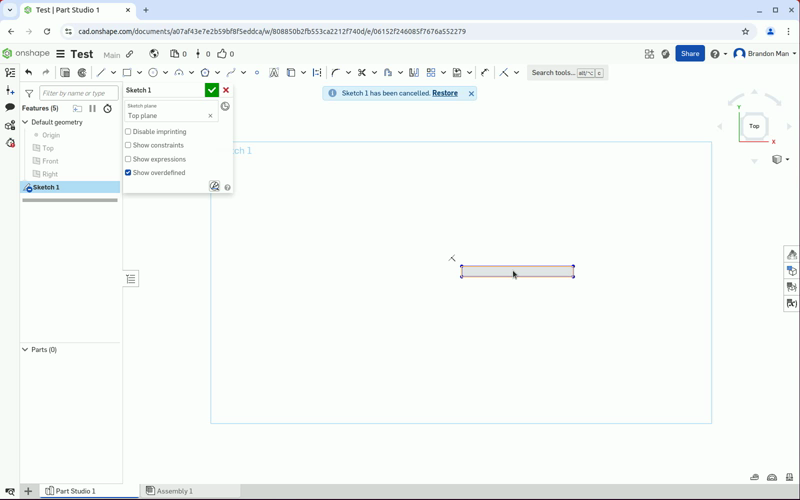
scroll(6)
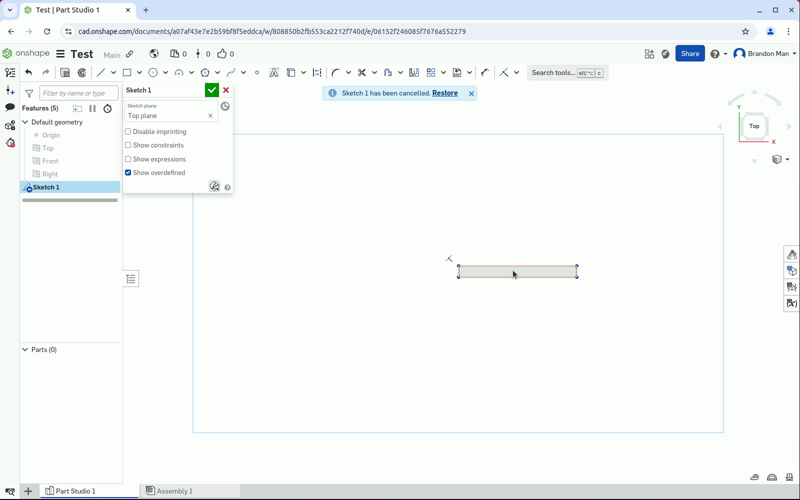
scroll(6)
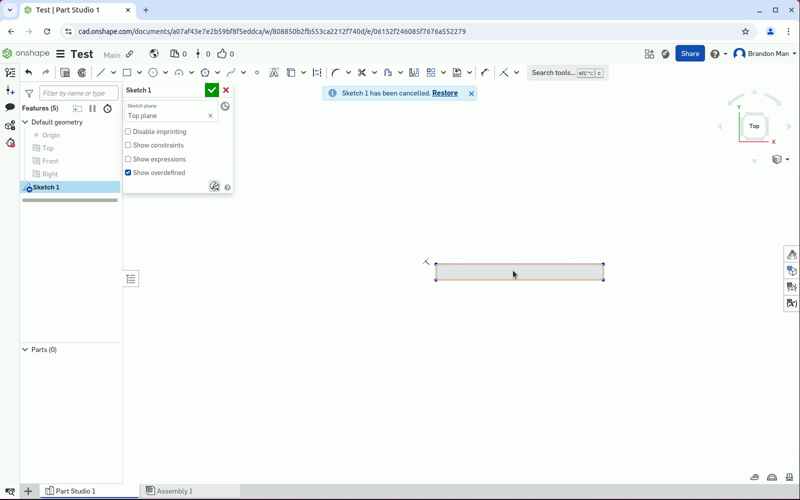
scroll(6)
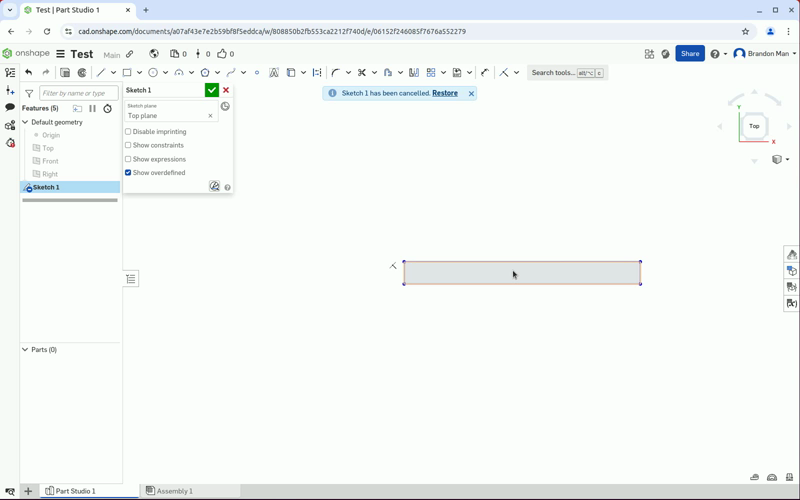
scroll(6)
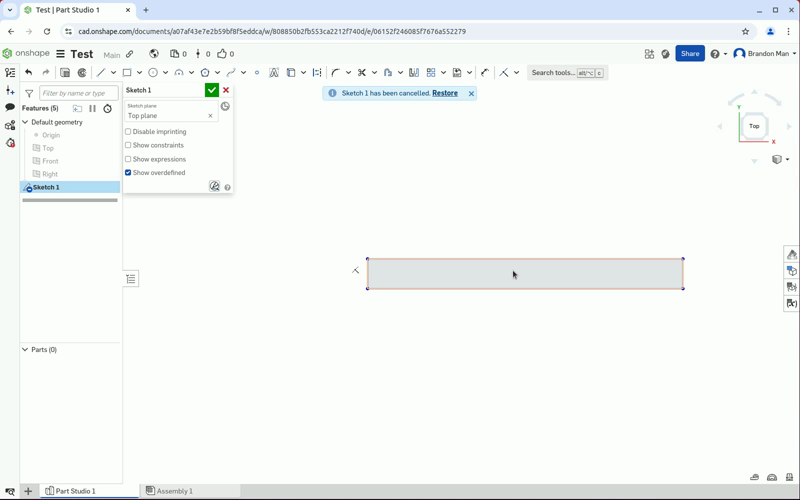
scroll(6)
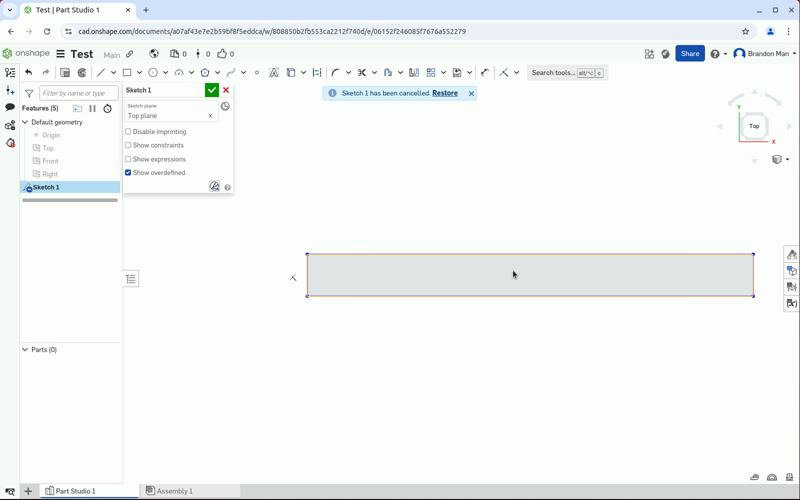
scroll(6)
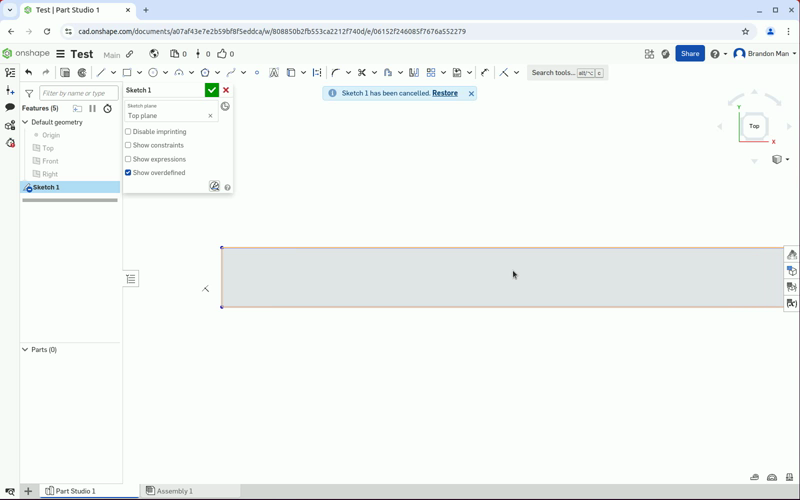
scroll(6)
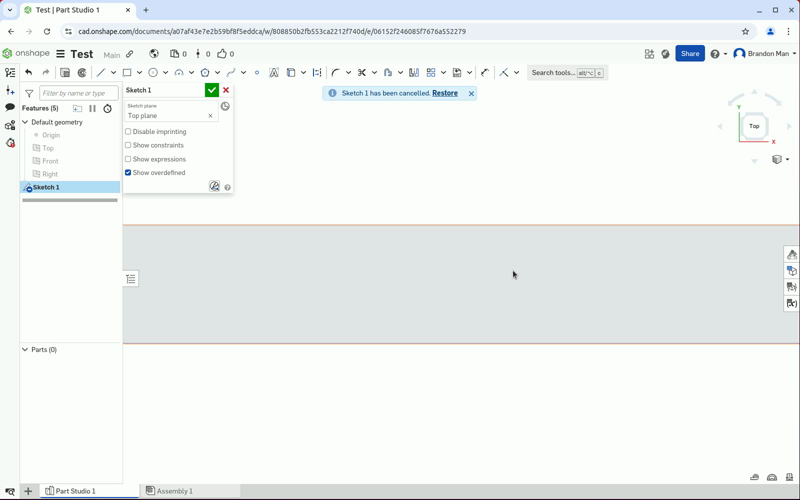
click(513, 270)
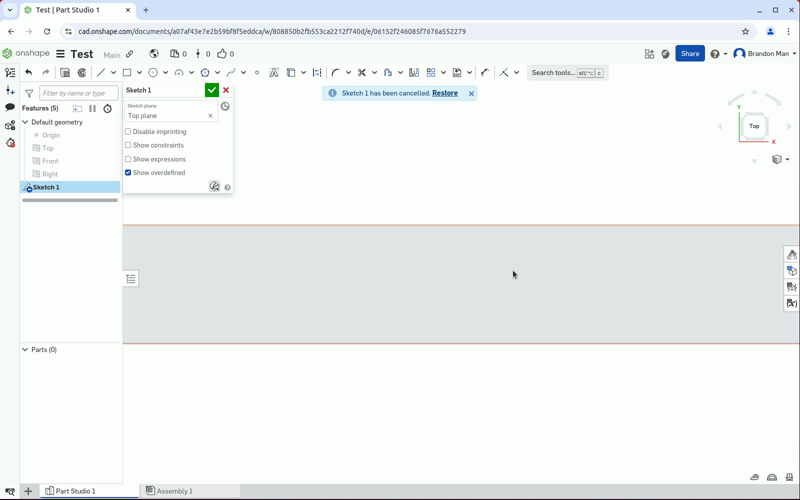
scroll(-6)
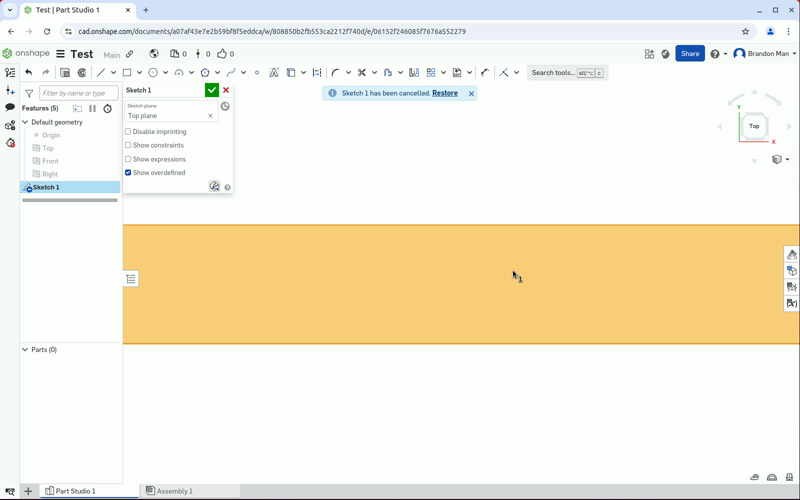
scroll(-6)
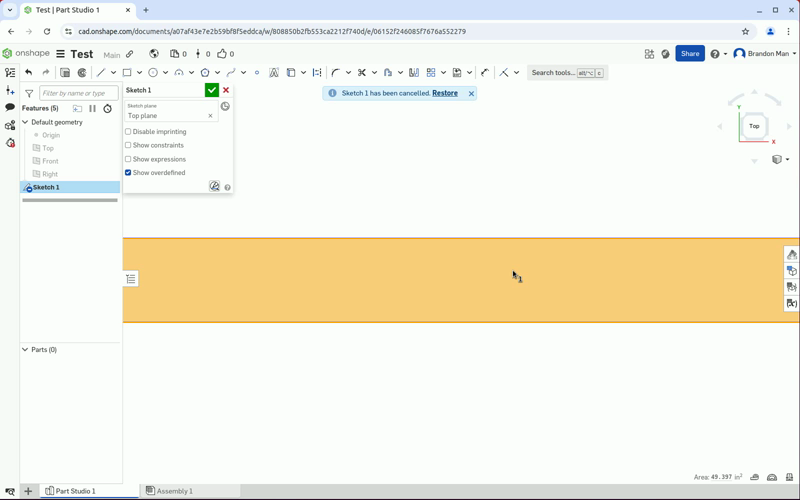
scroll(-6)
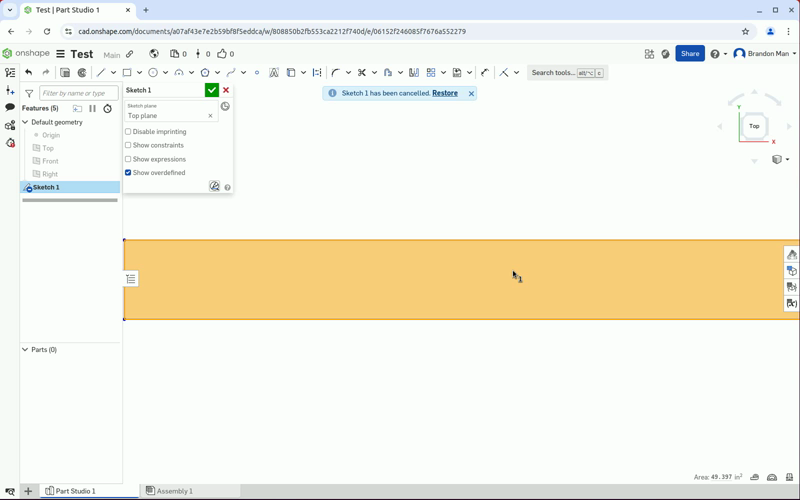
scroll(-6)
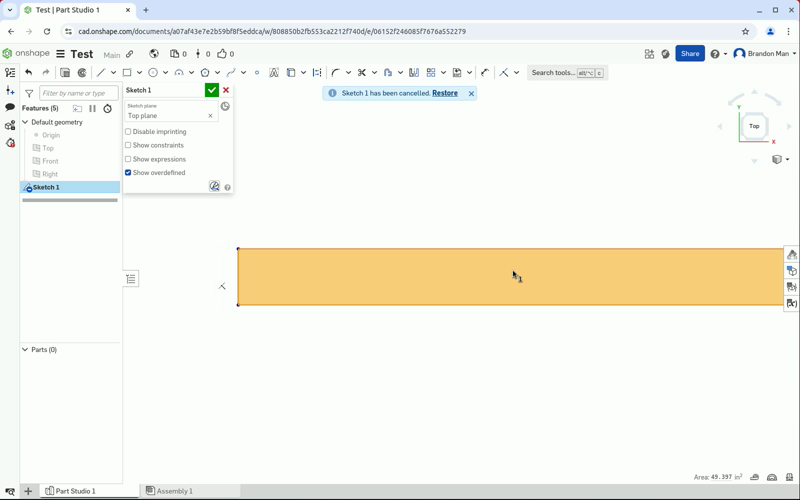
scroll(-6)
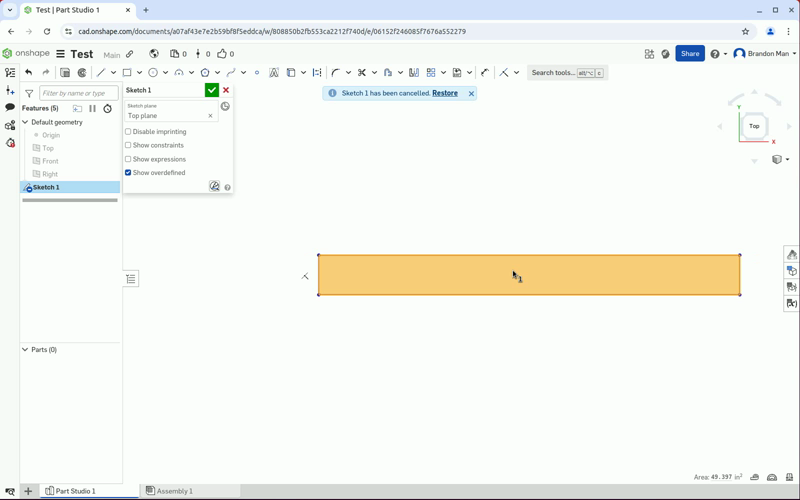
scroll(-6)
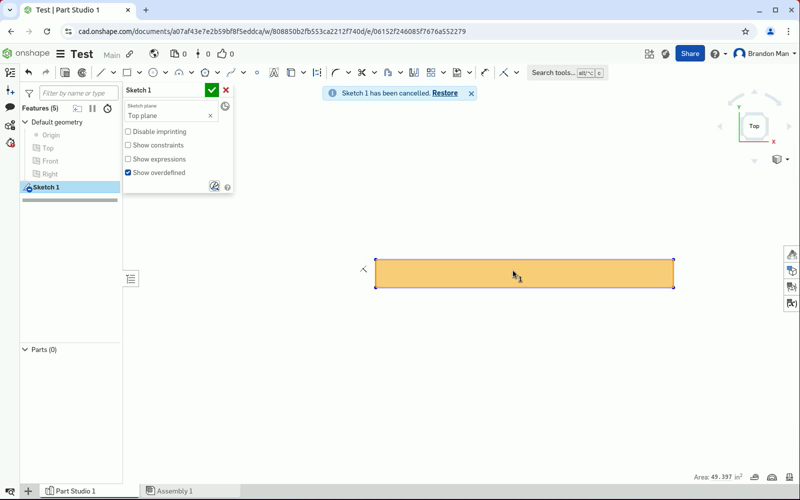
scroll(-6)
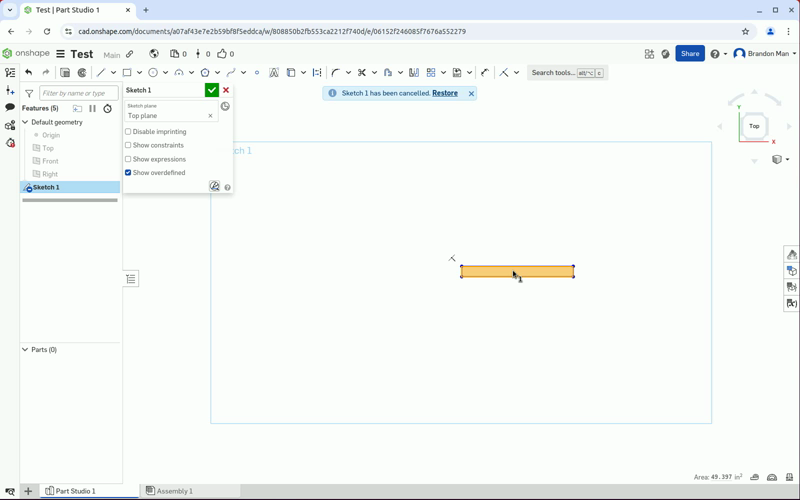
mouse_move(73, 352)
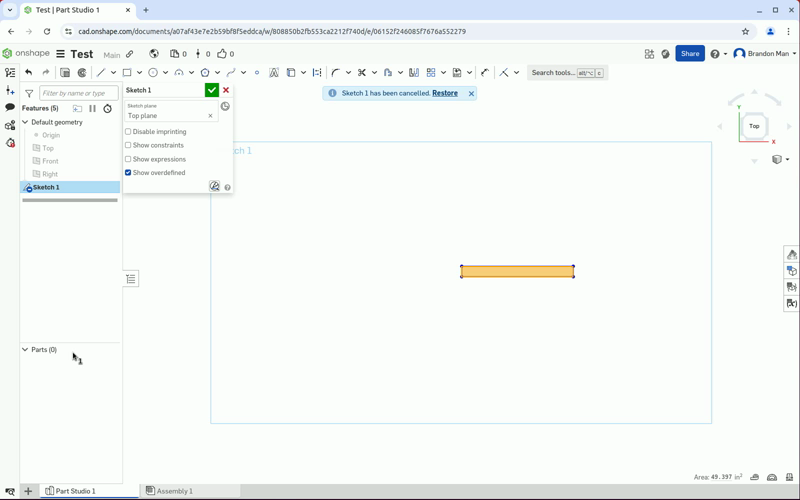
key(shift+y)
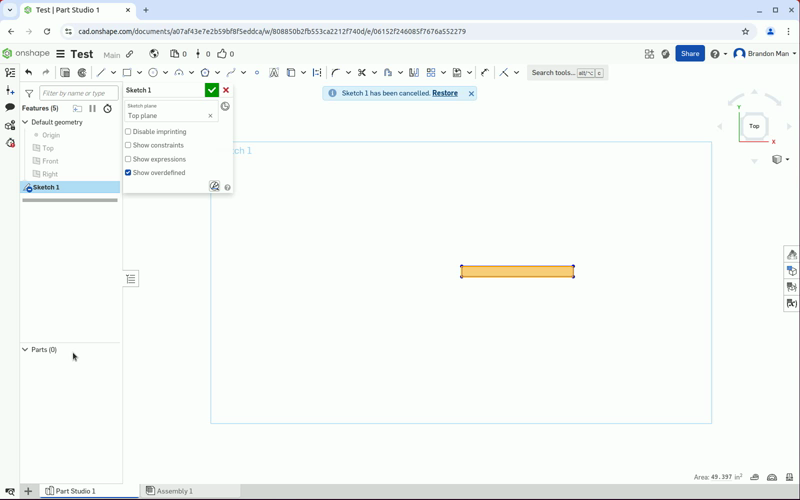
key(shift+e)
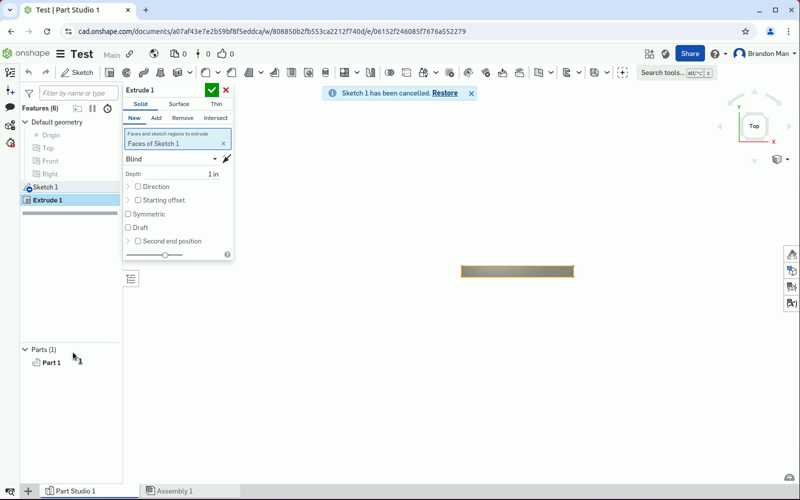
mouse_move(143, 106)
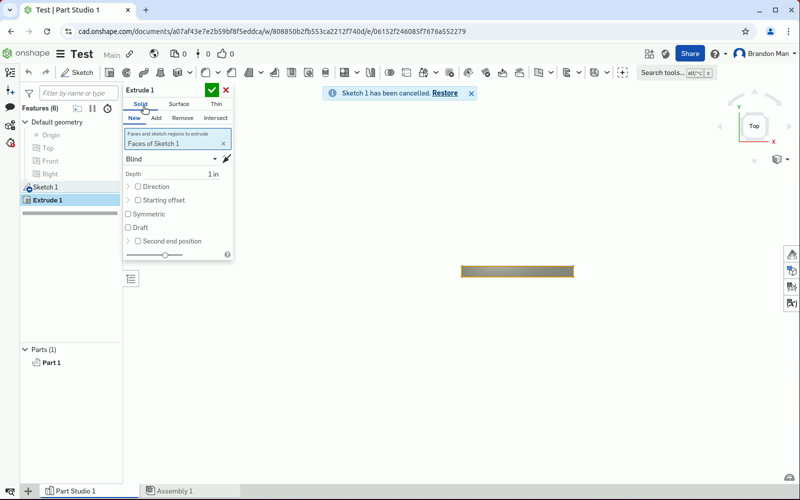
click(143, 106)
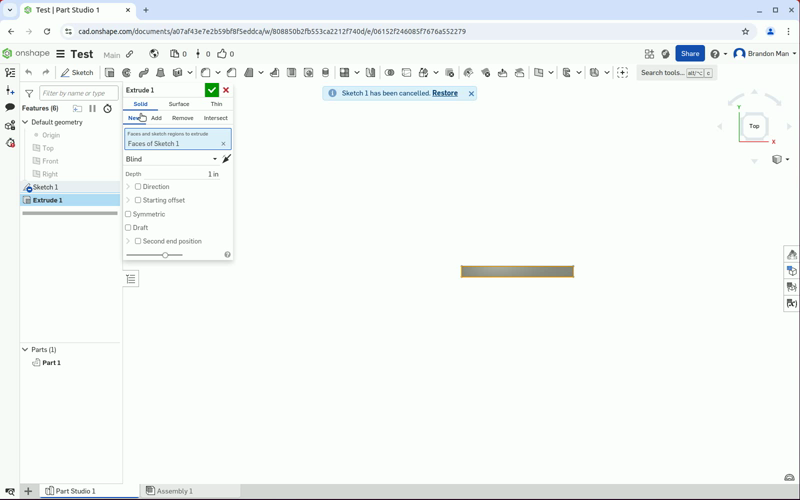
mouse_move(137, 120)
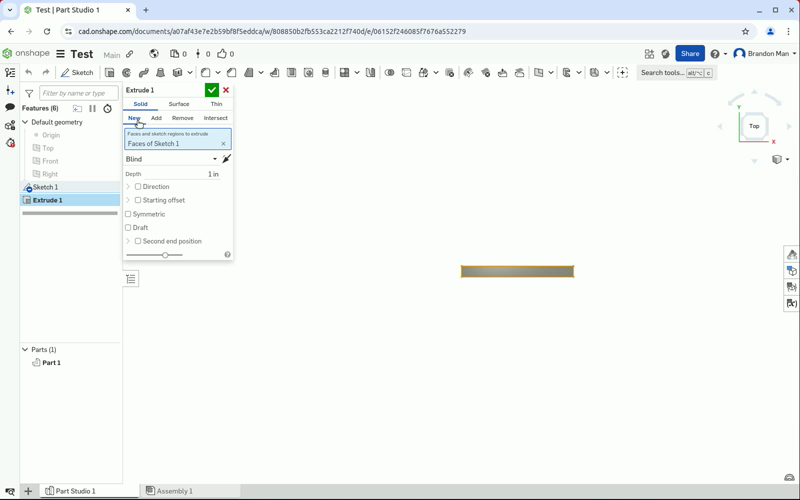
click(137, 120)
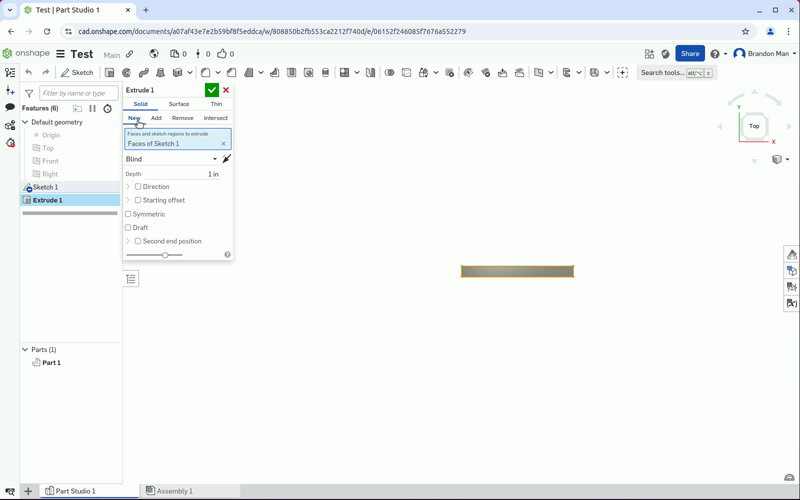
key(tab, 4)
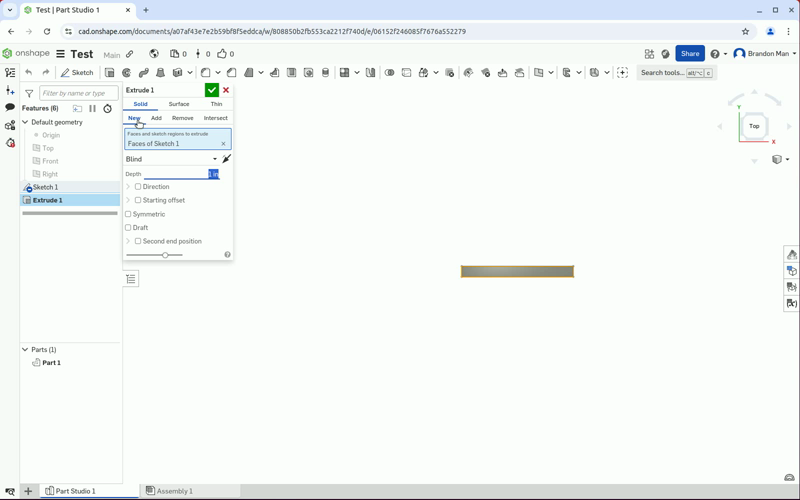
text(0.481)
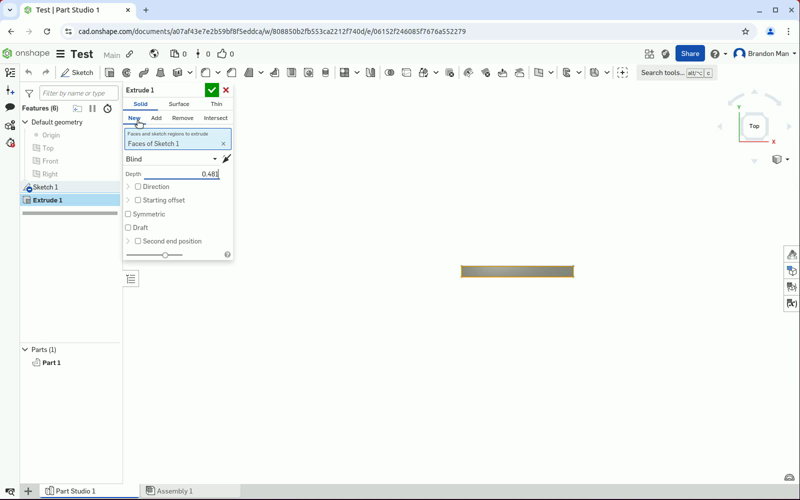
key(enter)
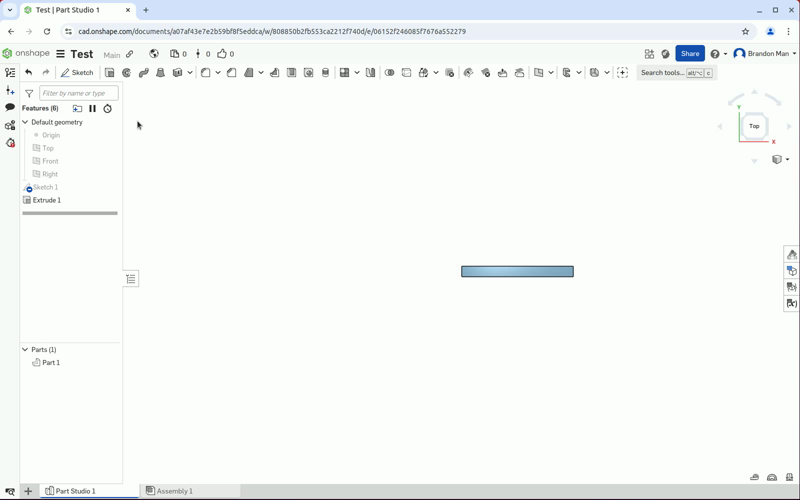
key(shift+h)
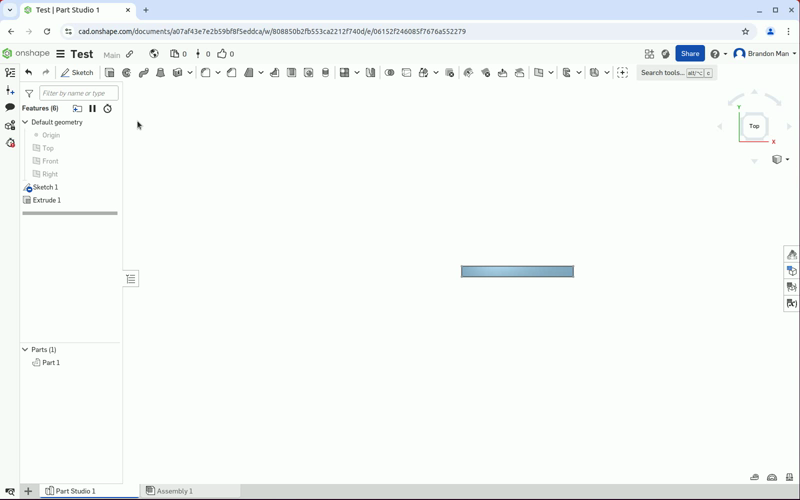
key(shift+h)
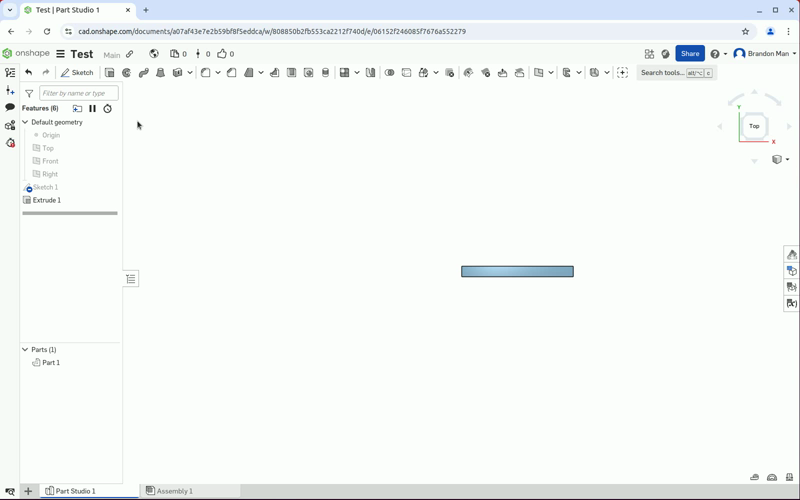
mouse_move(73, 189)
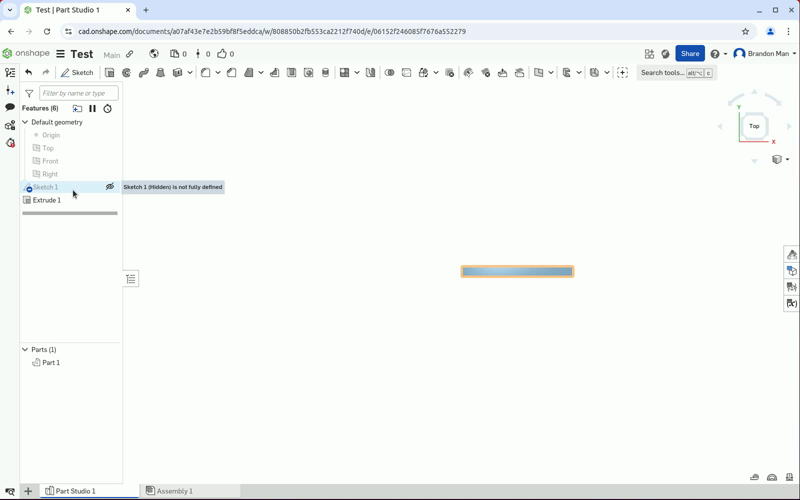
click(73, 189)
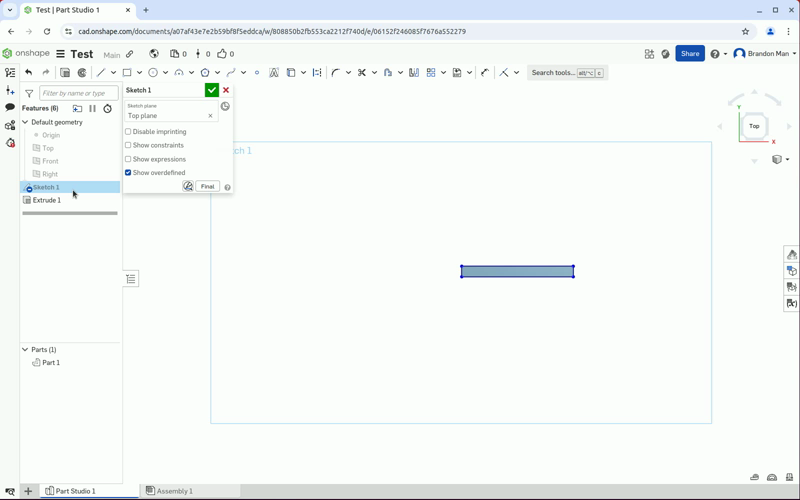
mouse_move(229, 92)
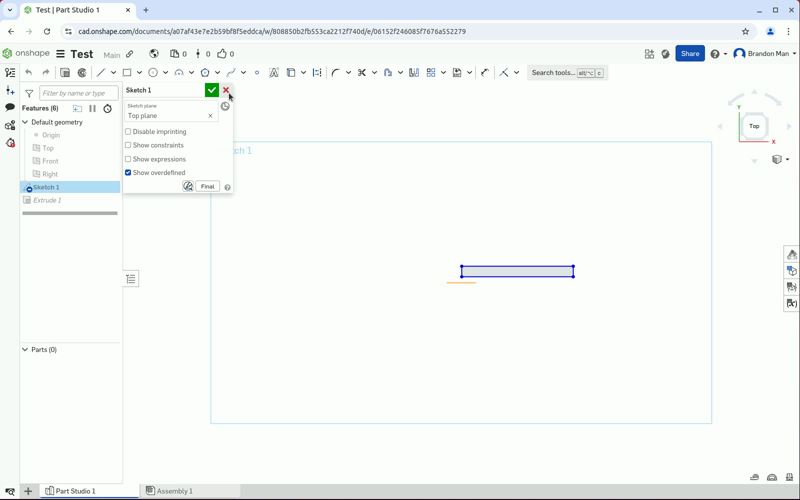
click(229, 92)
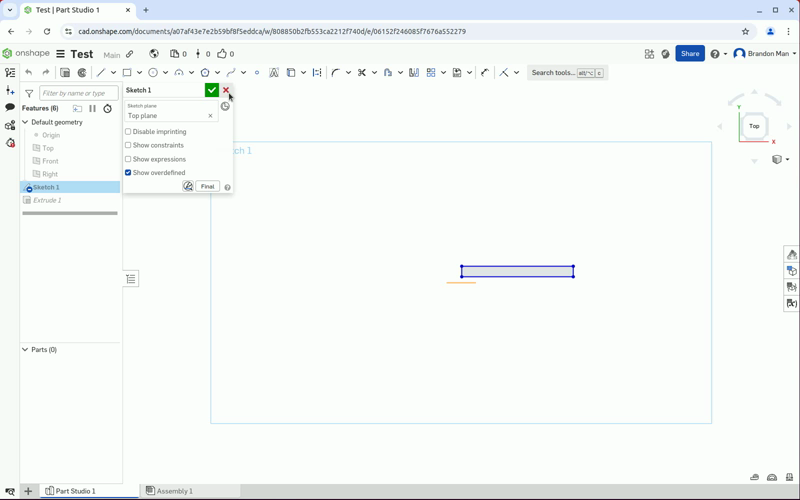
key(shift+s)
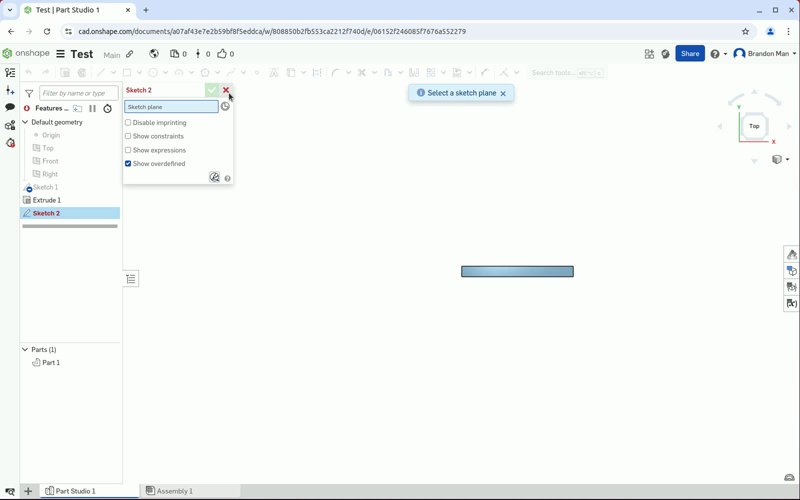
mouse_move(73, 150)
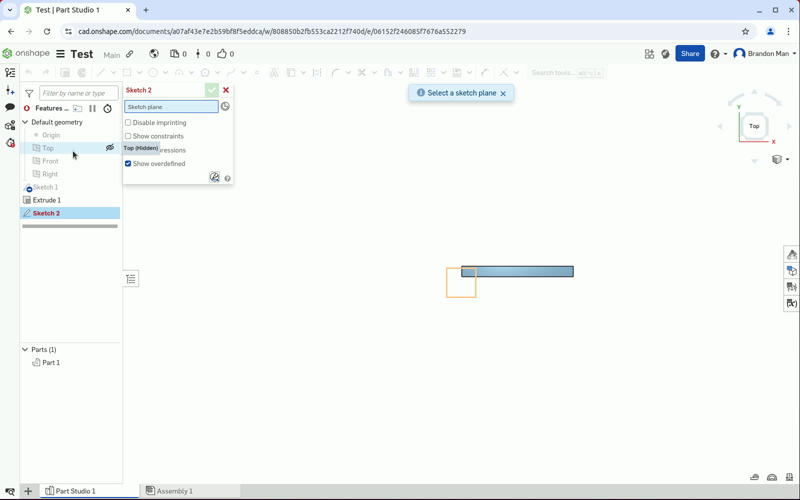
click(73, 150)
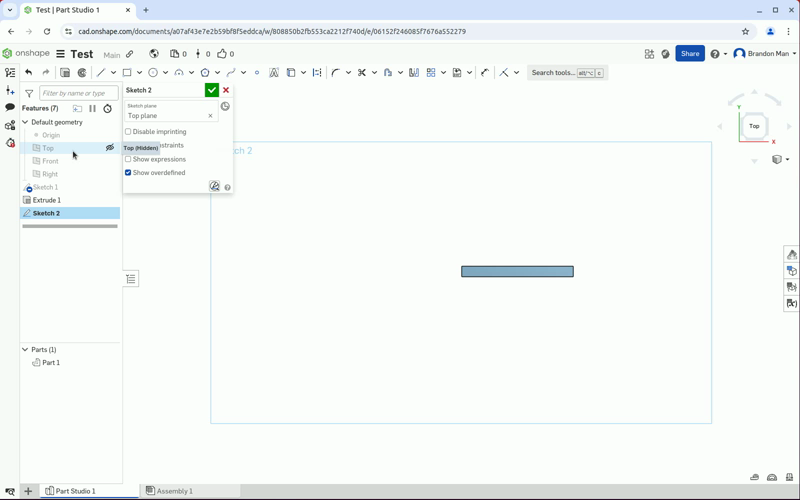
mouse_move(73, 352)
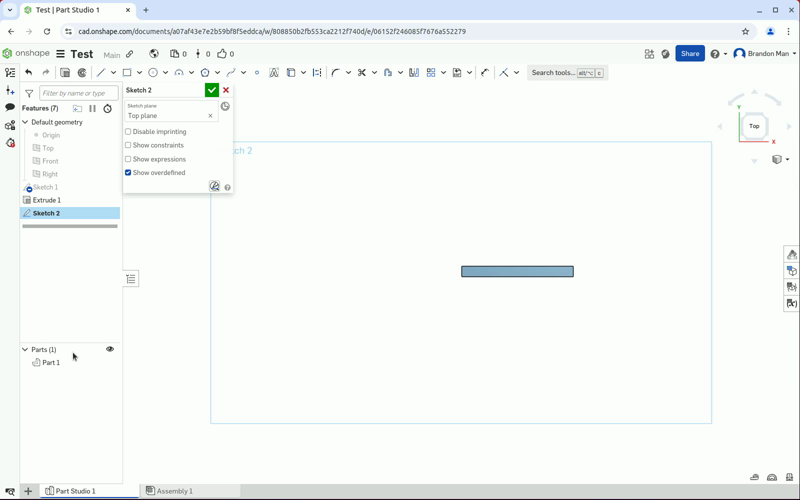
key(y)
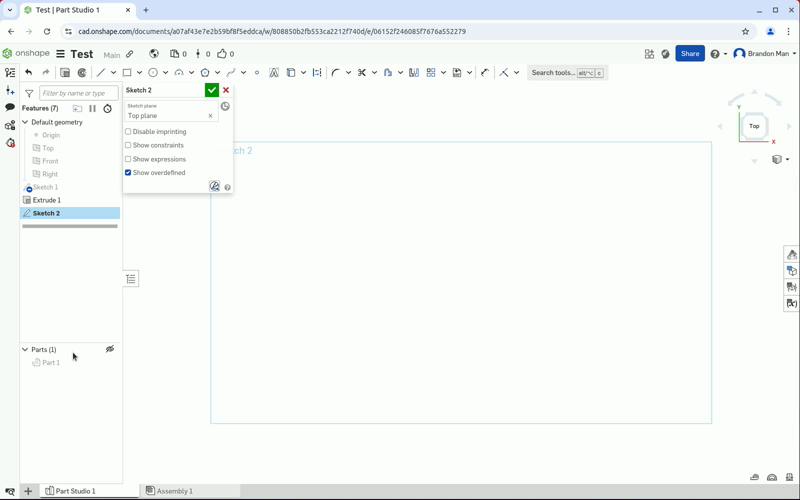
key(l)
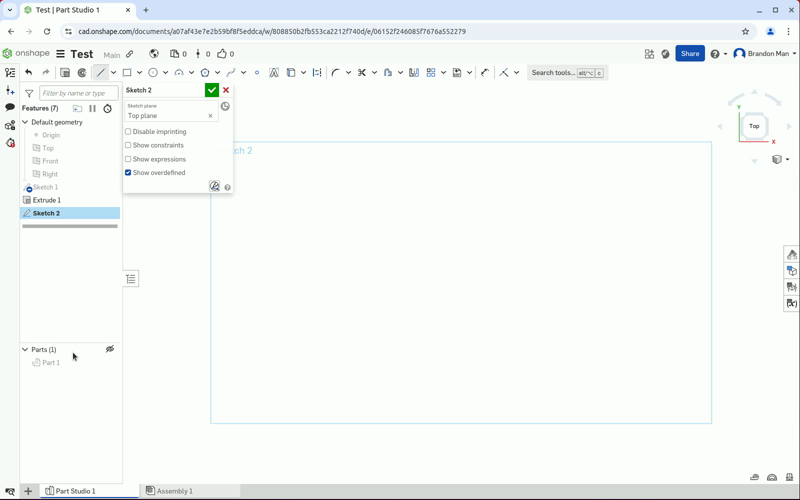
key_down(shift)
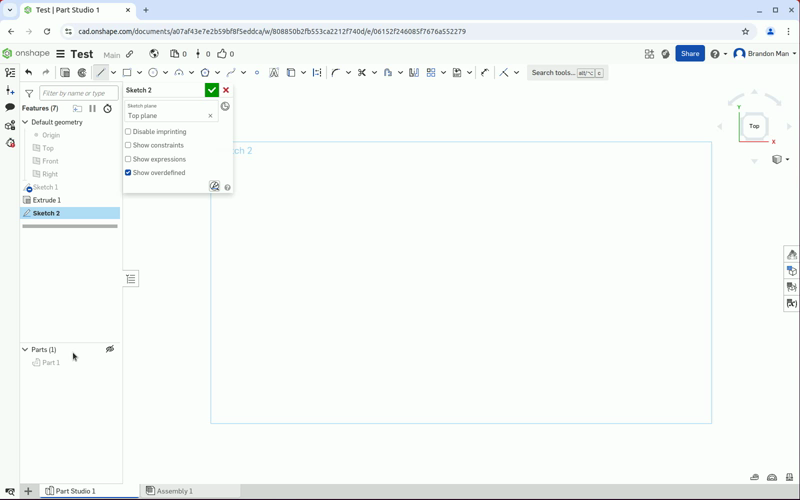
mouse_move(461, 288)
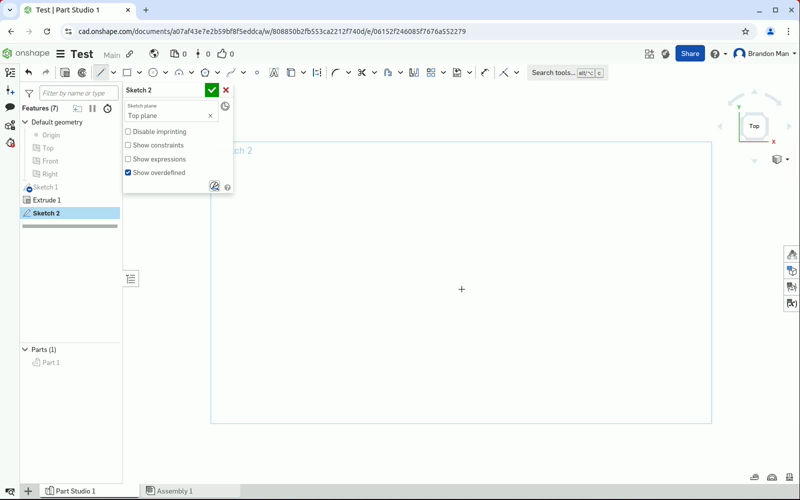
click(461, 288)
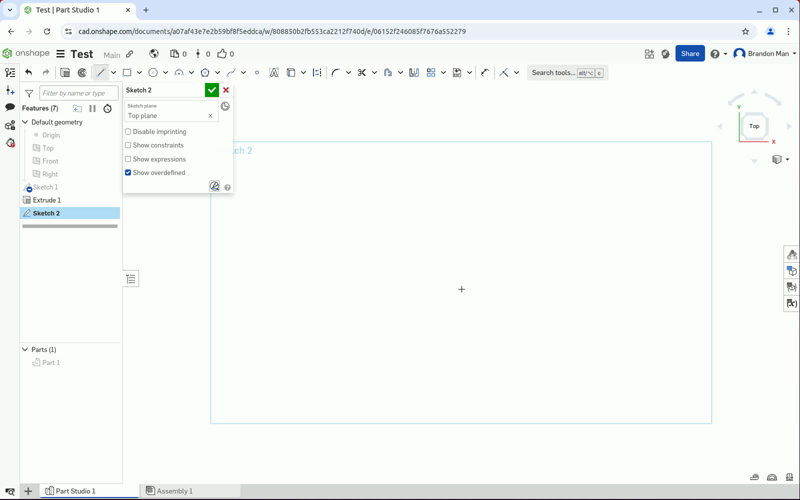
key_up(shift)
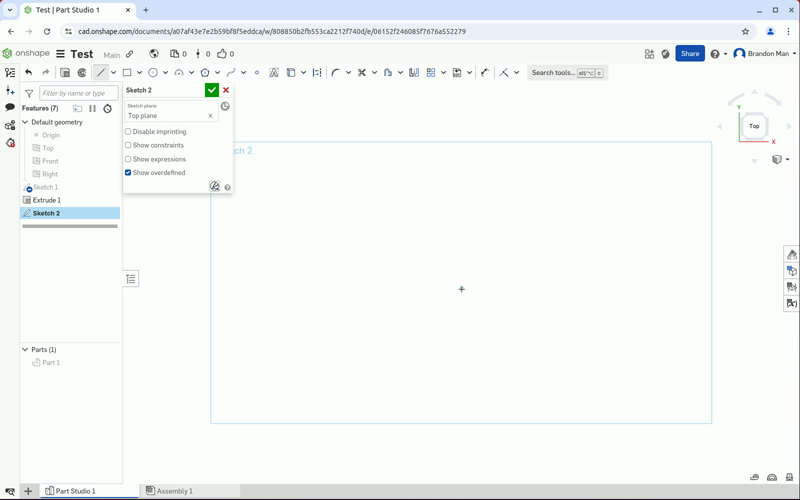
key_down(shift)
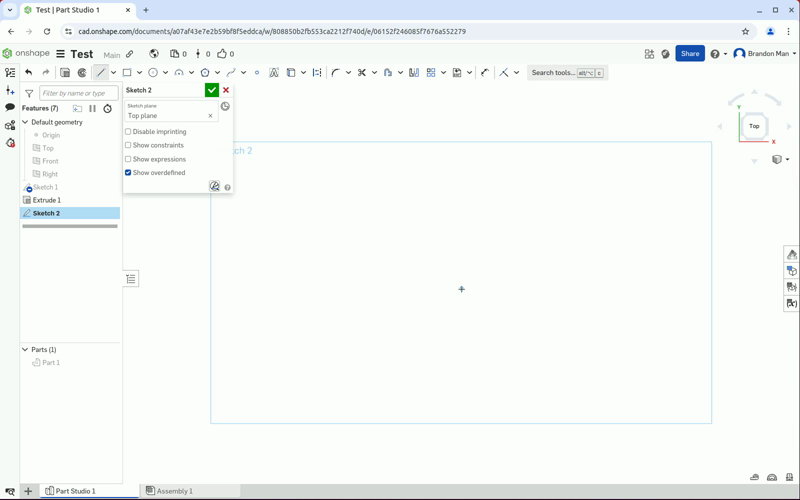
mouse_move(573, 288)
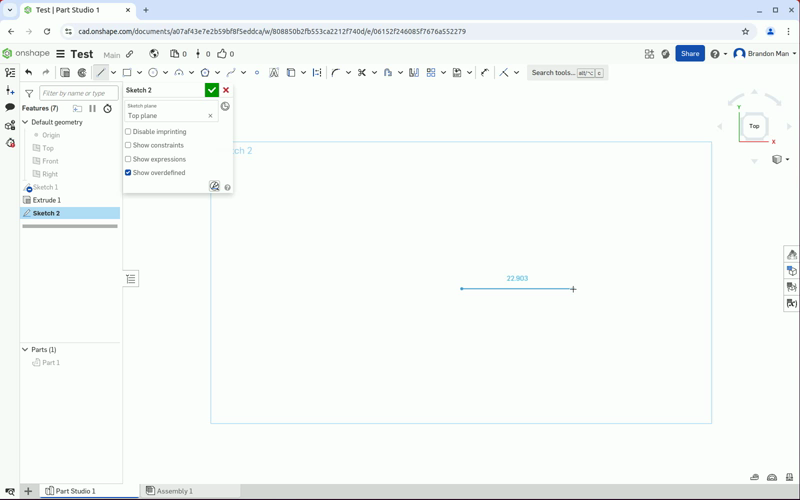
click(573, 288)
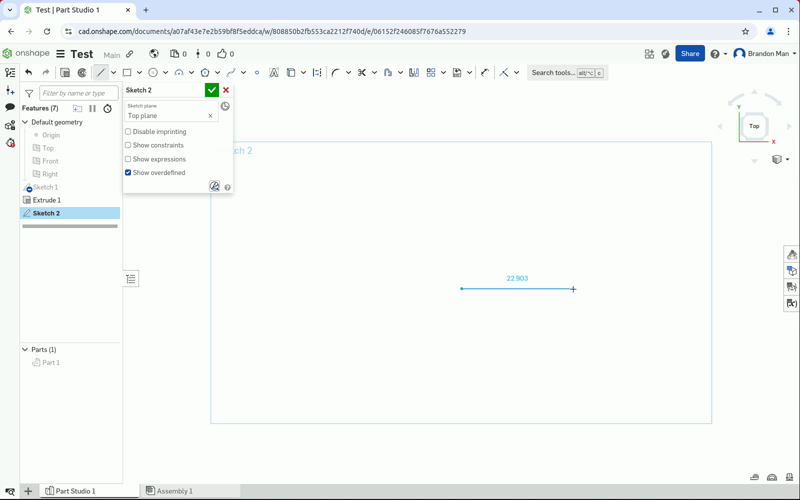
key_up(shift)
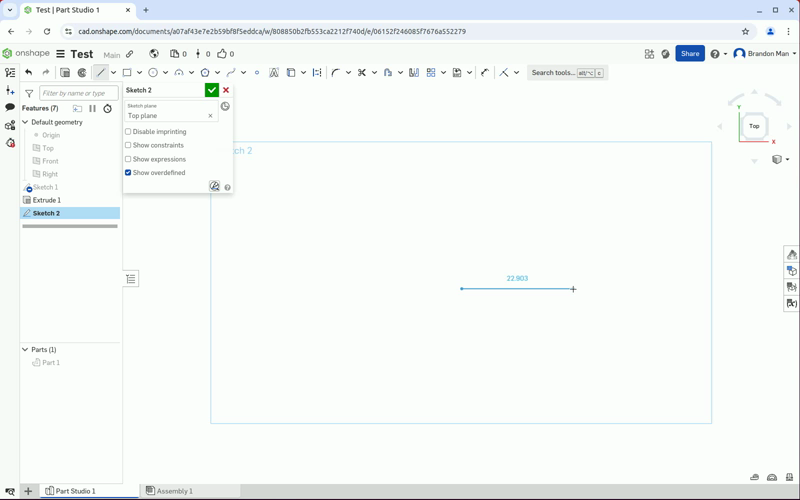
key_down(shift)
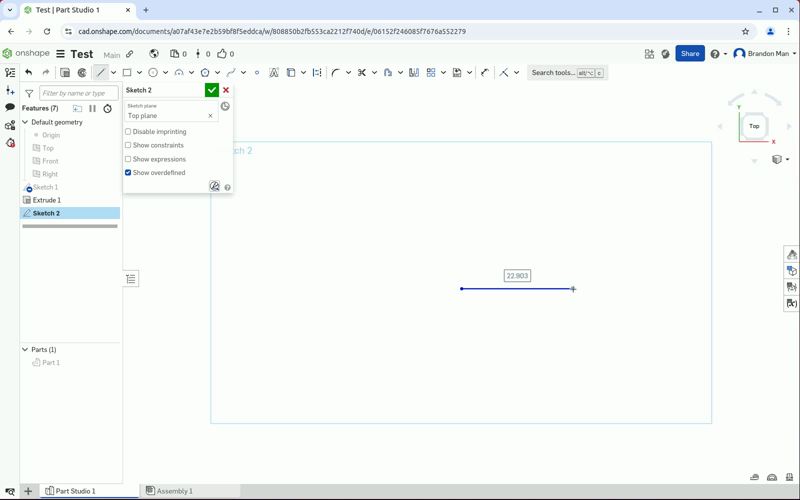
mouse_move(589, 288)
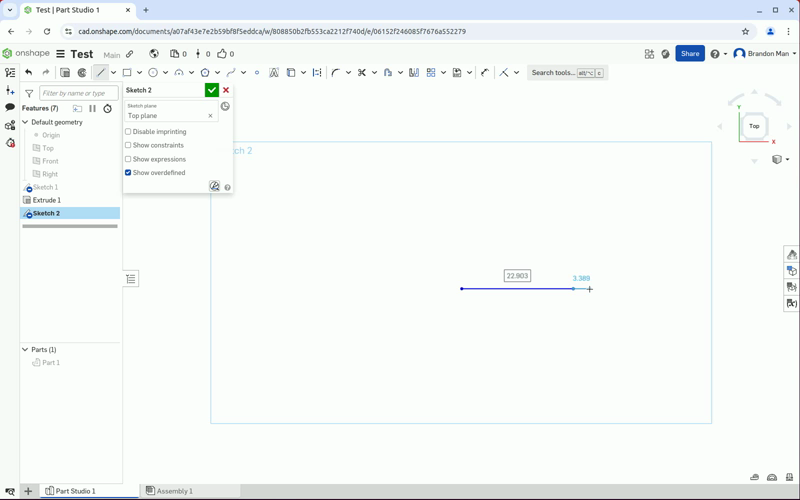
mouse_move(573, 282)
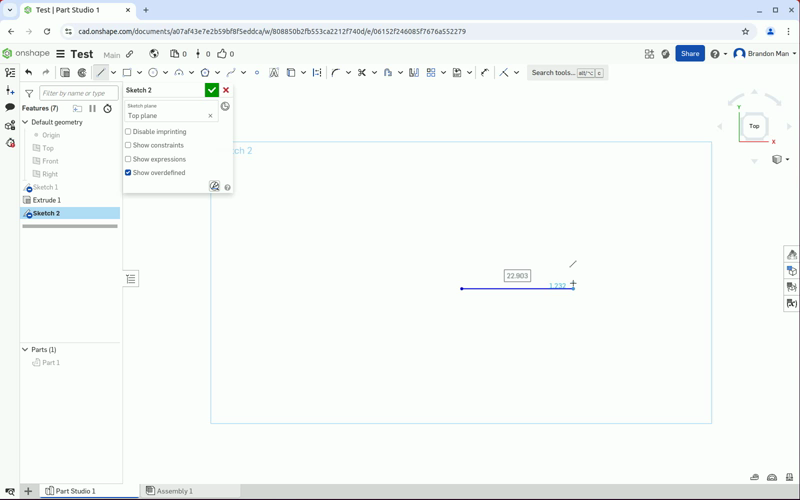
scroll(6)
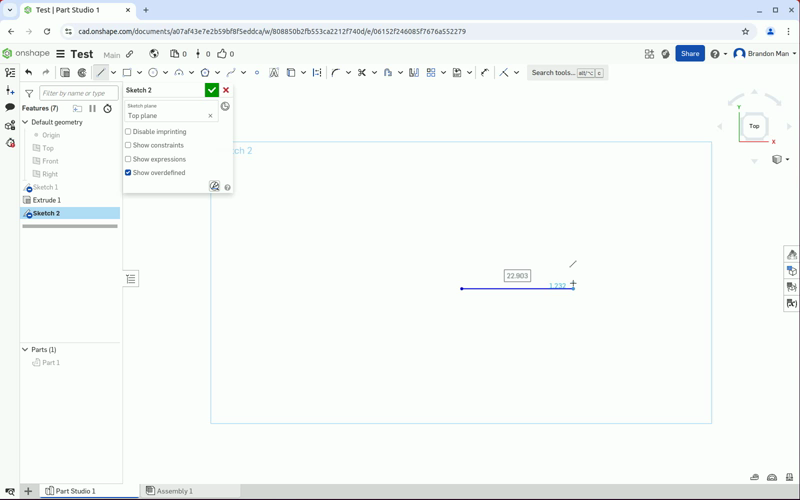
scroll(6)
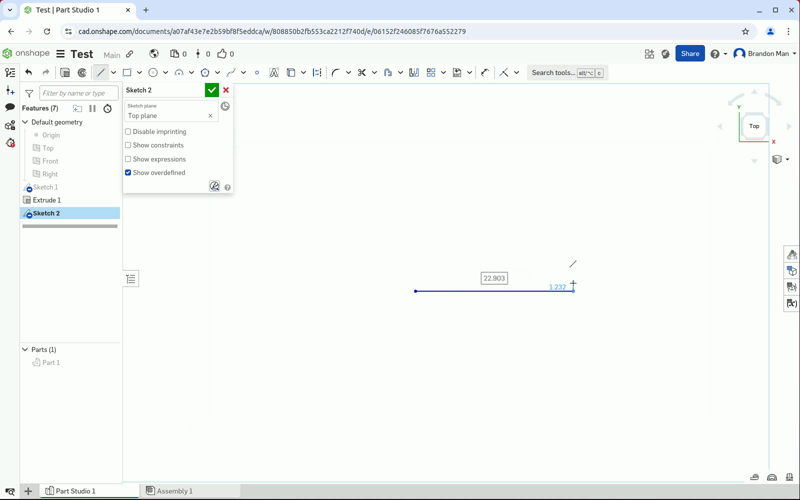
scroll(6)
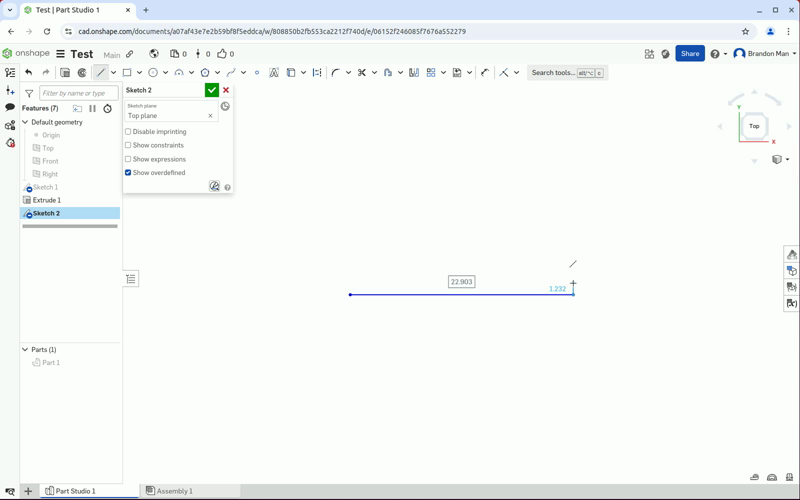
scroll(6)
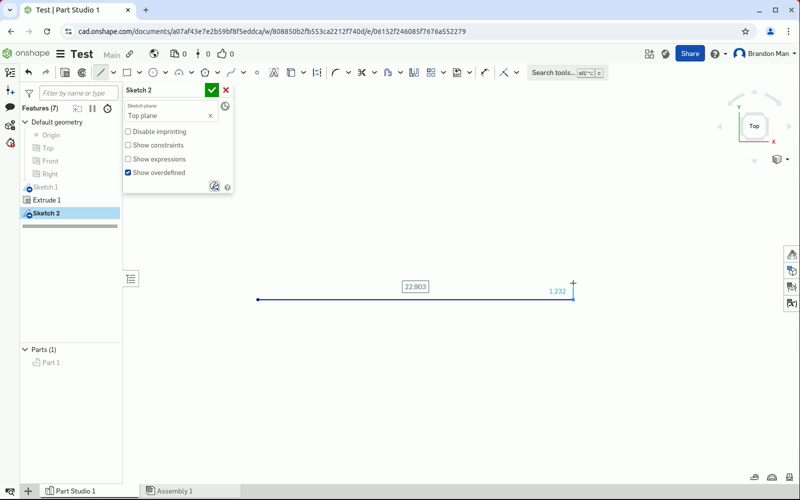
scroll(6)
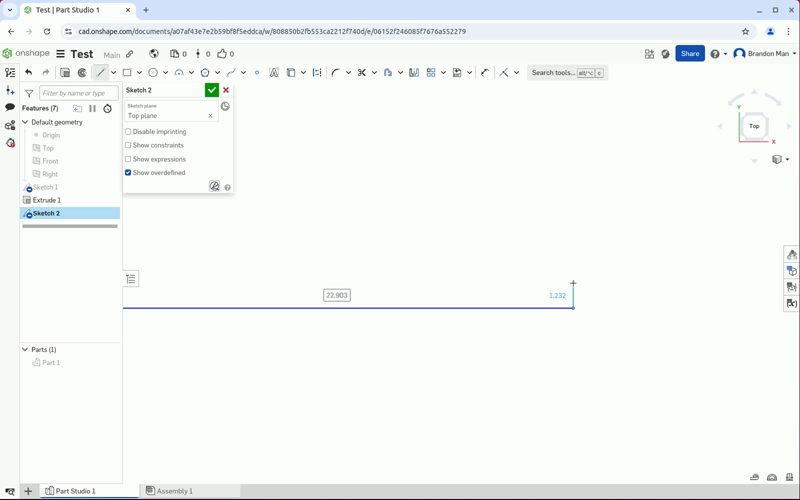
scroll(6)
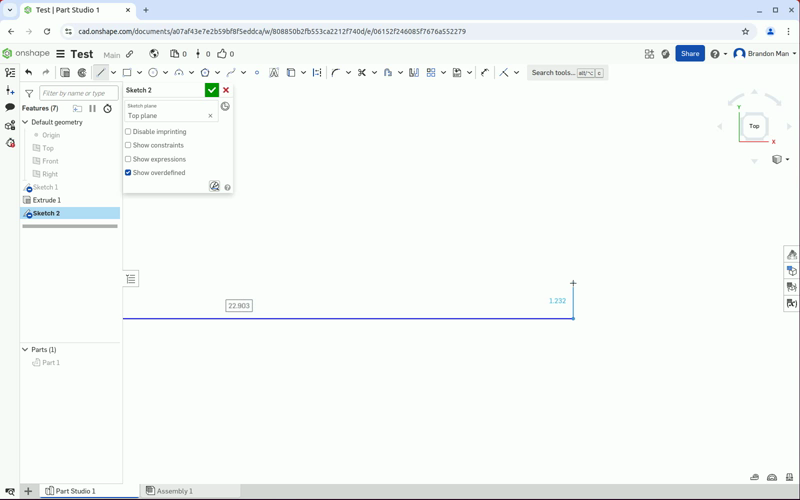
scroll(6)
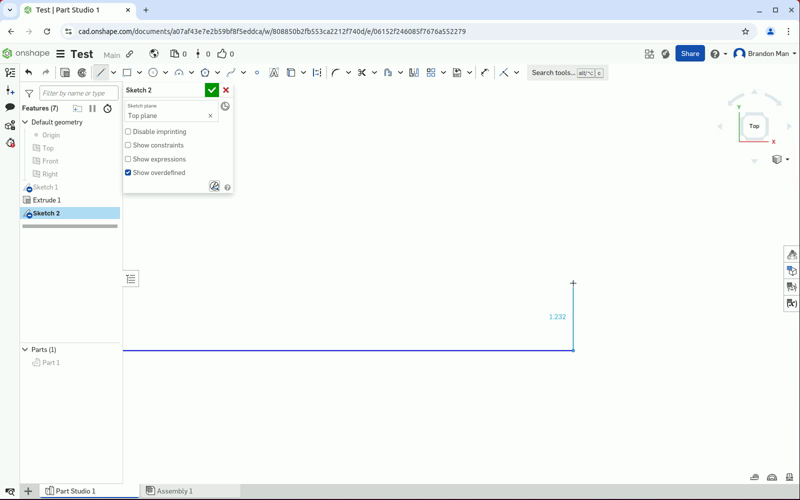
click(573, 282)
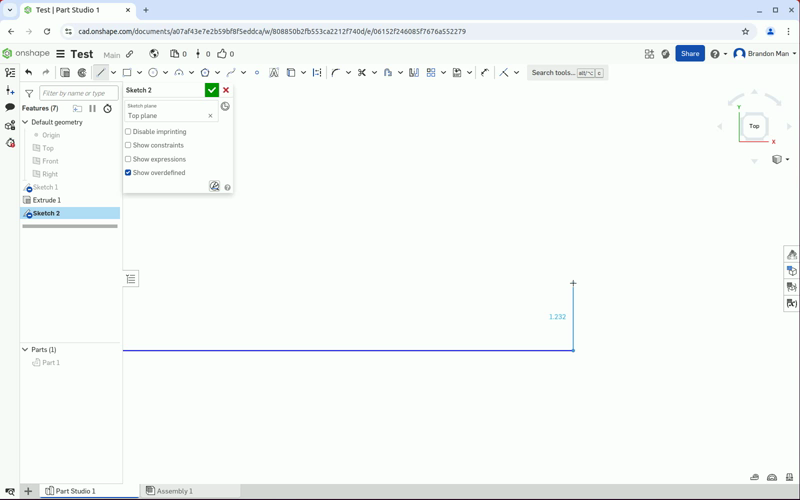
scroll(-6)
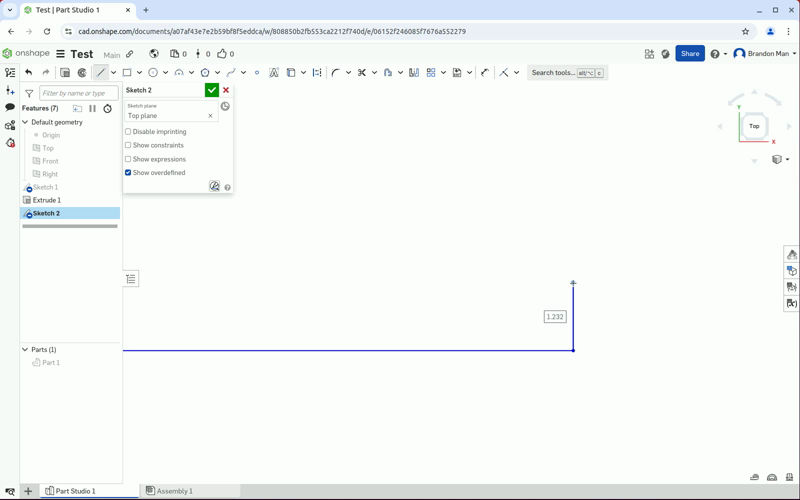
scroll(-6)
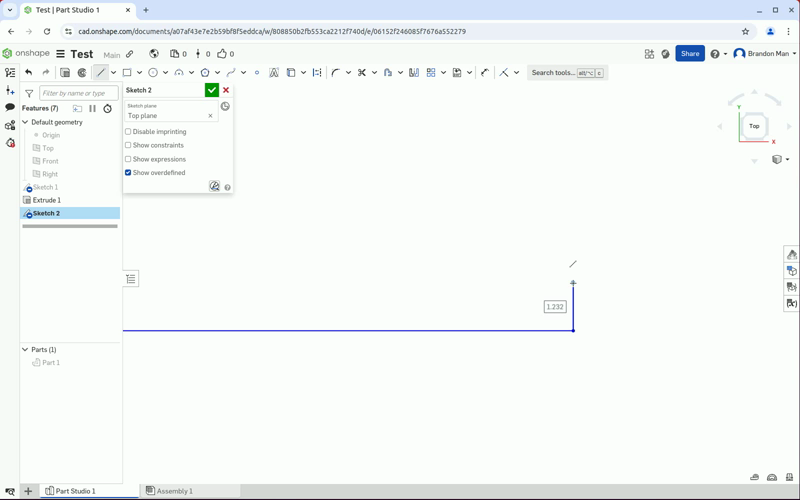
scroll(-6)
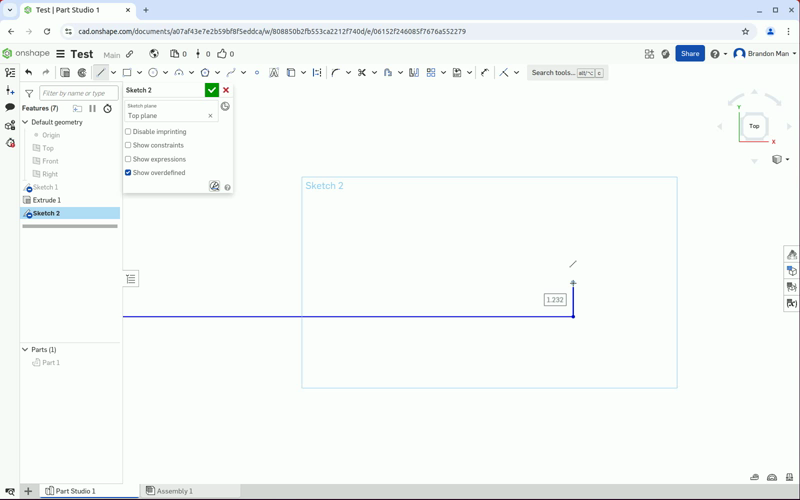
scroll(-6)
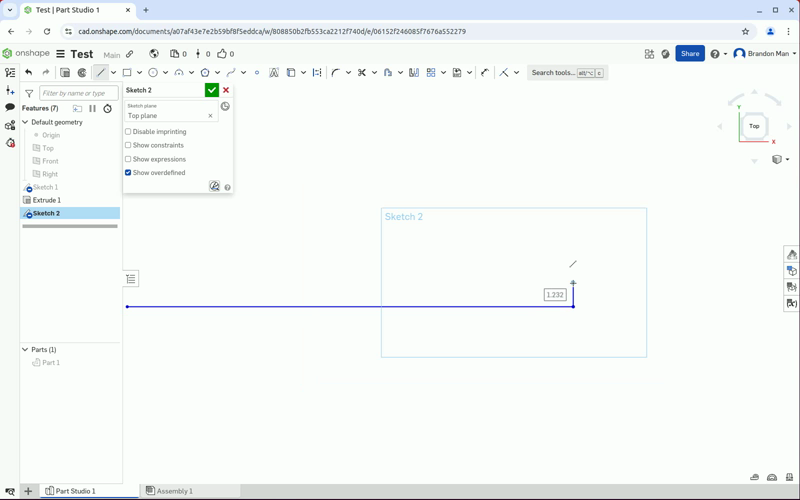
scroll(-6)
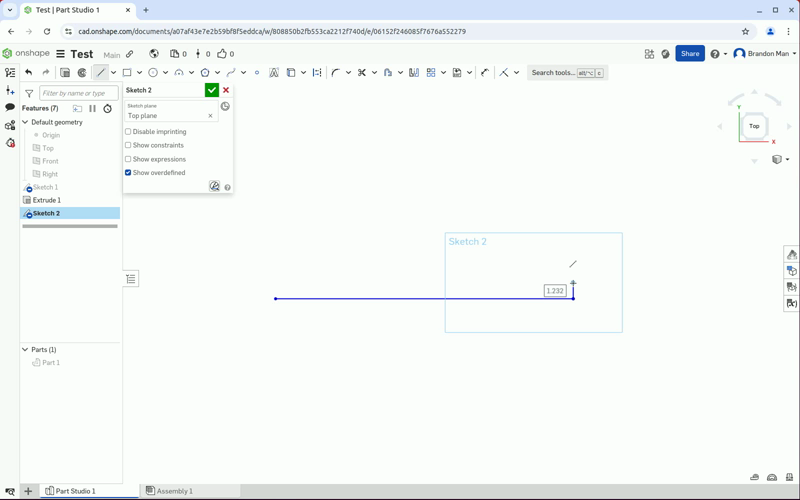
scroll(-6)
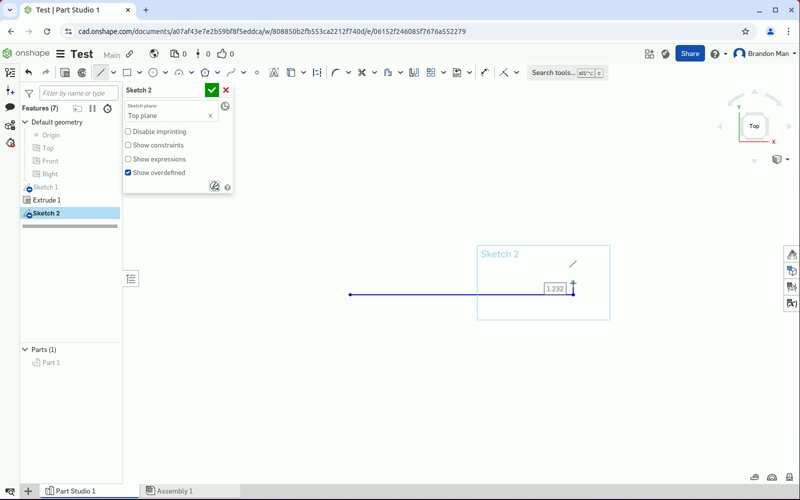
scroll(-6)
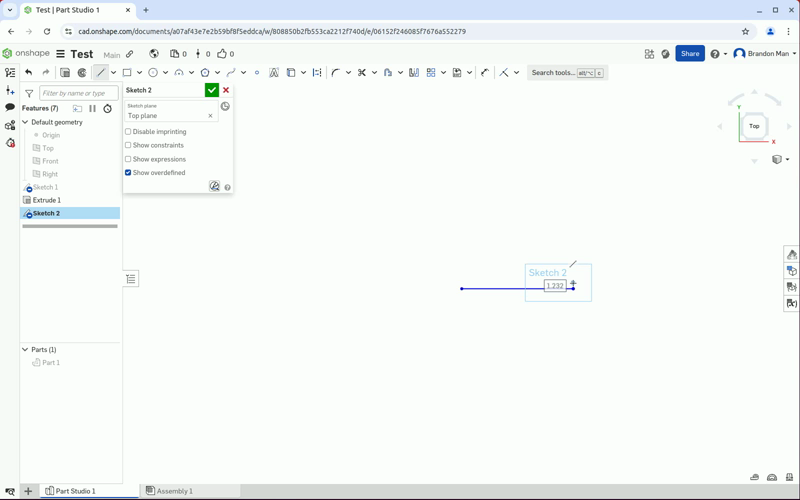
key_up(shift)
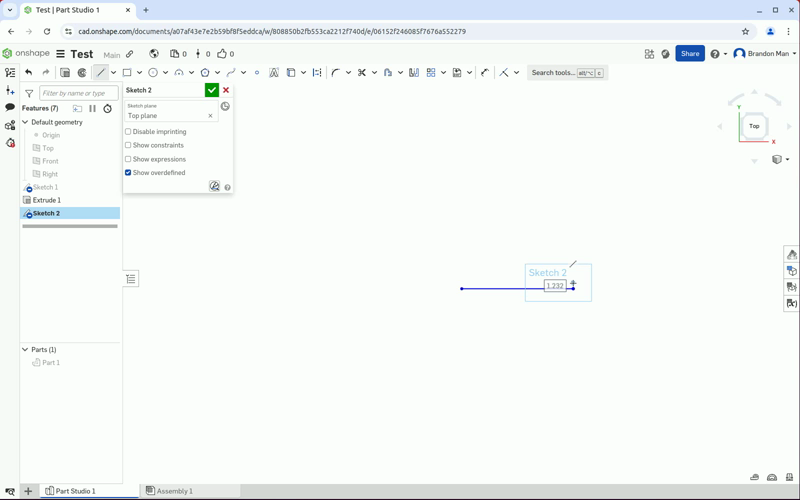
key_down(shift)
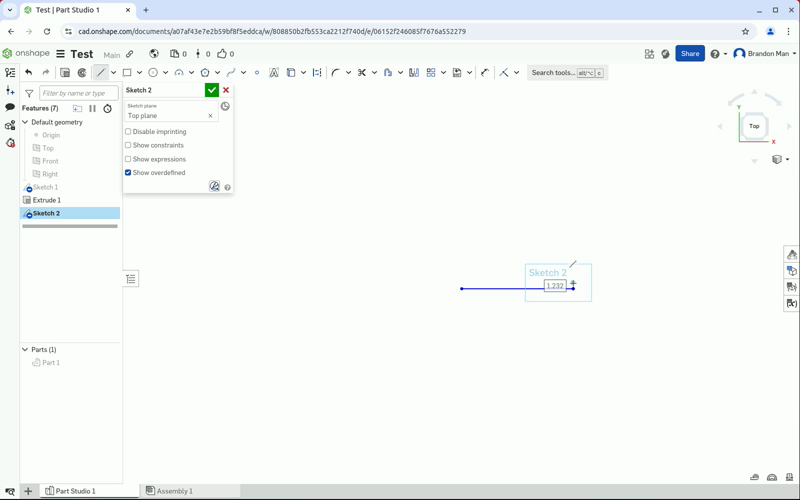
mouse_move(461, 282)
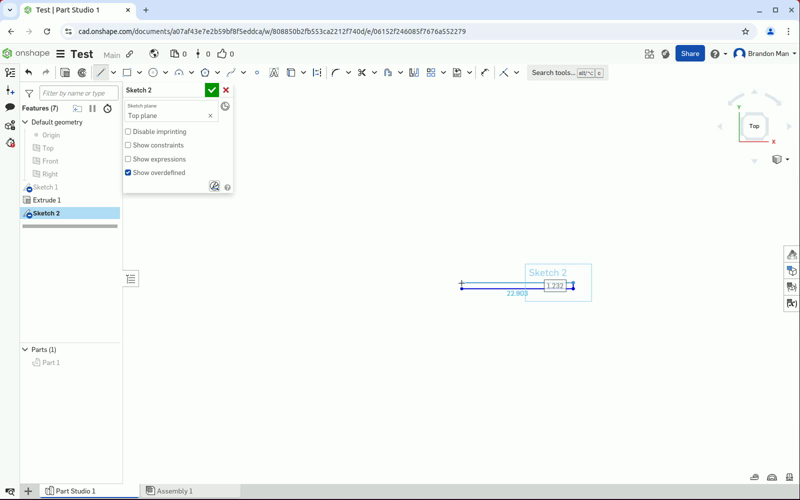
click(461, 282)
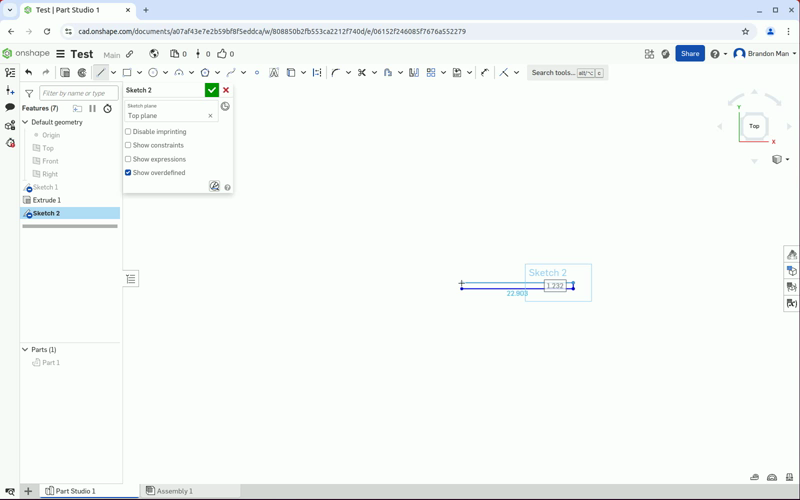
key_up(shift)
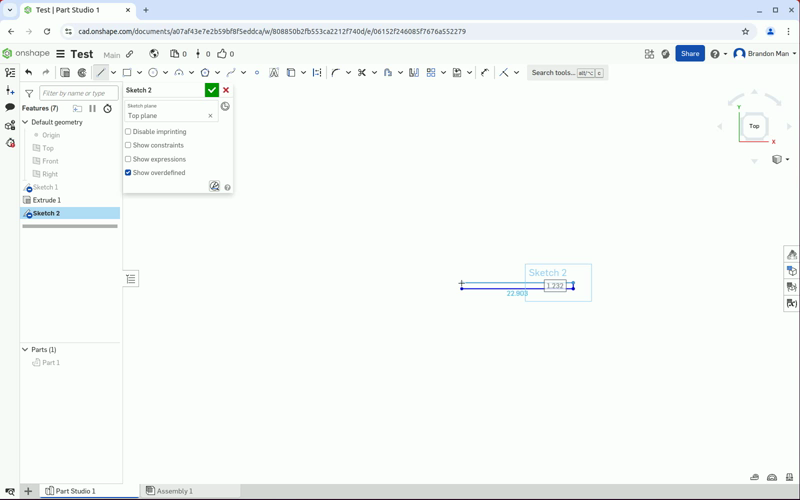
mouse_move(492, 282)
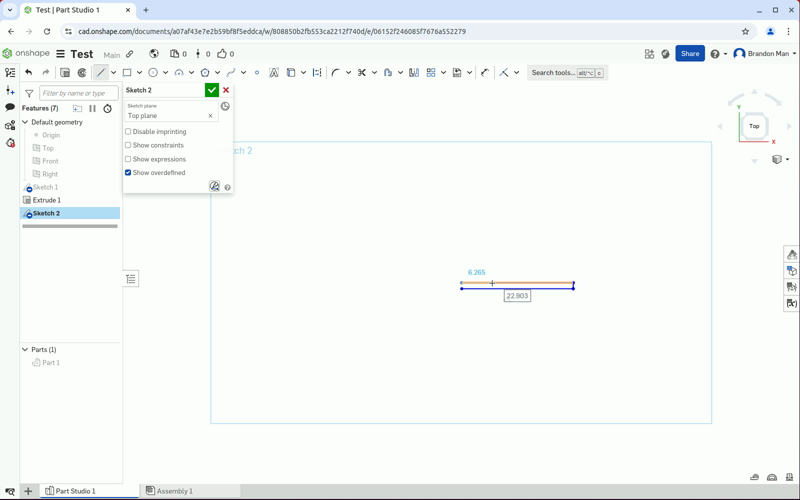
key_down(shift)
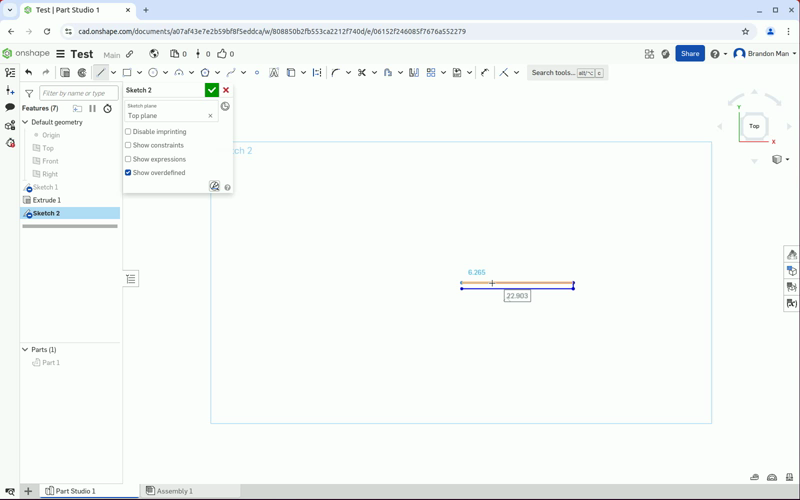
mouse_move(461, 288)
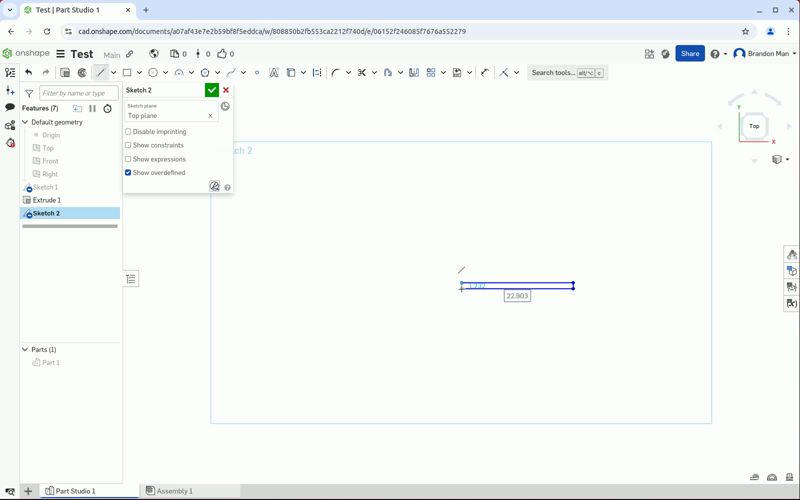
scroll(6)
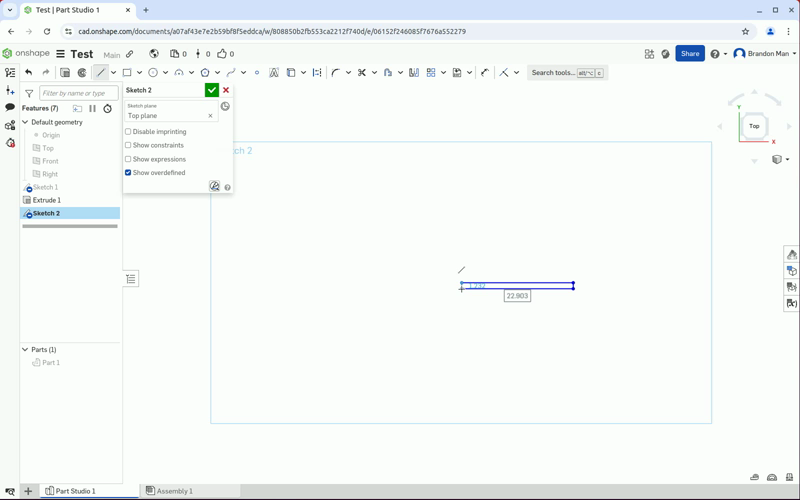
scroll(6)
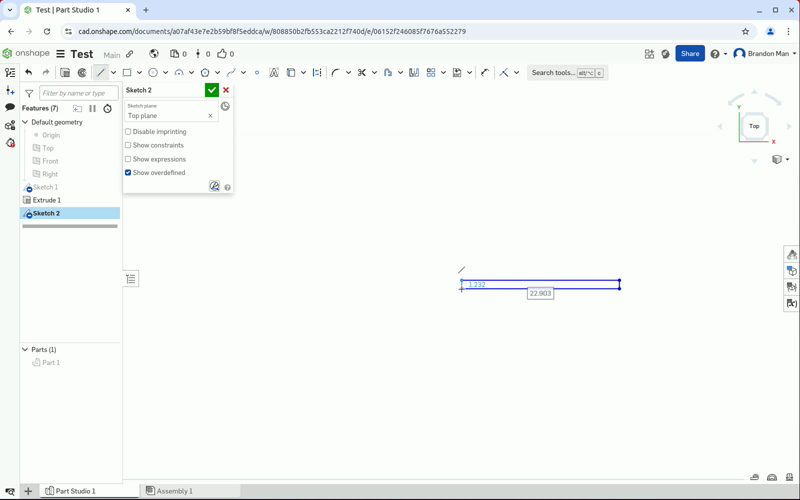
scroll(6)
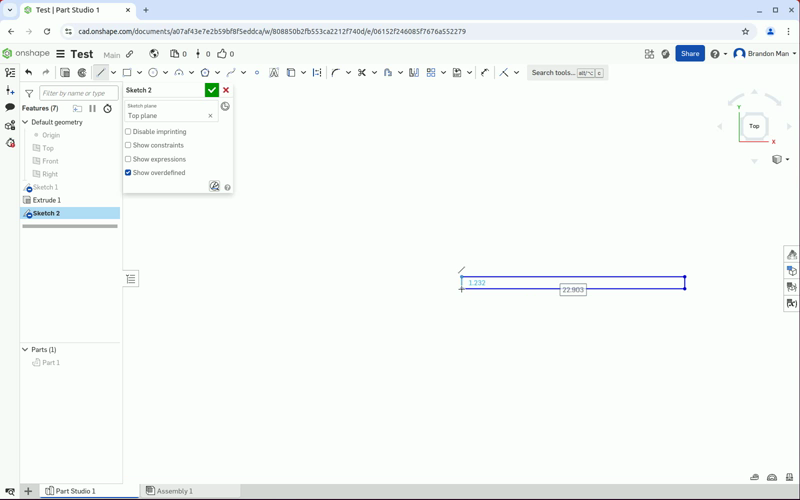
scroll(6)
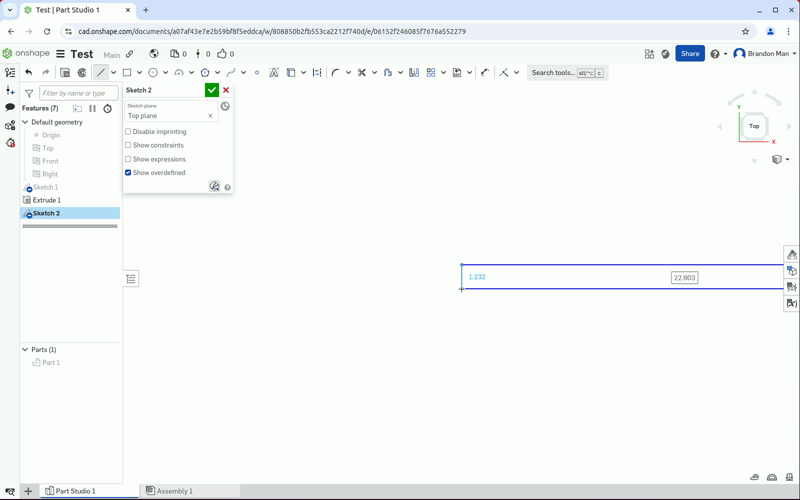
scroll(6)
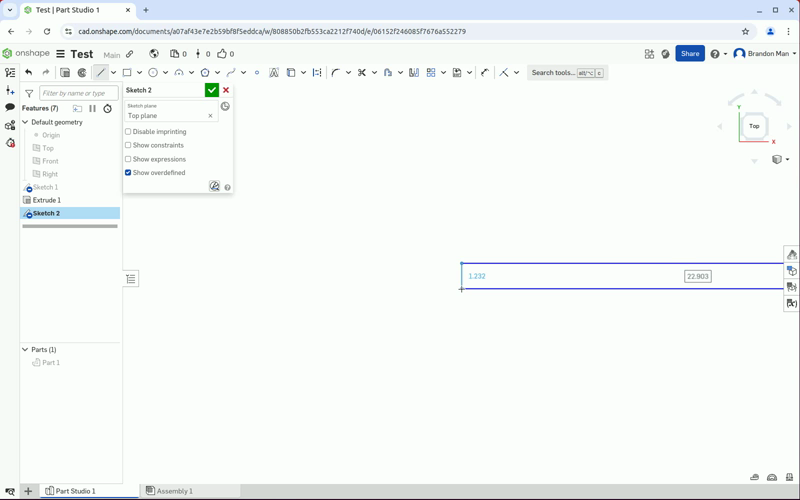
scroll(6)
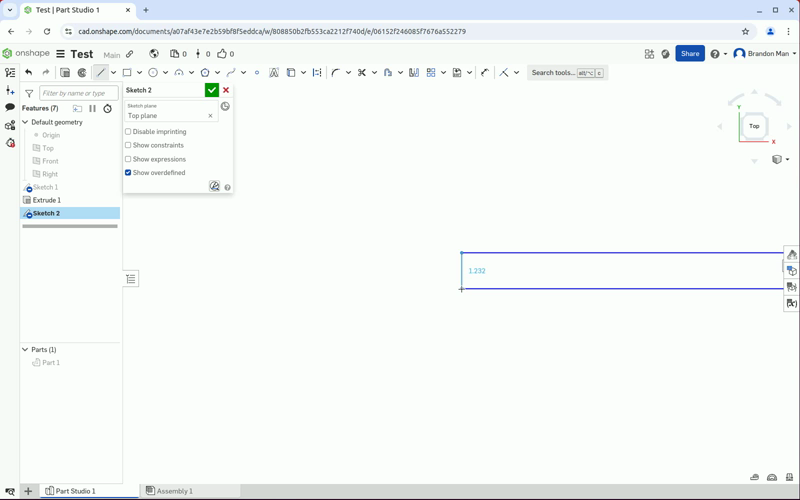
scroll(6)
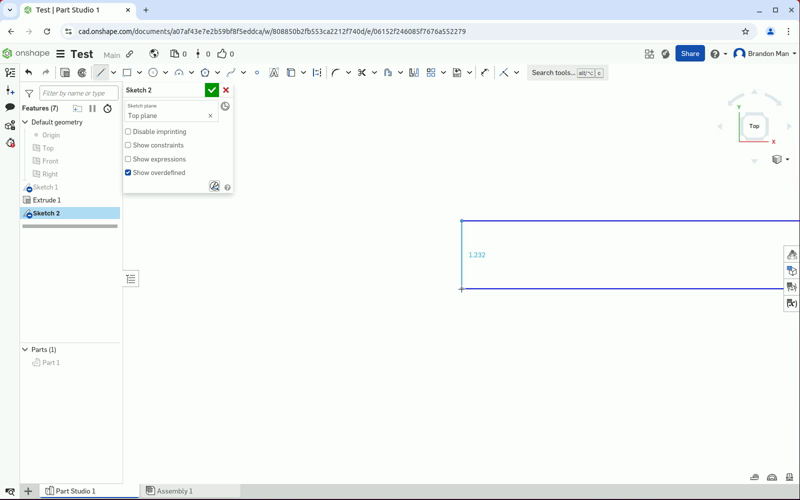
key_up(shift)
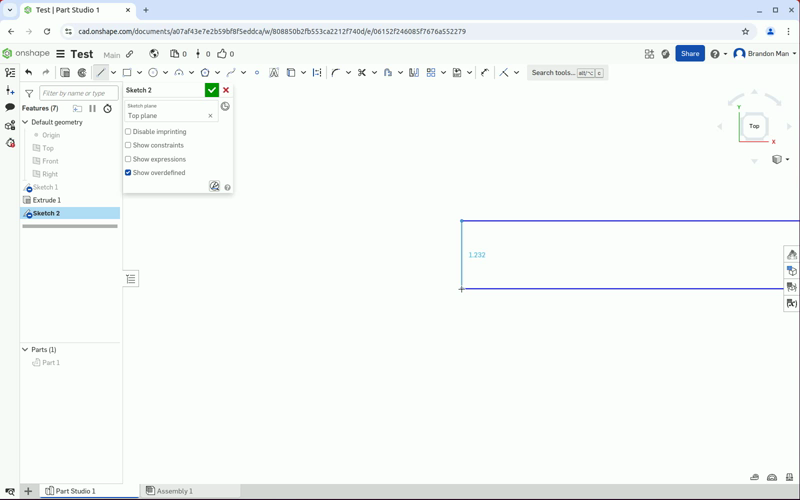
click(461, 288)
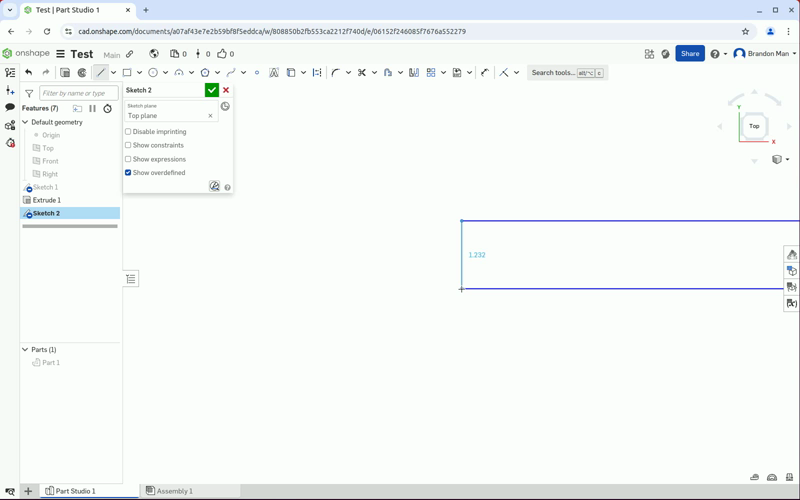
scroll(-6)
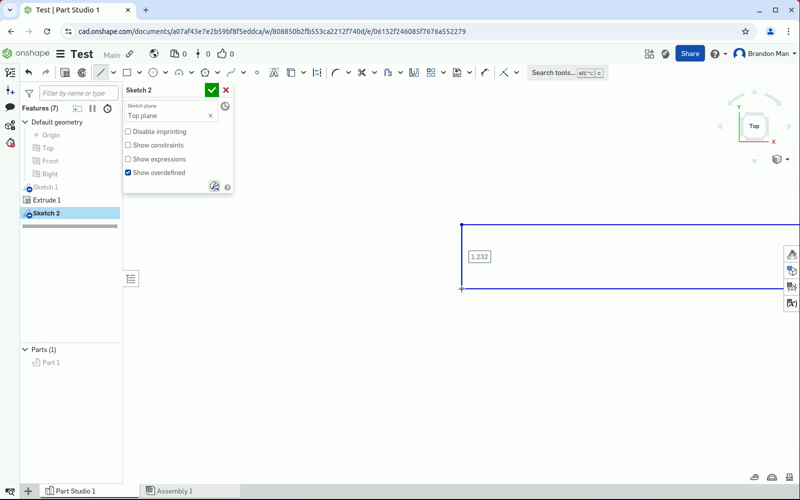
scroll(-6)
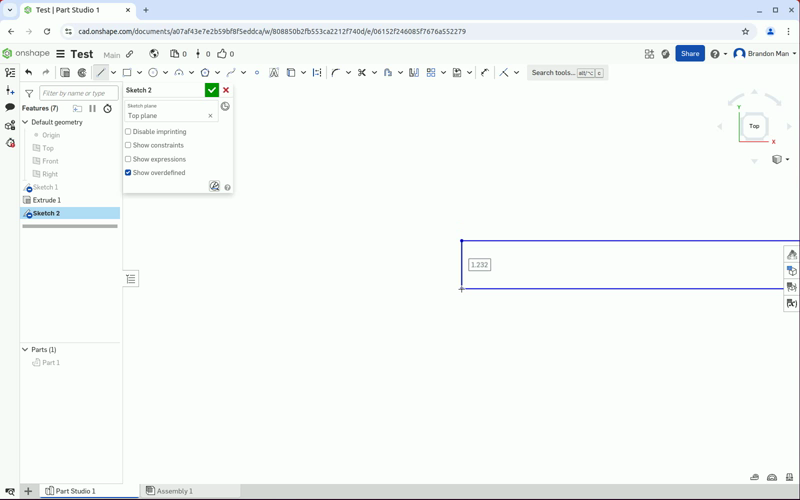
scroll(-6)
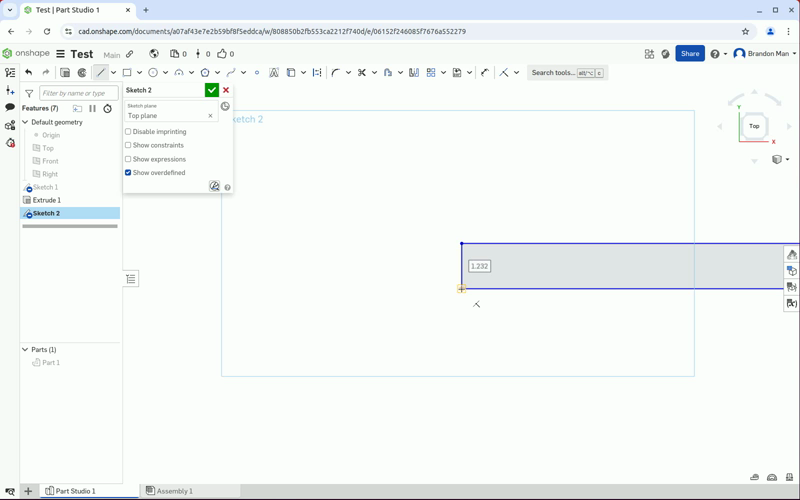
scroll(-6)
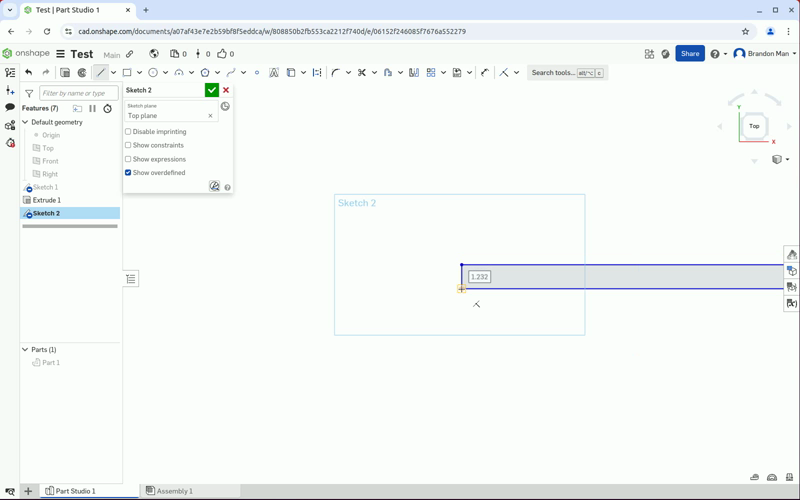
scroll(-6)
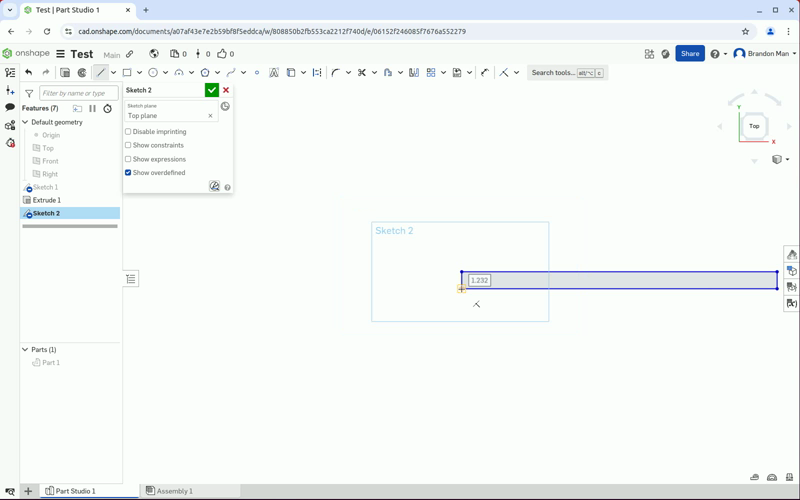
scroll(-6)
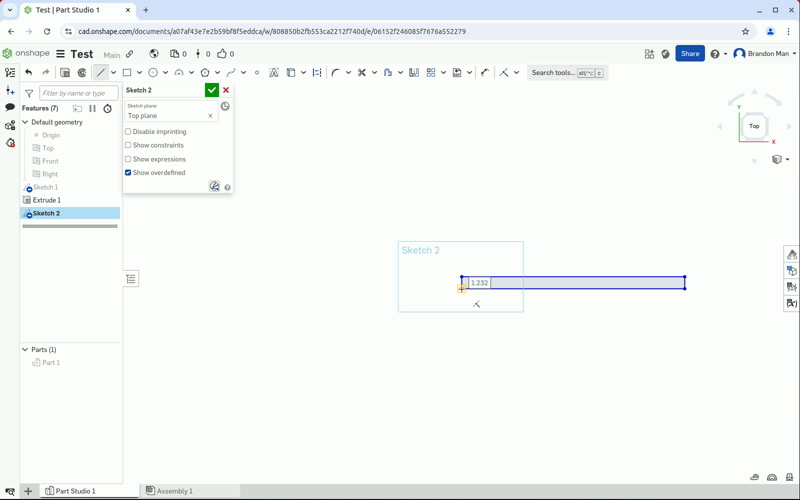
scroll(-6)
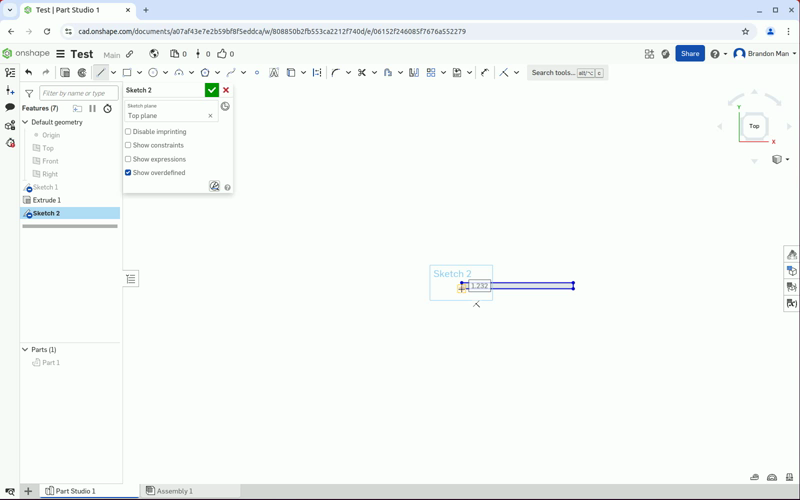
key(esc)
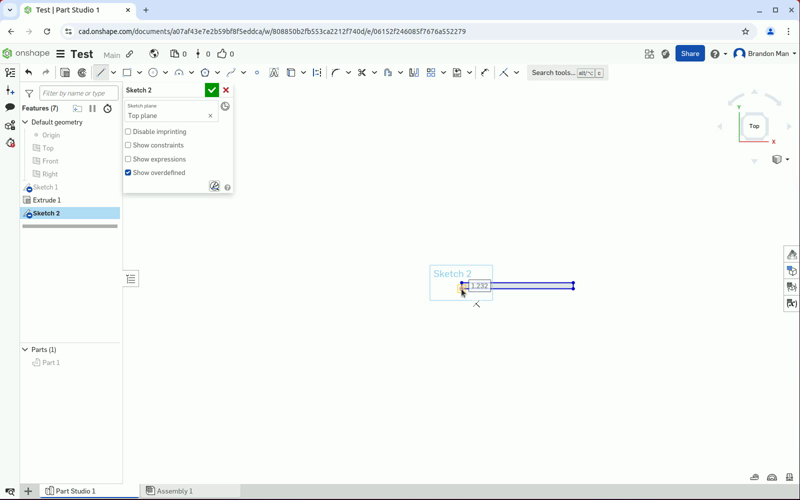
mouse_move(558, 286)
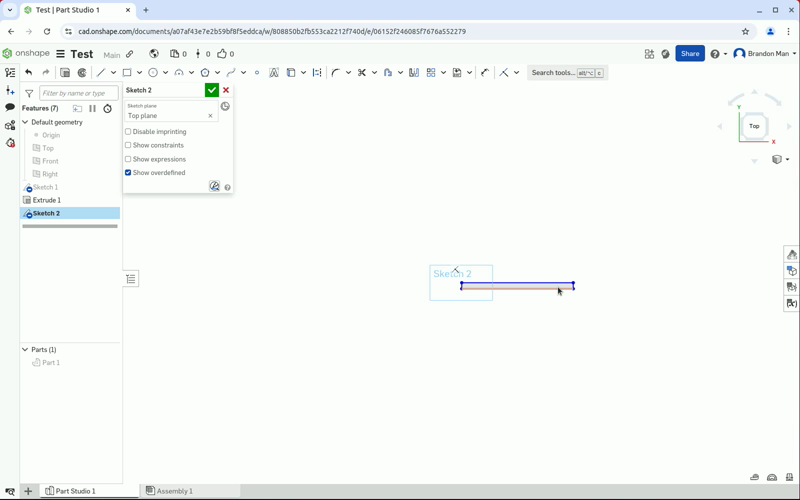
scroll(6)
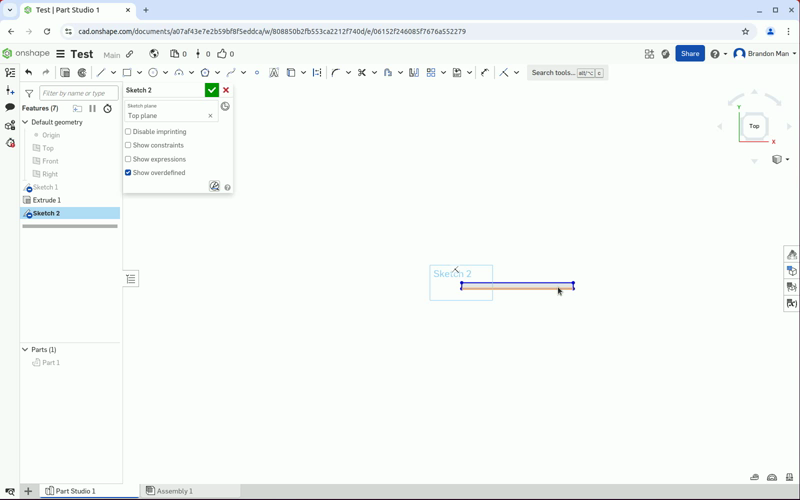
scroll(6)
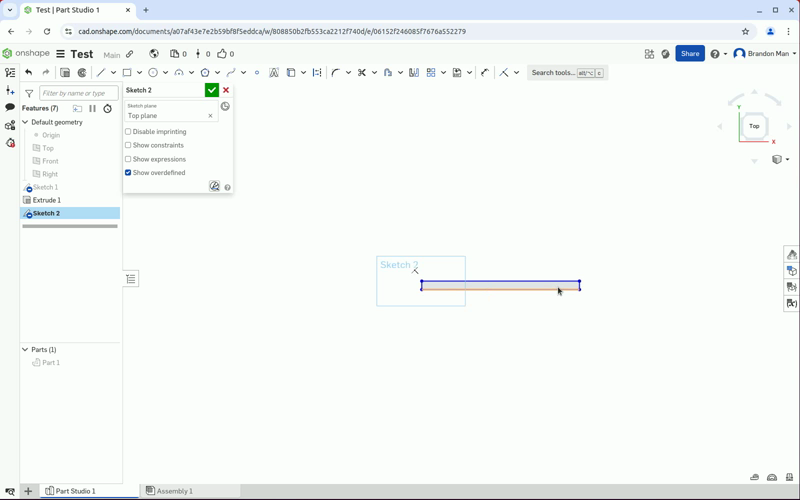
scroll(6)
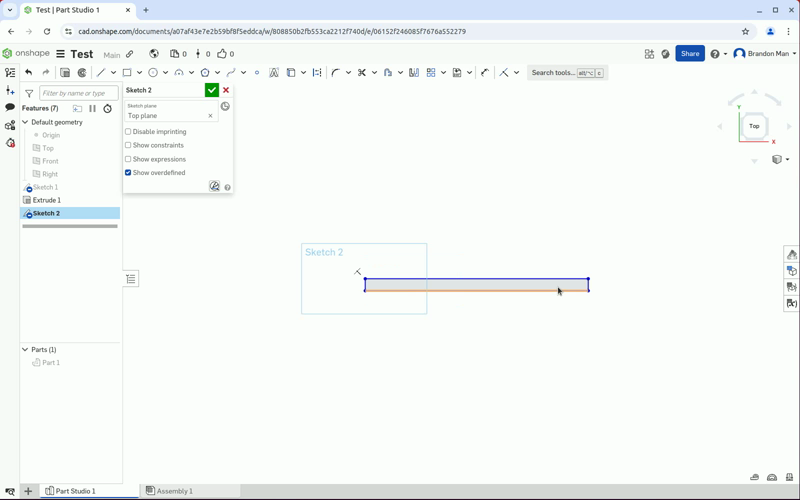
scroll(6)
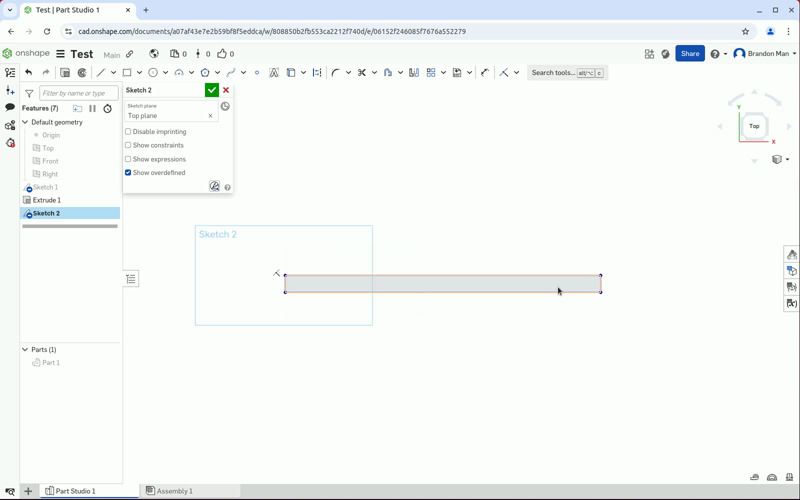
scroll(6)
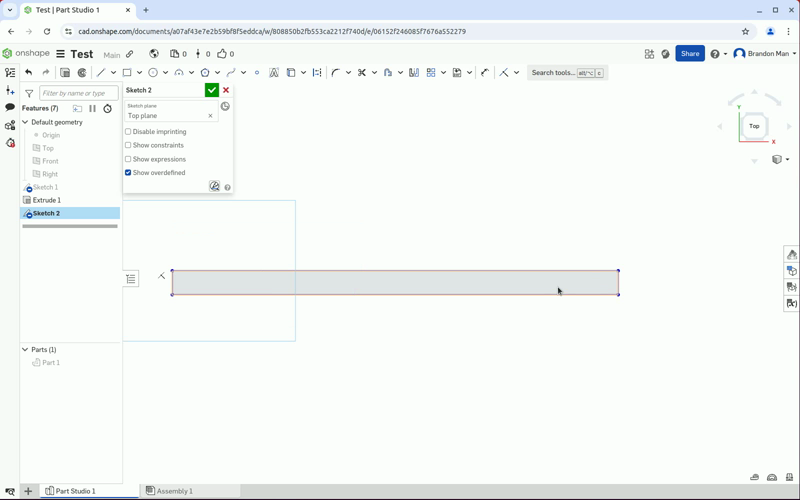
scroll(6)
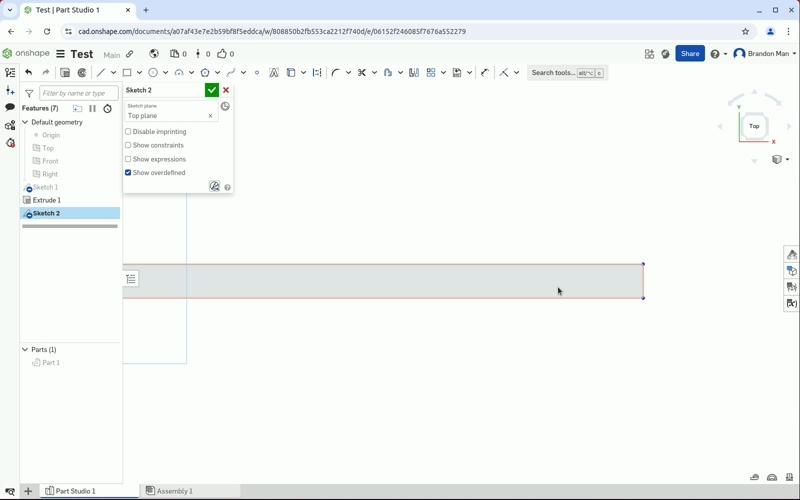
scroll(6)
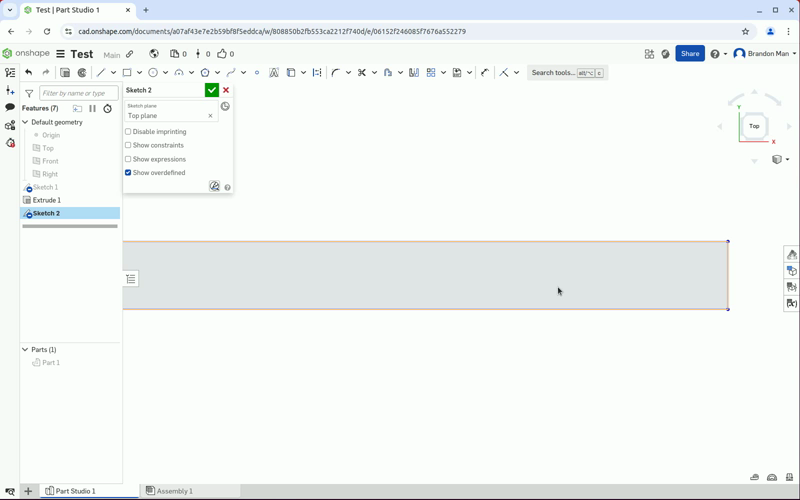
click(558, 286)
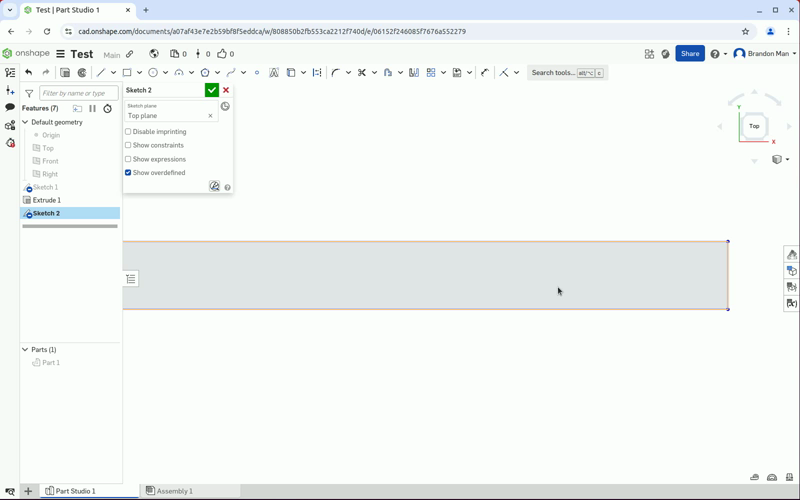
scroll(-6)
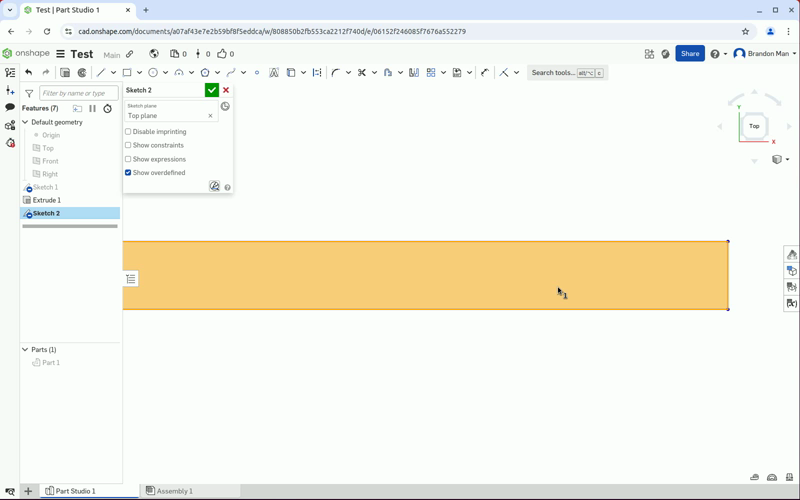
scroll(-6)
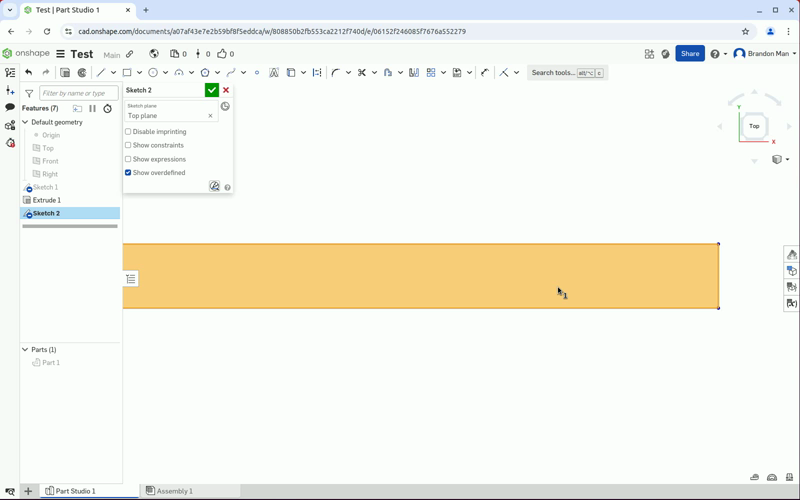
scroll(-6)
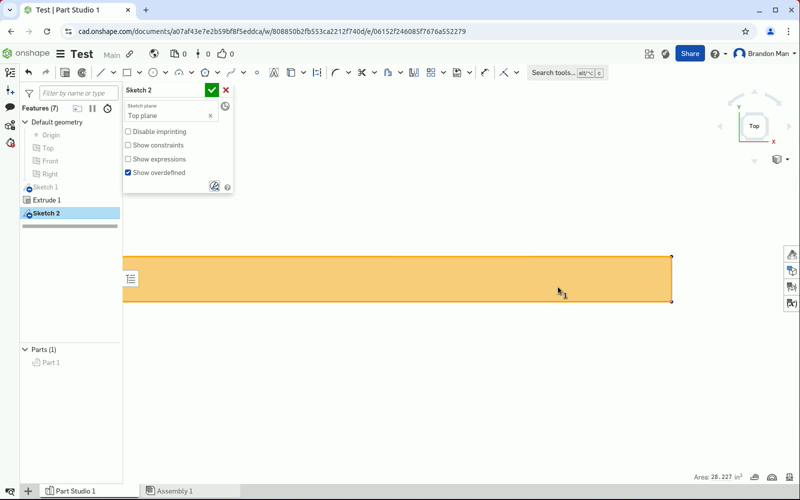
scroll(-6)
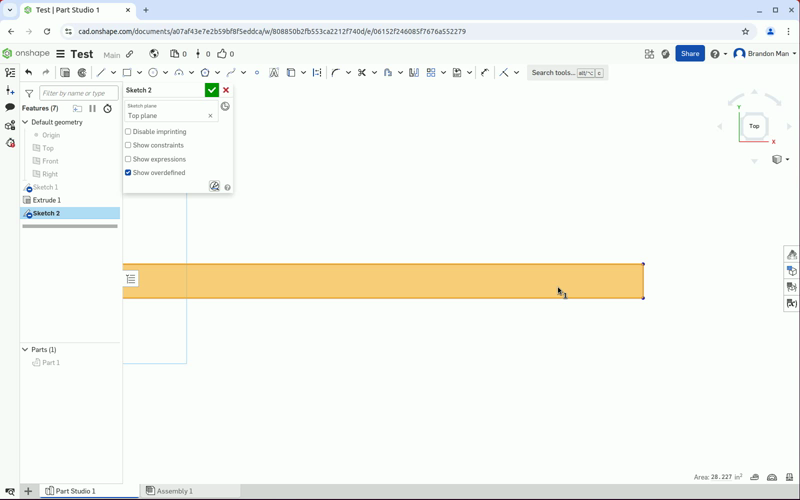
scroll(-6)
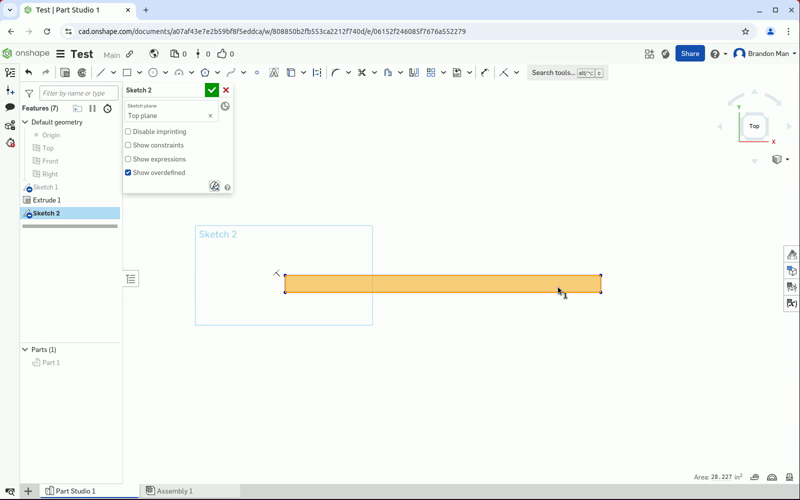
scroll(-6)
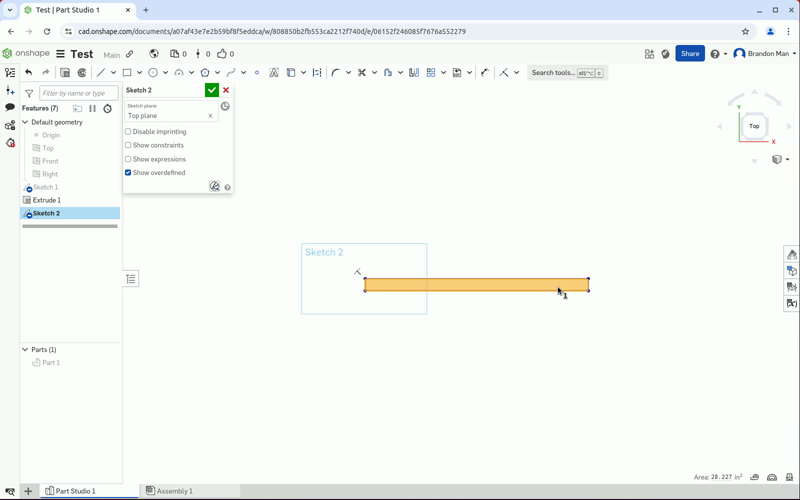
scroll(-6)
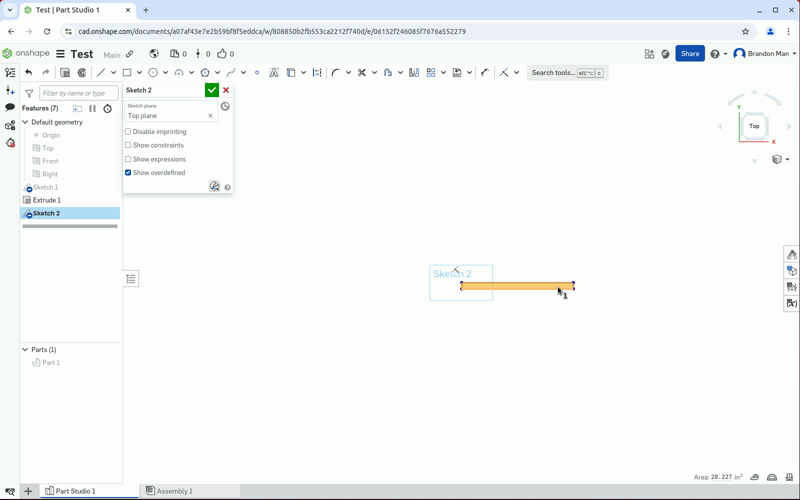
mouse_move(73, 352)
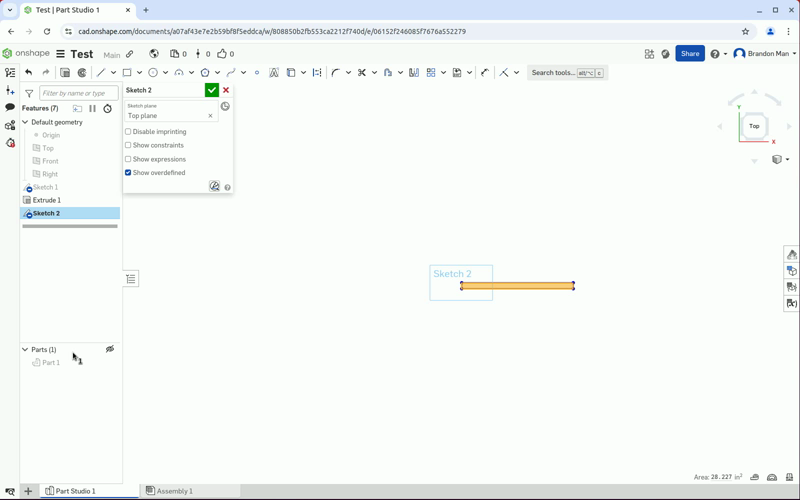
key(shift+y)
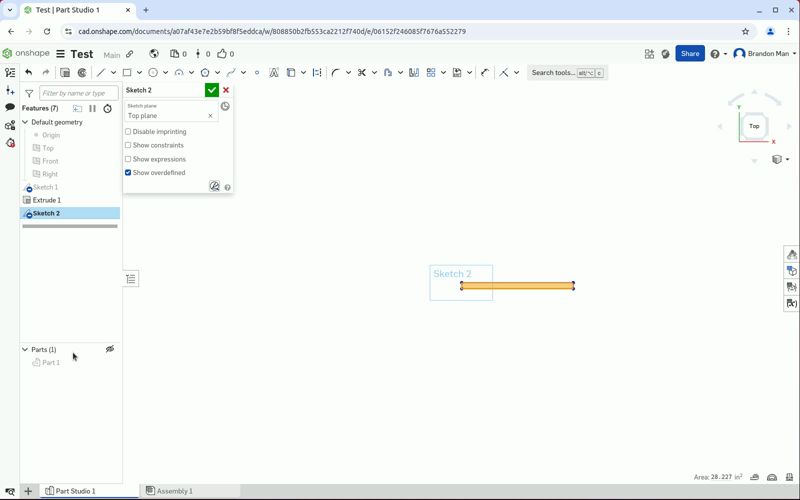
key(shift+e)
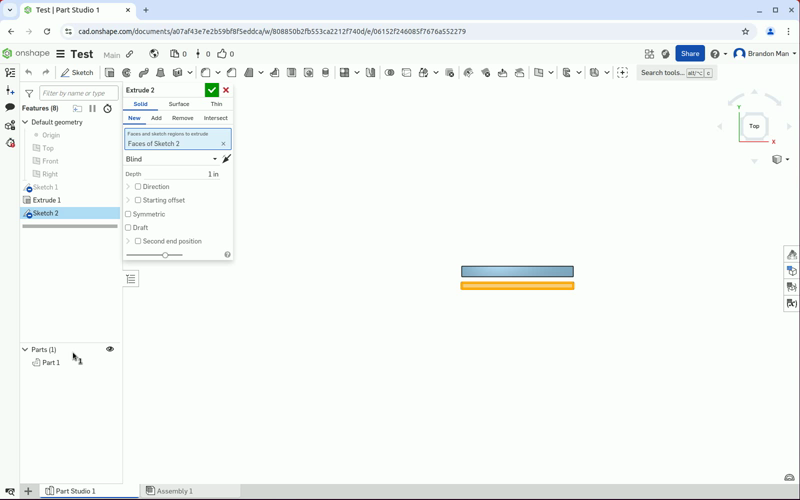
mouse_move(143, 106)
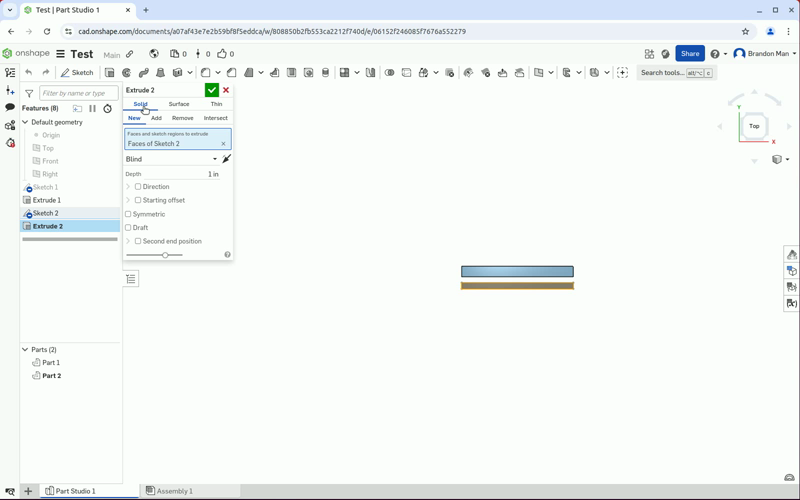
click(143, 106)
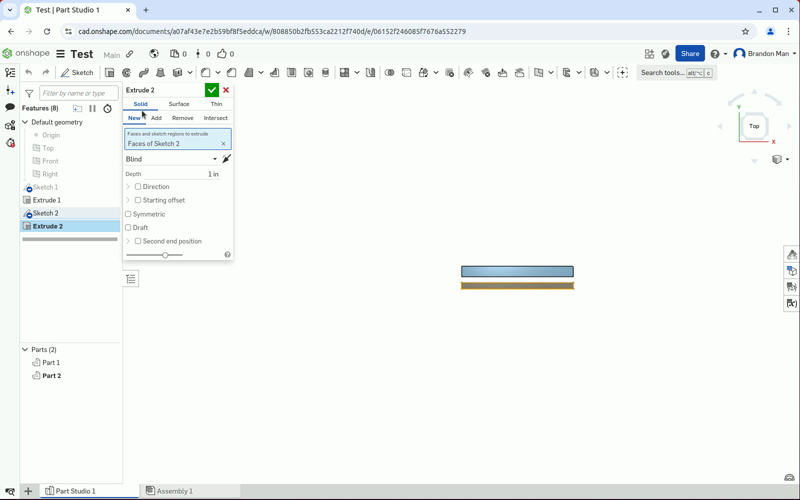
mouse_move(137, 120)
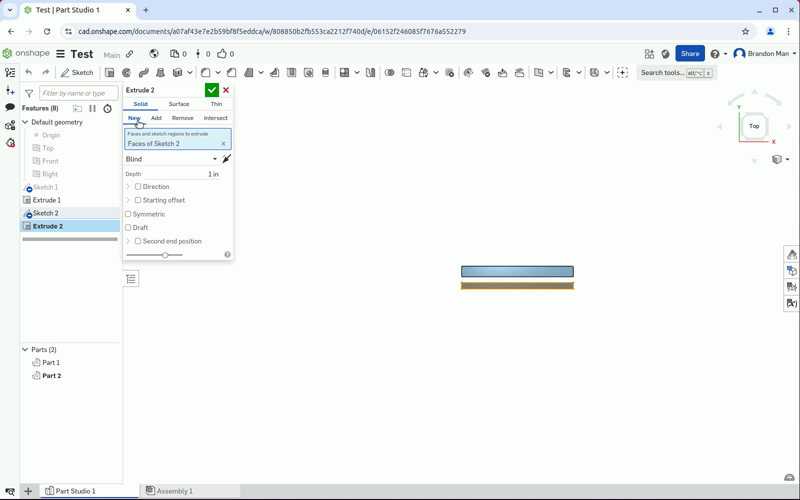
click(137, 120)
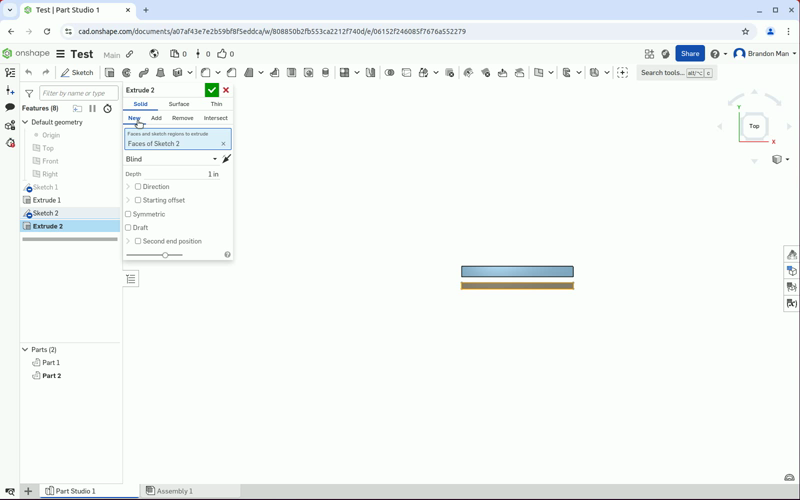
key(tab, 4)
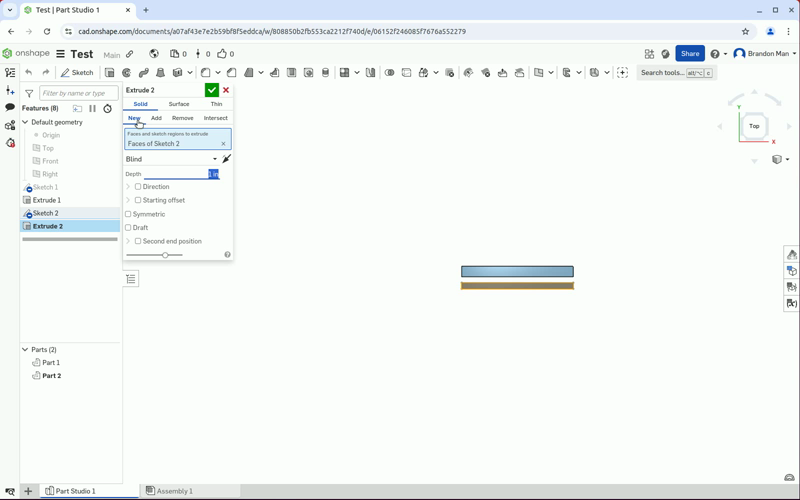
text(0.481)
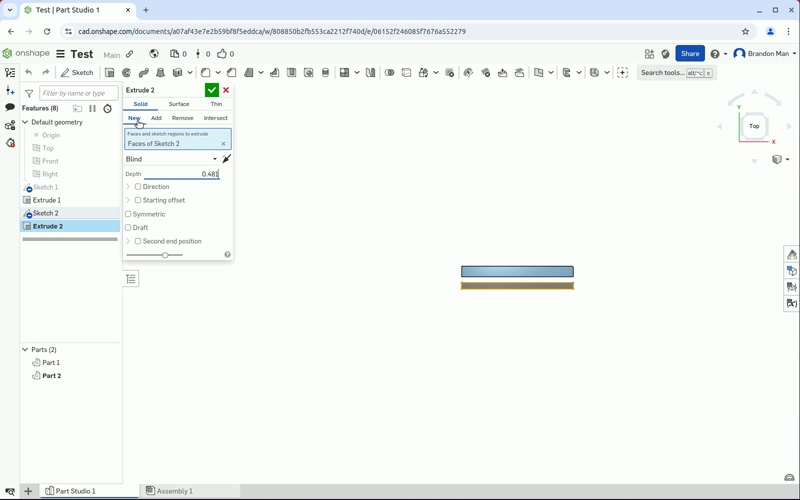
key(enter)
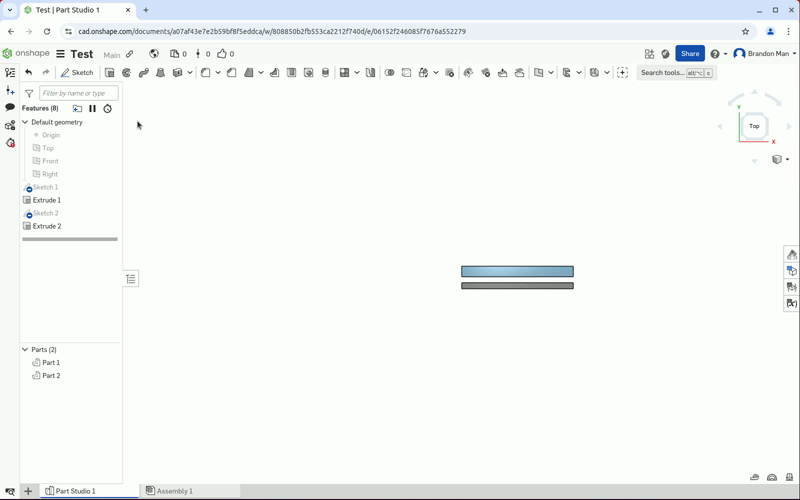
key(shift+h)
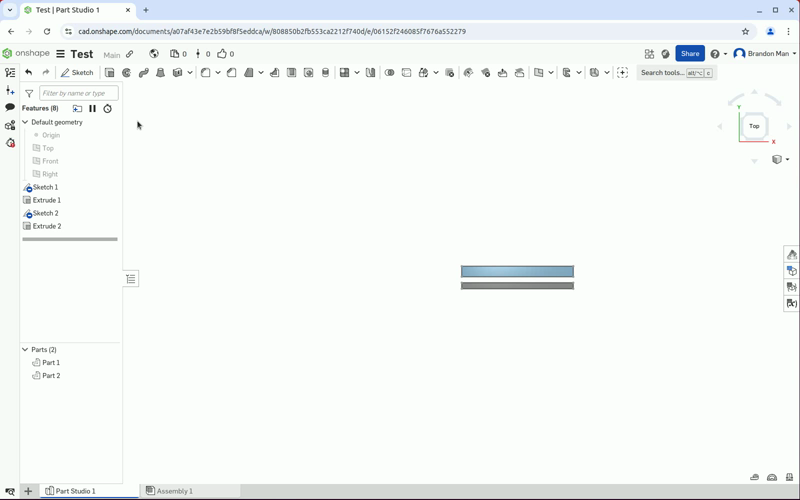
key(shift+h)
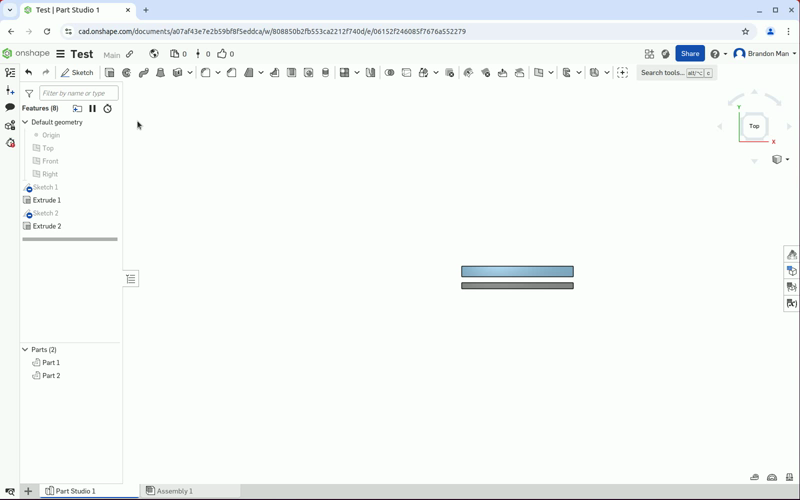
mouse_move(73, 189)
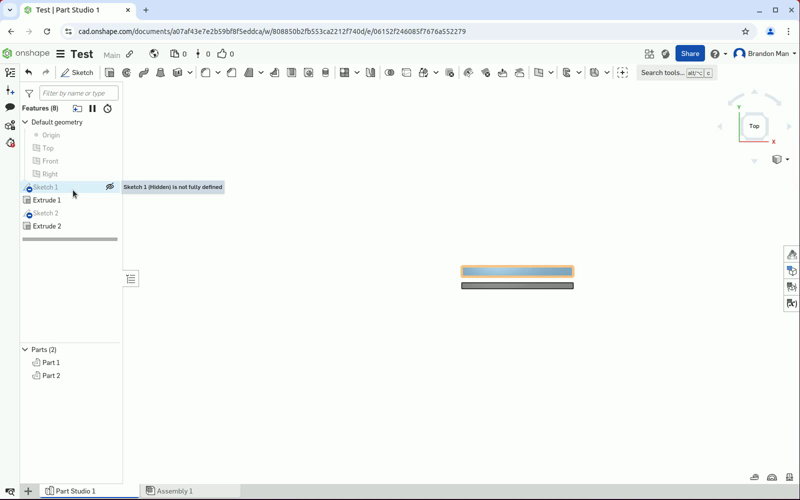
click(73, 189)
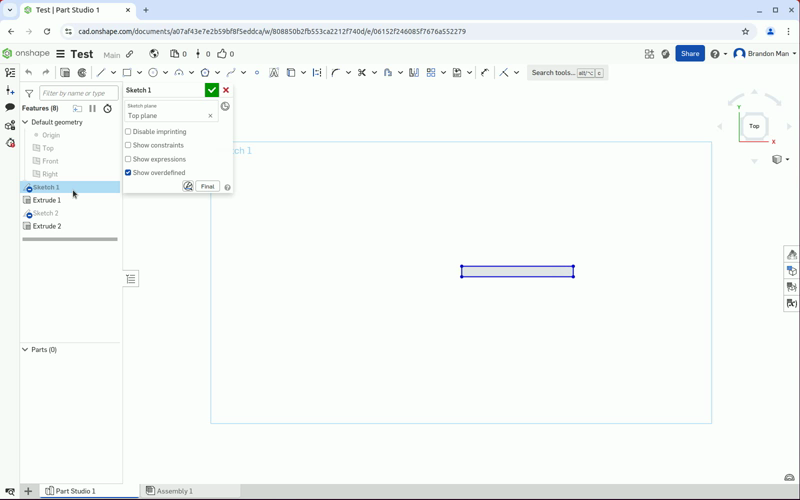
mouse_move(229, 92)
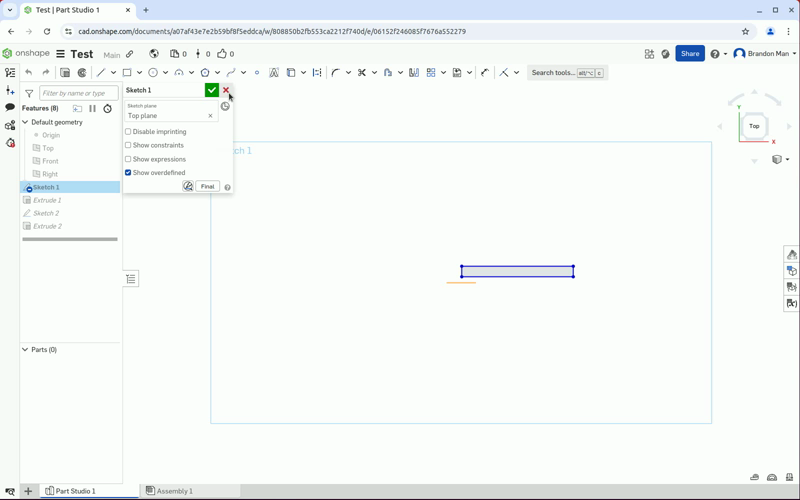
click(229, 92)
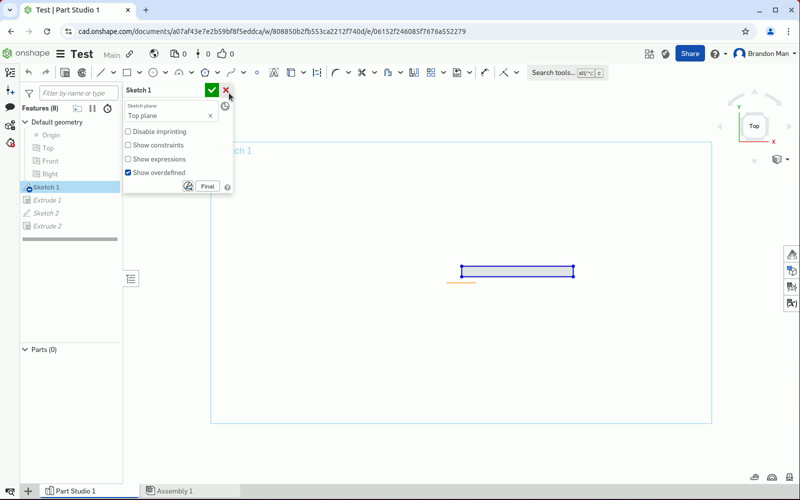
key(shift+s)
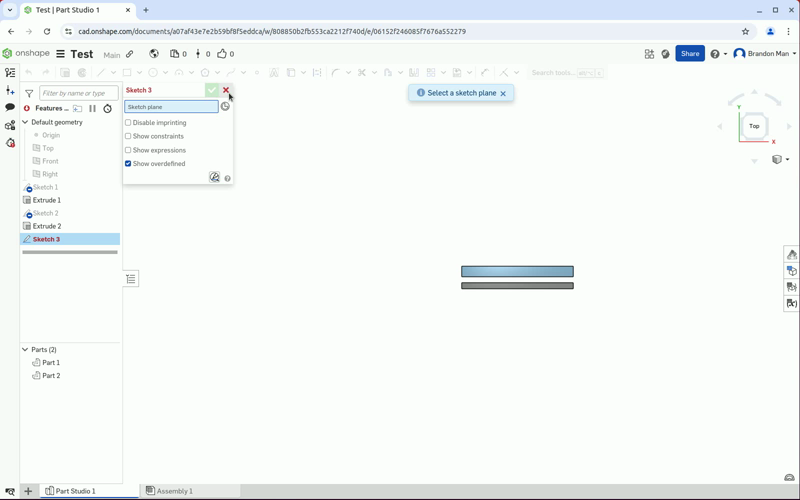
mouse_move(73, 150)
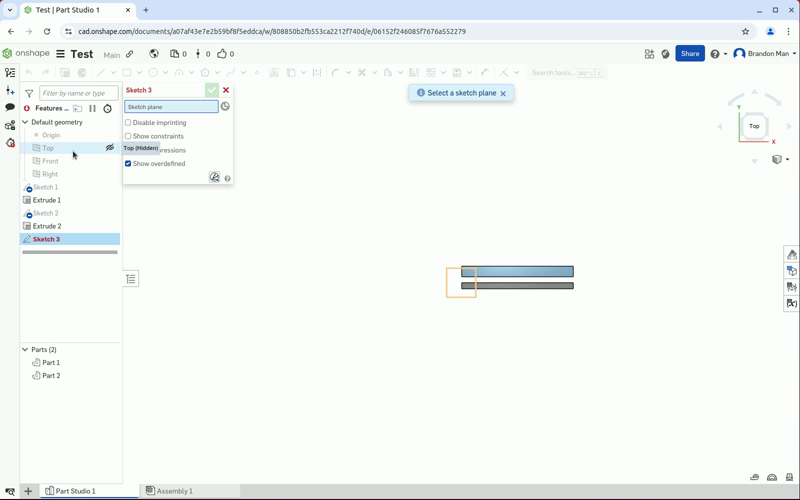
click(73, 150)
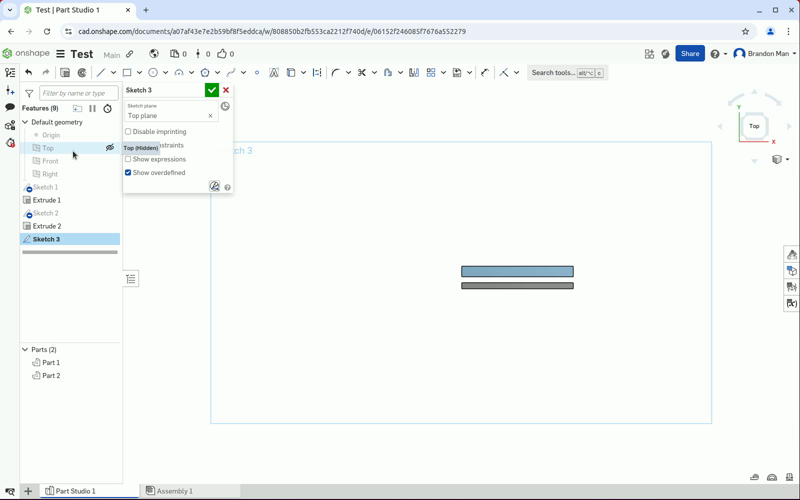
mouse_move(73, 352)
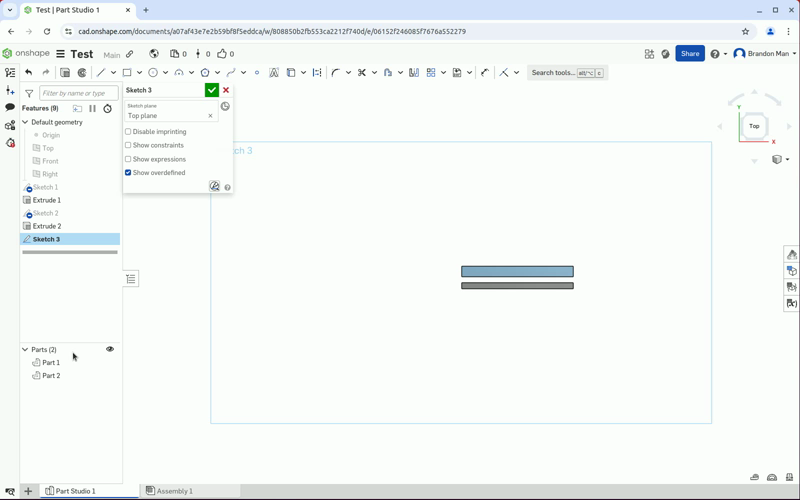
key(y)
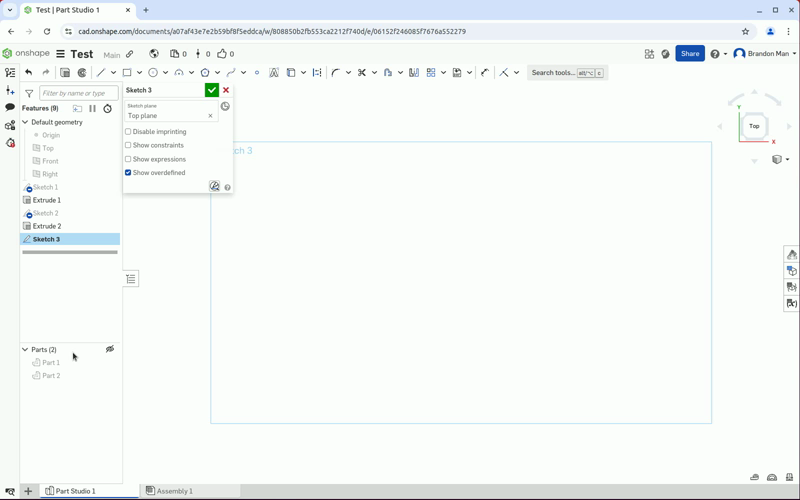
key(l)
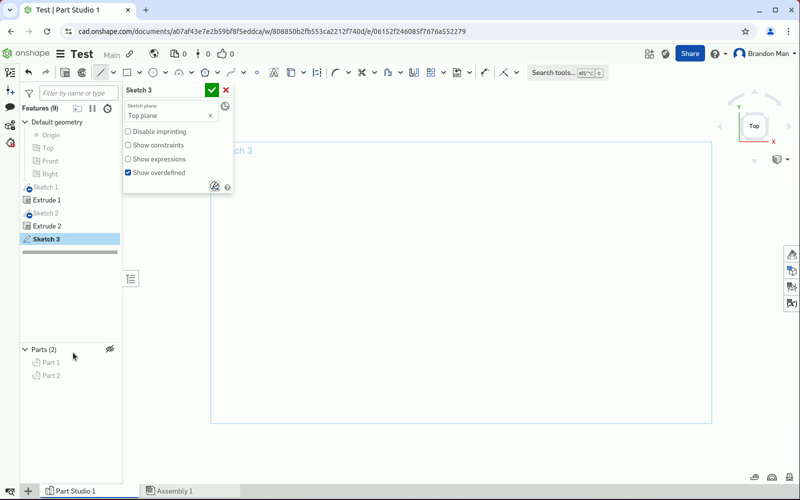
key_down(shift)
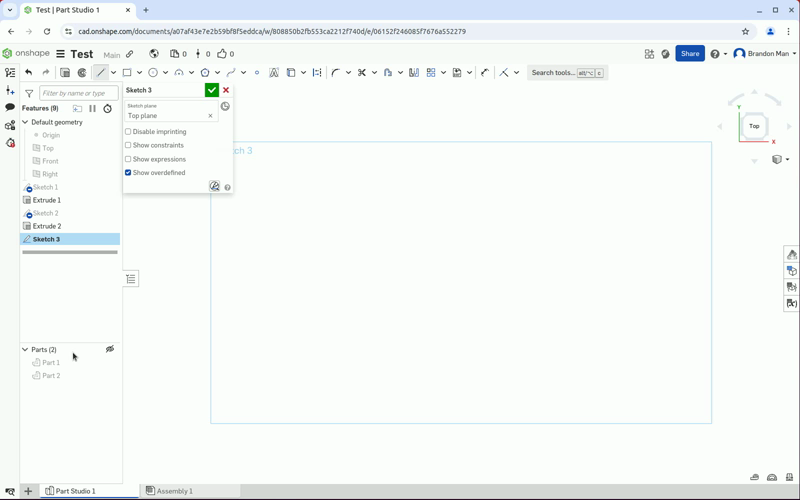
mouse_move(461, 282)
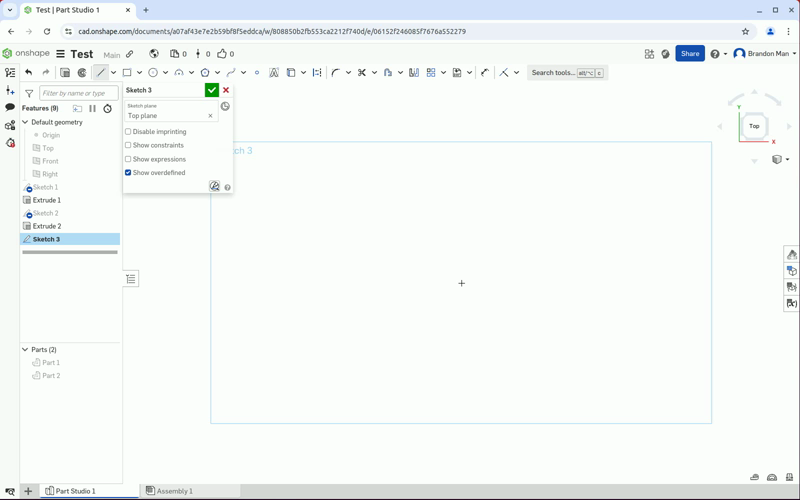
click(461, 282)
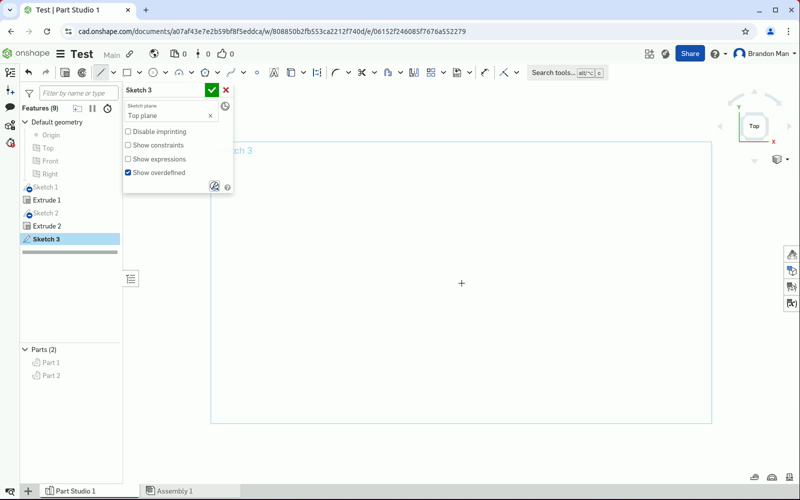
key_up(shift)
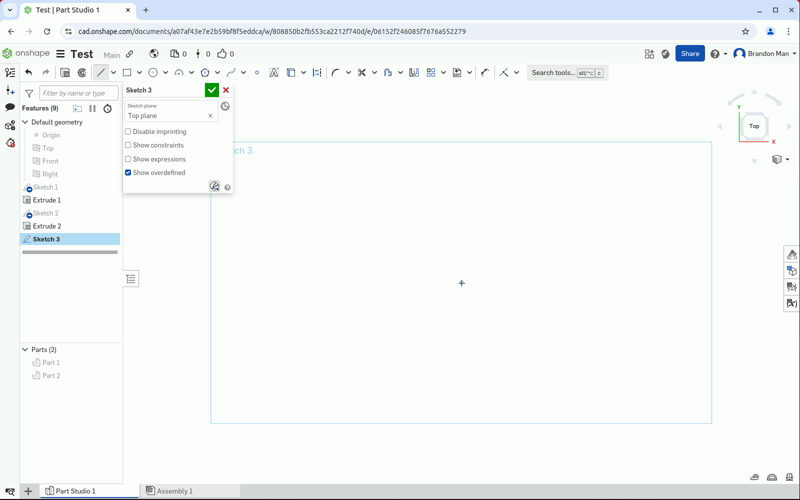
key_down(shift)
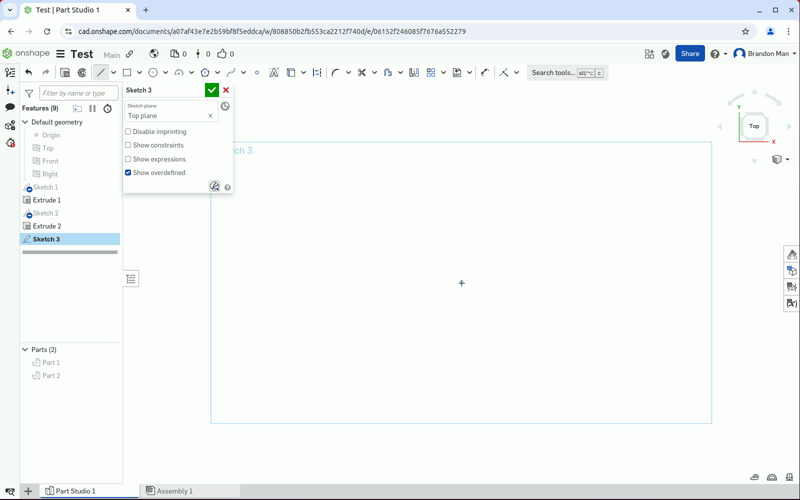
mouse_move(573, 282)
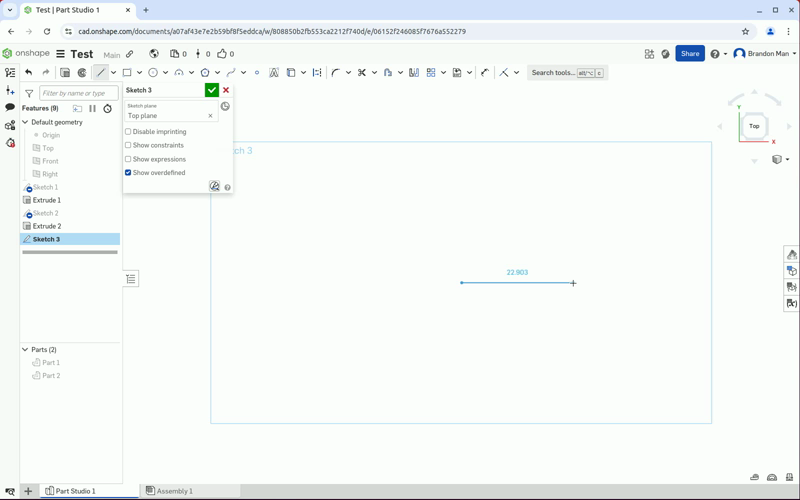
click(573, 282)
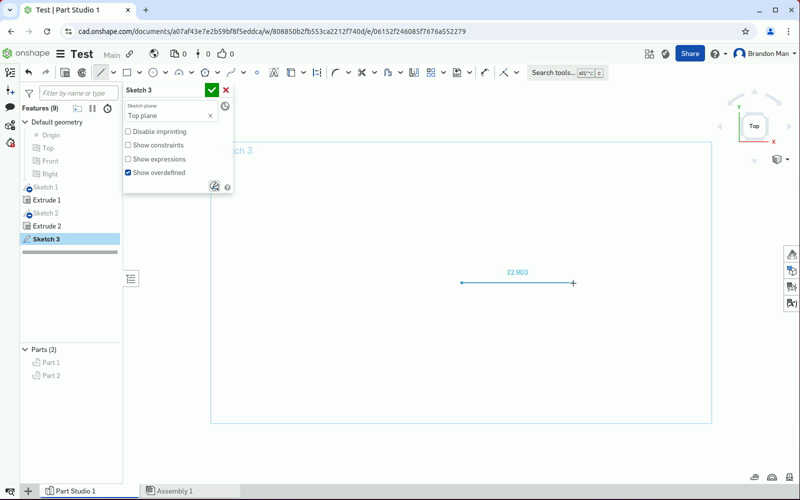
key_up(shift)
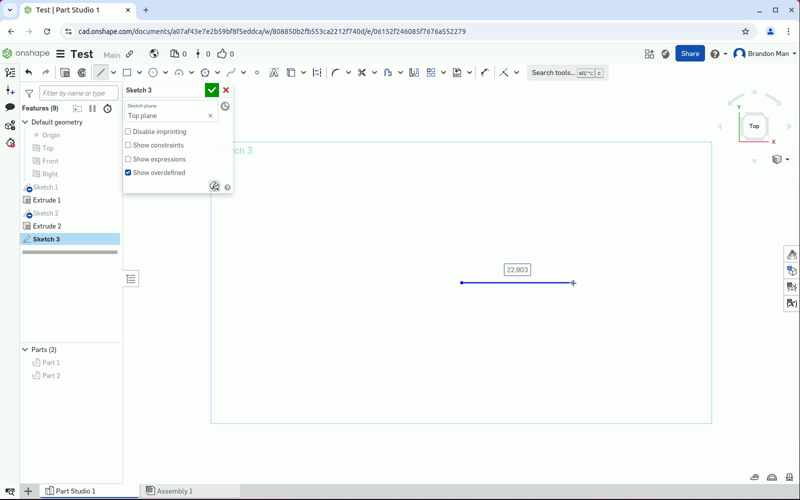
key_down(shift)
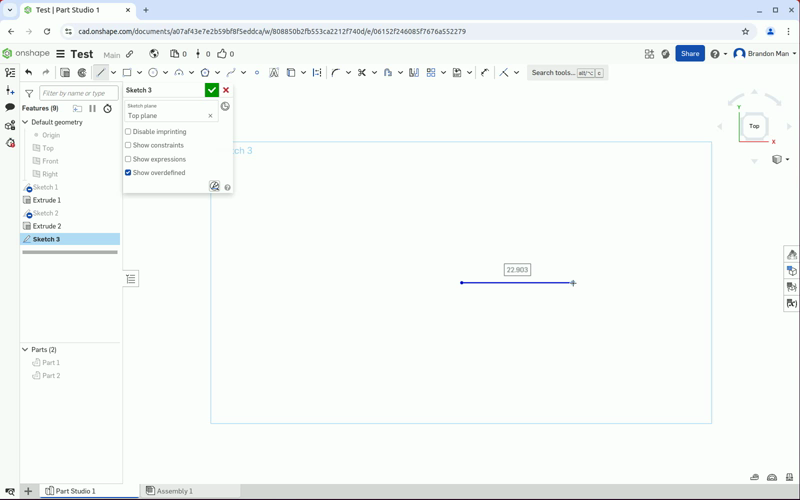
mouse_move(589, 282)
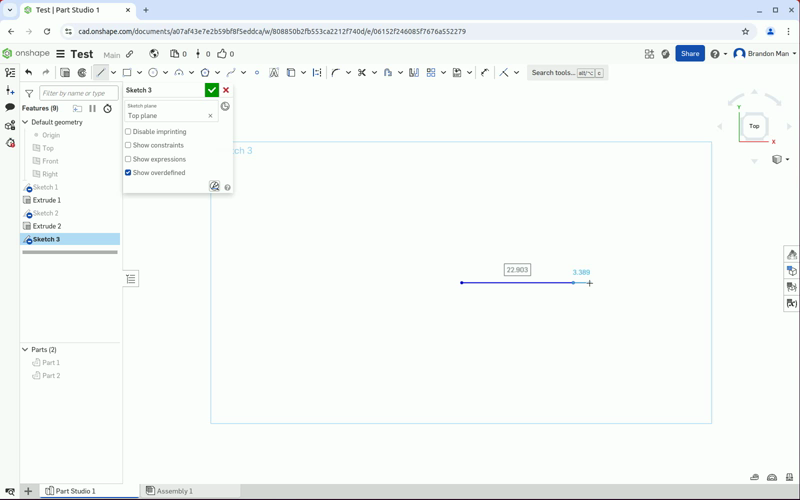
mouse_move(573, 276)
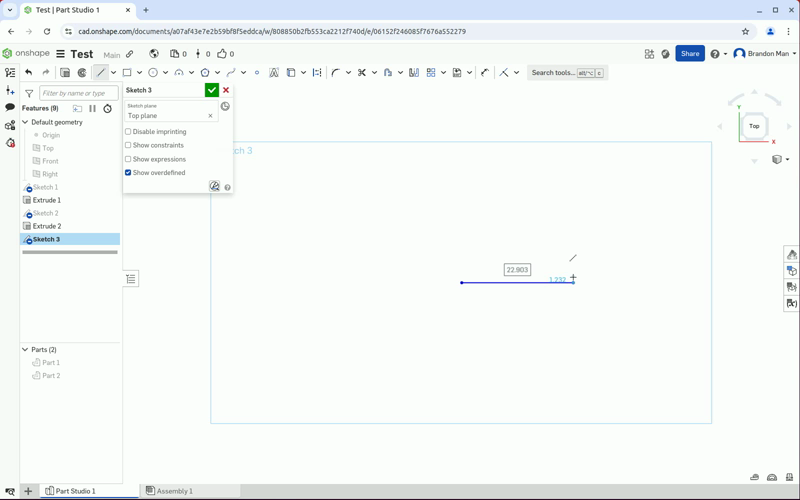
scroll(6)
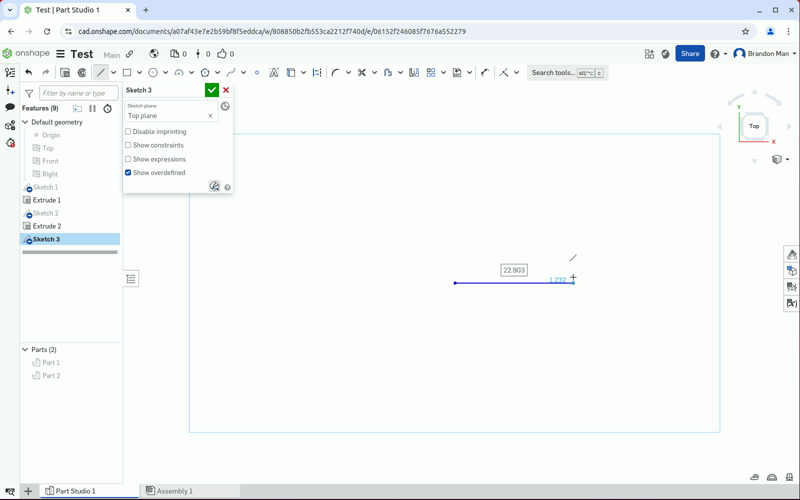
scroll(6)
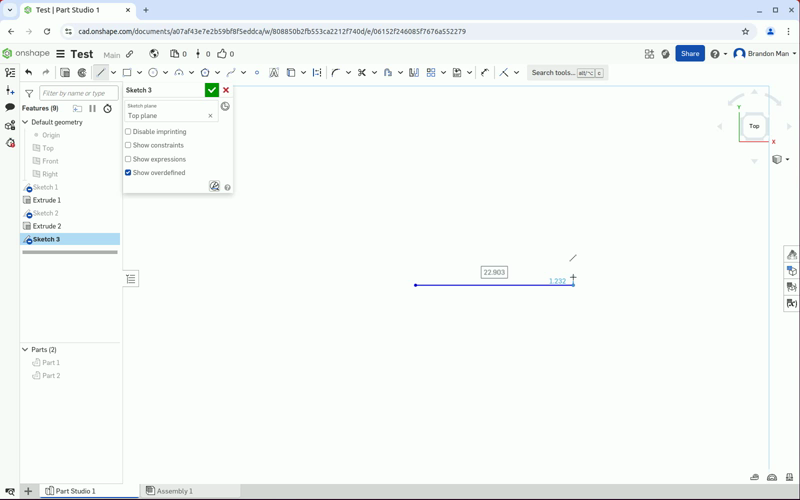
scroll(6)
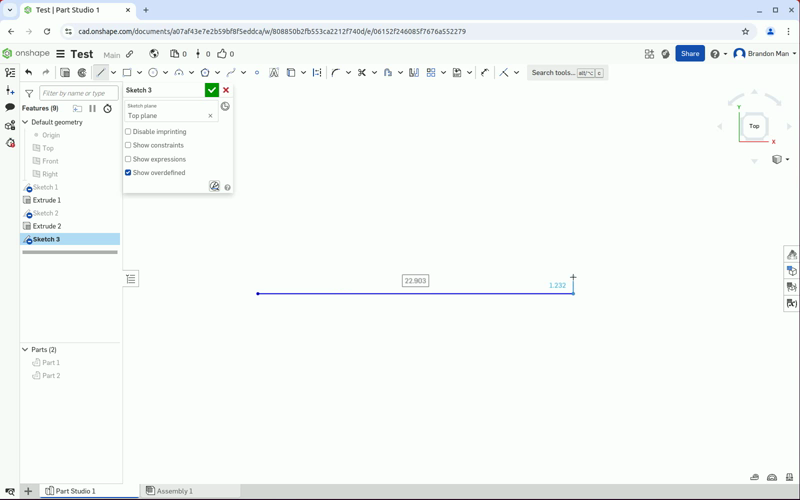
scroll(6)
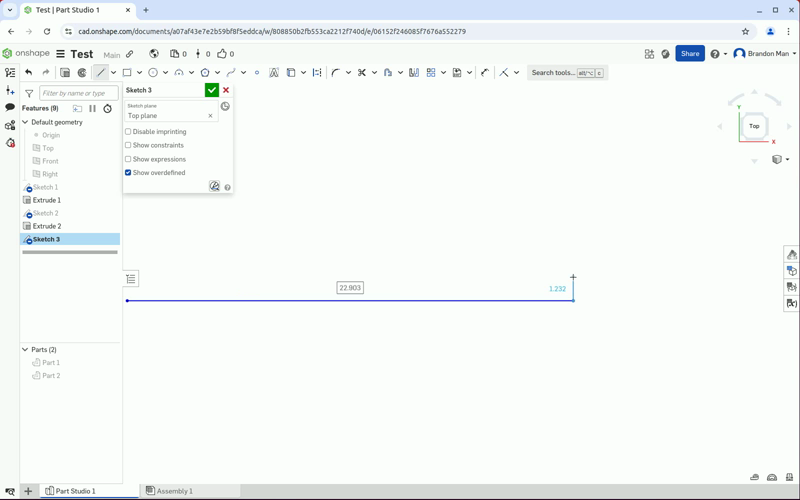
scroll(6)
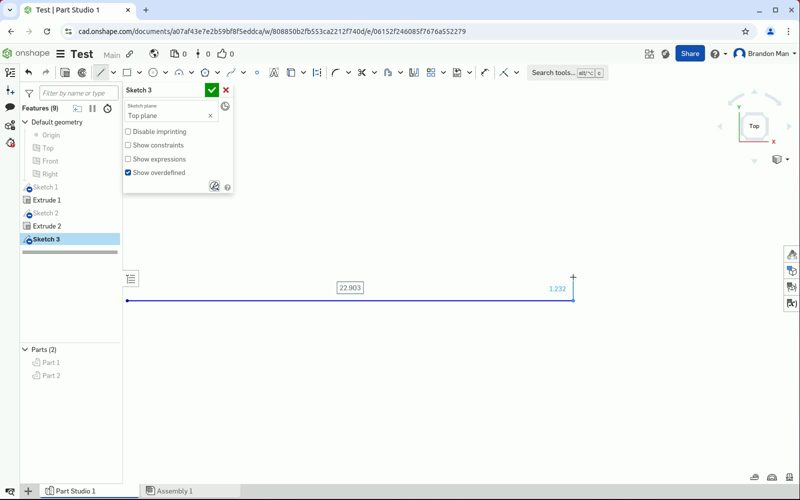
scroll(6)
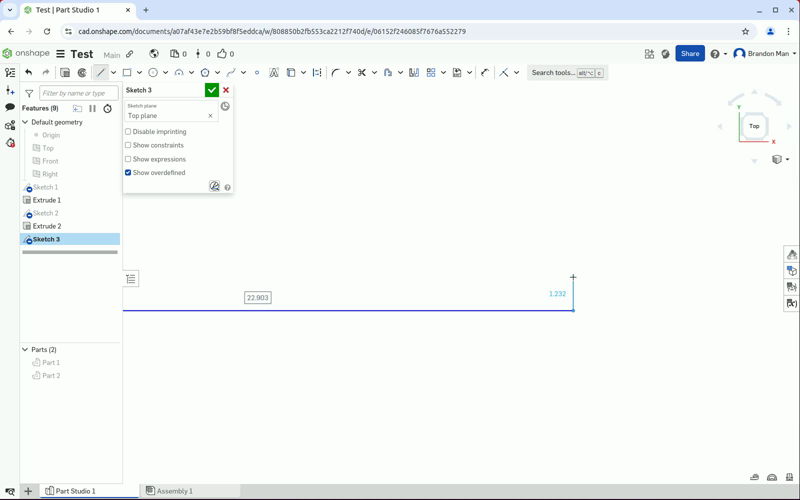
scroll(6)
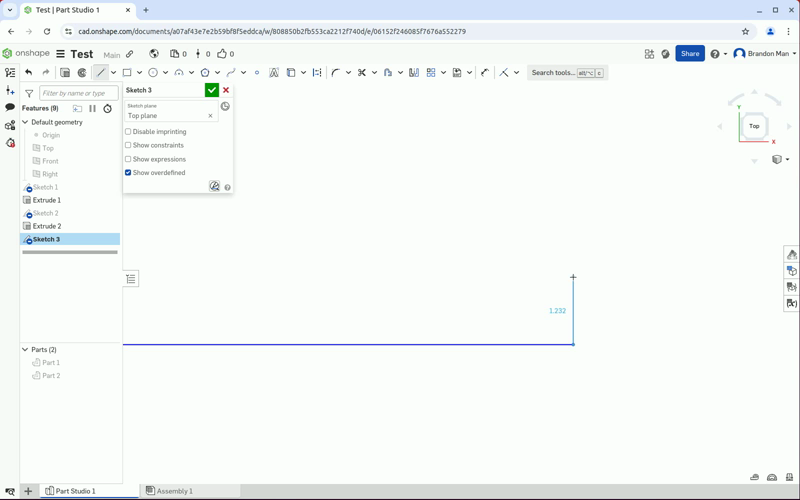
click(573, 276)
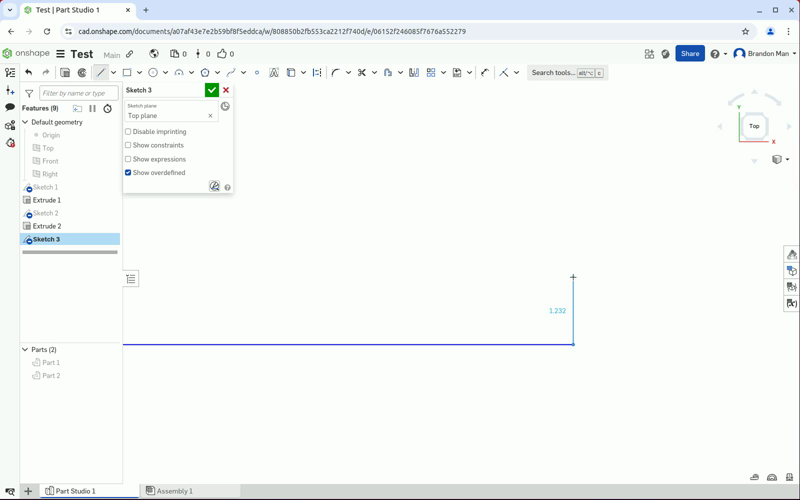
scroll(-6)
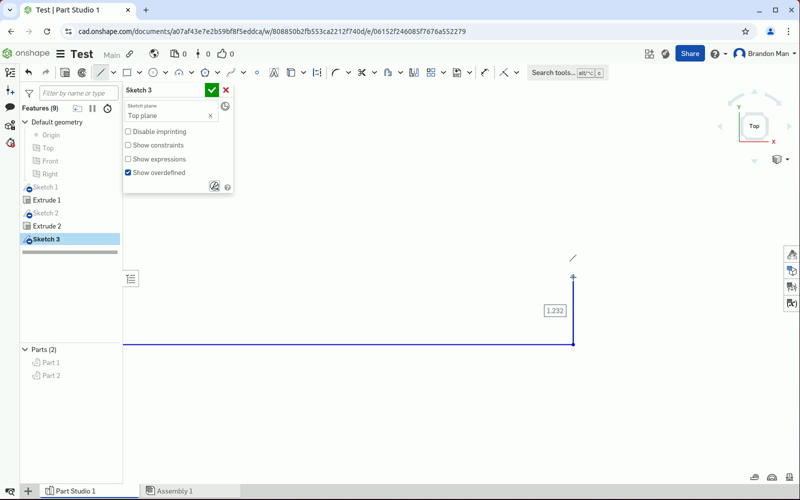
scroll(-6)
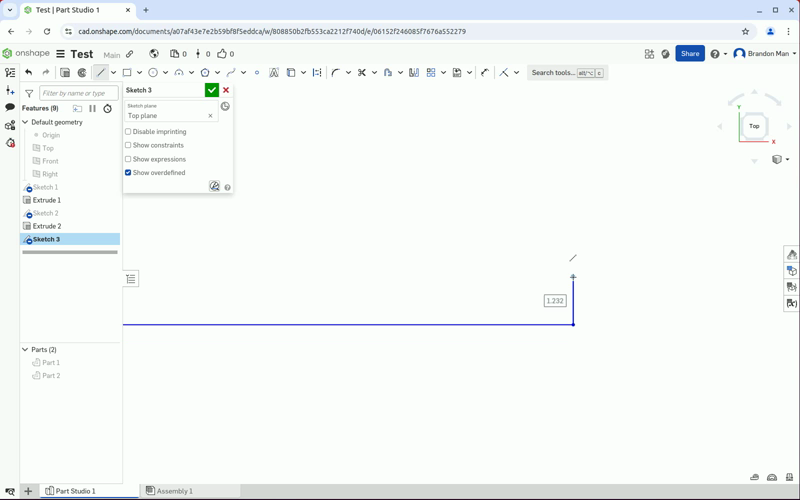
scroll(-6)
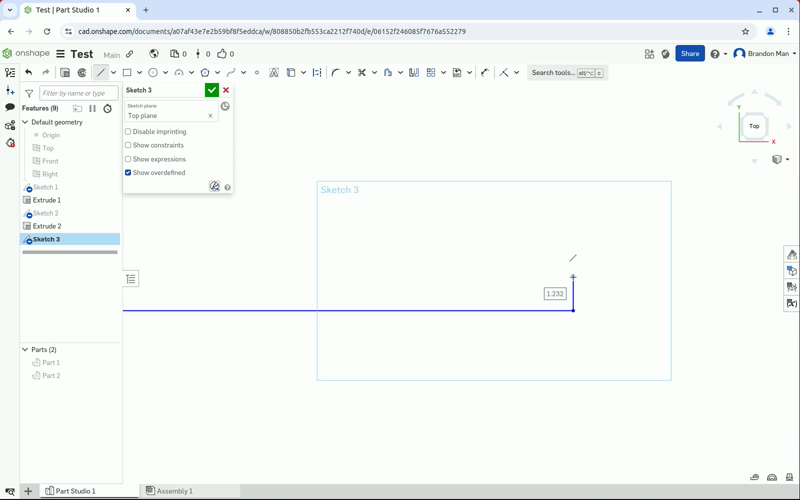
scroll(-6)
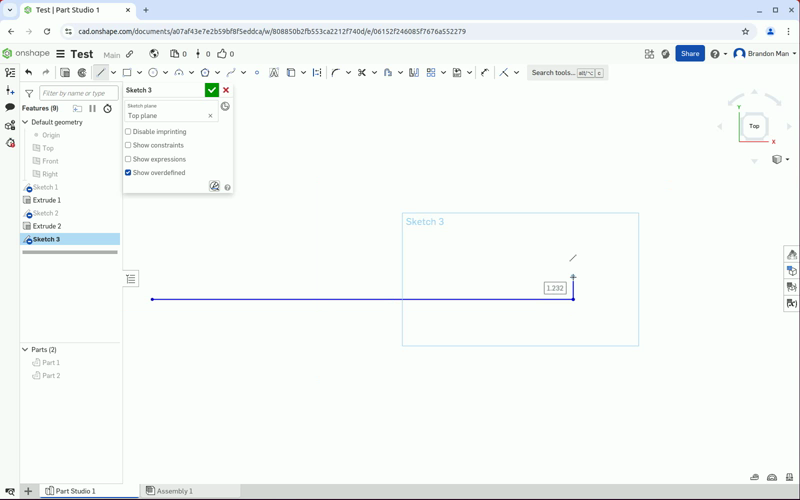
scroll(-6)
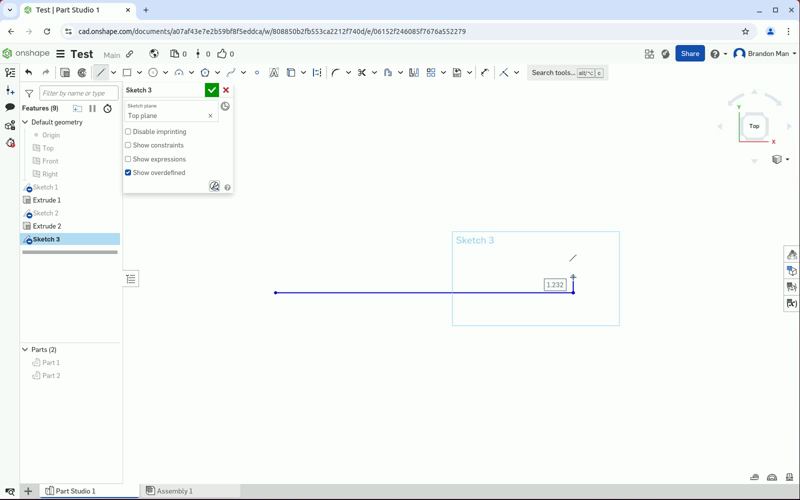
scroll(-6)
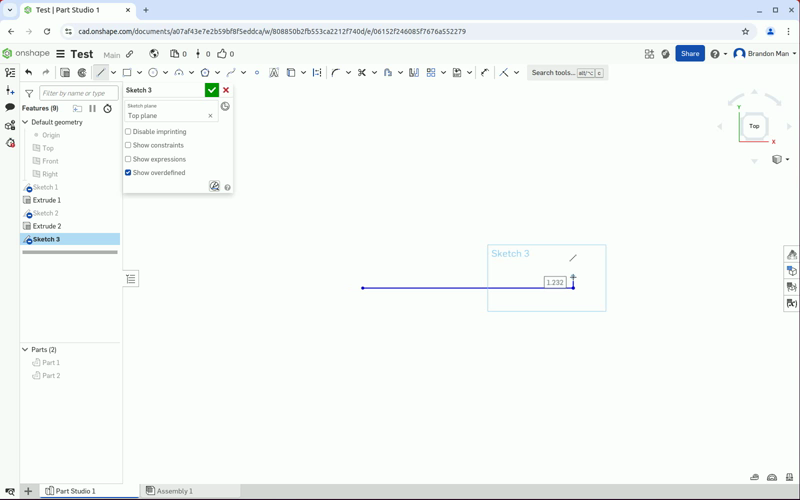
scroll(-6)
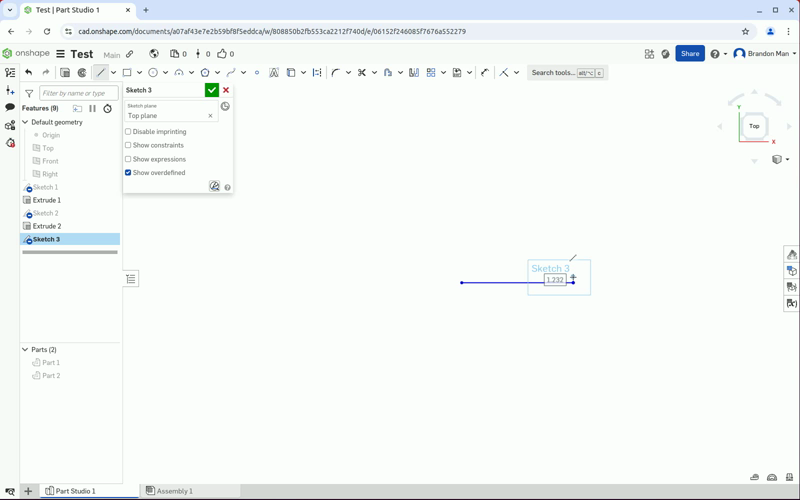
key_up(shift)
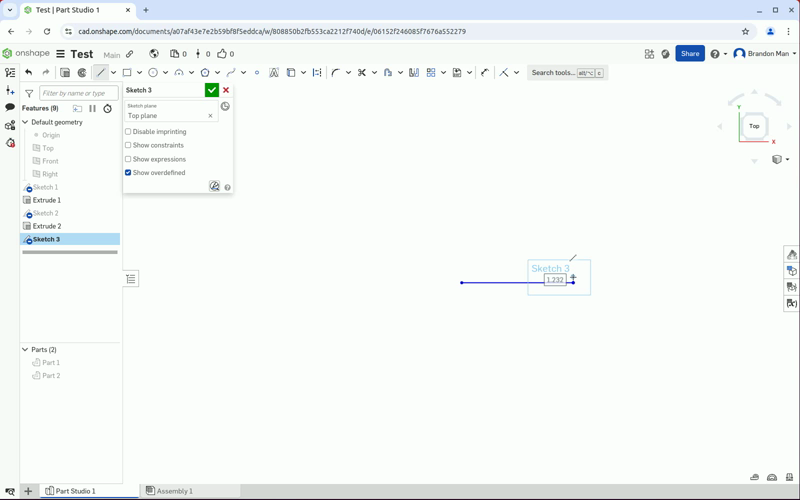
key_down(shift)
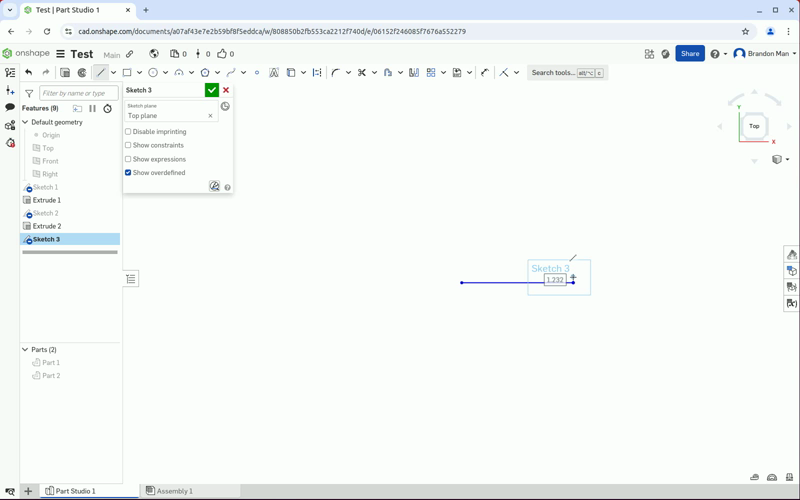
mouse_move(461, 276)
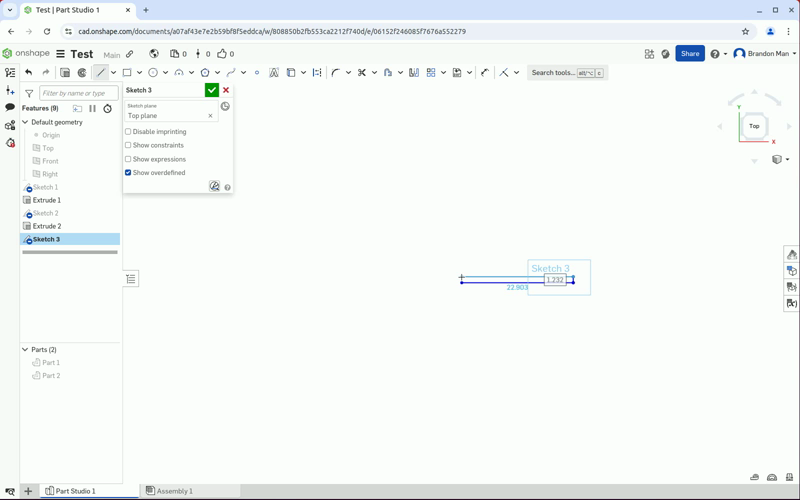
click(461, 276)
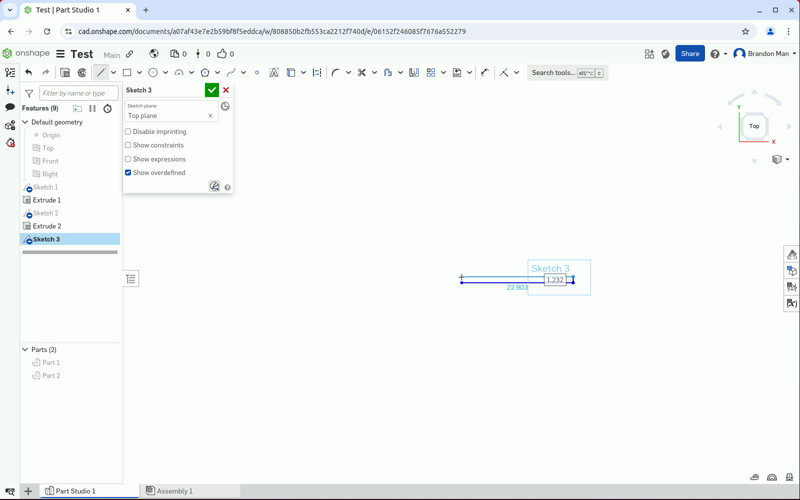
key_up(shift)
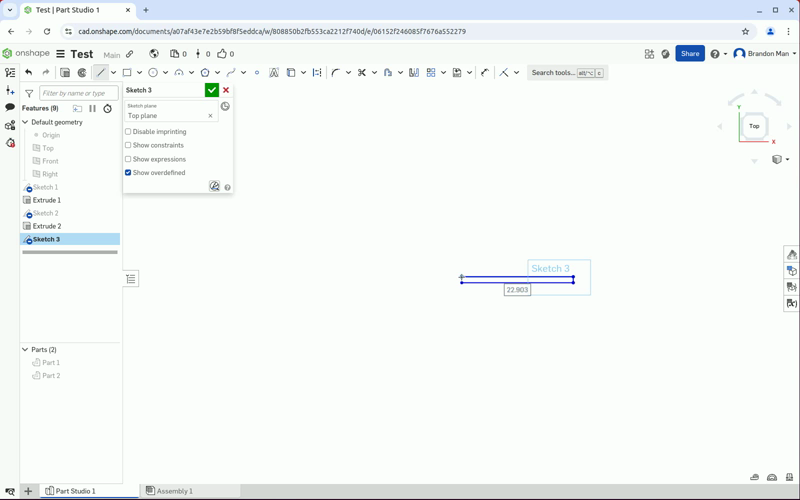
mouse_move(492, 276)
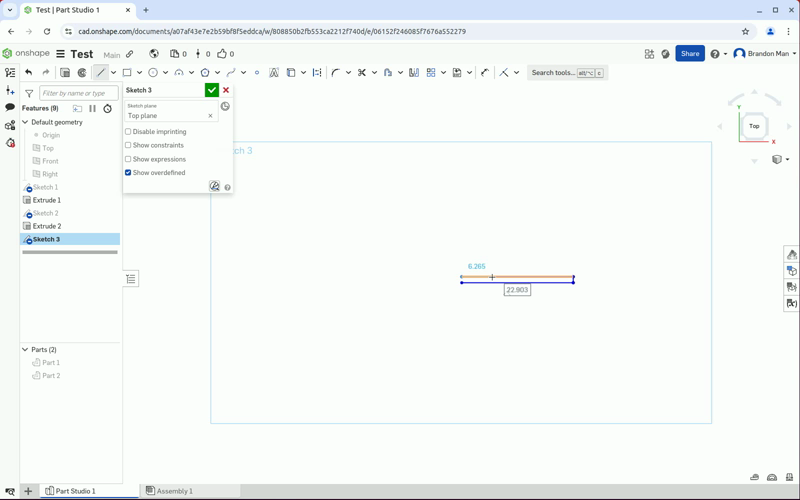
key_down(shift)
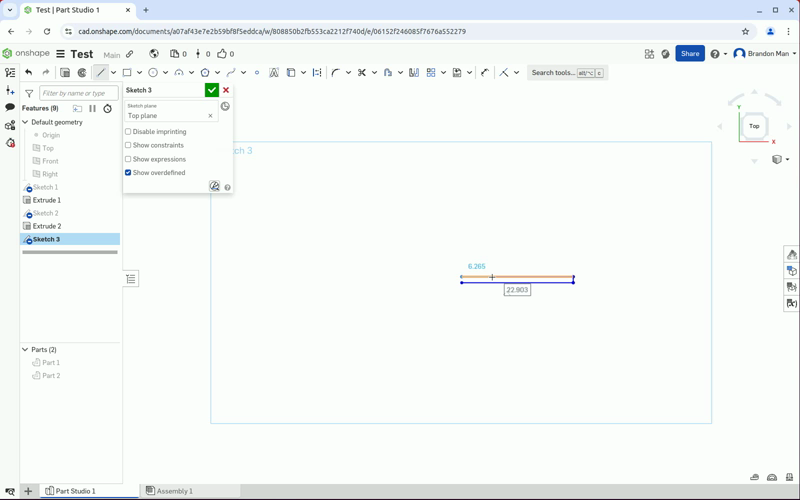
mouse_move(461, 282)
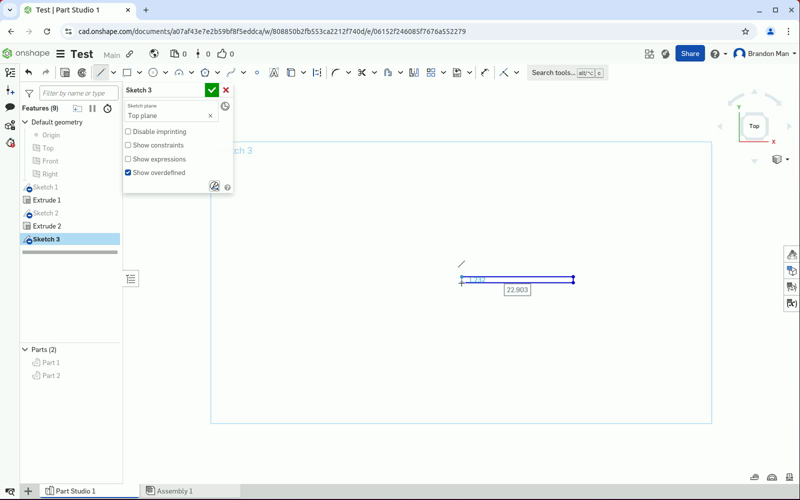
scroll(6)
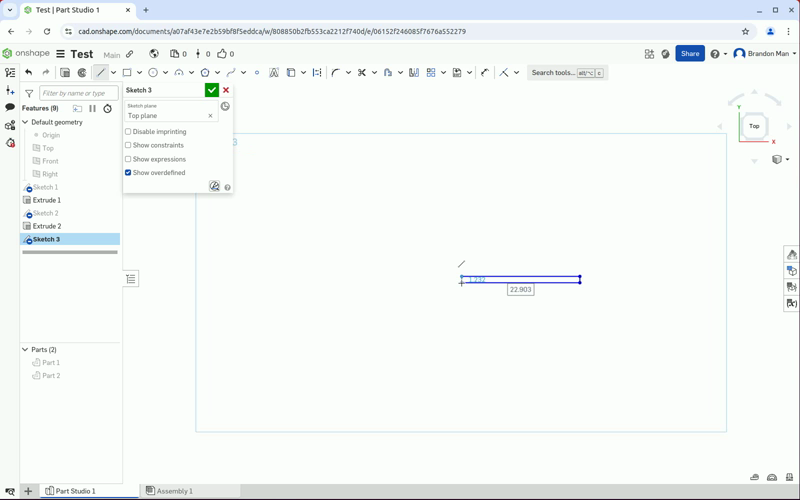
scroll(6)
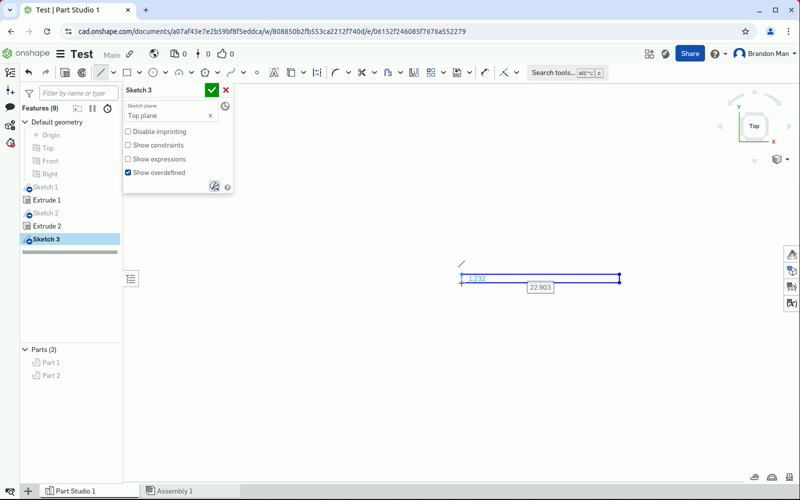
scroll(6)
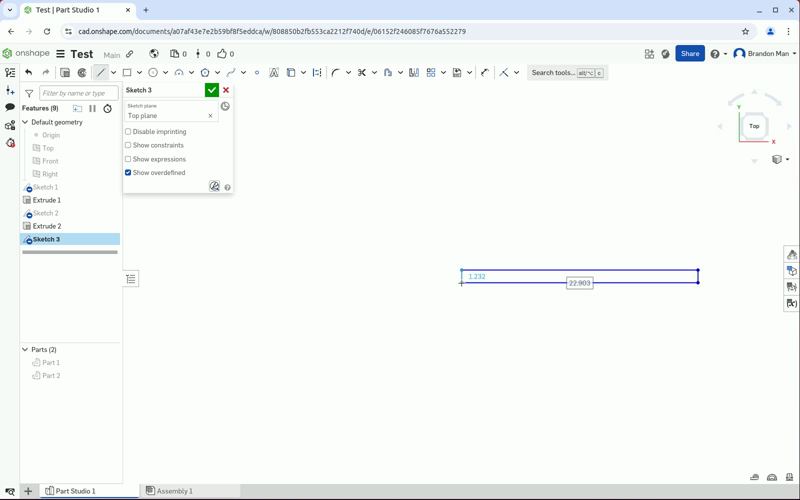
scroll(6)
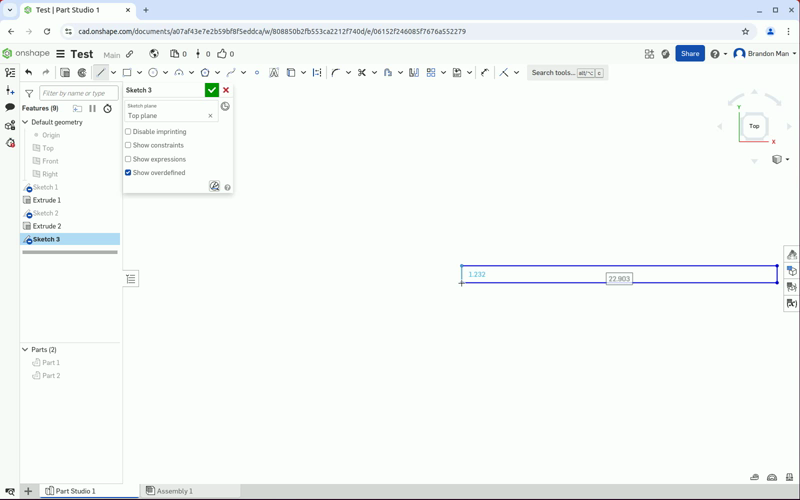
scroll(6)
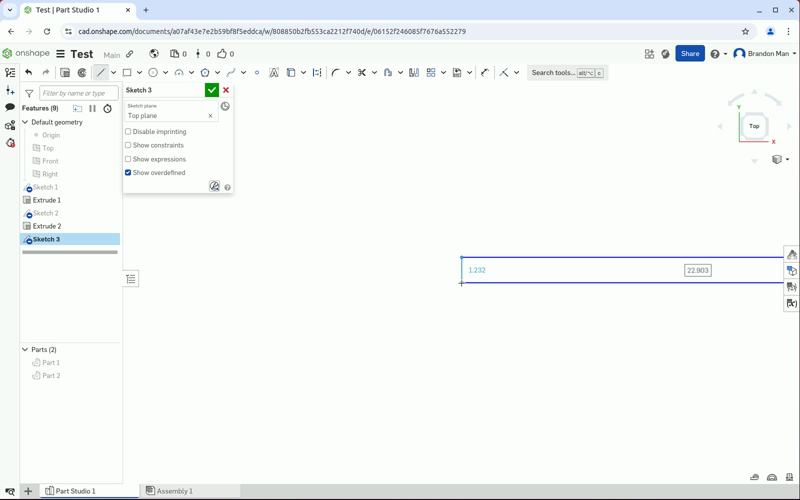
scroll(6)
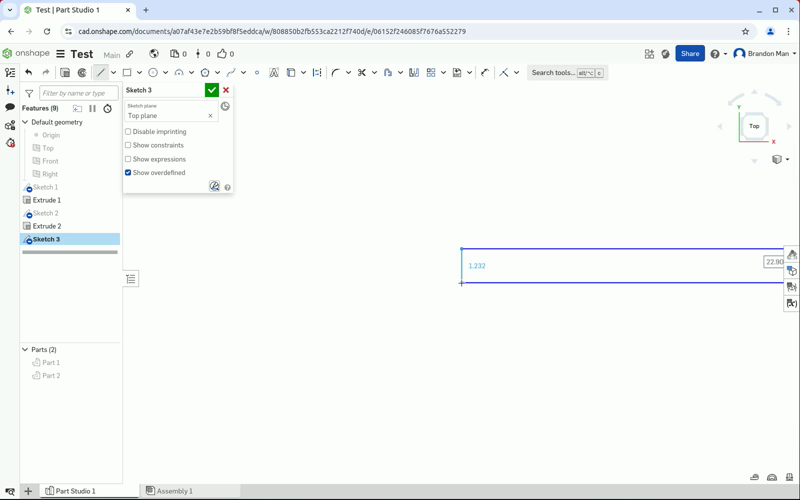
scroll(6)
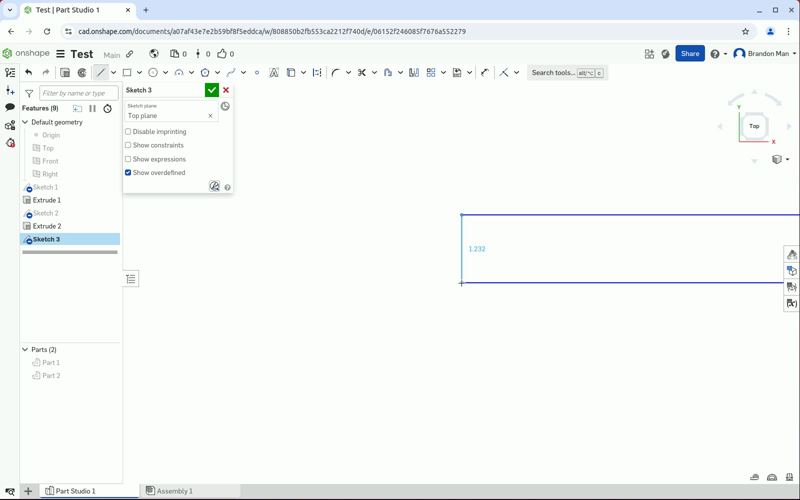
key_up(shift)
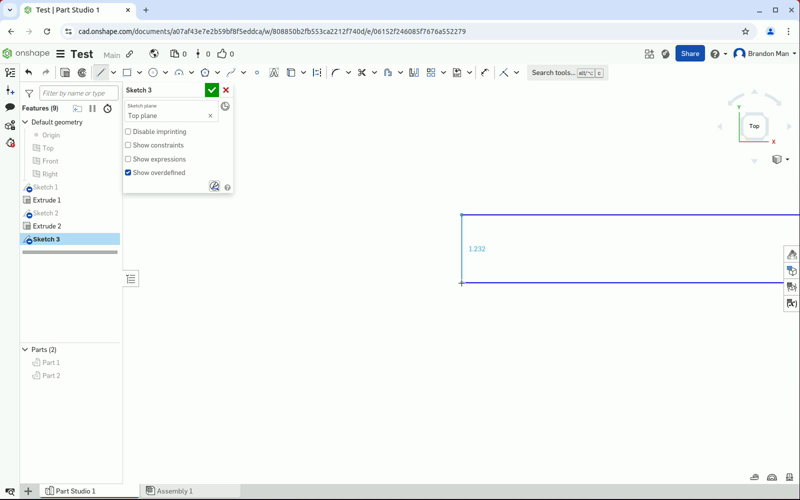
click(461, 282)
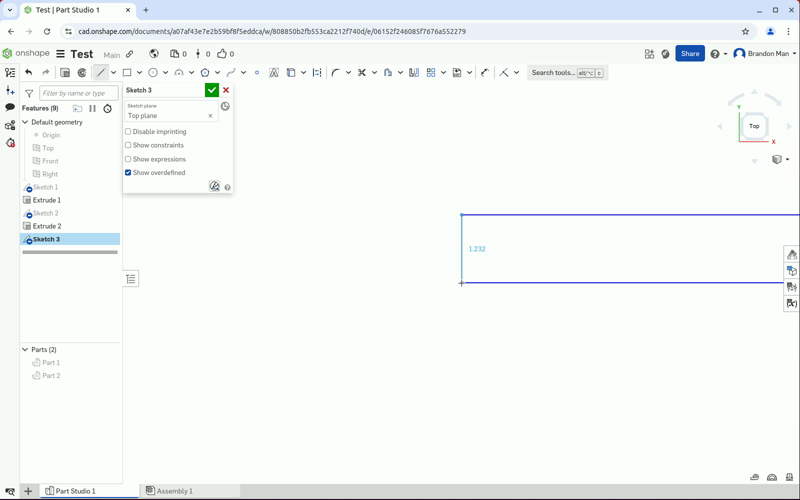
scroll(-6)
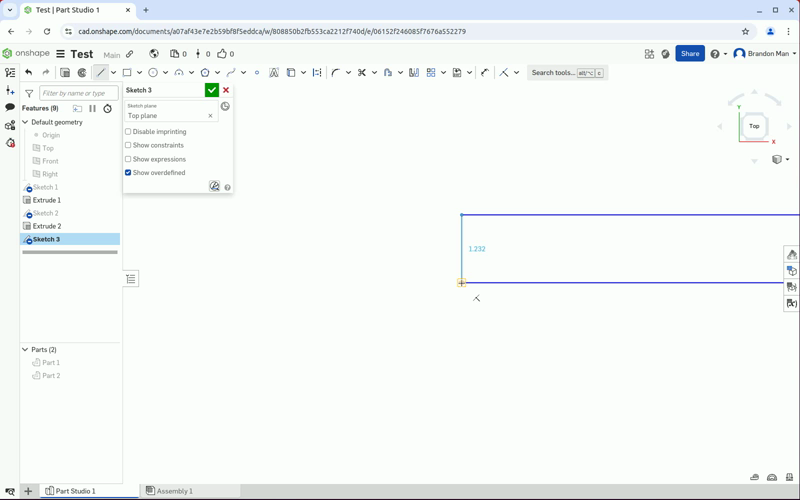
scroll(-6)
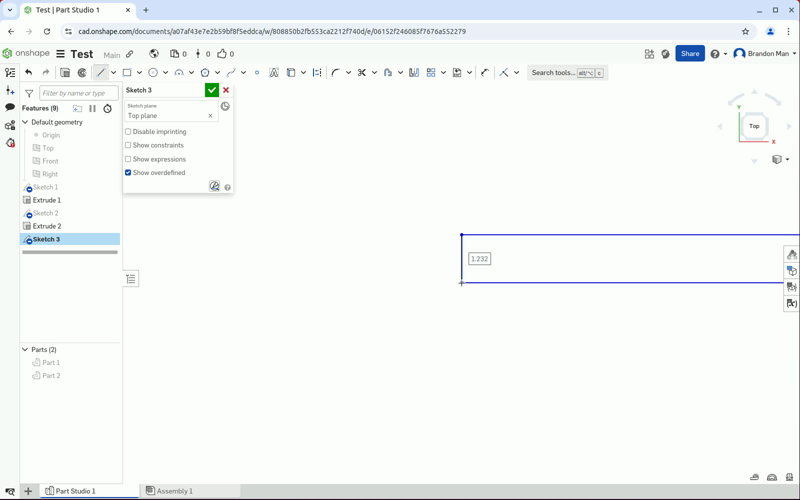
scroll(-6)
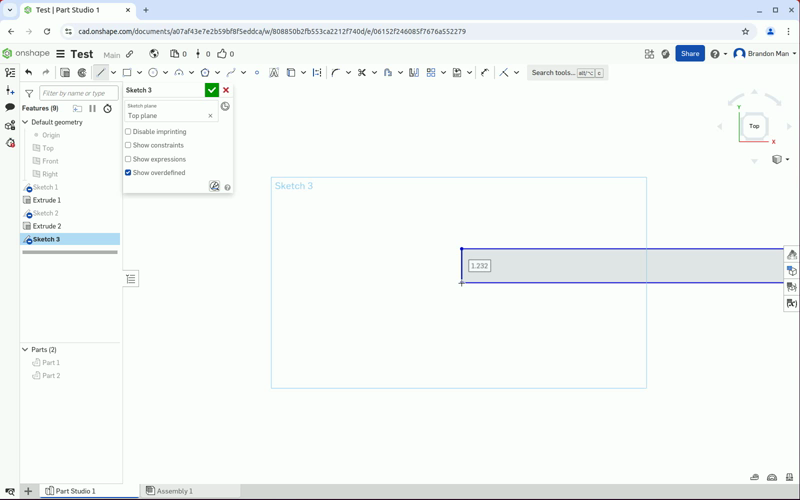
scroll(-6)
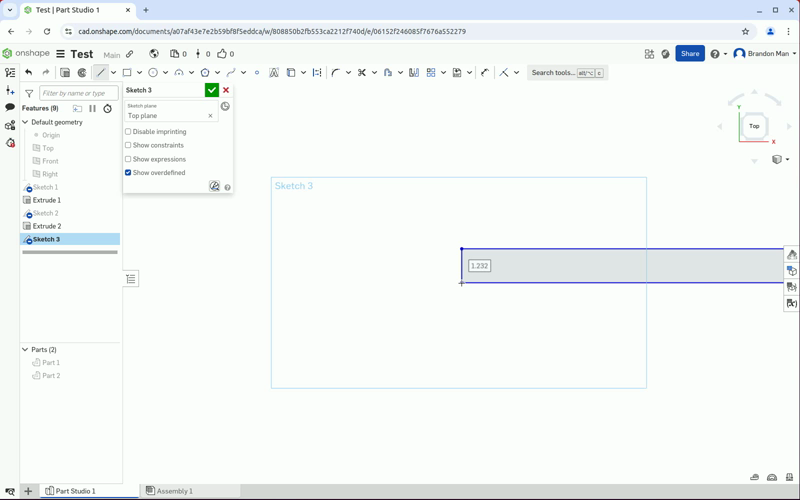
scroll(-6)
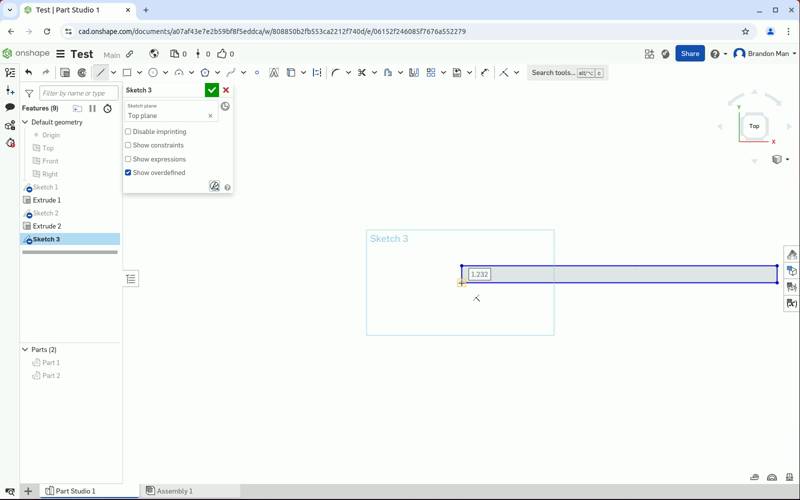
scroll(-6)
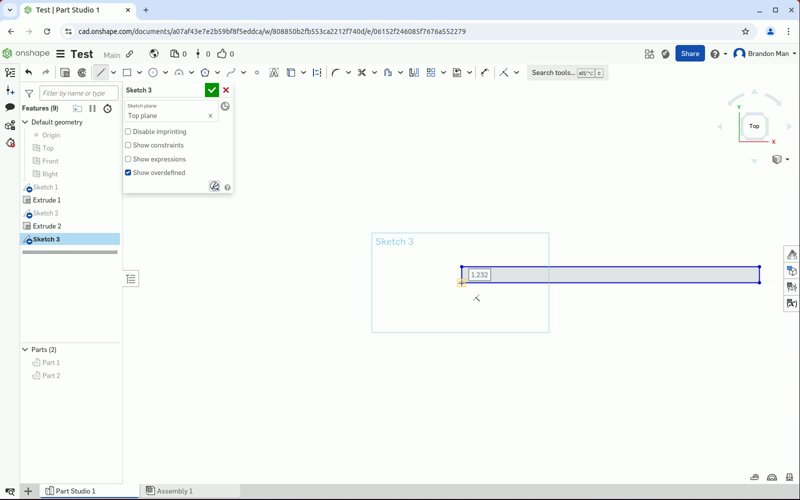
scroll(-6)
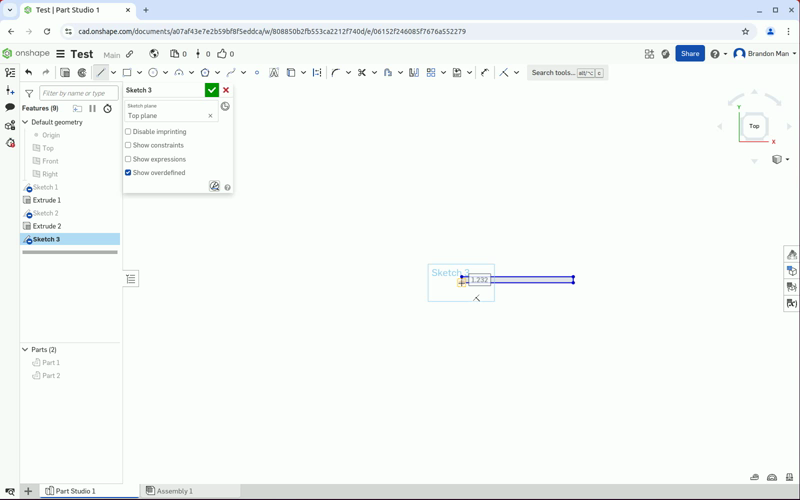
key(esc)
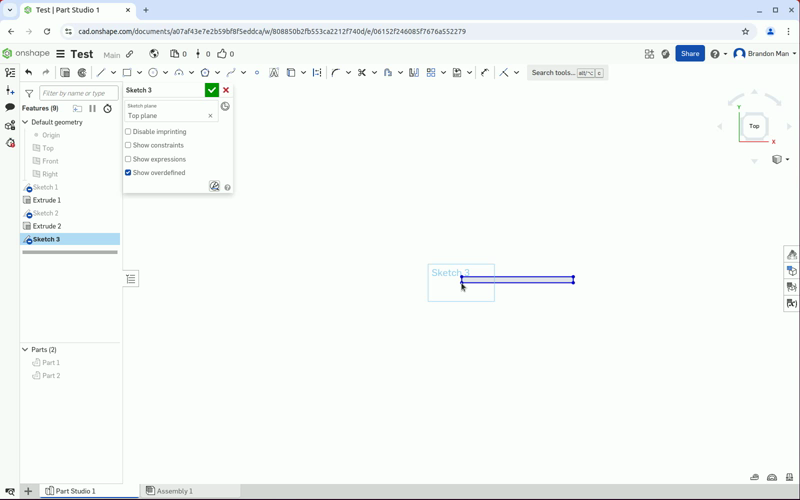
mouse_move(467, 280)
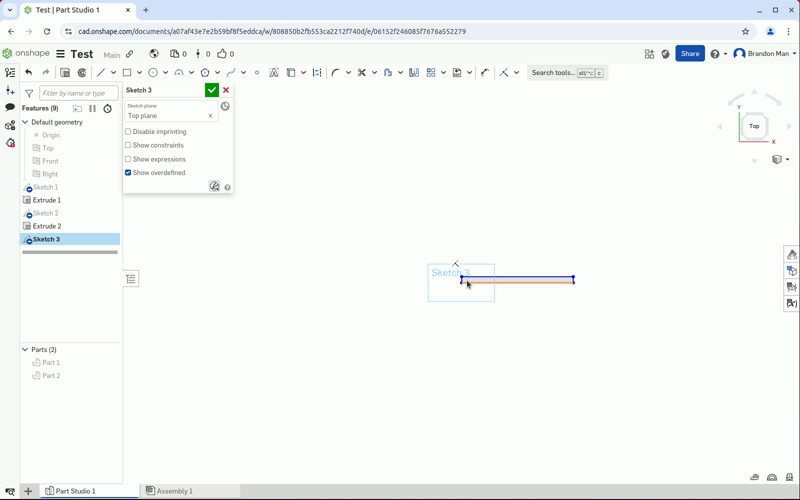
scroll(6)
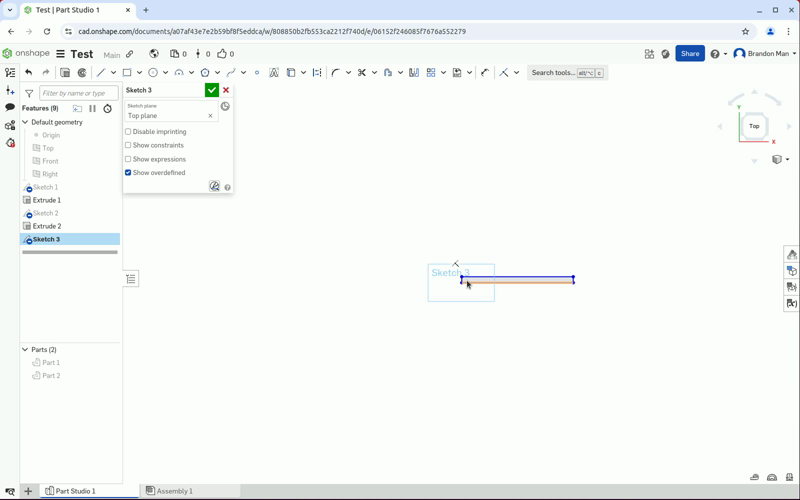
scroll(6)
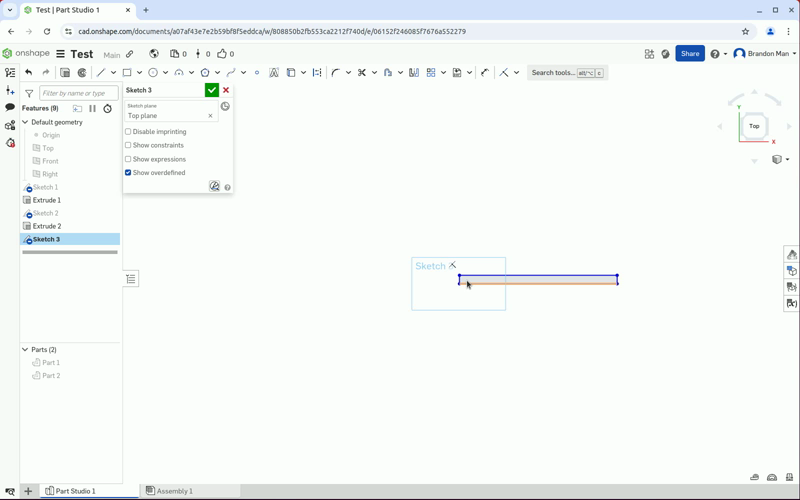
scroll(6)
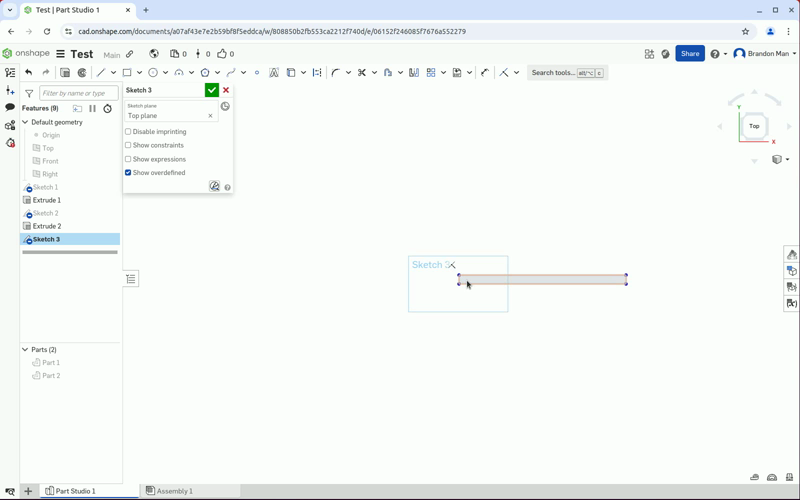
scroll(6)
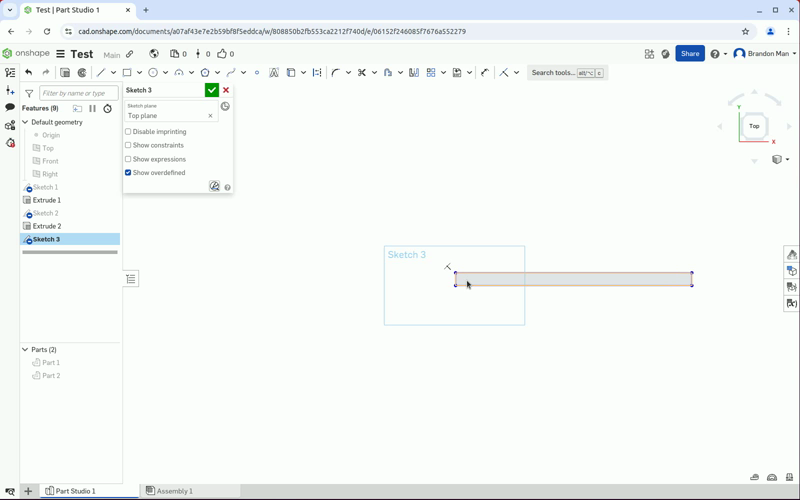
scroll(6)
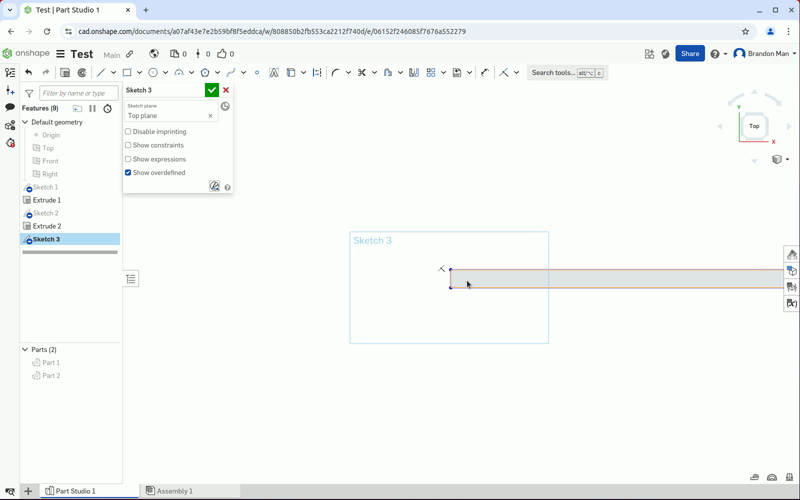
scroll(6)
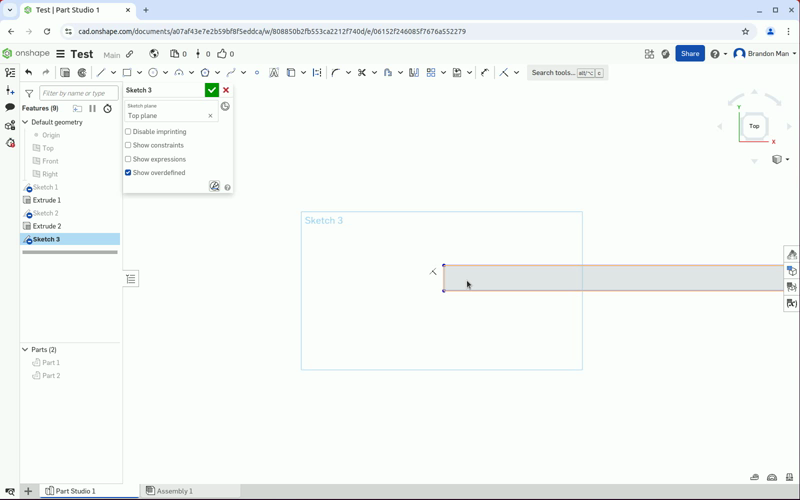
scroll(6)
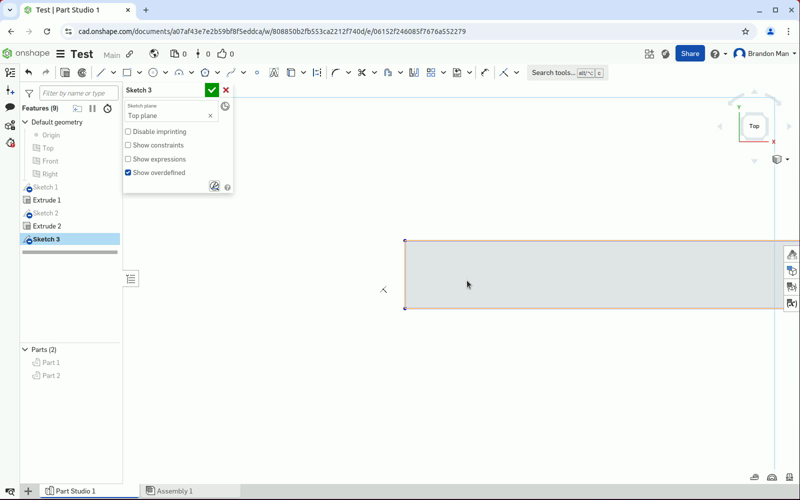
click(467, 280)
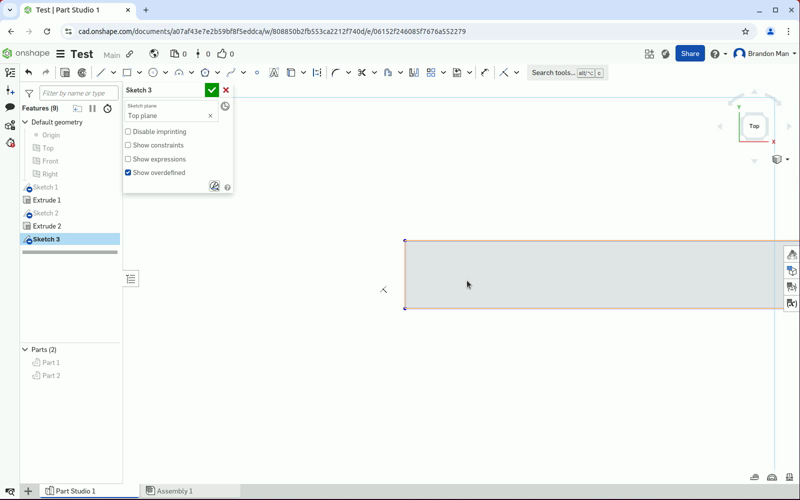
scroll(-6)
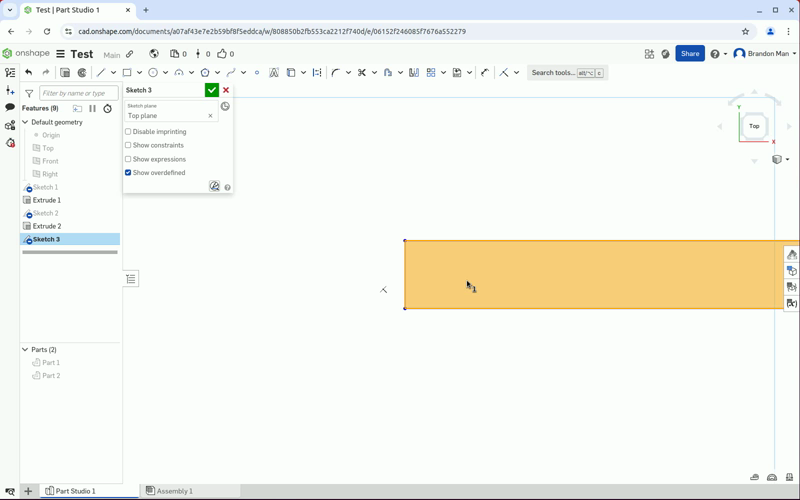
scroll(-6)
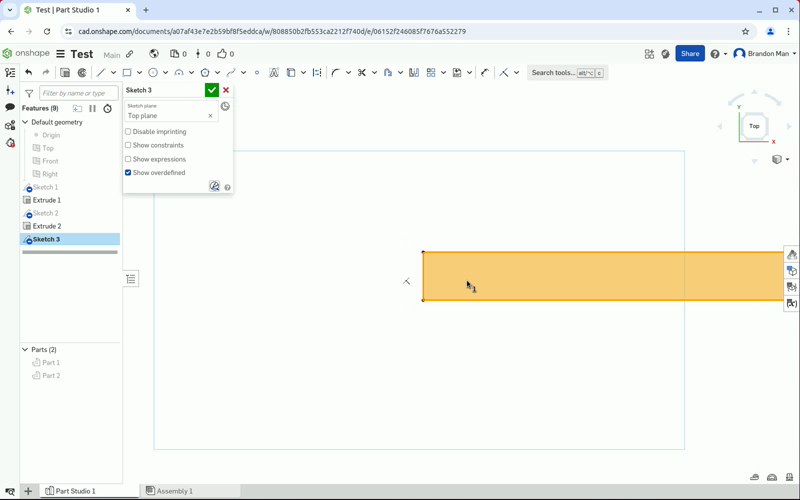
scroll(-6)
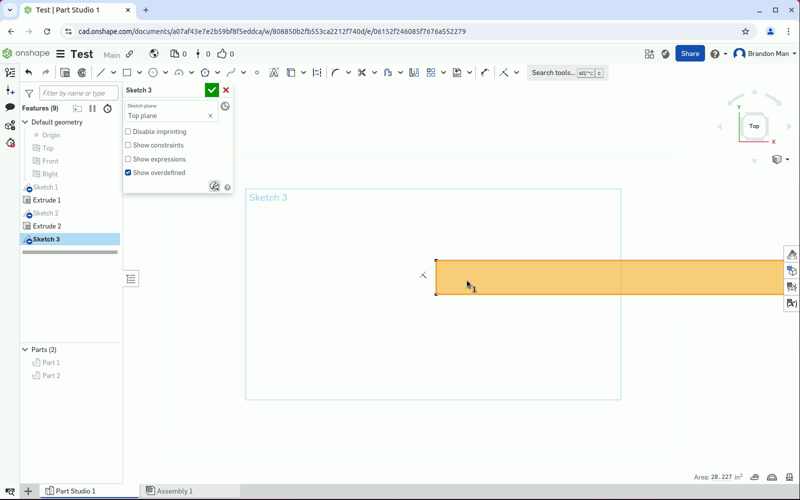
scroll(-6)
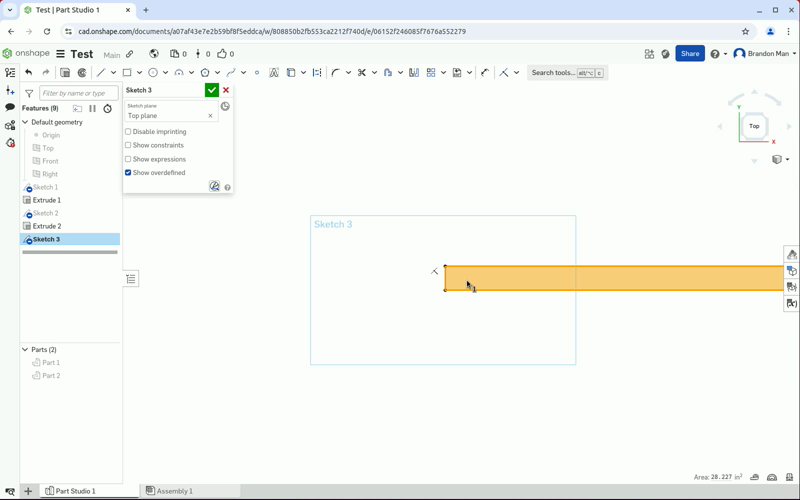
scroll(-6)
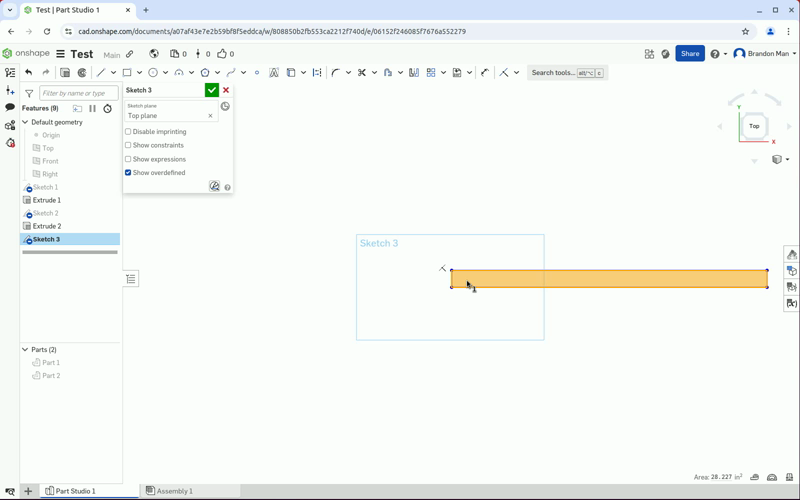
scroll(-6)
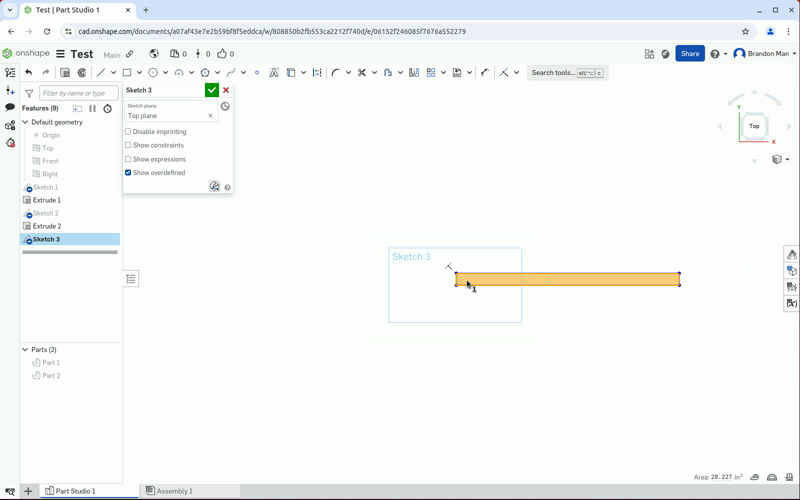
scroll(-6)
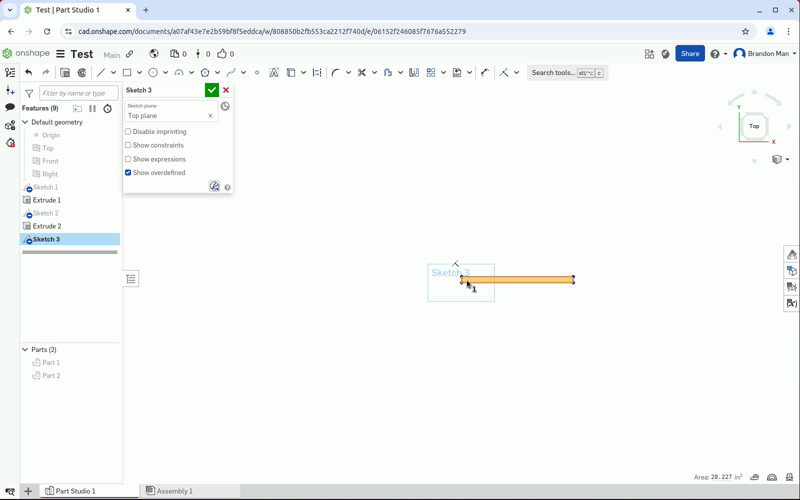
mouse_move(73, 352)
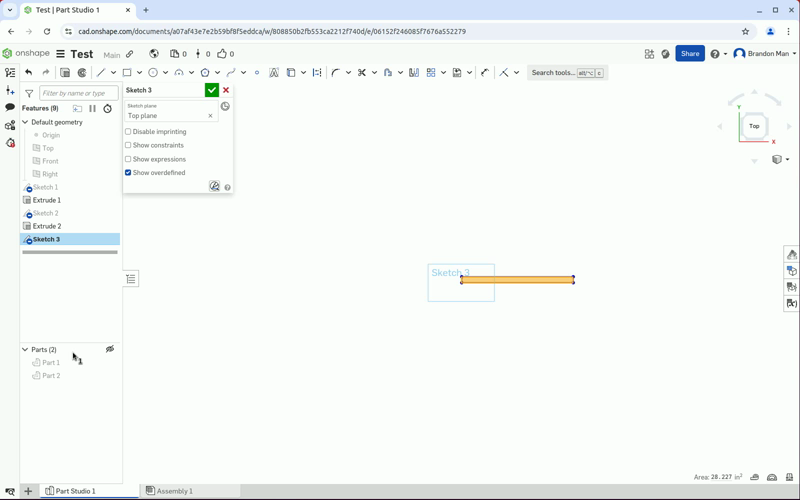
key(shift+y)
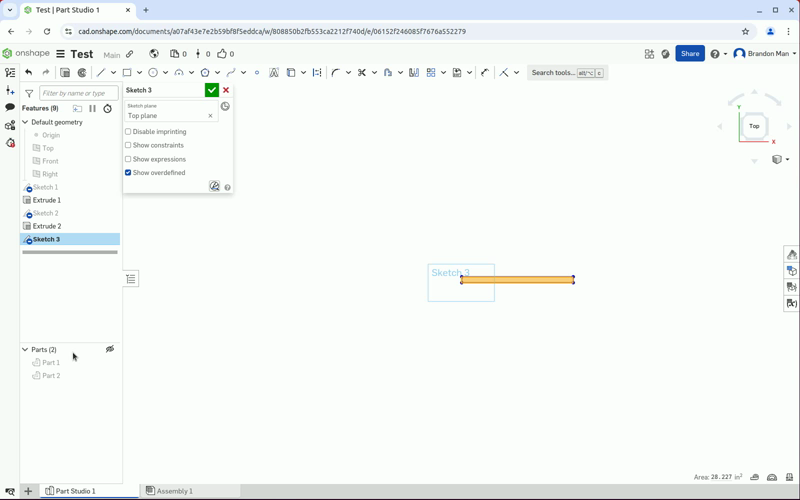
key(shift+e)
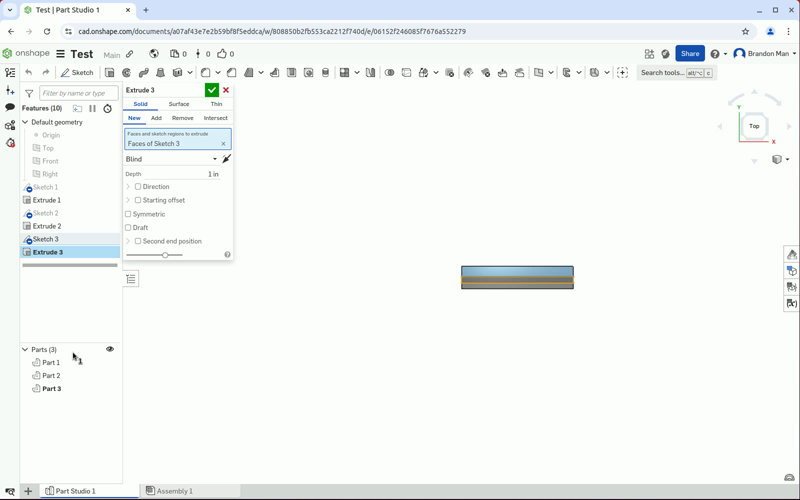
mouse_move(143, 106)
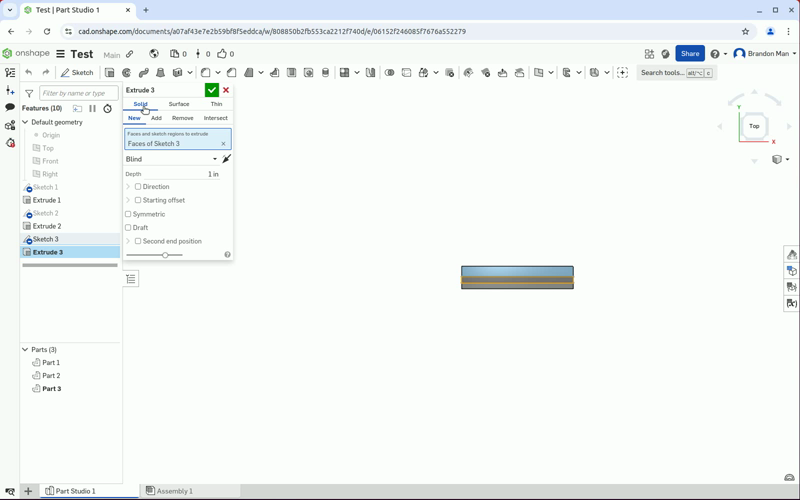
click(143, 106)
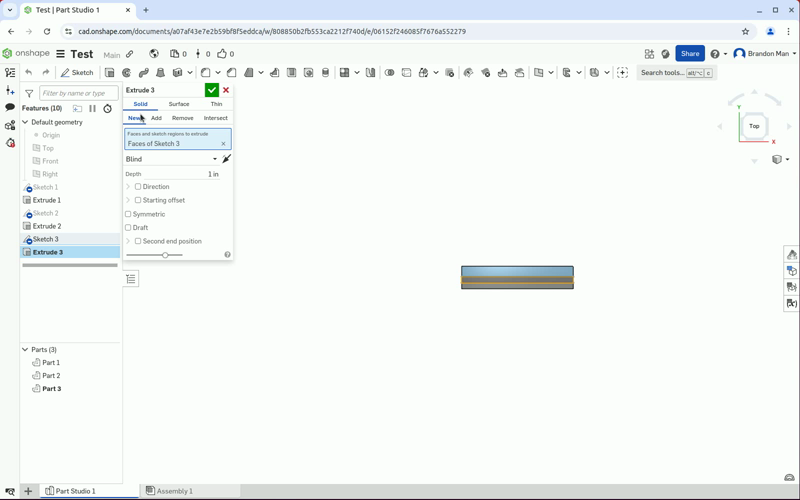
mouse_move(137, 120)
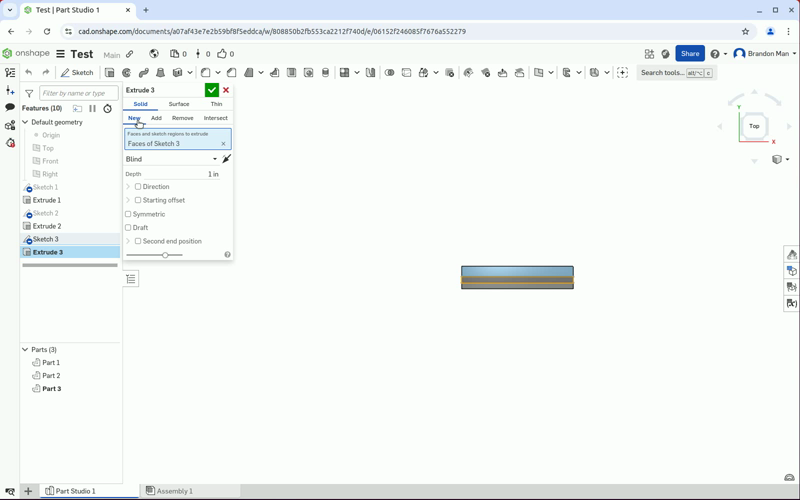
click(137, 120)
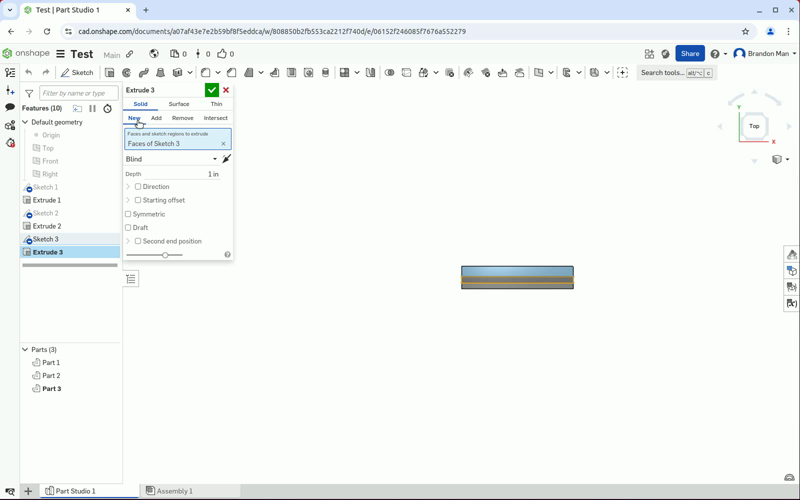
key(tab, 4)
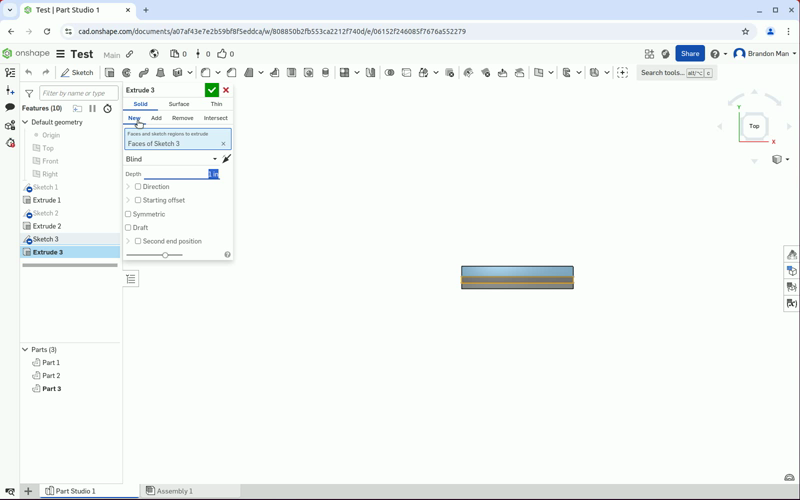
text(0.481)
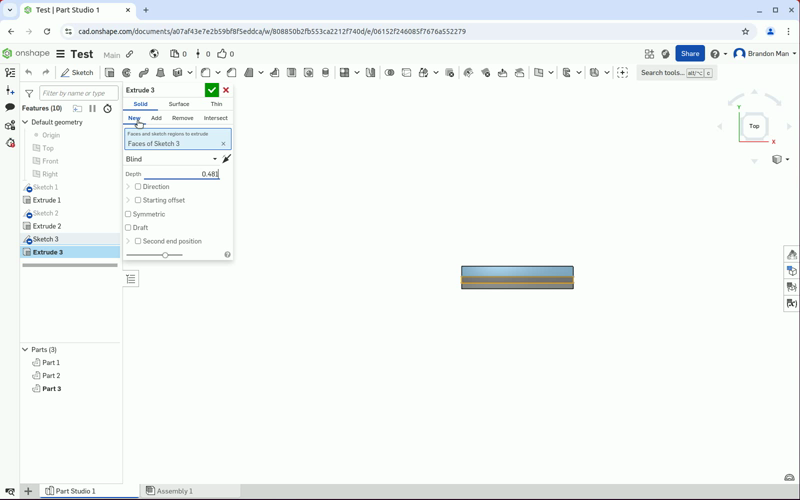
key(enter)
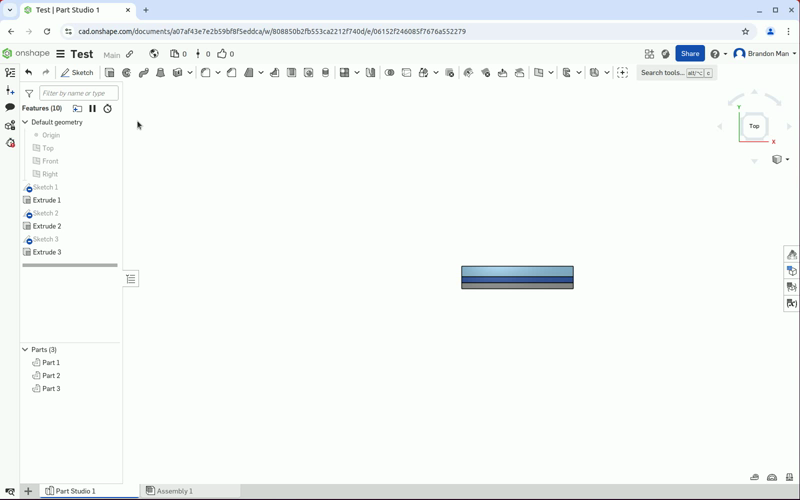
key(shift+h)
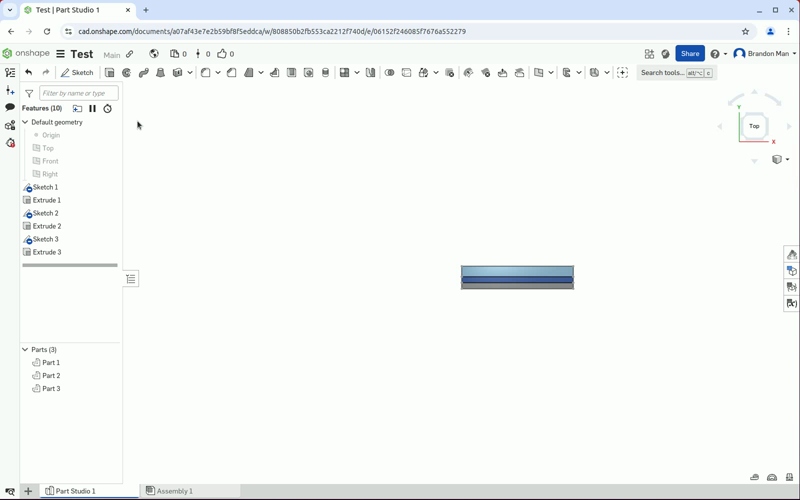
key(shift+h)
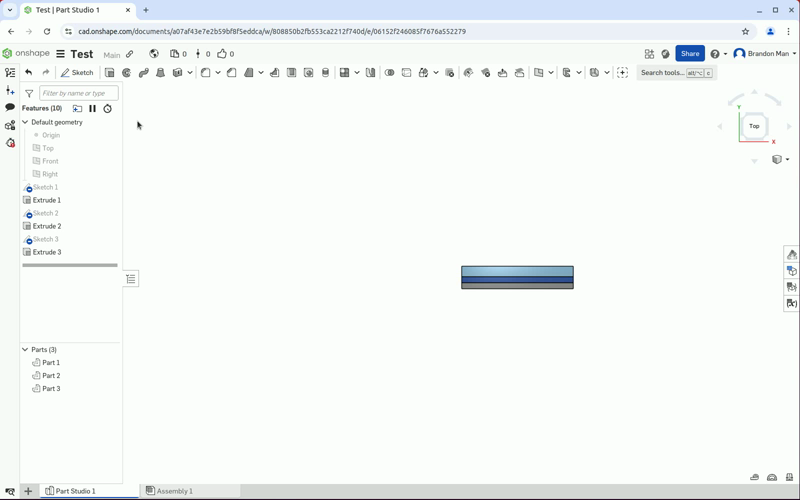
mouse_move(73, 189)
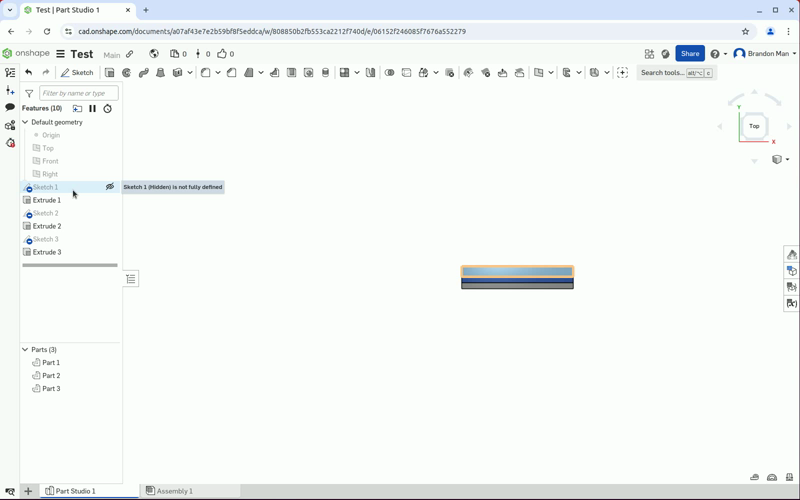
click(73, 189)
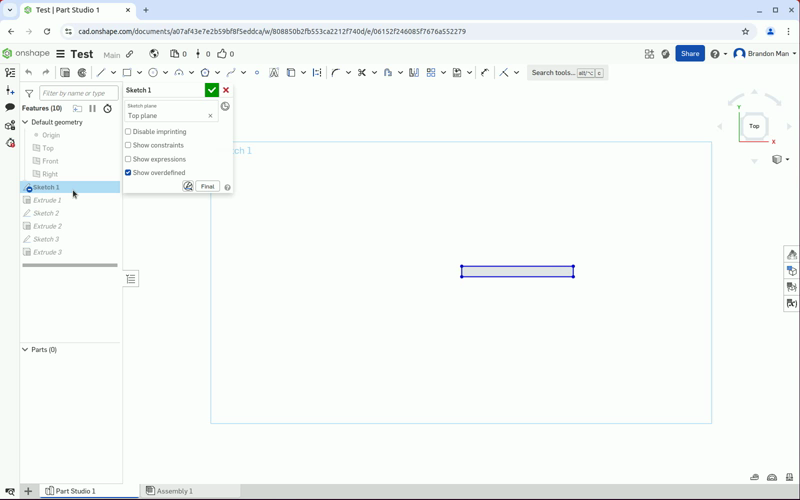
mouse_move(229, 92)
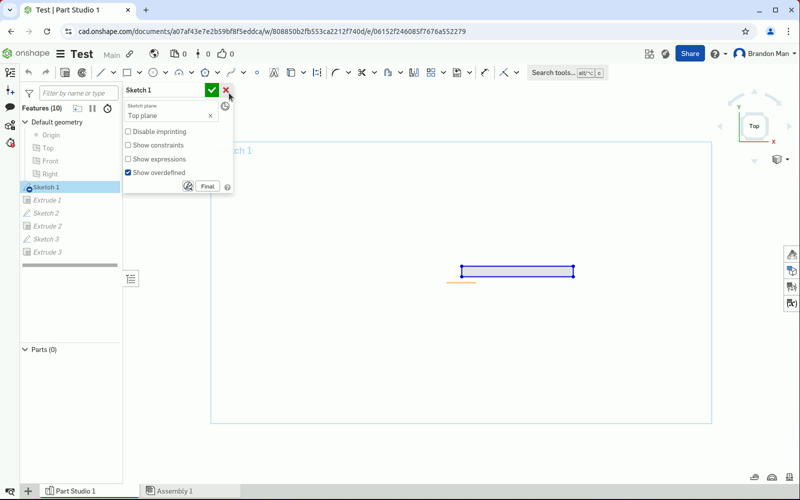
click(229, 92)
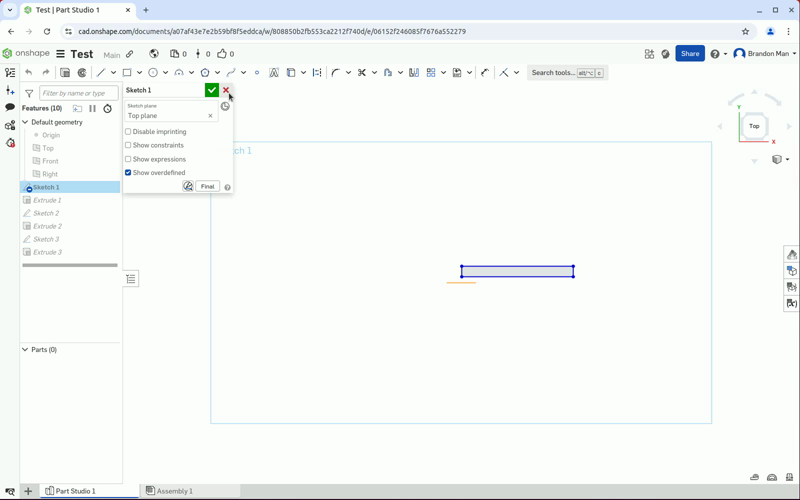
key(shift+s)
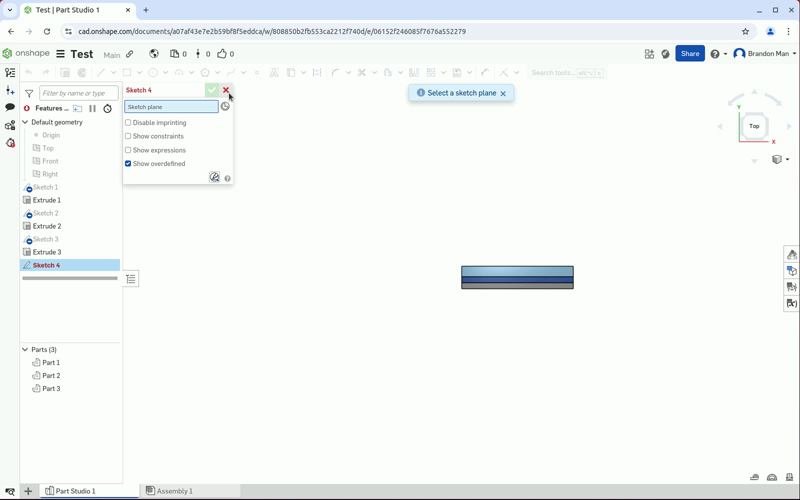
mouse_move(73, 150)
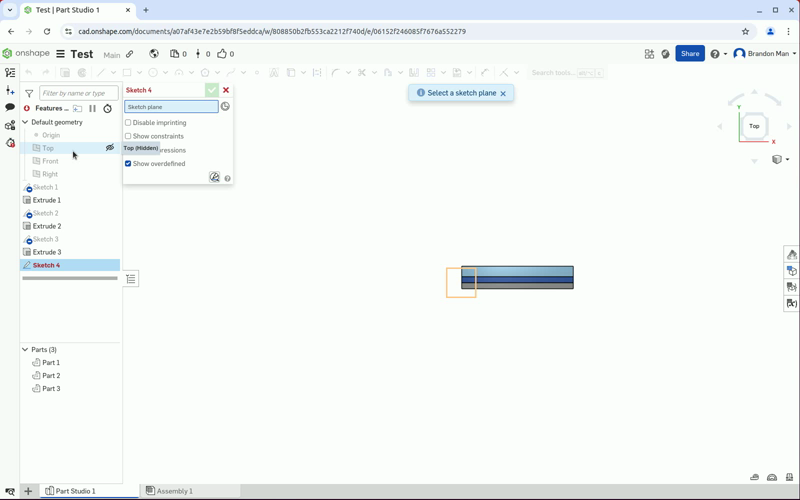
click(73, 150)
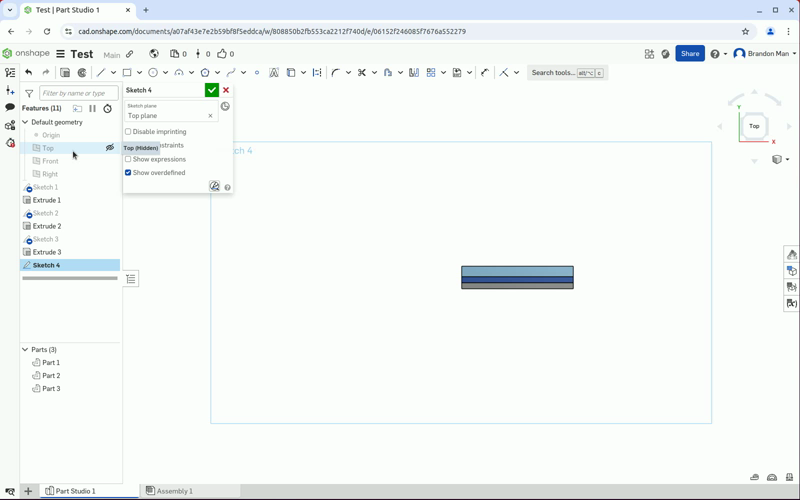
mouse_move(73, 352)
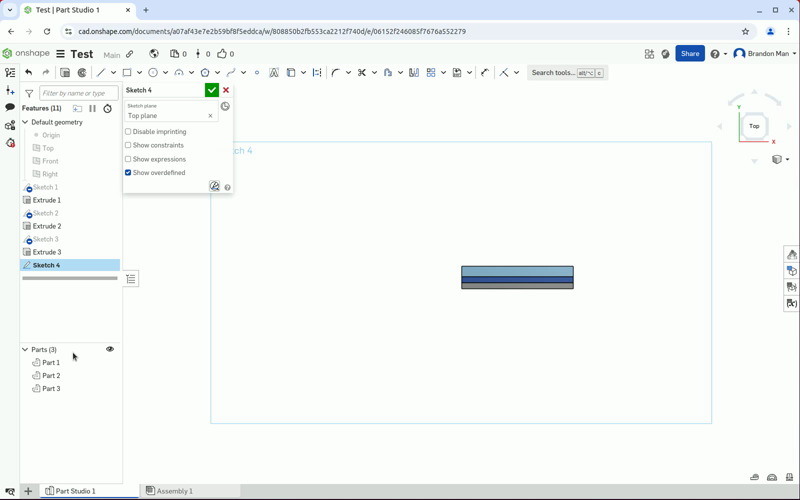
key(y)
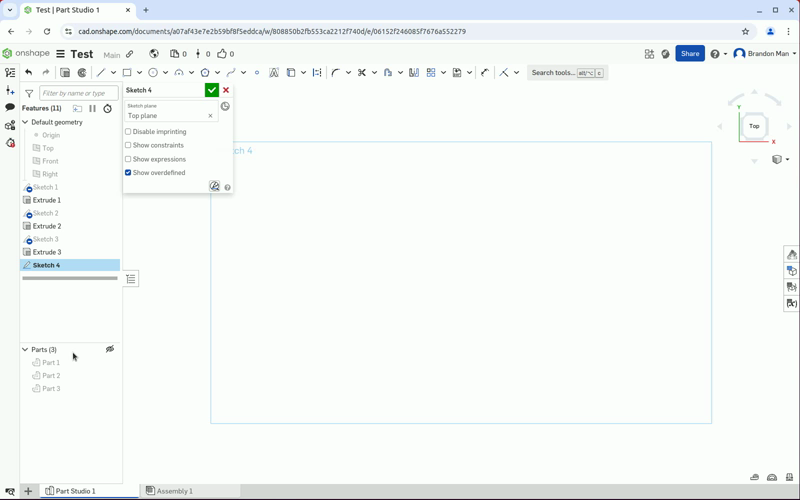
key(l)
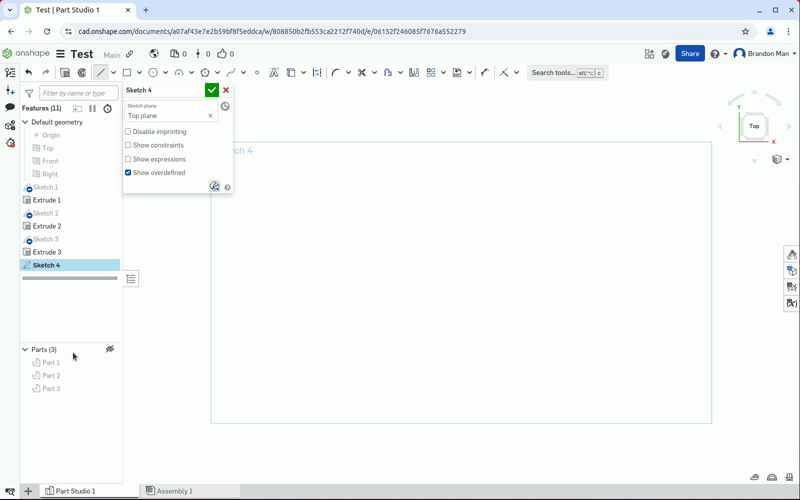
key_down(shift)
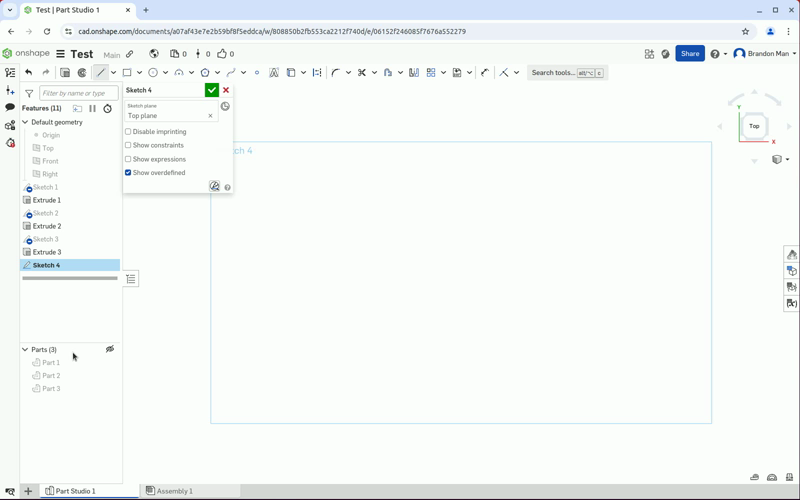
mouse_move(461, 282)
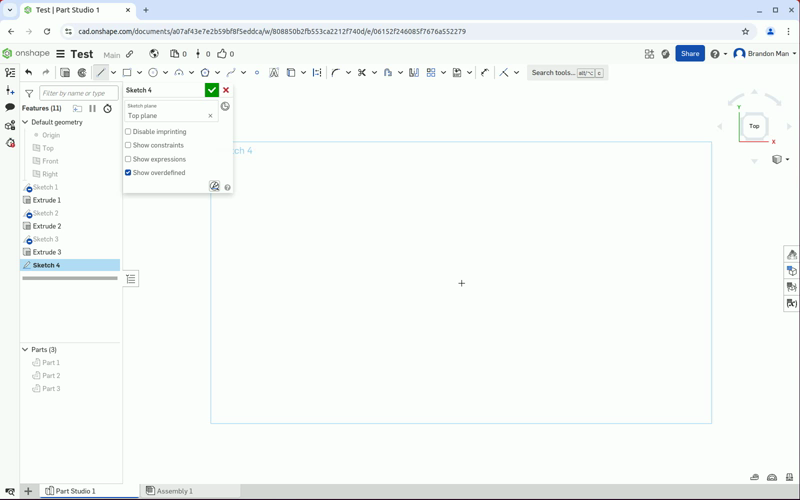
click(461, 282)
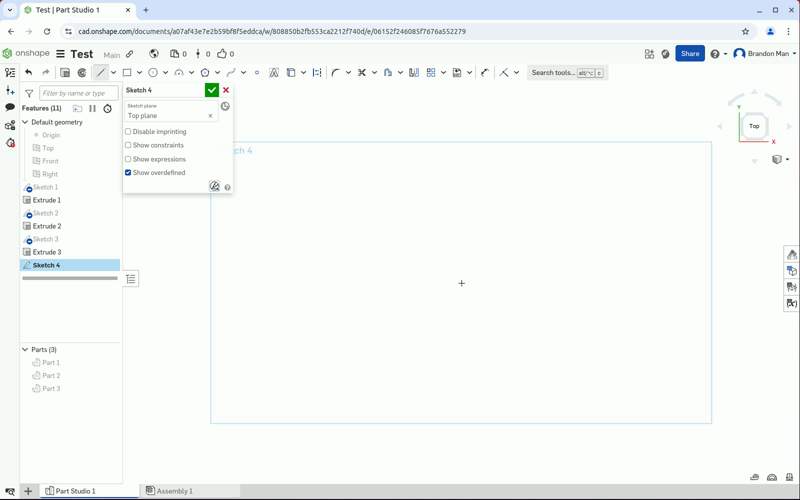
key_up(shift)
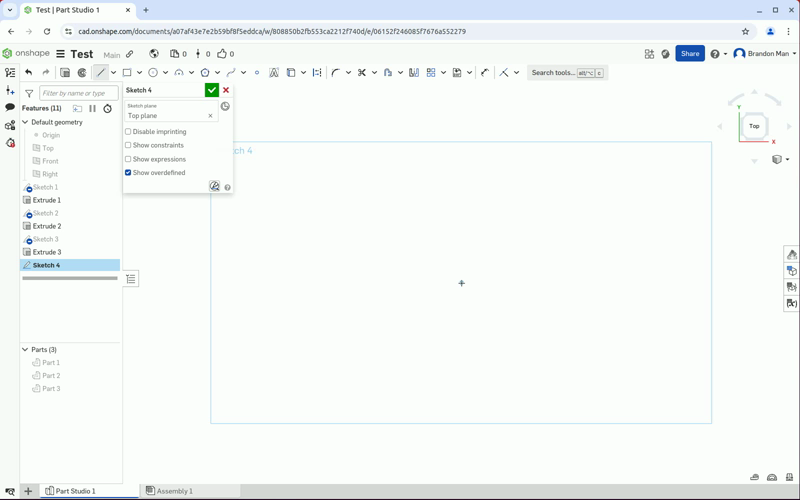
key_down(shift)
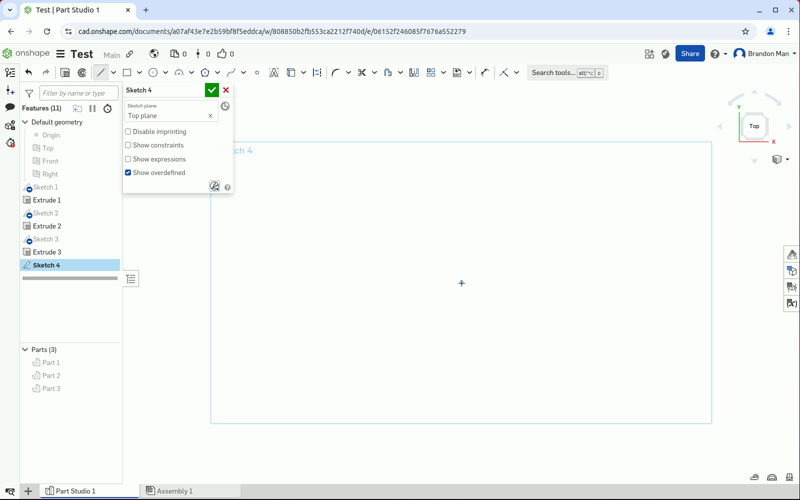
mouse_move(573, 282)
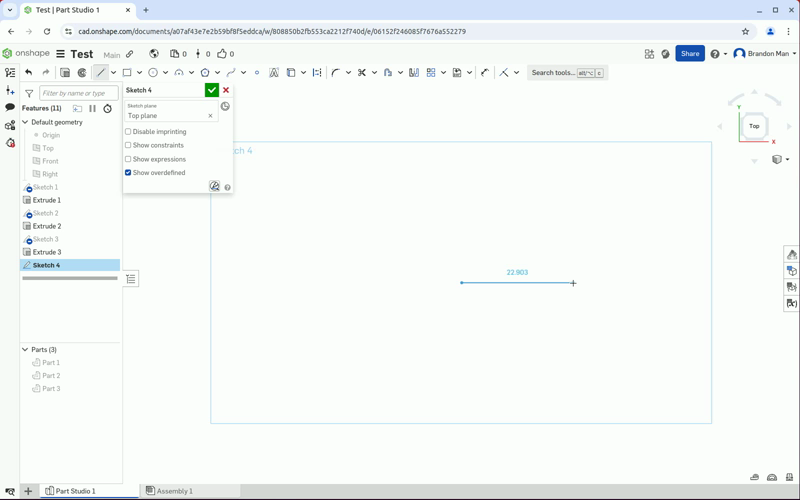
click(573, 282)
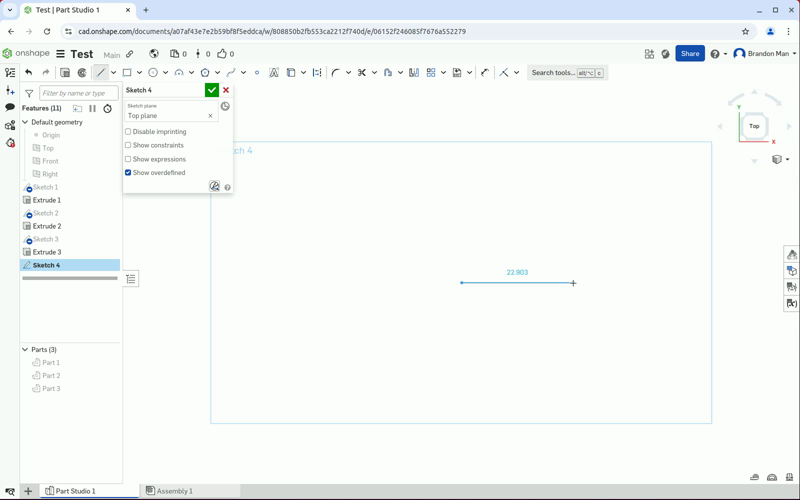
key_up(shift)
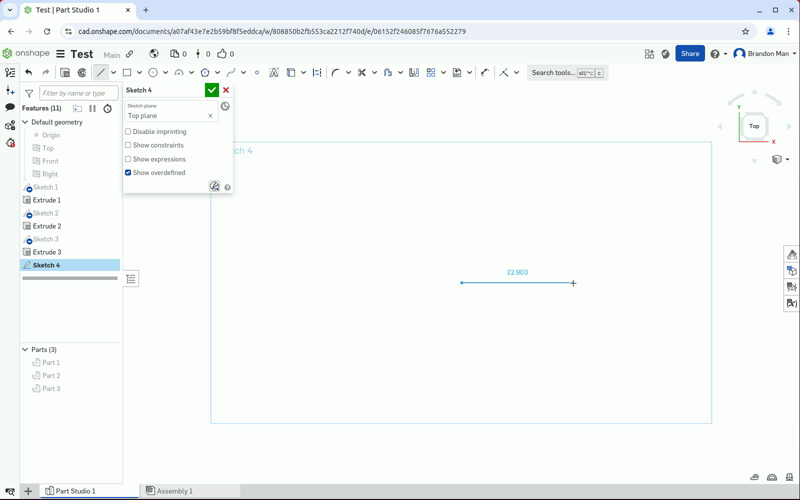
key_down(shift)
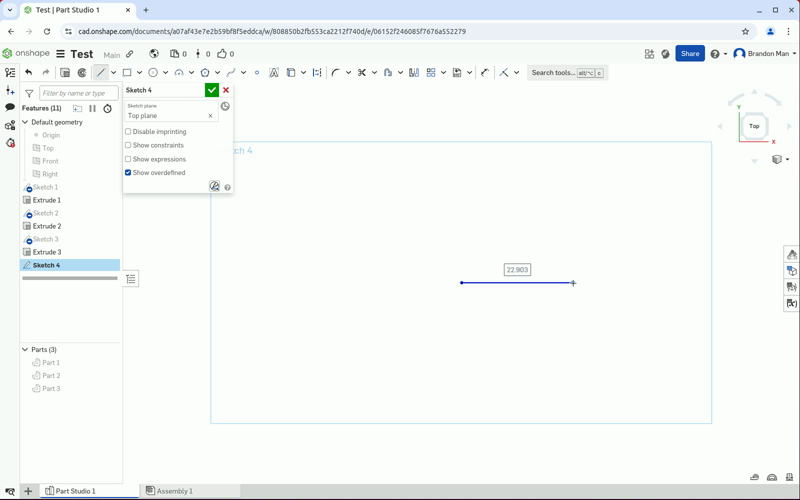
mouse_move(589, 282)
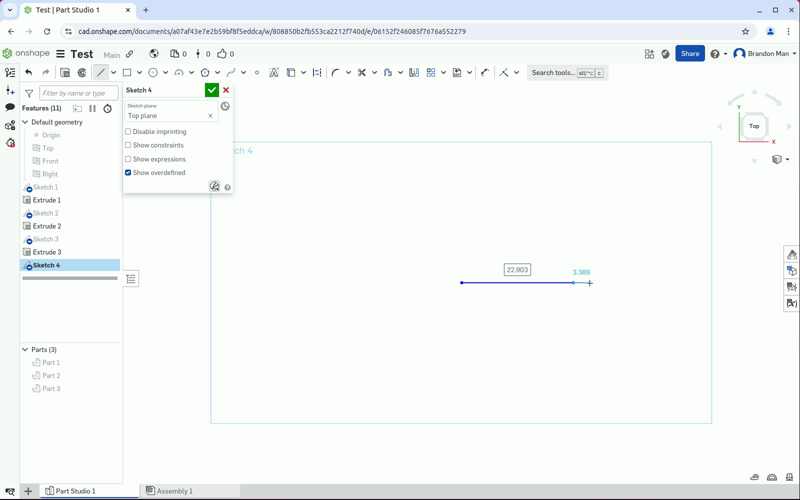
mouse_move(573, 276)
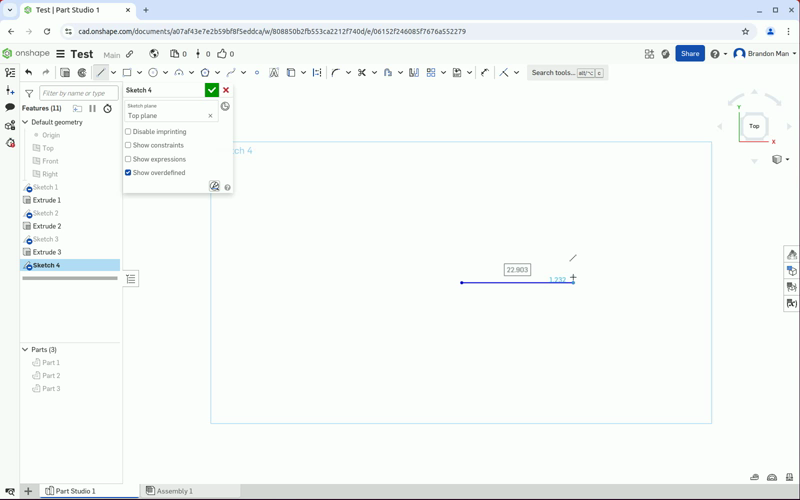
scroll(6)
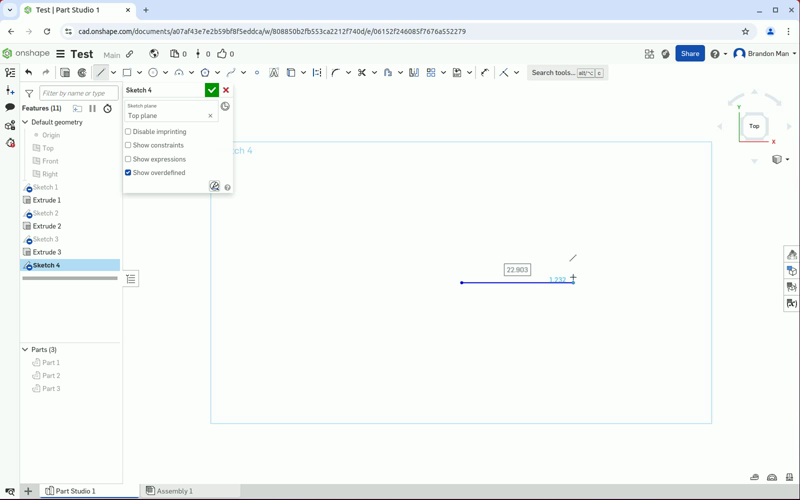
scroll(6)
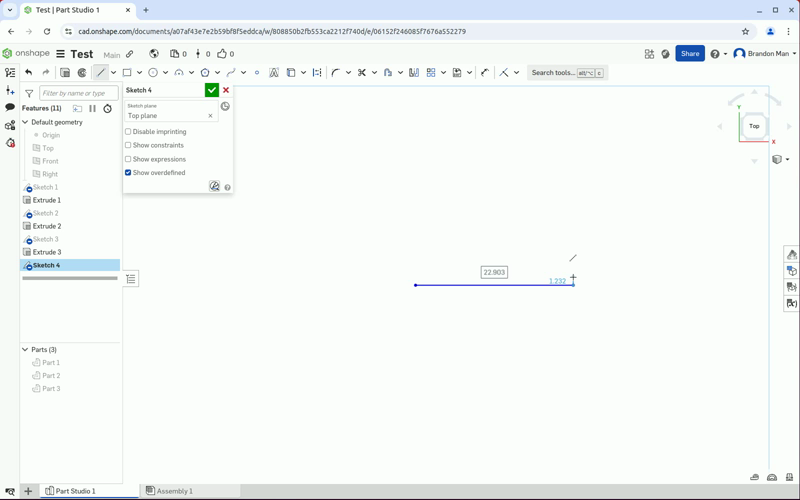
scroll(6)
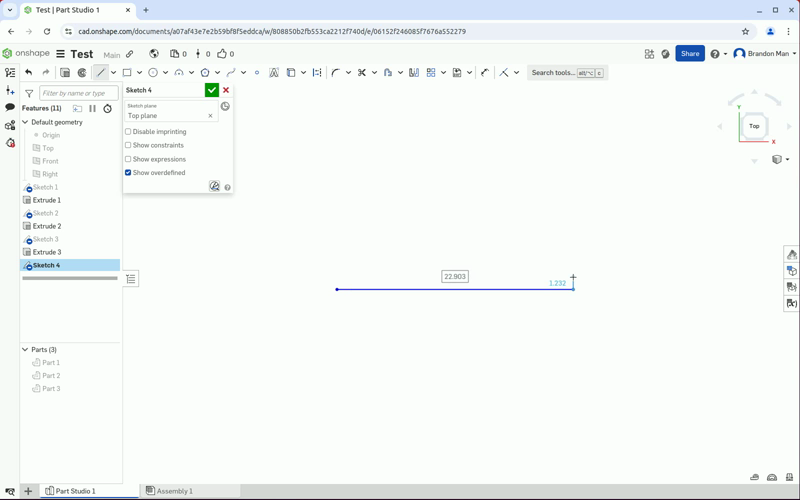
scroll(6)
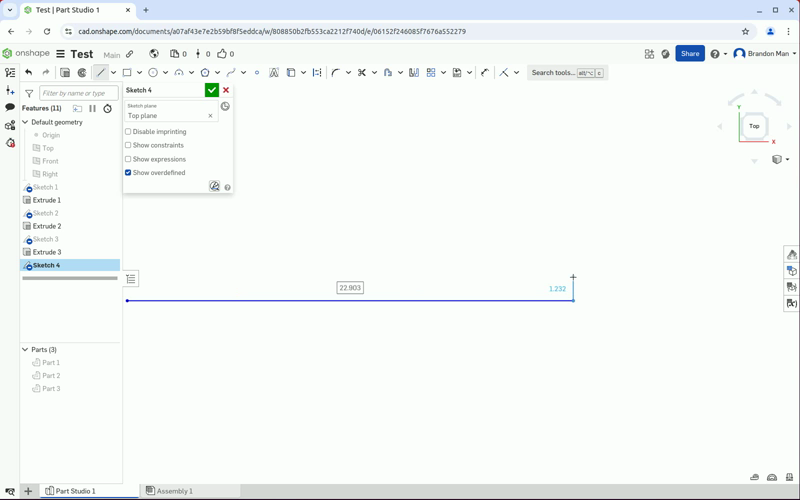
scroll(6)
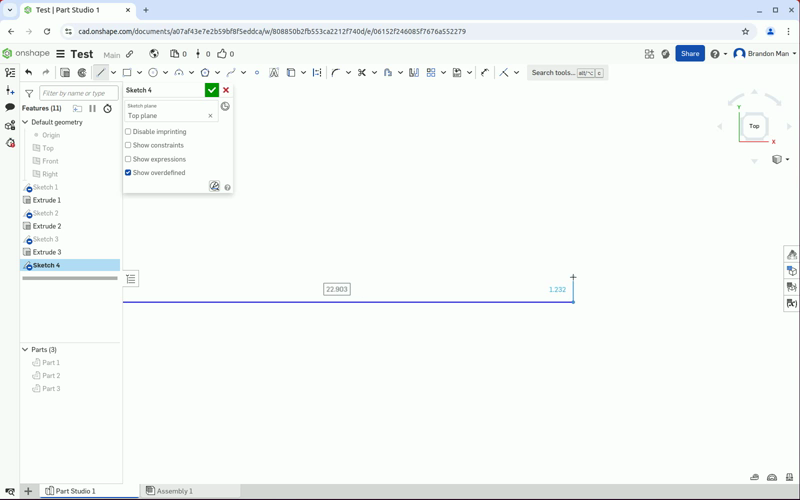
scroll(6)
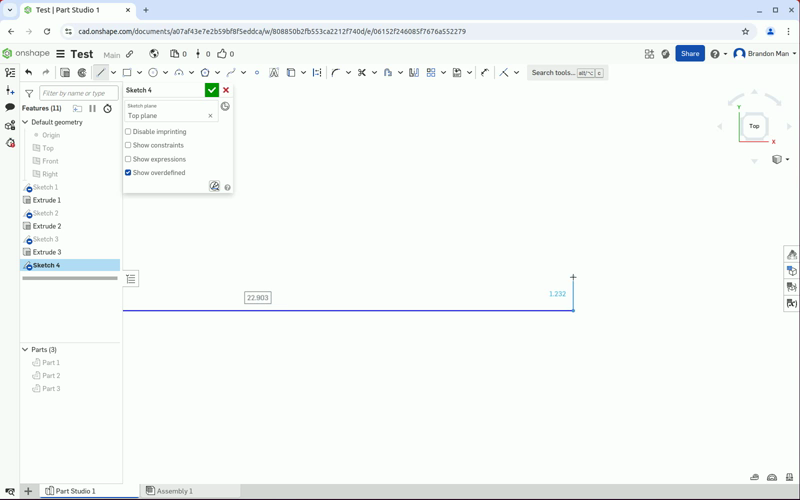
scroll(6)
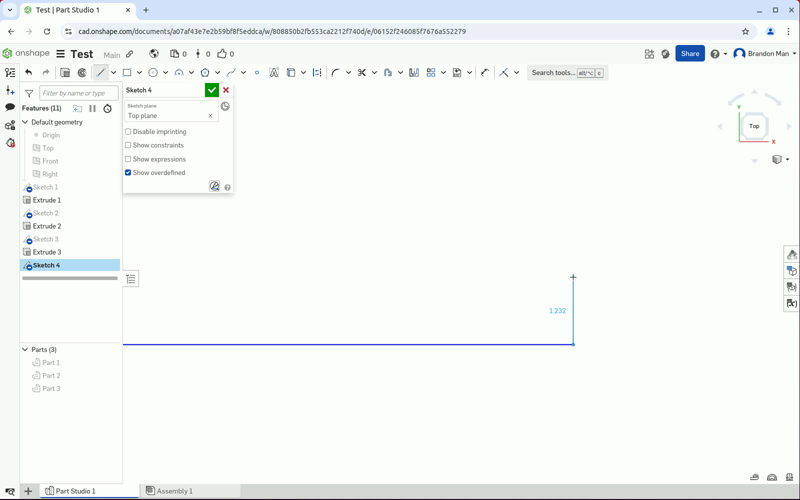
click(573, 276)
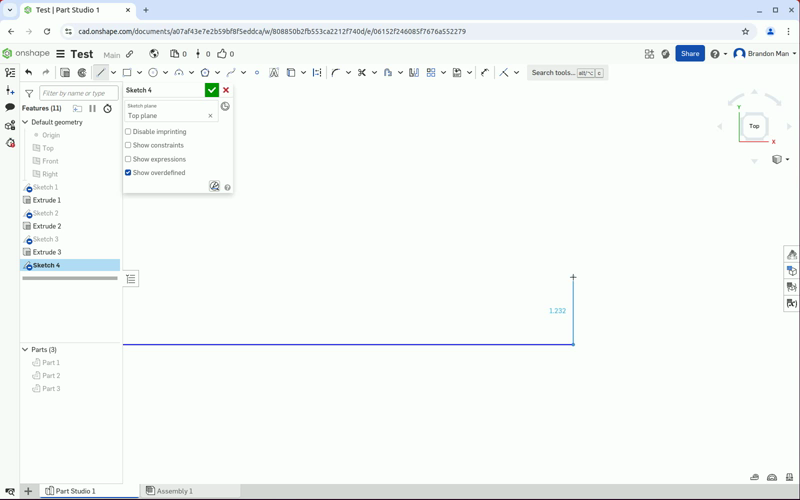
scroll(-6)
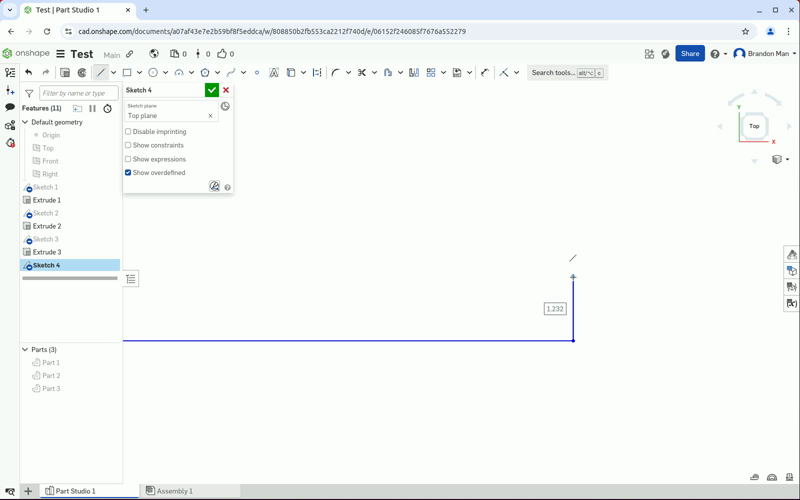
scroll(-6)
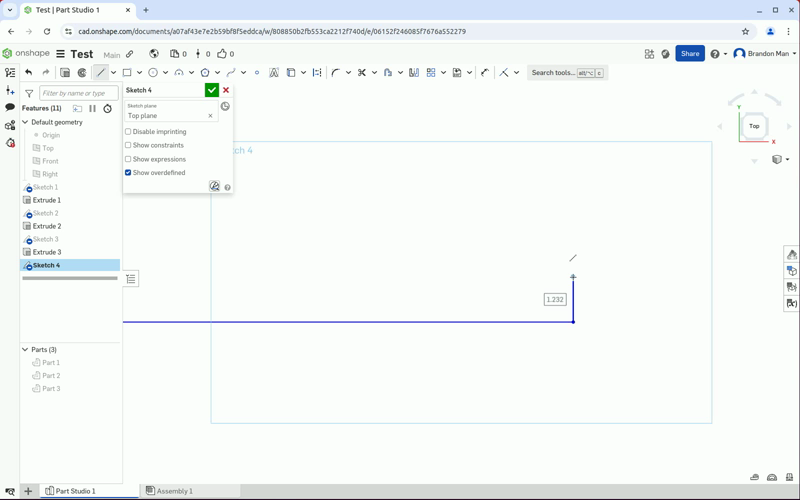
scroll(-6)
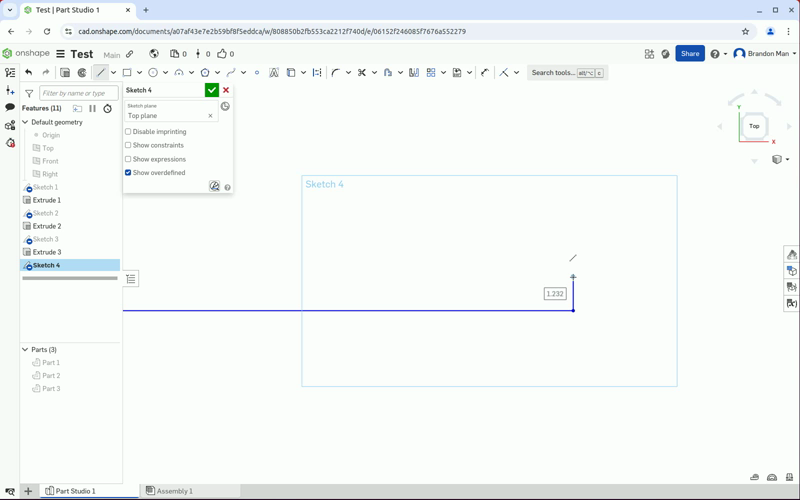
scroll(-6)
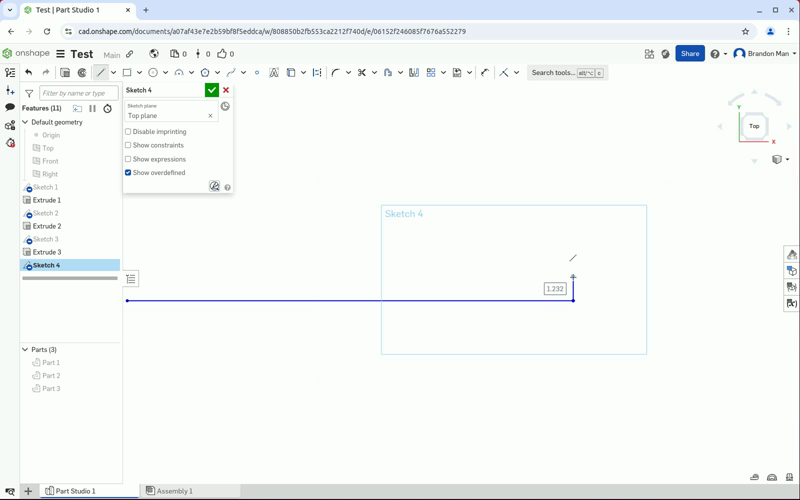
scroll(-6)
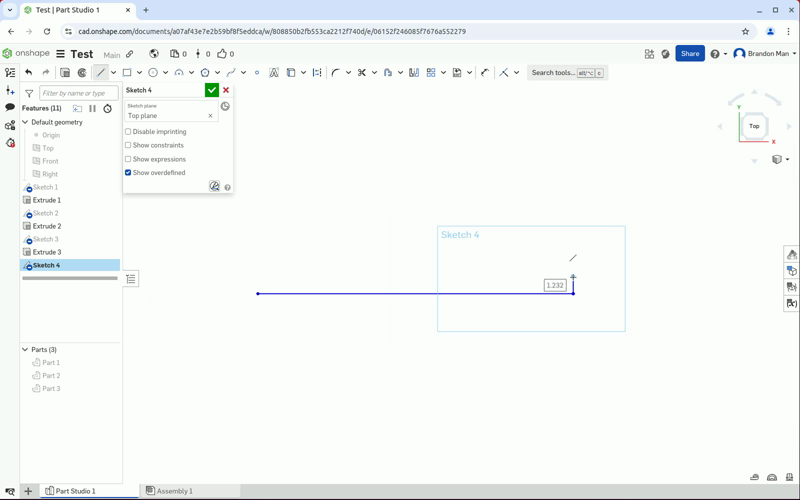
scroll(-6)
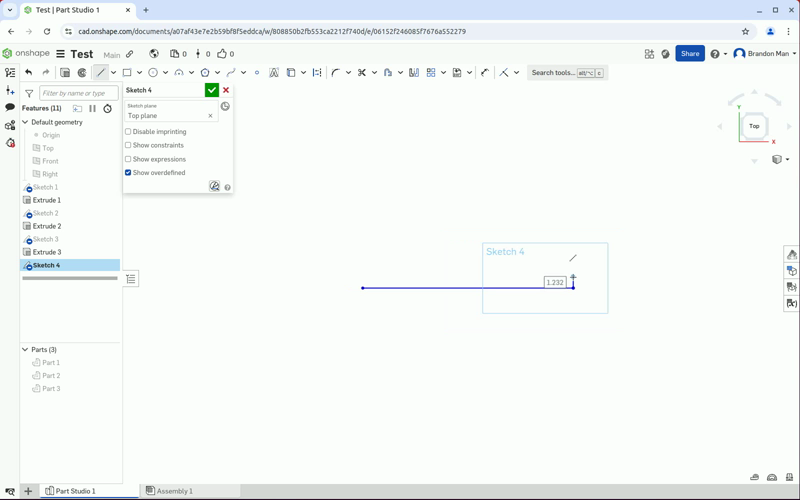
scroll(-6)
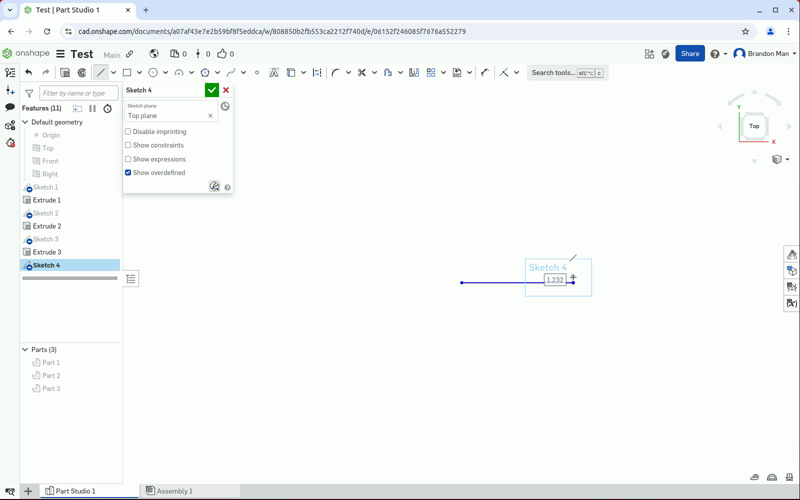
key_up(shift)
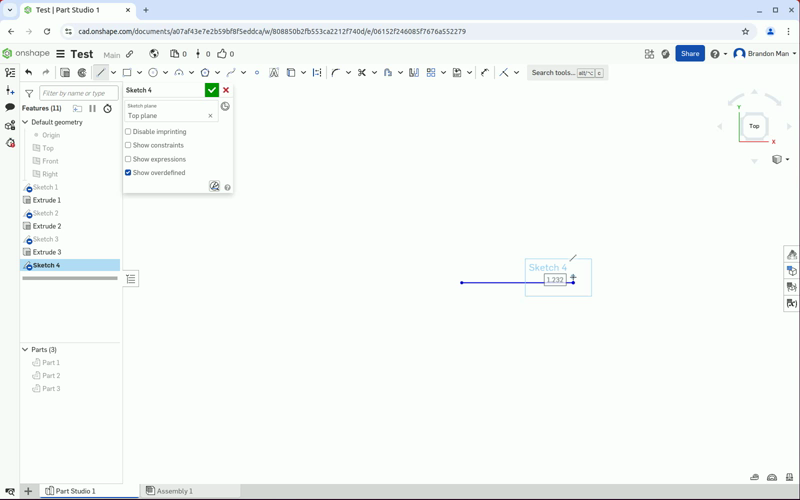
key_down(shift)
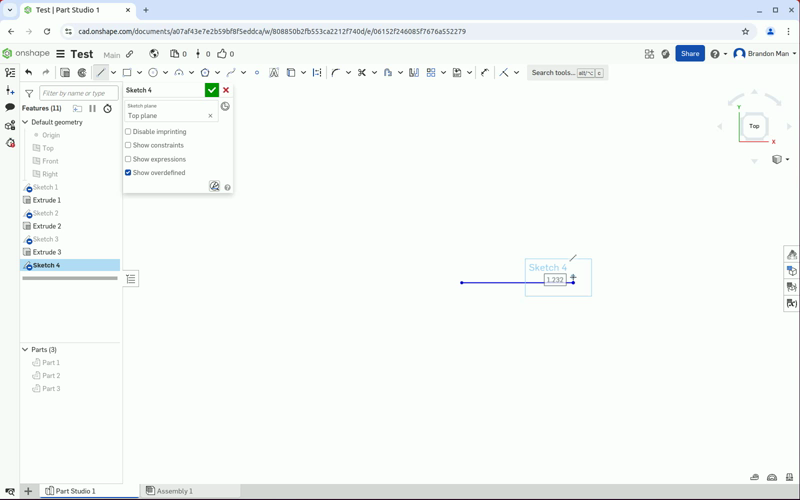
mouse_move(461, 276)
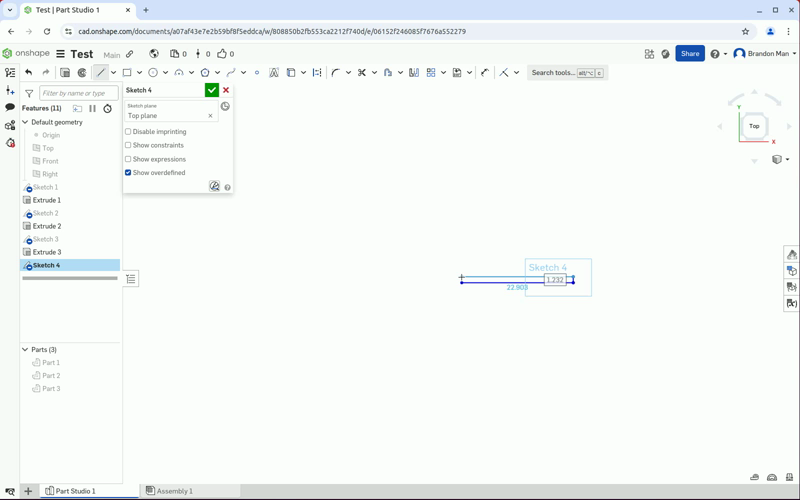
click(461, 276)
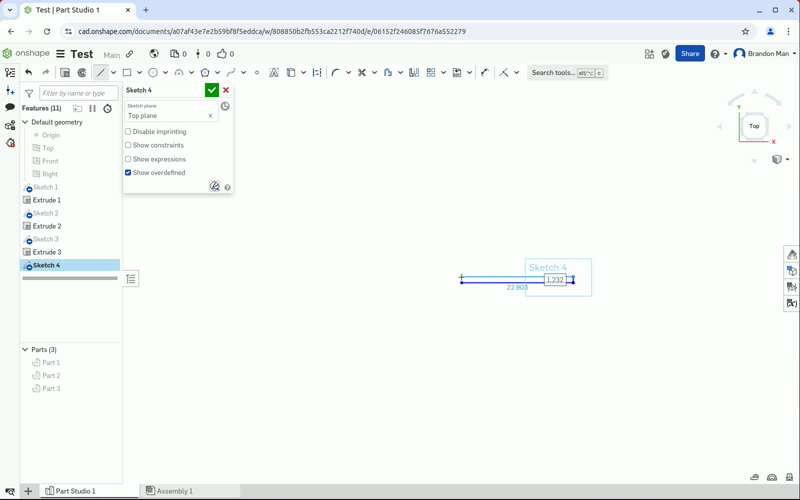
key_up(shift)
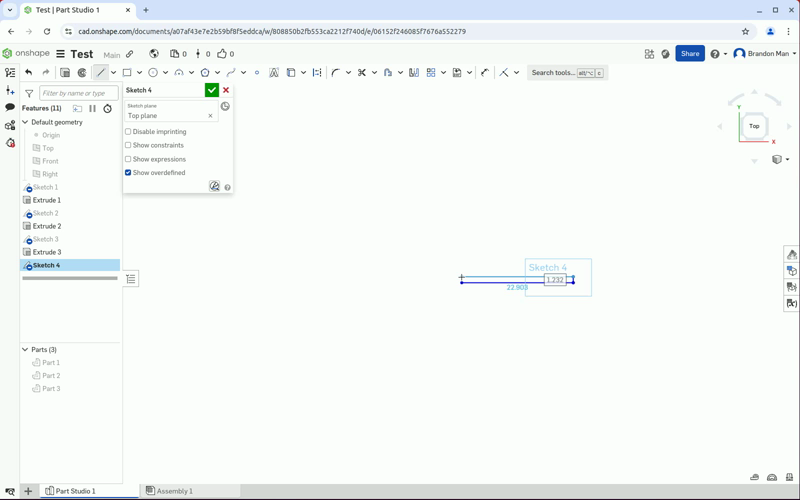
mouse_move(492, 276)
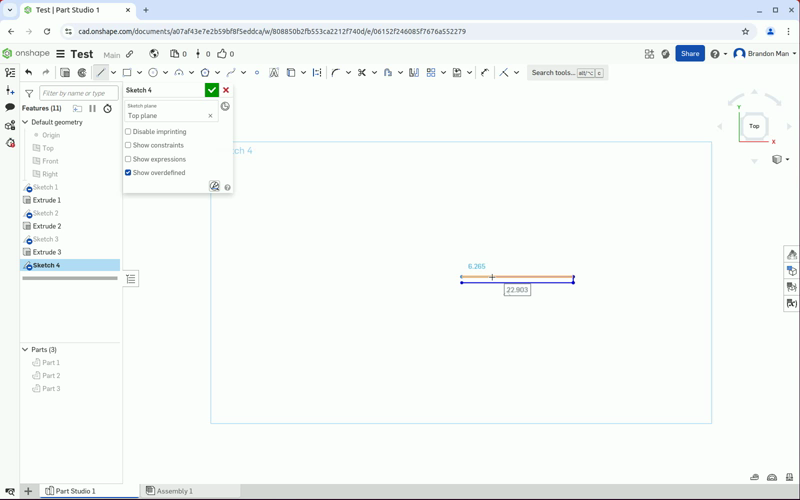
key_down(shift)
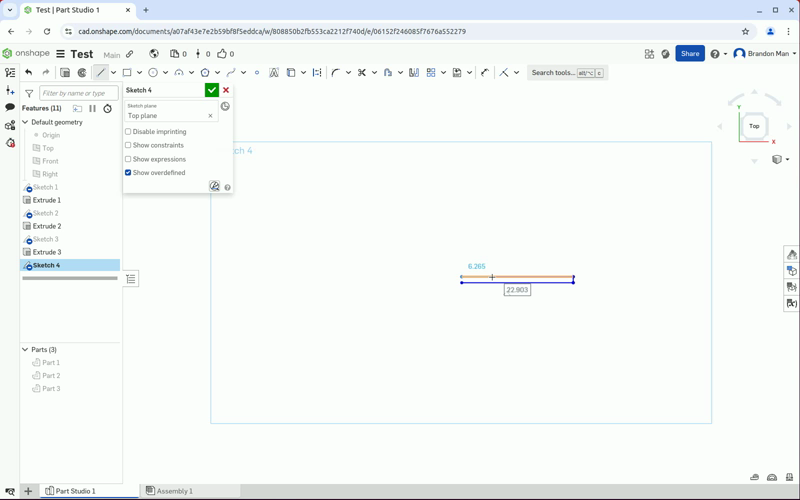
mouse_move(461, 282)
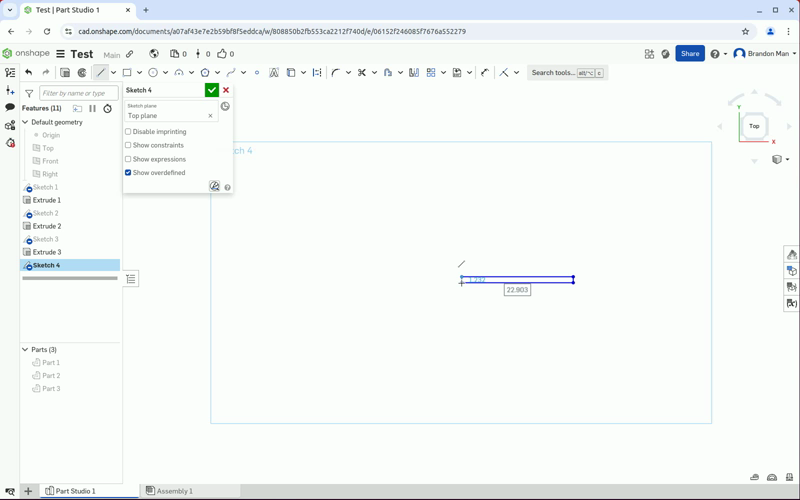
scroll(6)
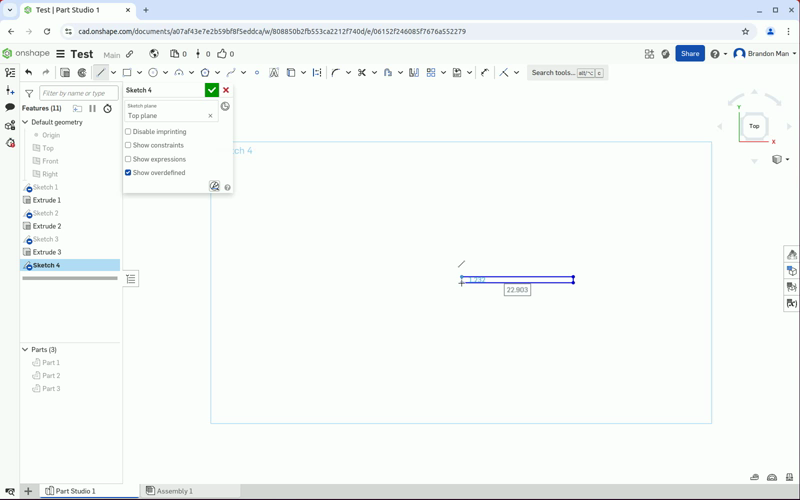
scroll(6)
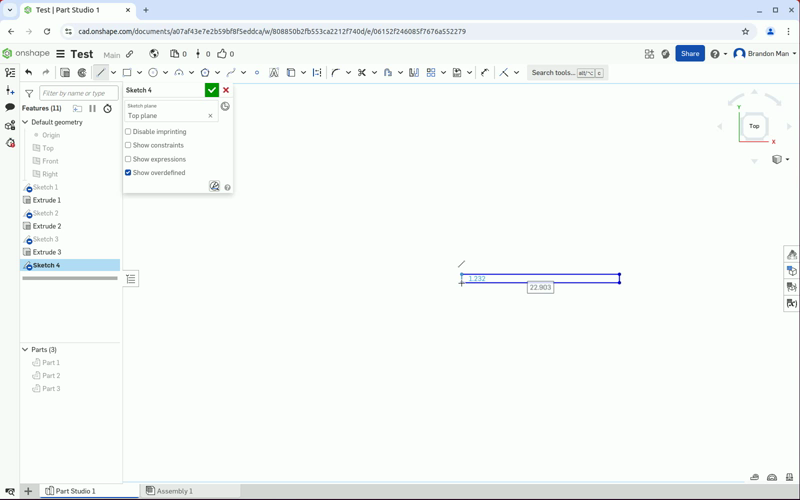
scroll(6)
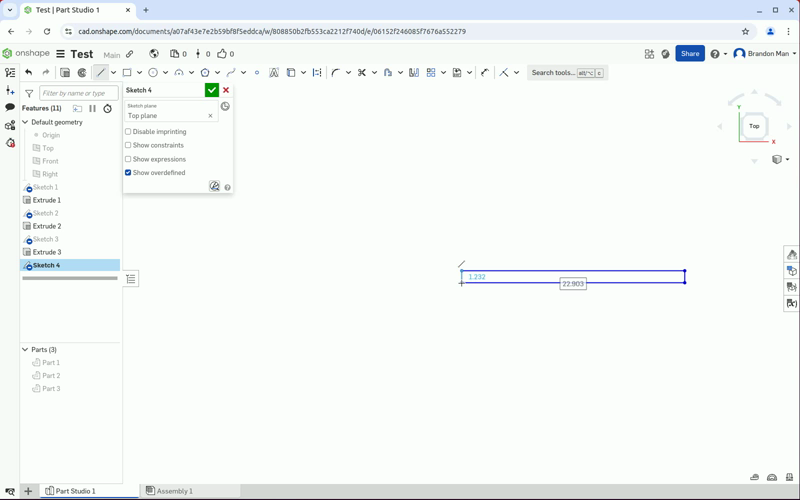
scroll(6)
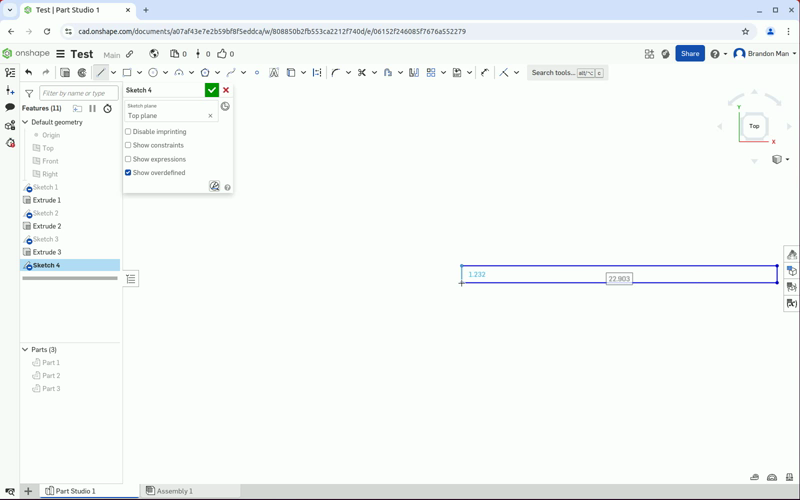
scroll(6)
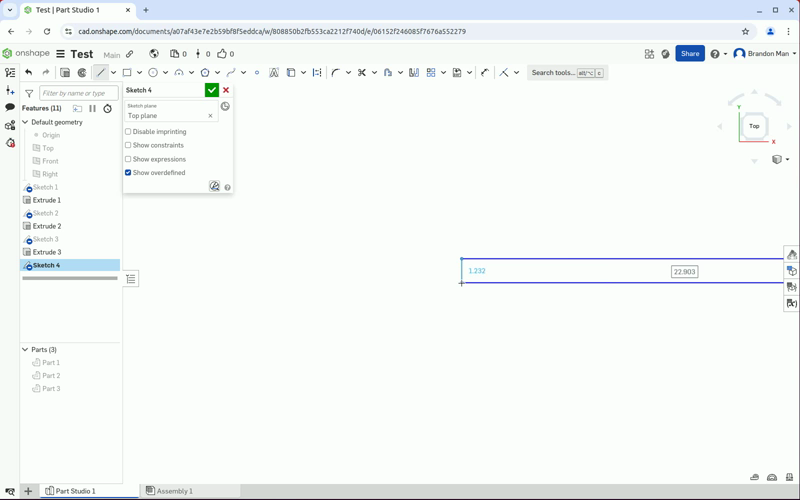
scroll(6)
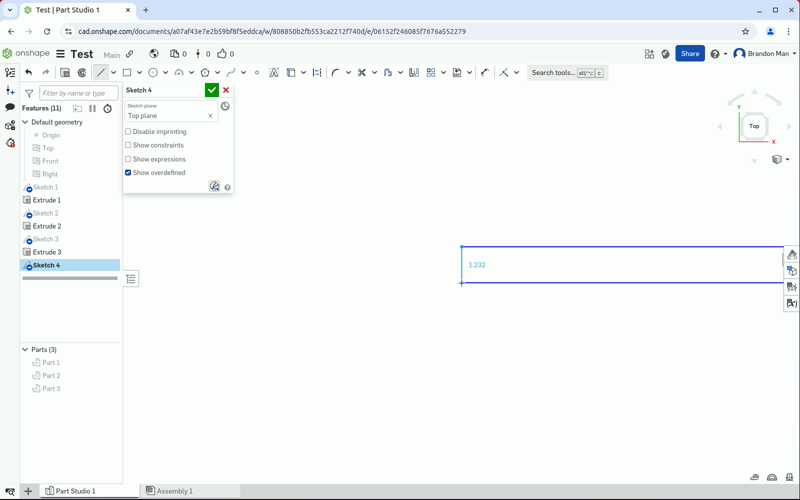
scroll(6)
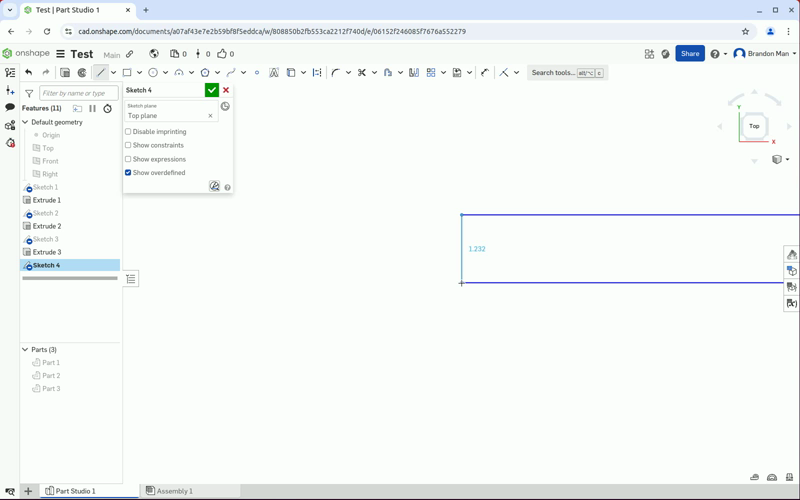
key_up(shift)
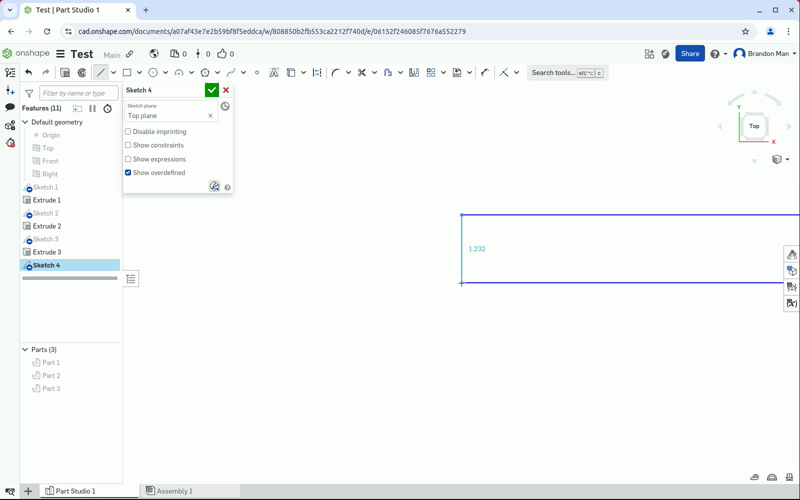
click(461, 282)
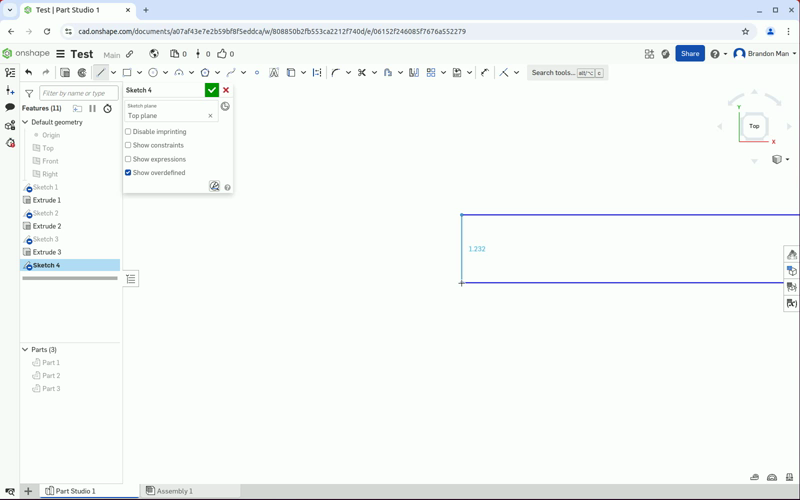
scroll(-6)
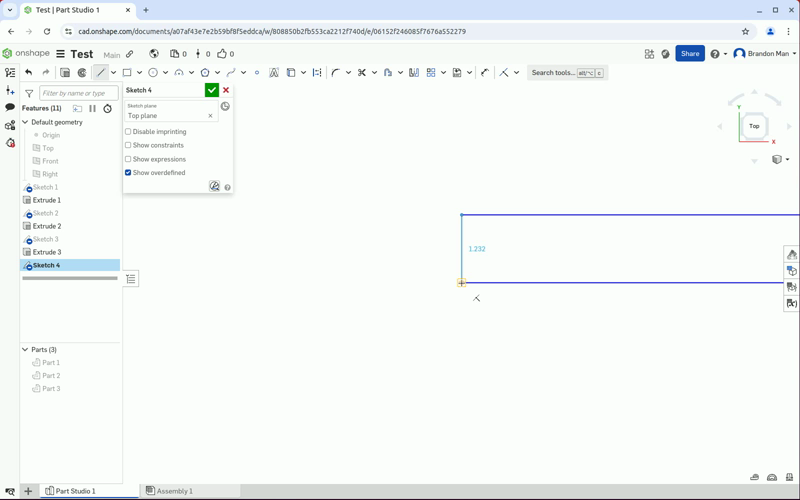
scroll(-6)
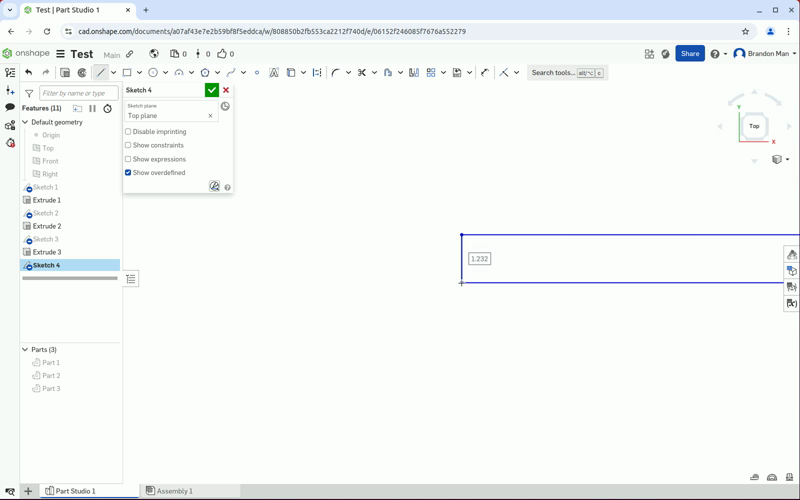
scroll(-6)
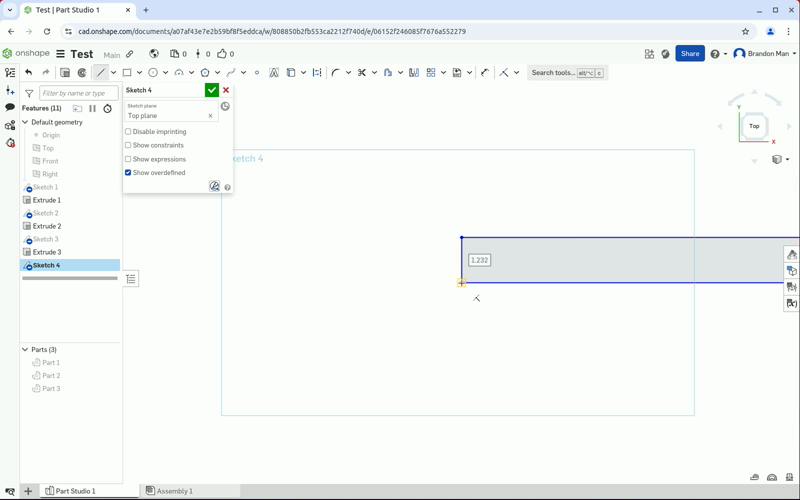
scroll(-6)
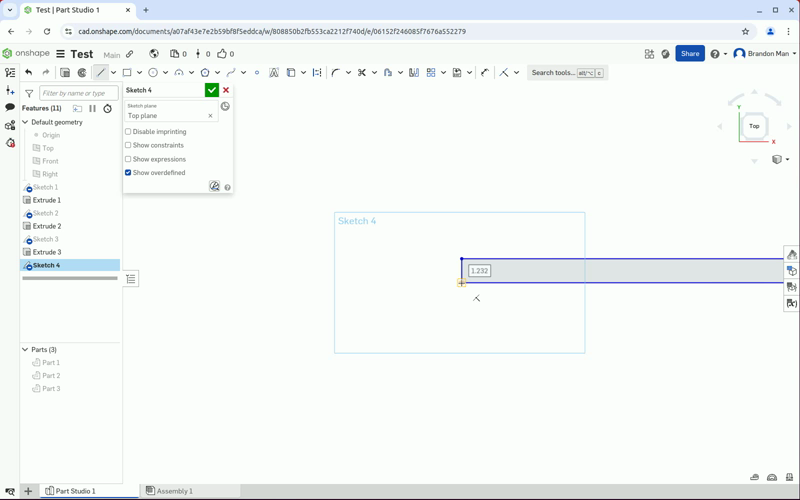
scroll(-6)
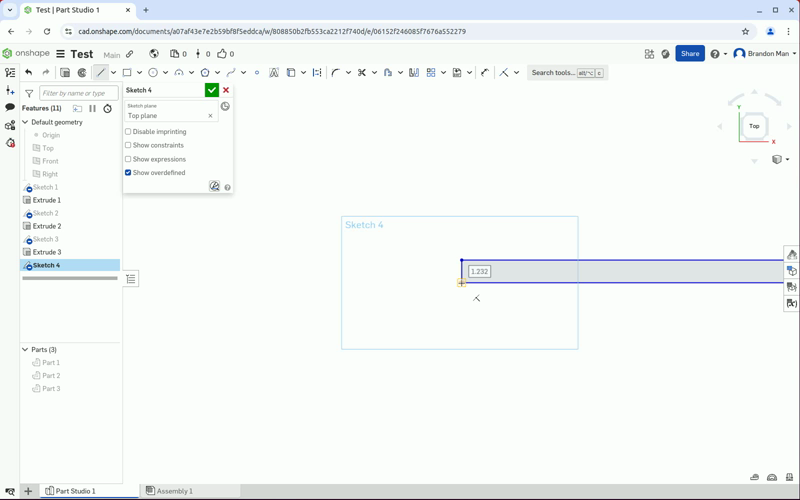
scroll(-6)
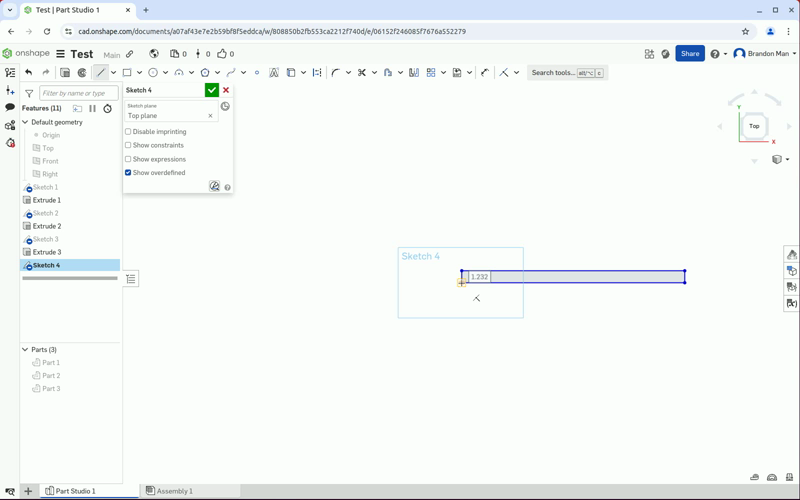
scroll(-6)
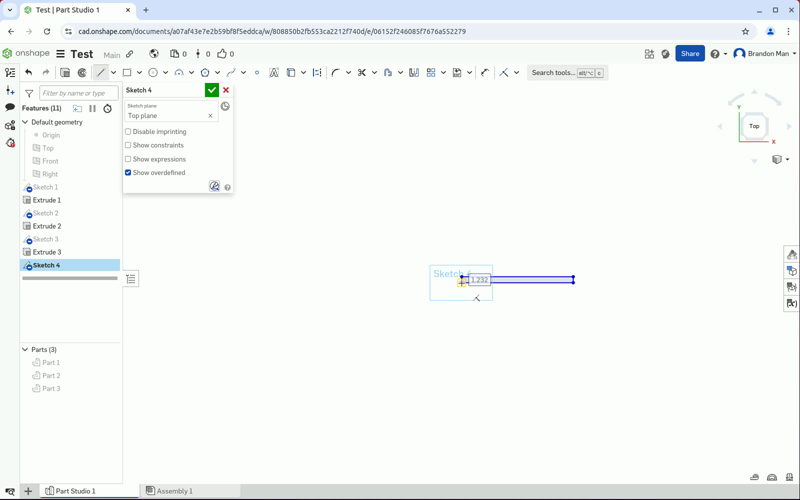
key(esc)
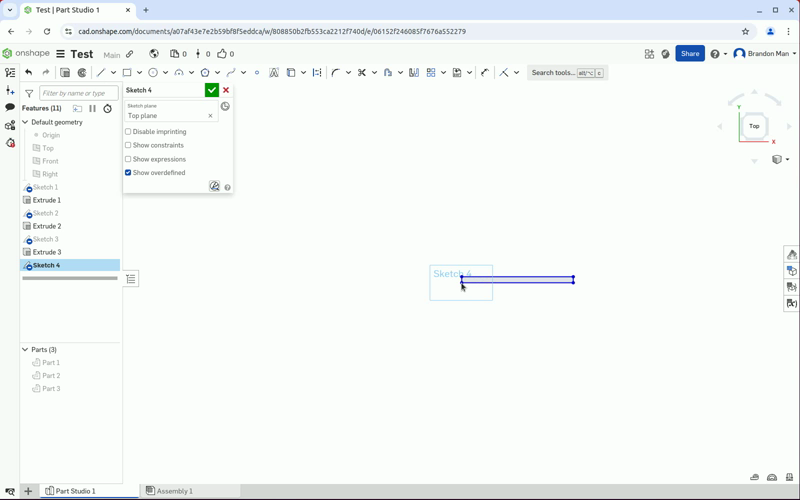
mouse_move(473, 280)
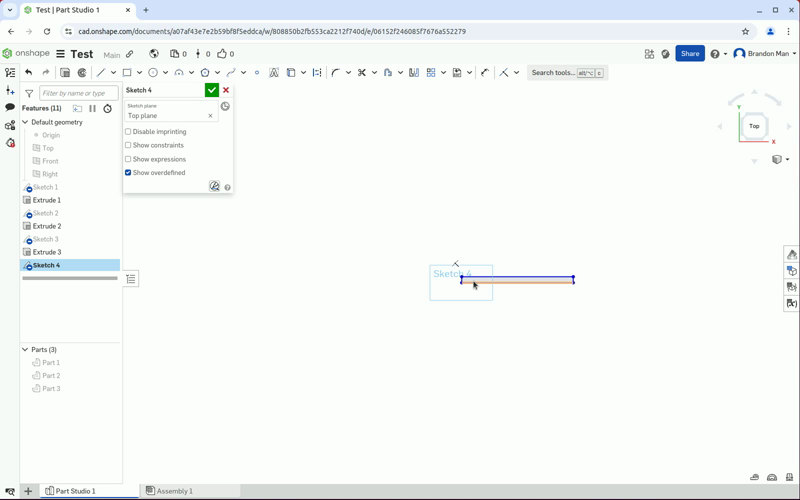
scroll(6)
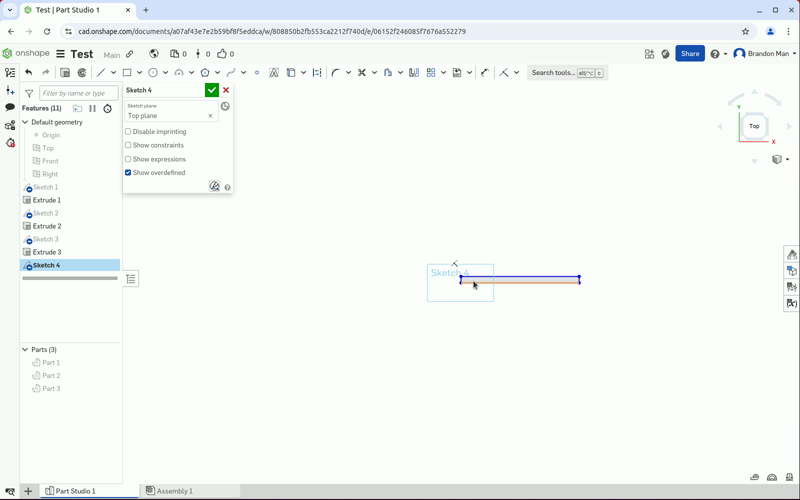
scroll(6)
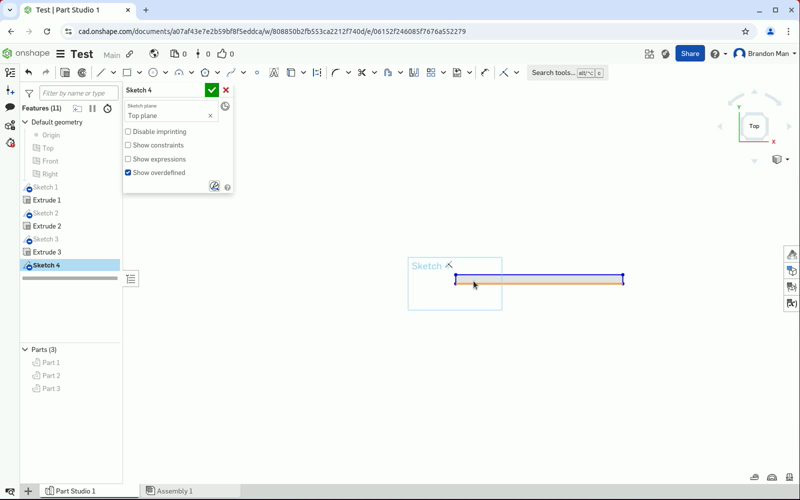
scroll(6)
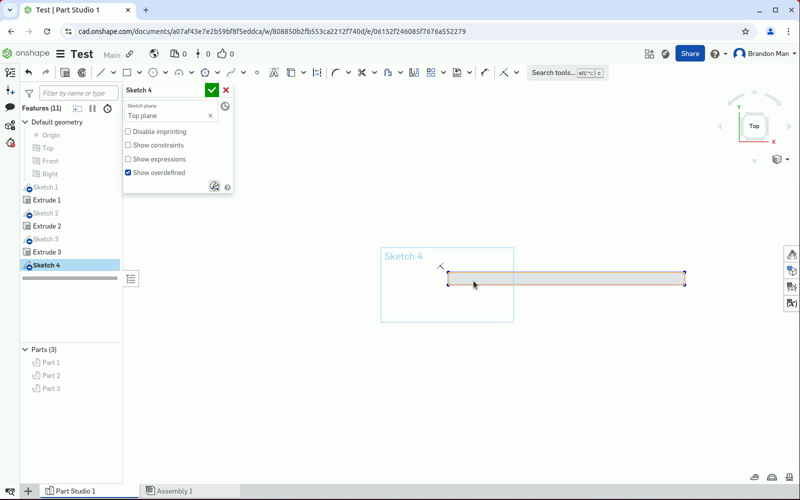
scroll(6)
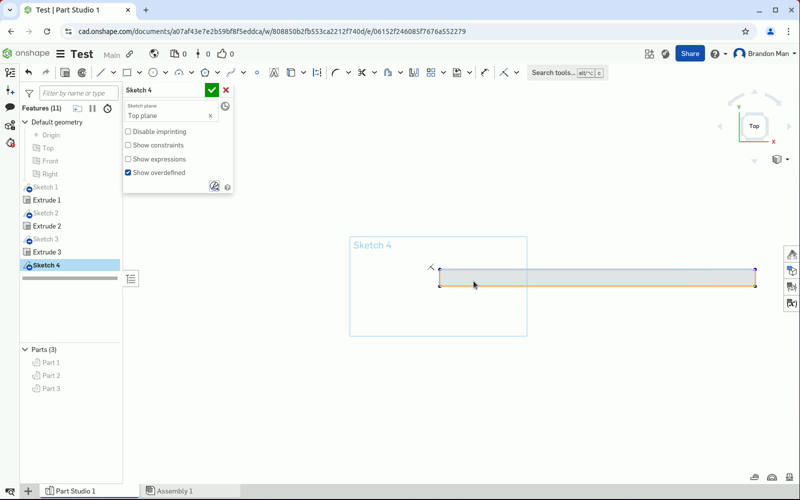
scroll(6)
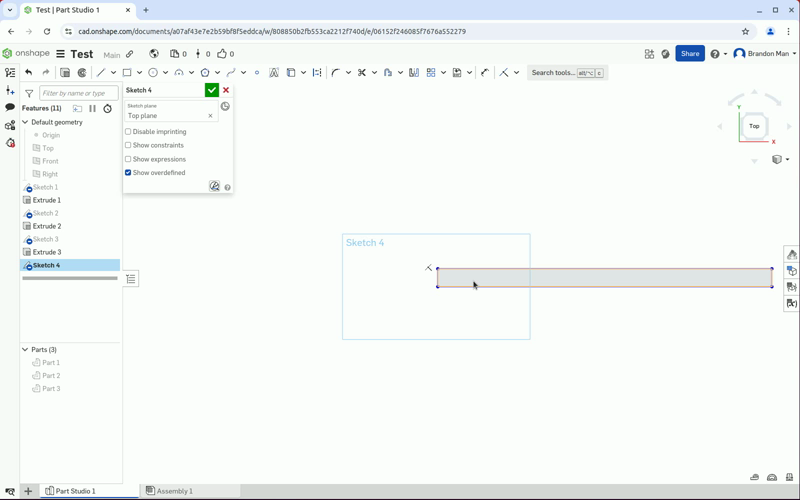
scroll(6)
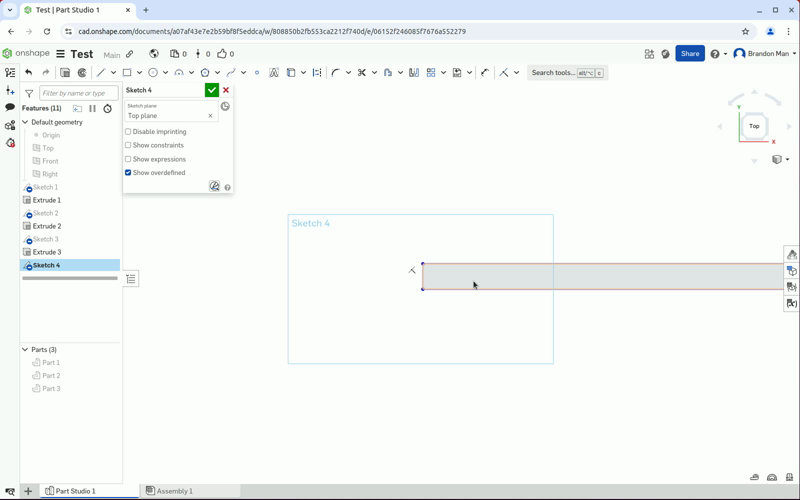
scroll(6)
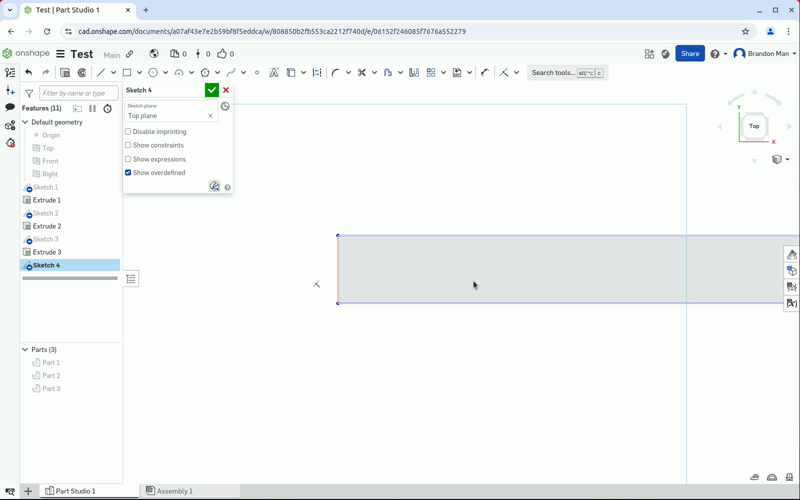
click(473, 280)
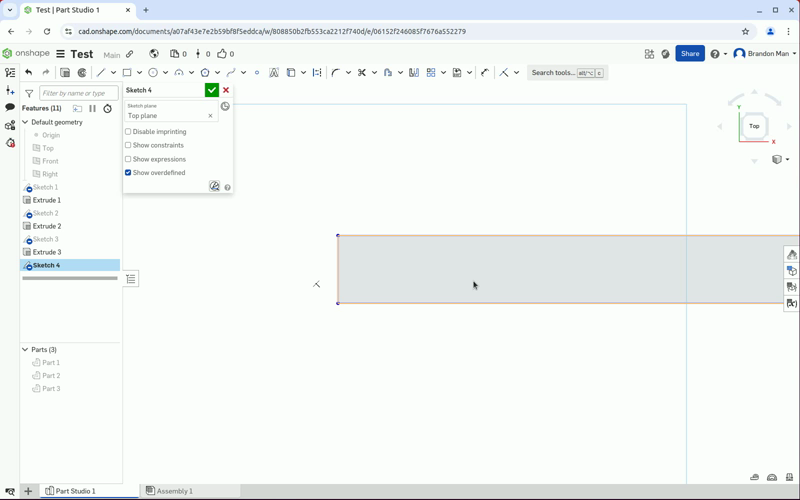
scroll(-6)
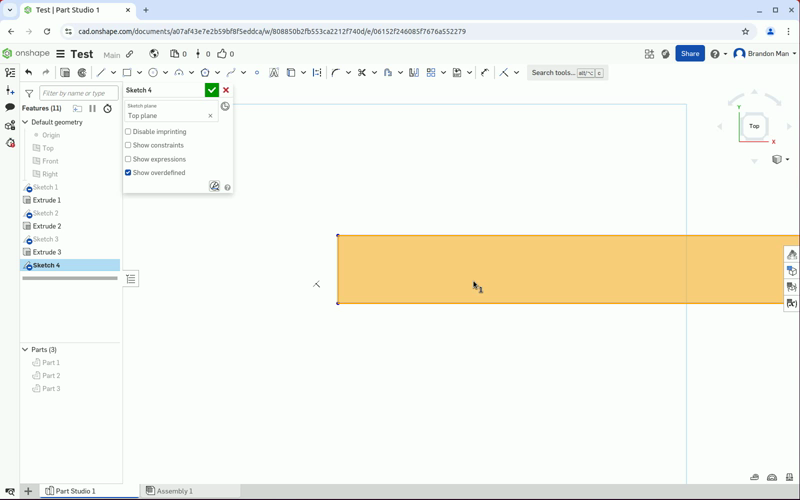
scroll(-6)
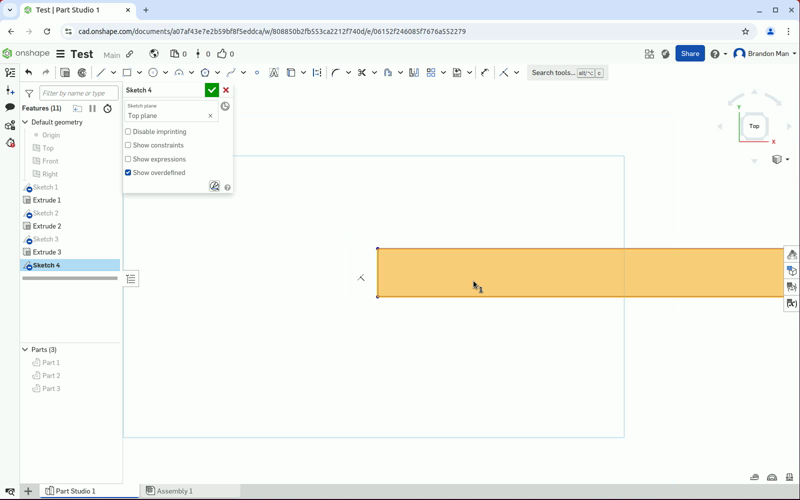
scroll(-6)
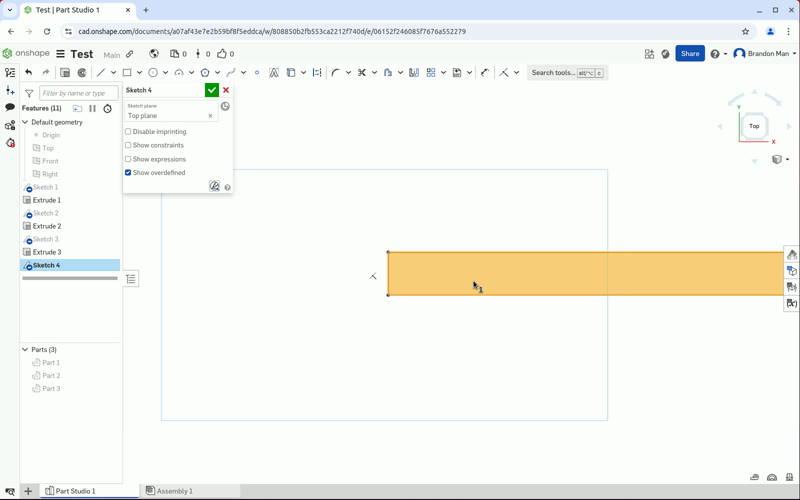
scroll(-6)
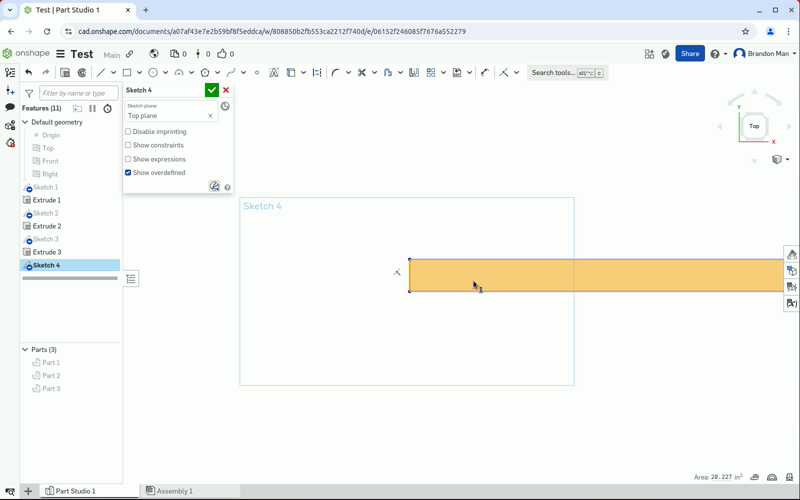
scroll(-6)
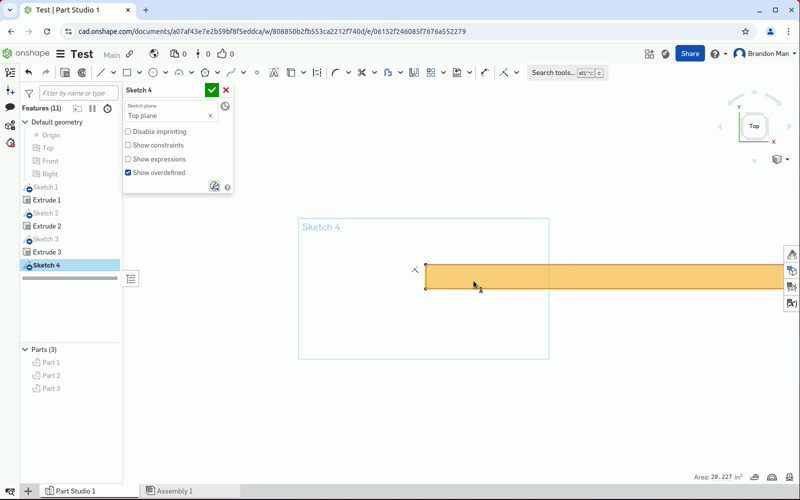
scroll(-6)
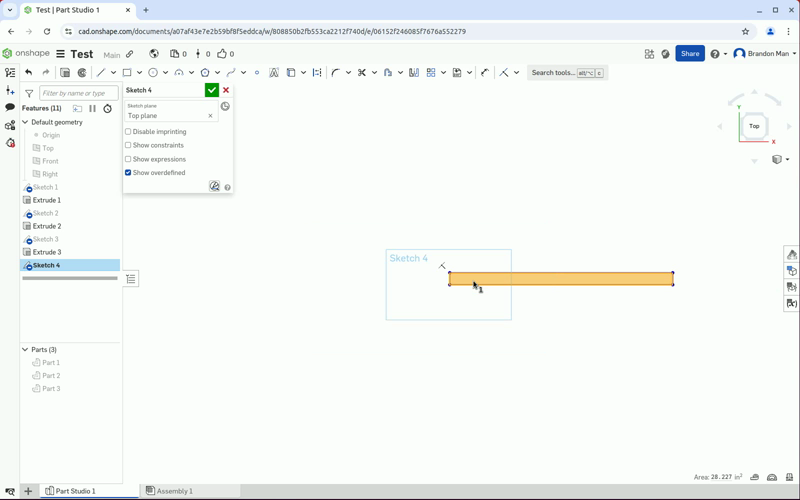
scroll(-6)
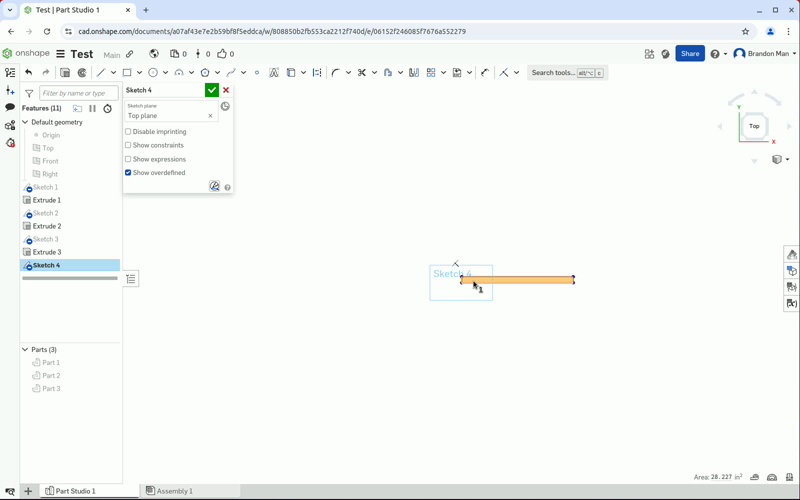
mouse_move(73, 352)
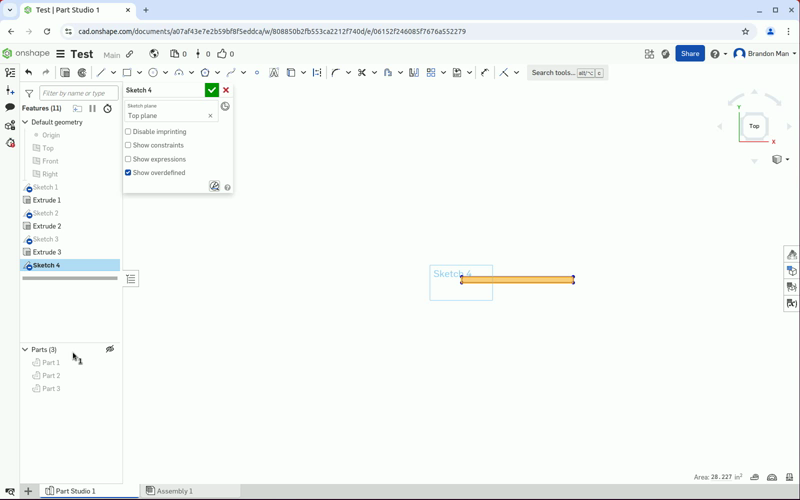
key(shift+y)
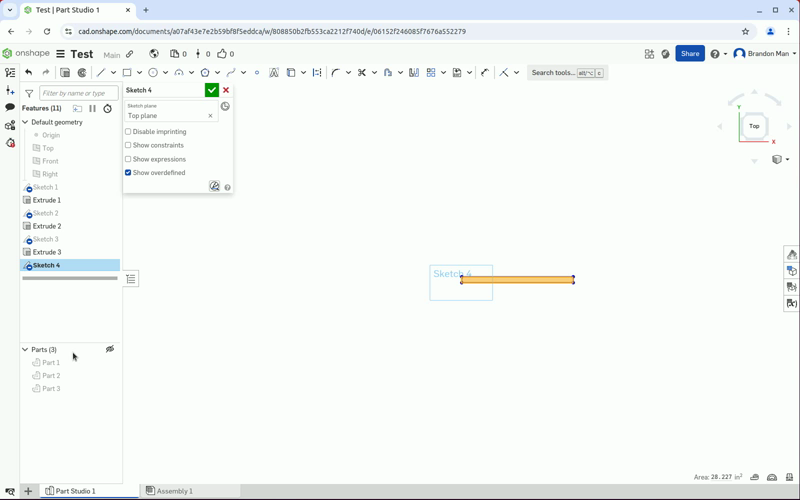
key(shift+e)
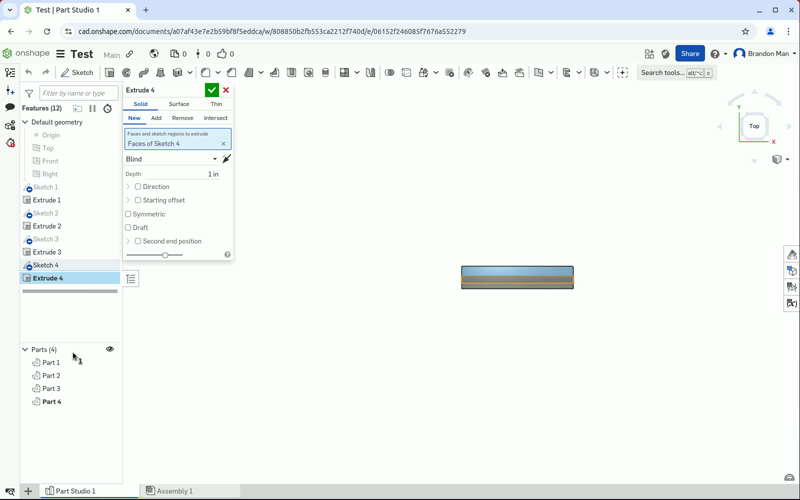
mouse_move(143, 106)
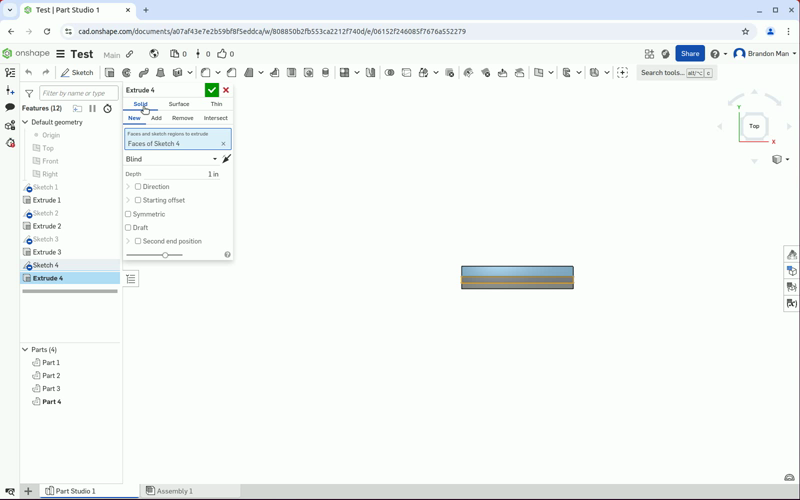
click(143, 106)
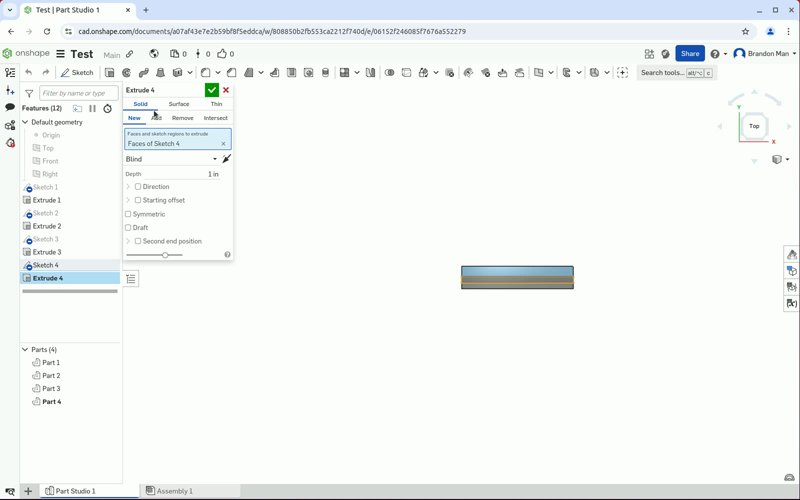
mouse_move(186, 120)
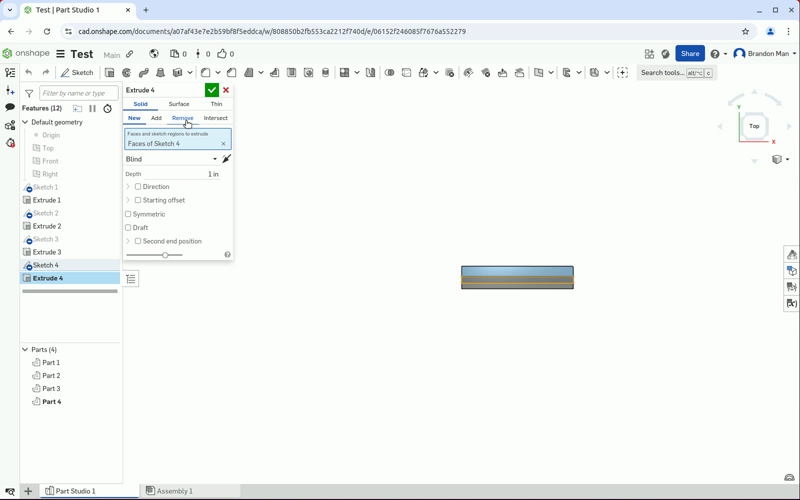
click(186, 120)
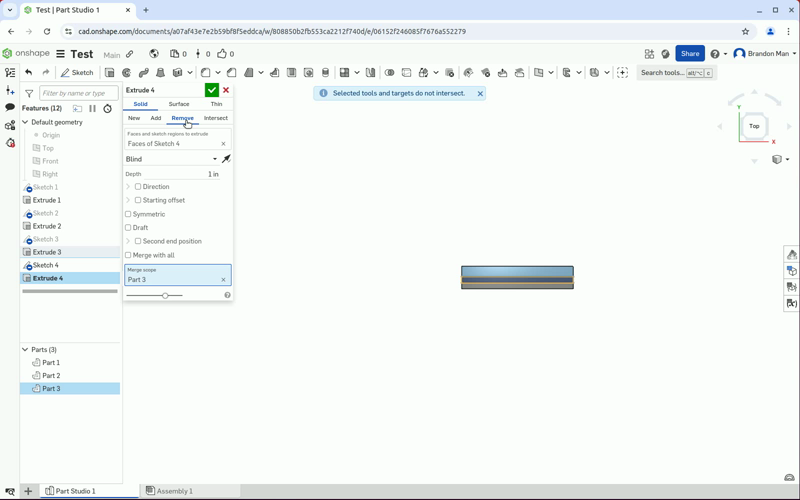
key(tab, 4)
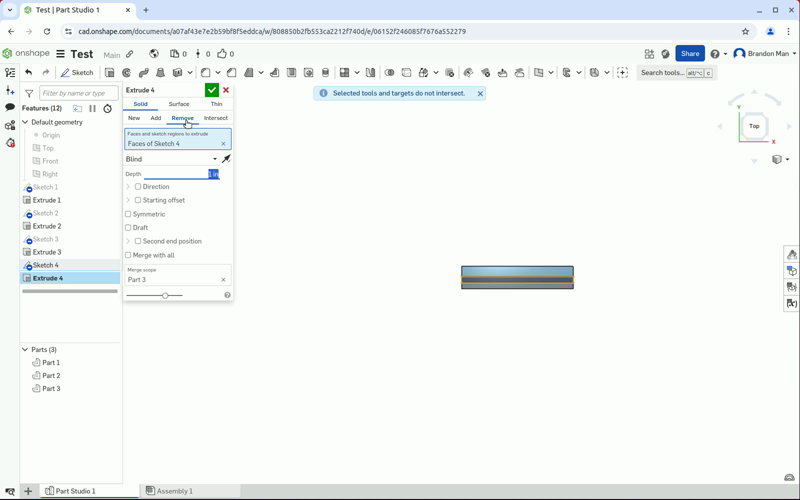
text(8.184)
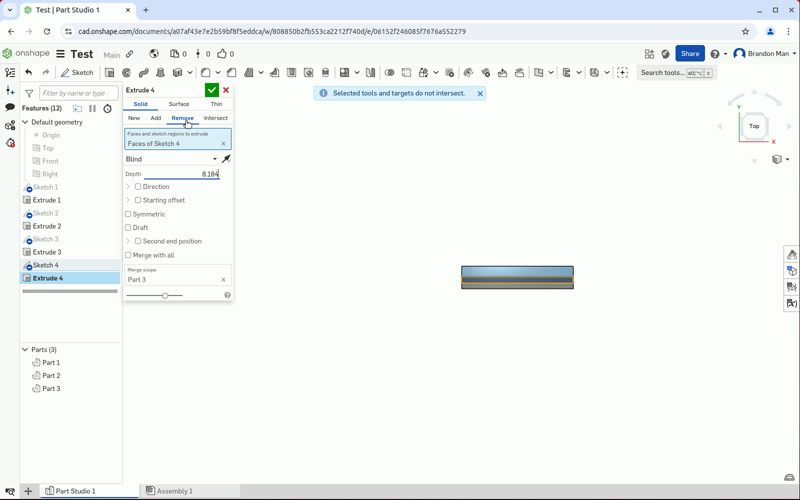
key(tab, 6)
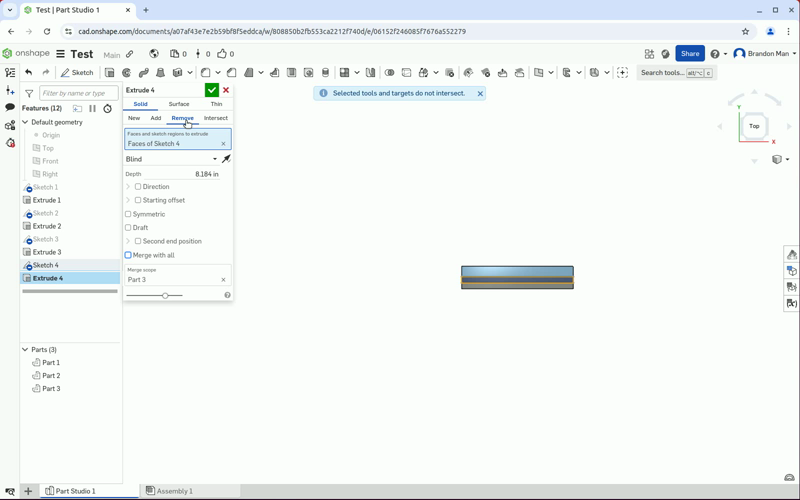
key(space)
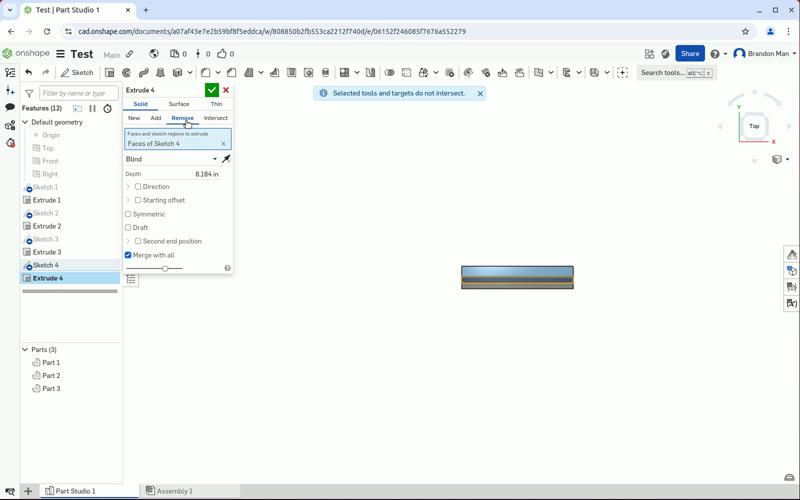
key(enter)
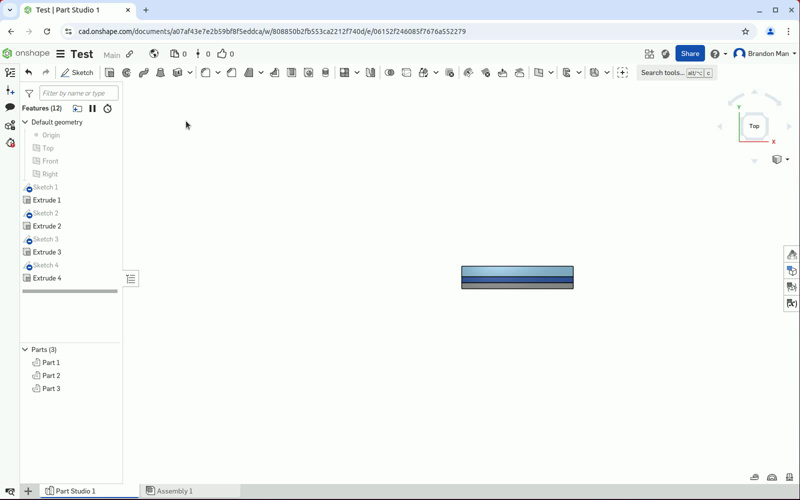
key(shift+h)
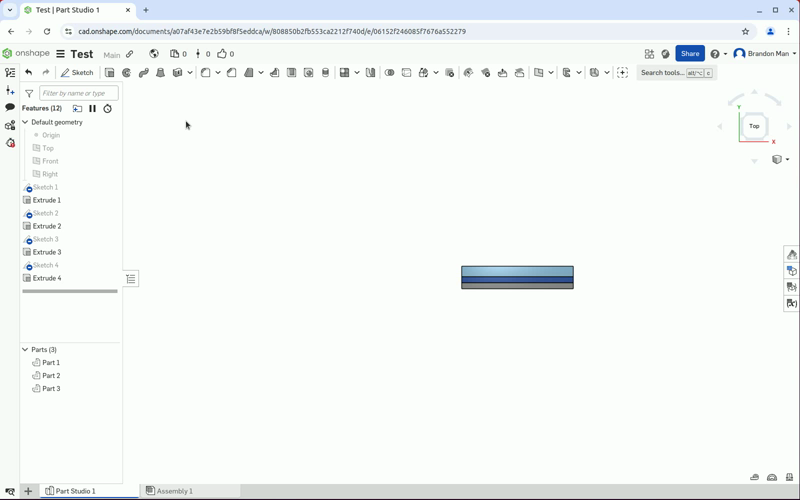
key(shift+h)
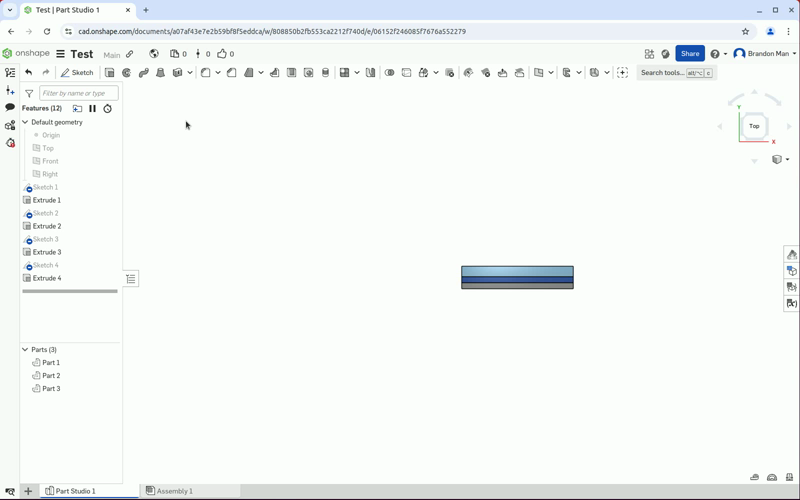
mouse_move(73, 189)
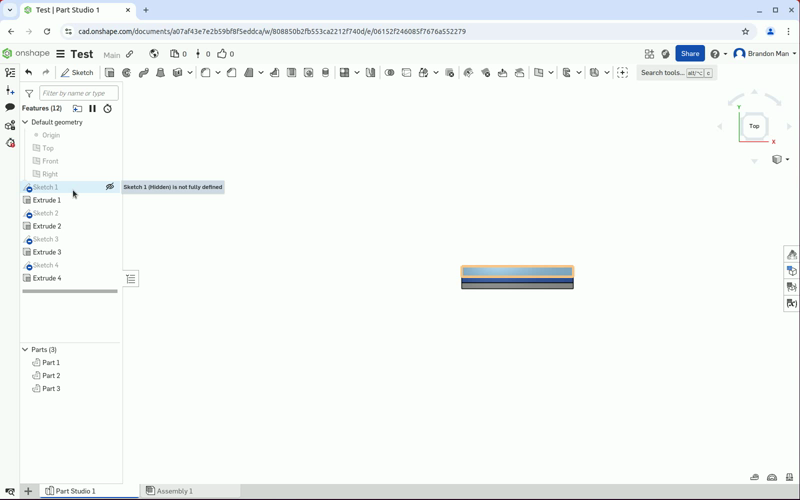
click(73, 189)
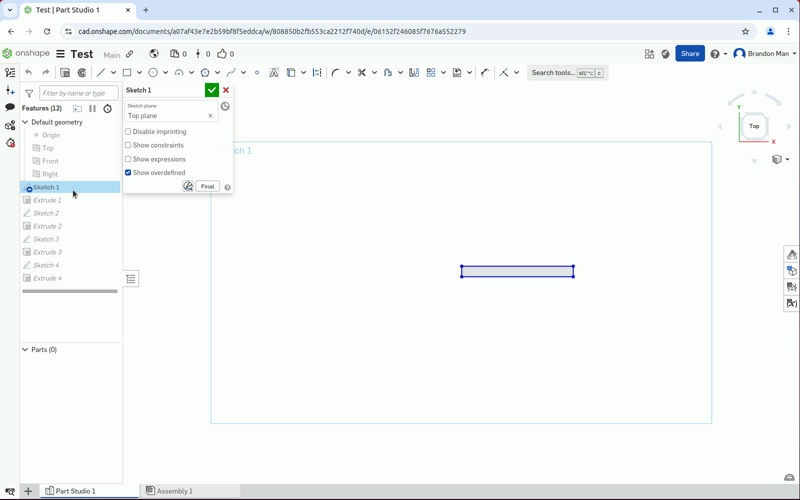
mouse_move(229, 92)
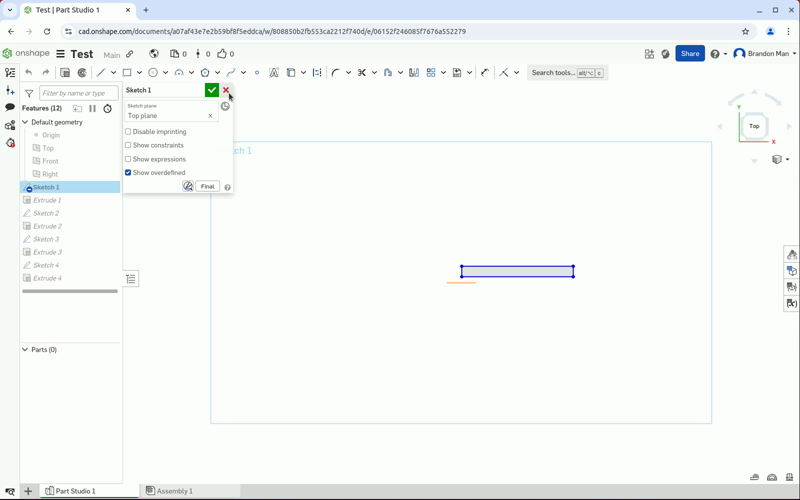
click(229, 92)
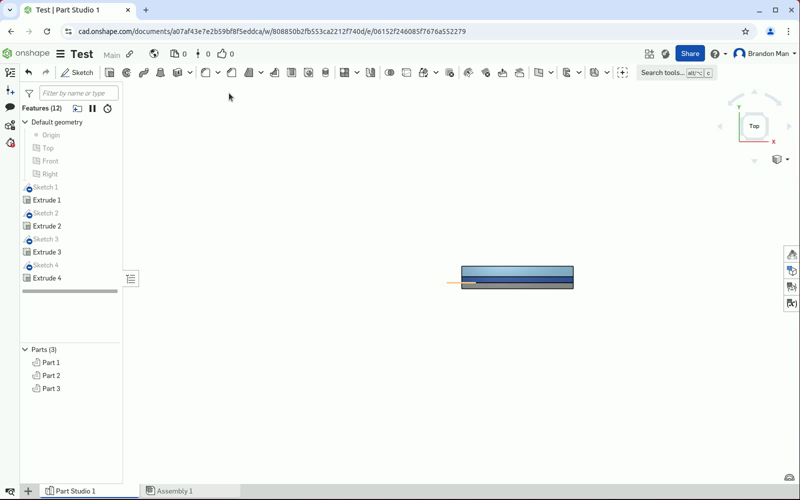
mouse_move(541, 75)
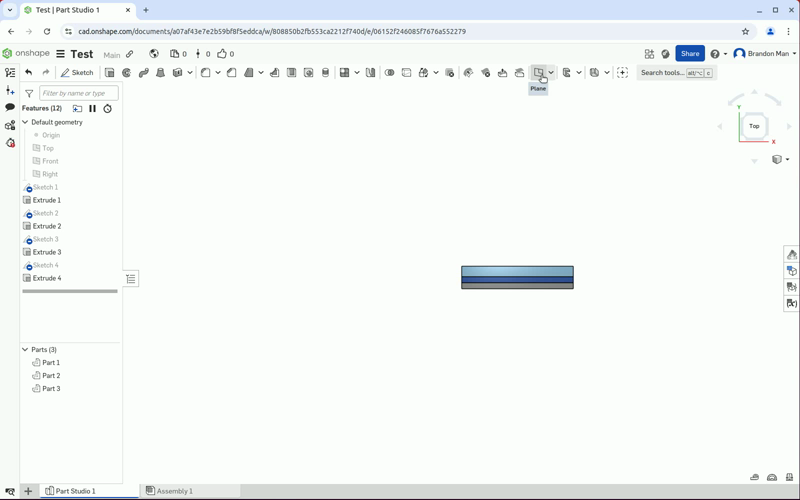
click(541, 75)
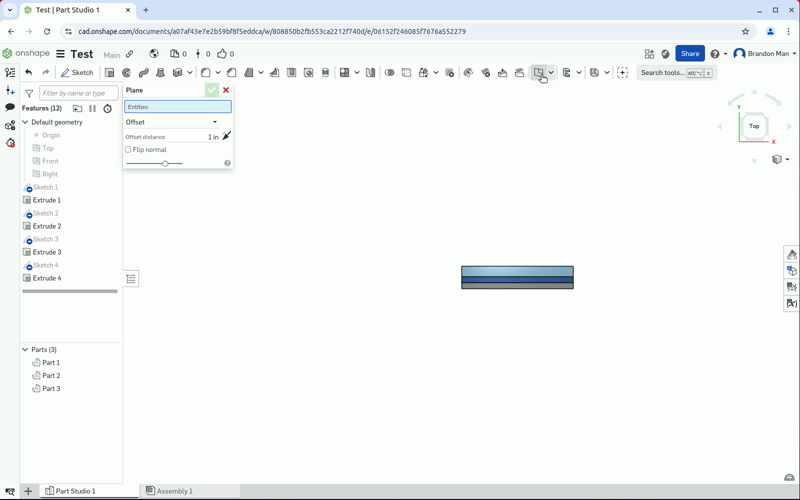
mouse_move(73, 150)
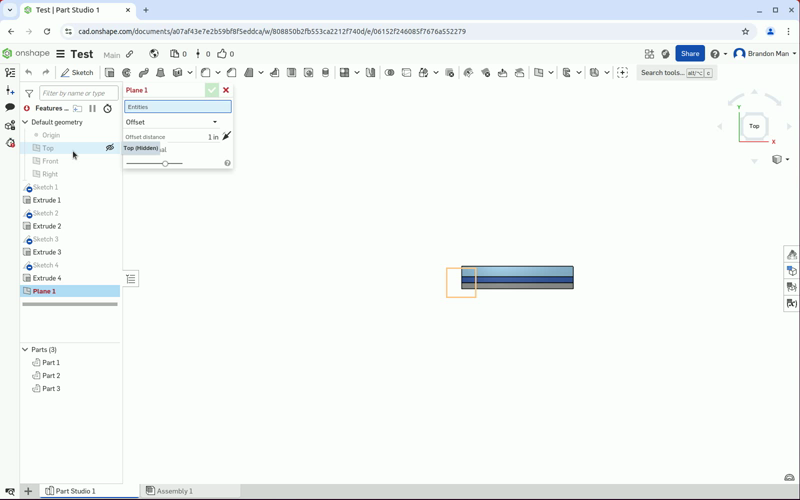
click(73, 150)
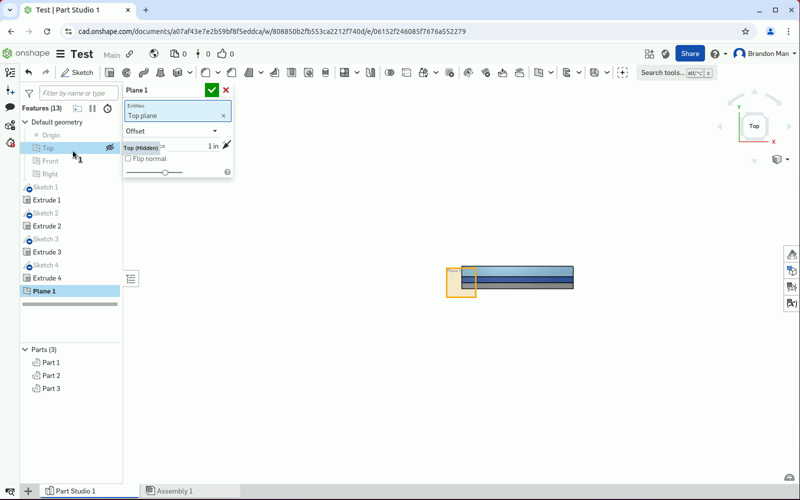
key(tab, 2)
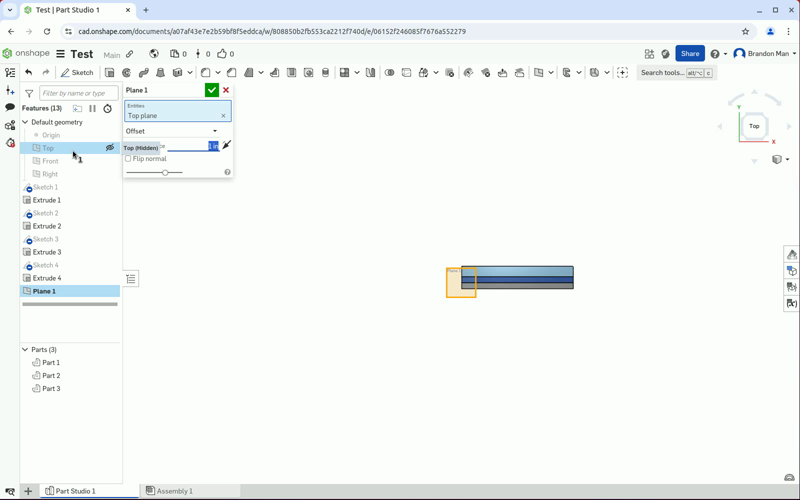
text(0.493)
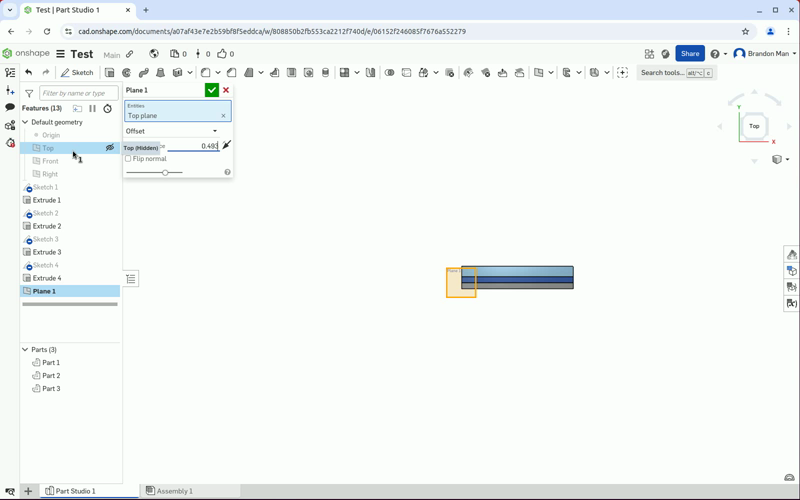
key(enter, 2)
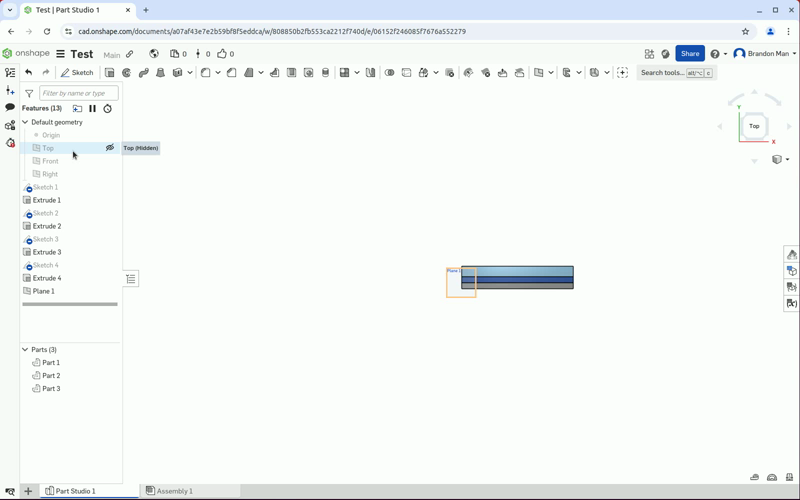
key(shift+s)
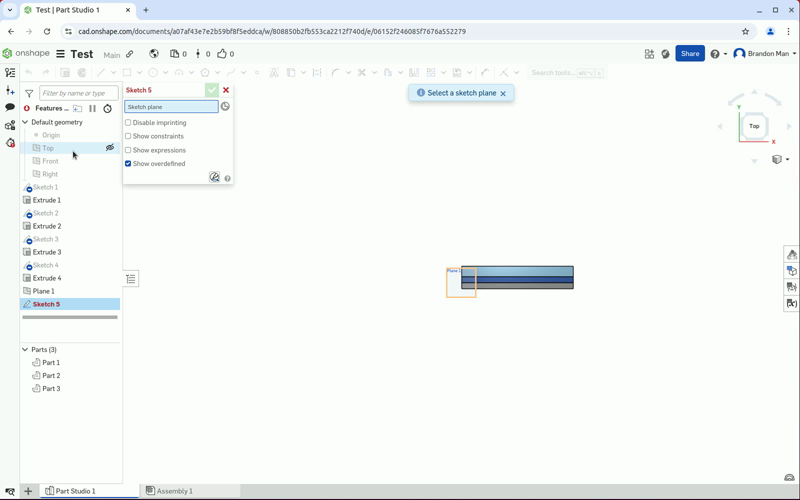
mouse_move(73, 293)
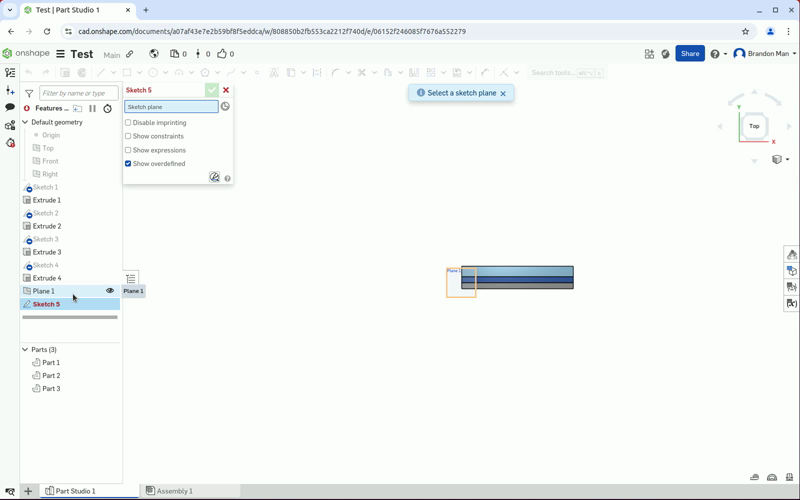
click(73, 293)
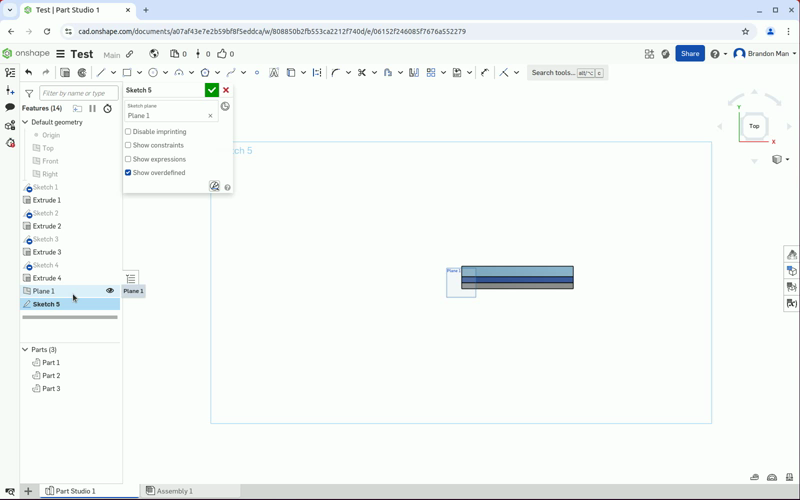
mouse_move(73, 352)
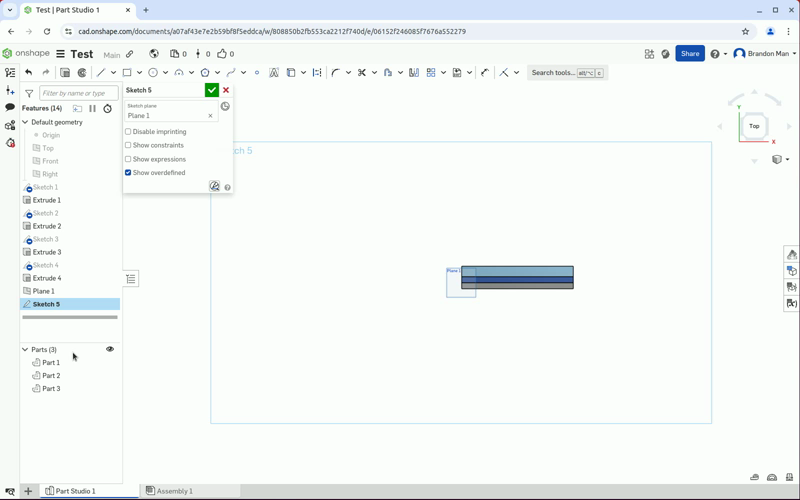
key(y)
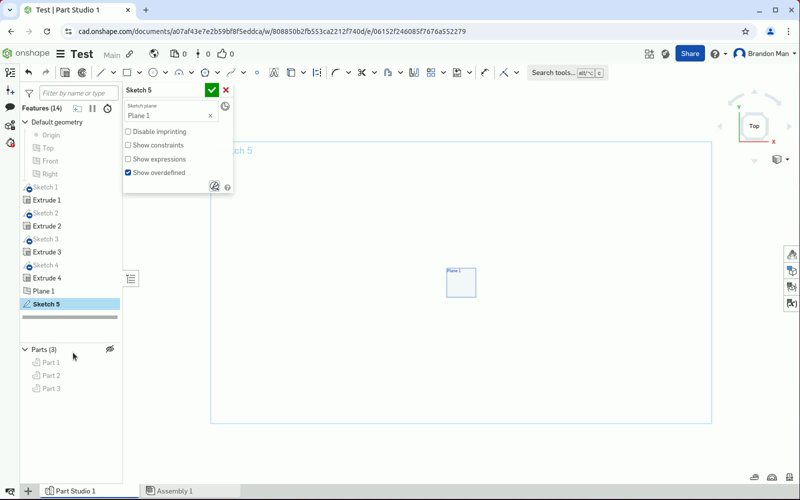
key(l)
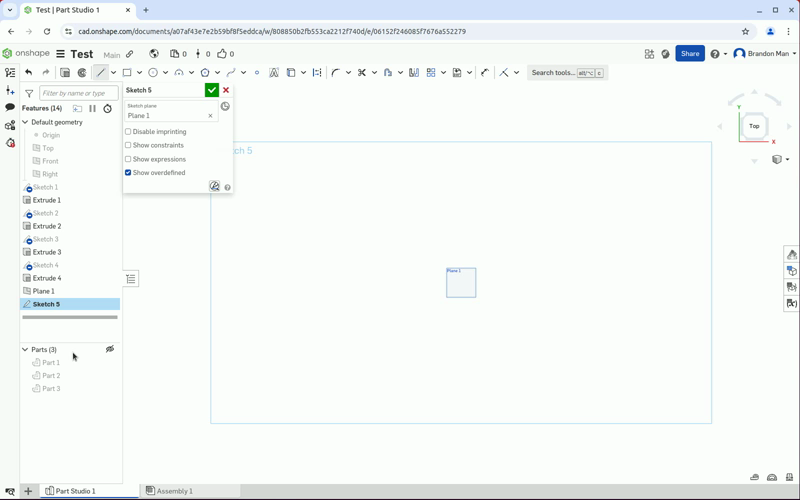
key_down(shift)
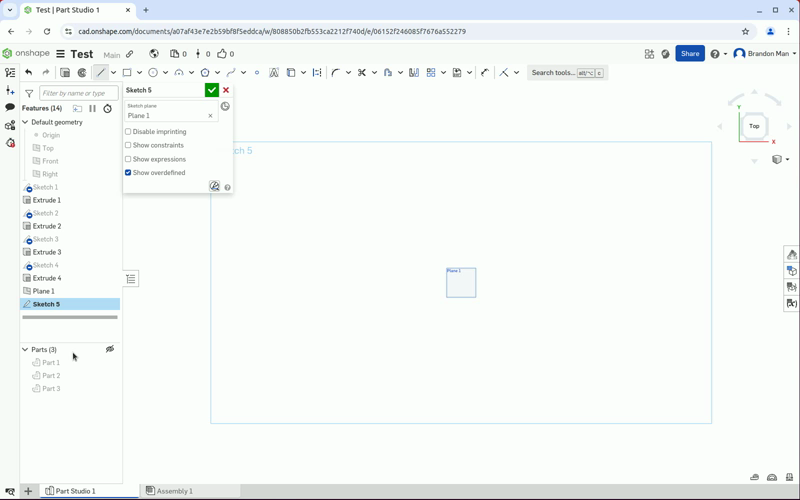
mouse_move(474, 280)
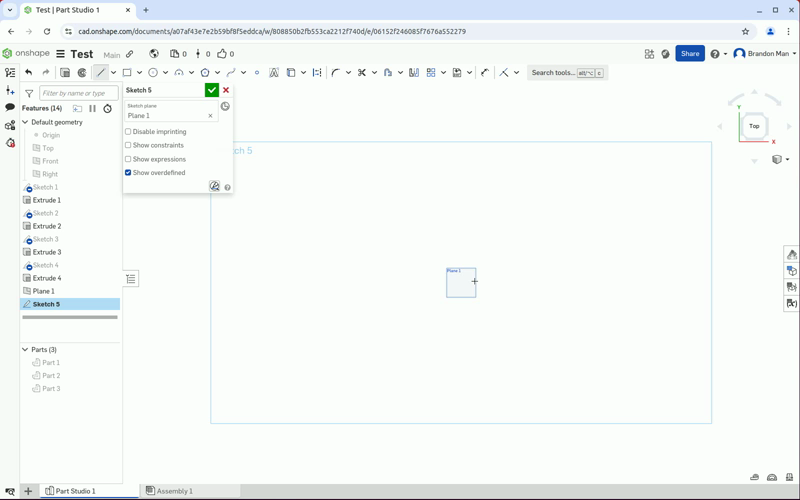
click(474, 280)
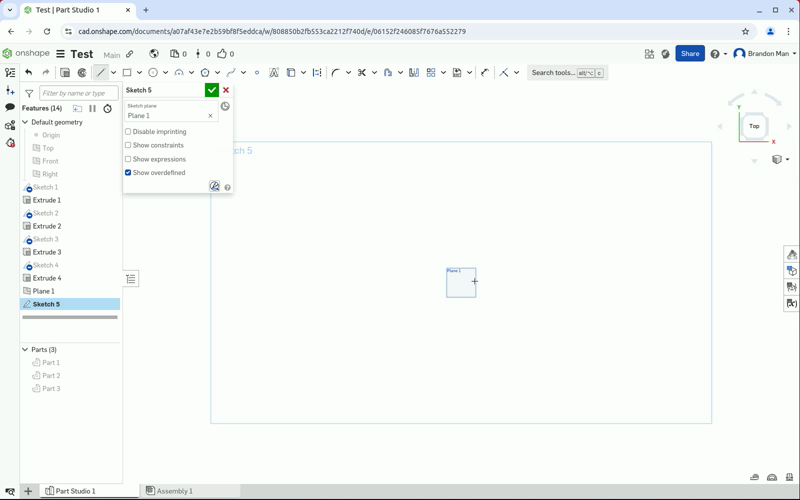
key_up(shift)
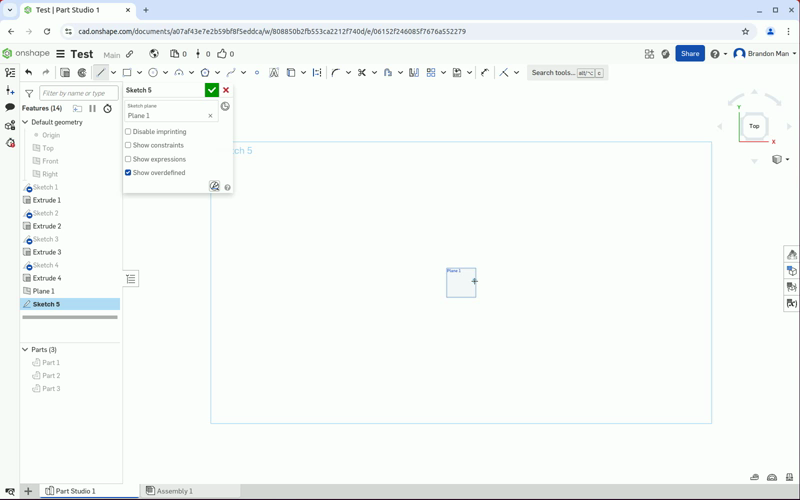
key_down(shift)
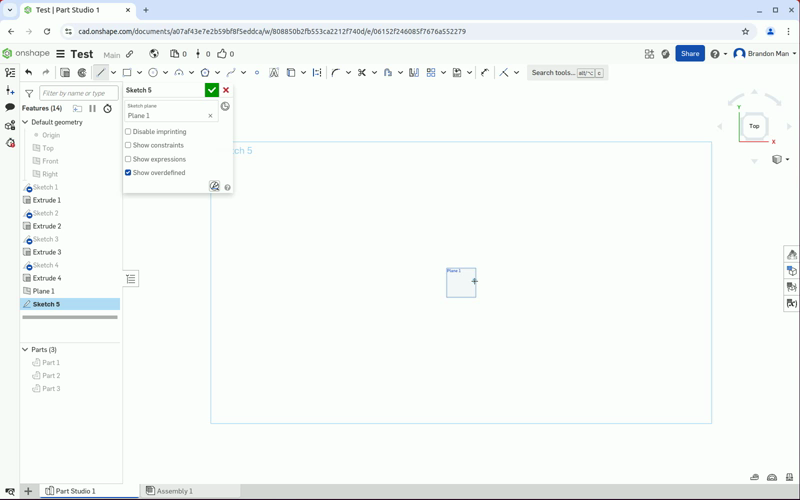
mouse_move(504, 280)
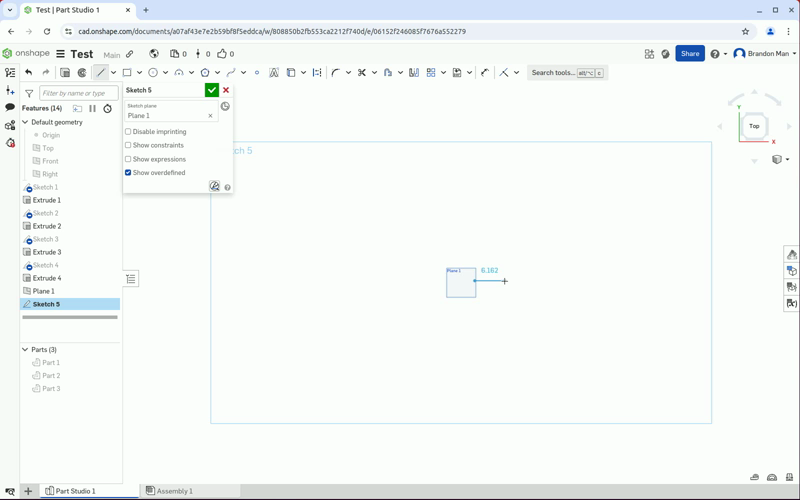
mouse_move(504, 280)
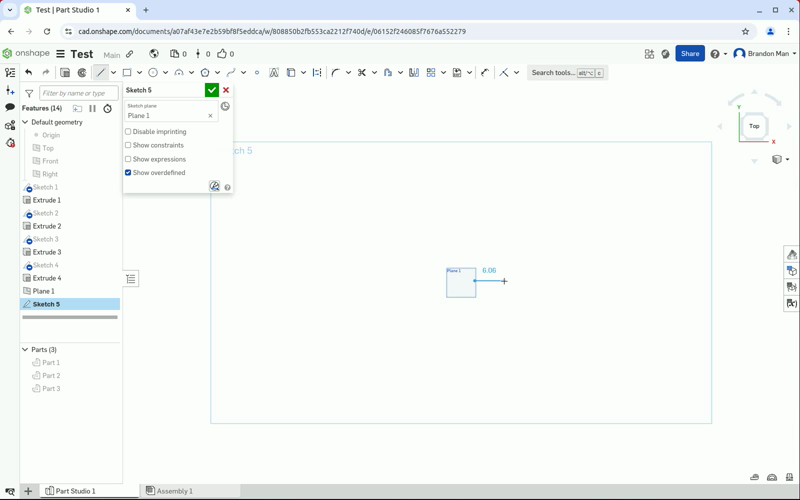
click(504, 280)
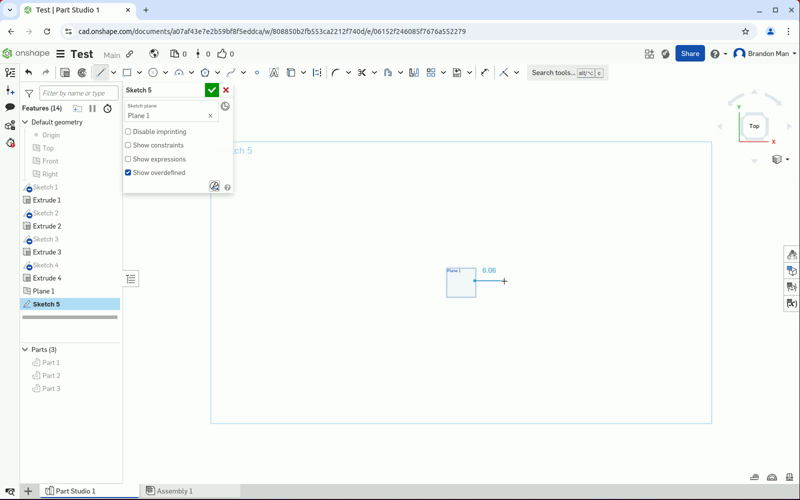
key_up(shift)
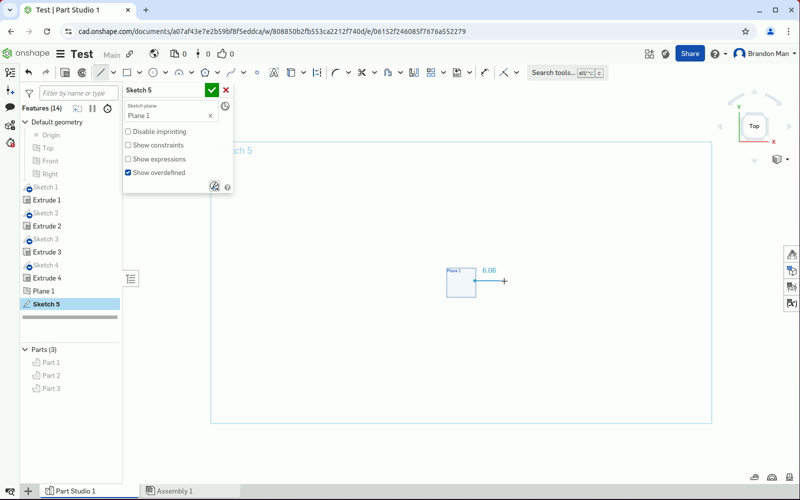
key_down(shift)
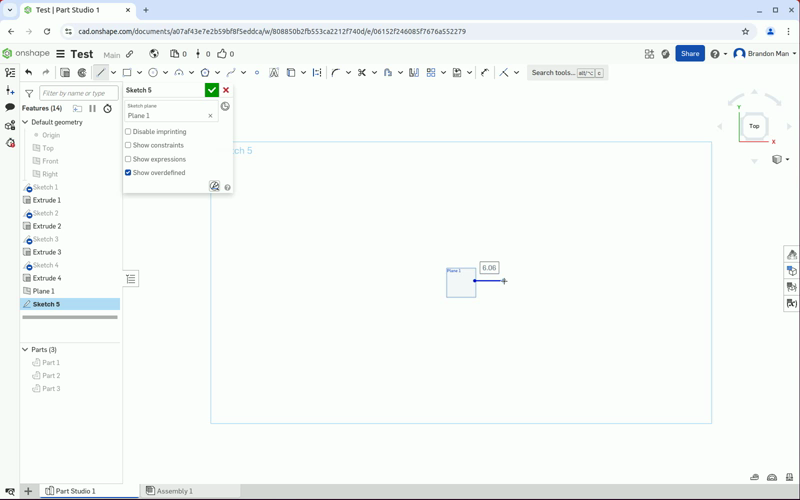
mouse_move(534, 280)
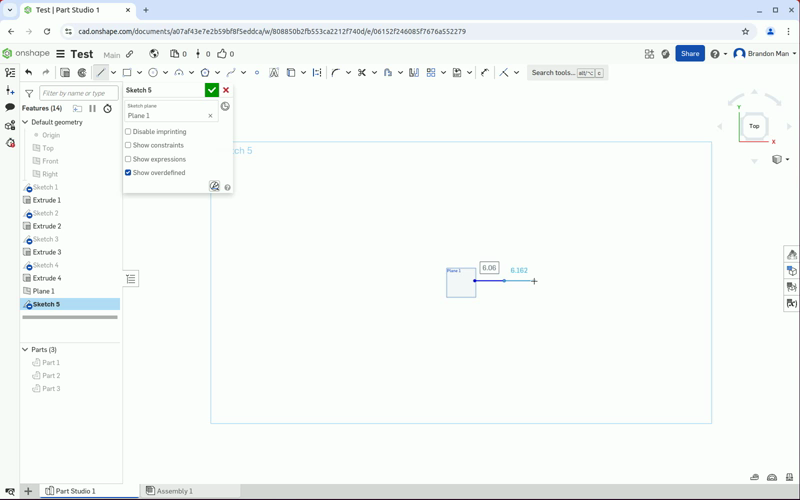
mouse_move(504, 273)
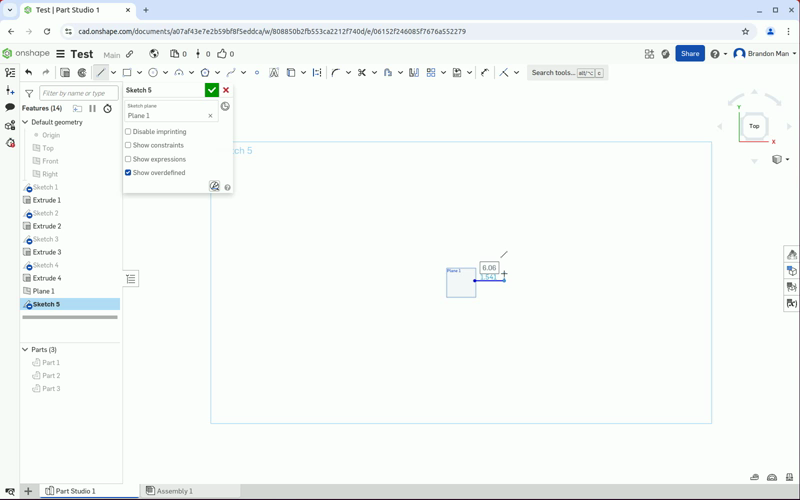
scroll(6)
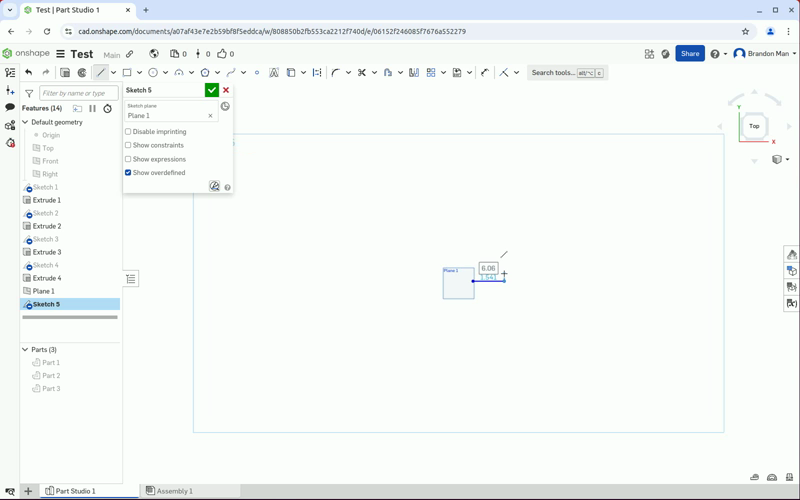
scroll(6)
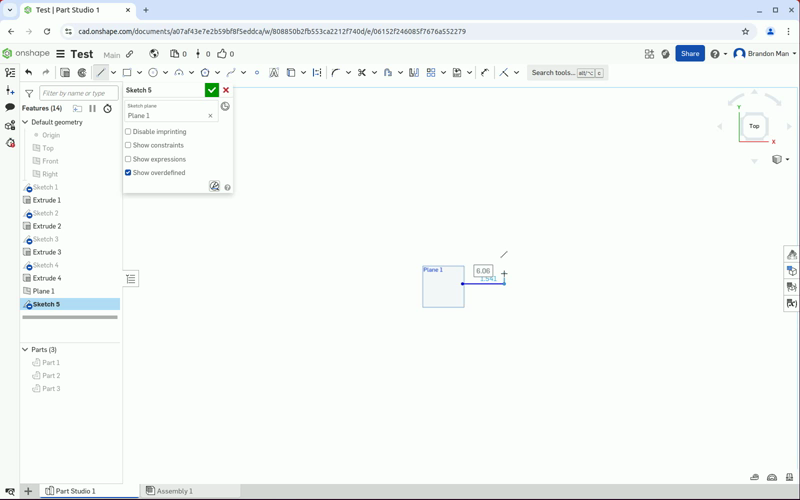
scroll(6)
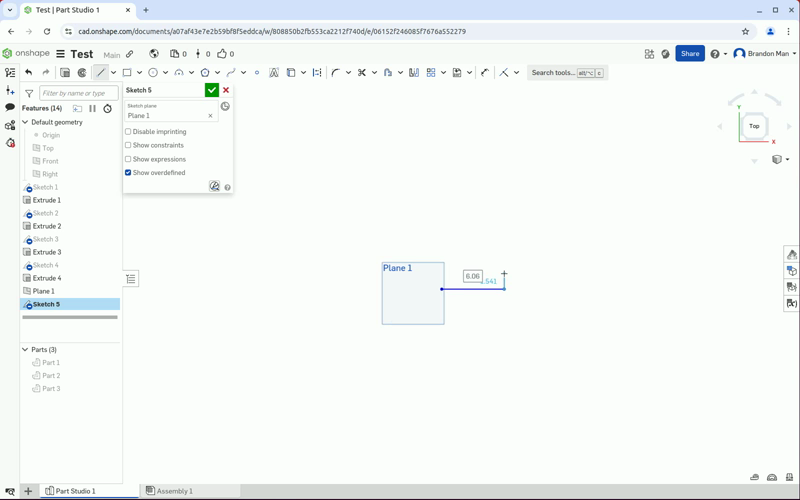
scroll(6)
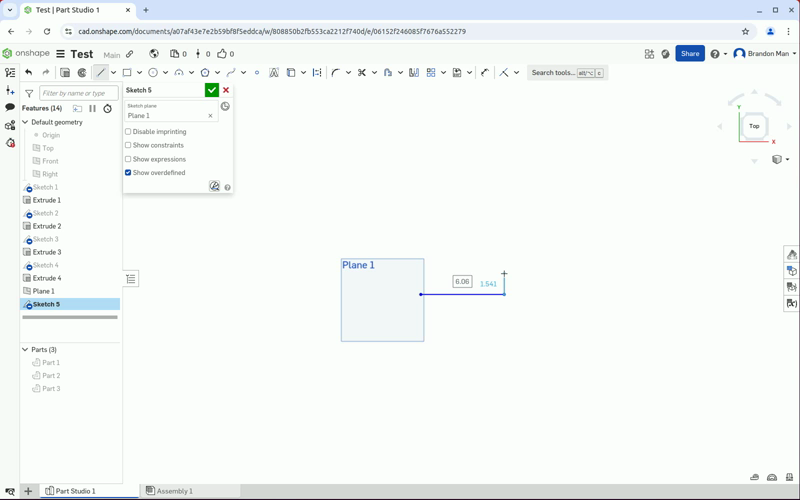
scroll(6)
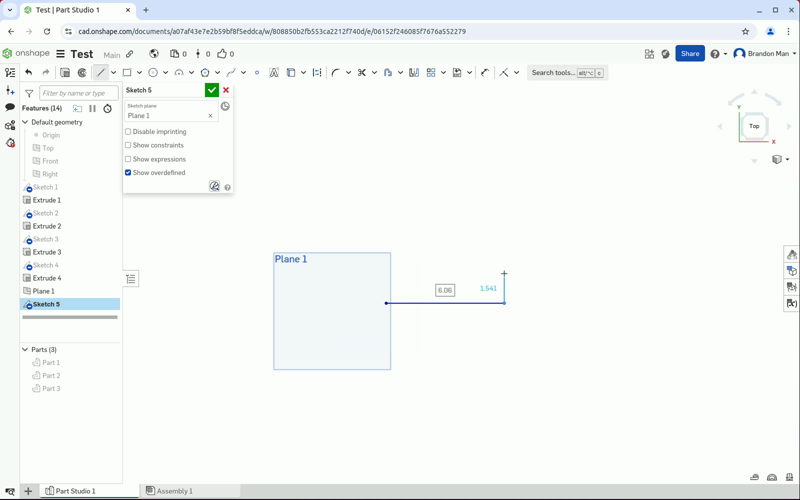
scroll(6)
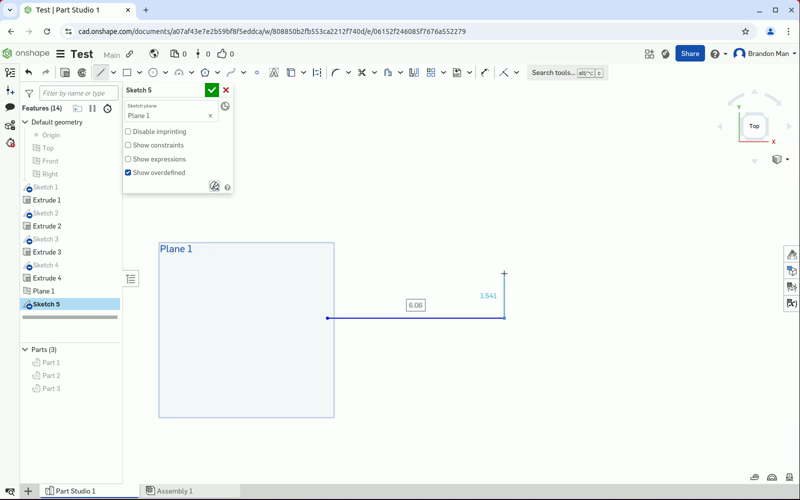
scroll(6)
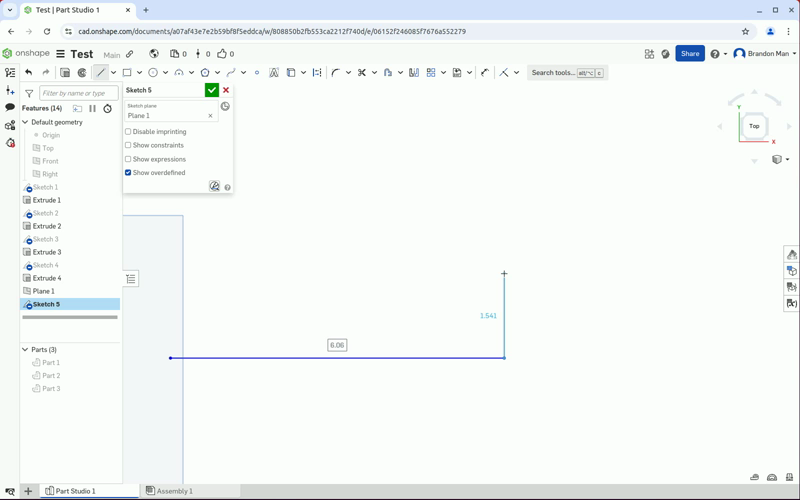
click(504, 273)
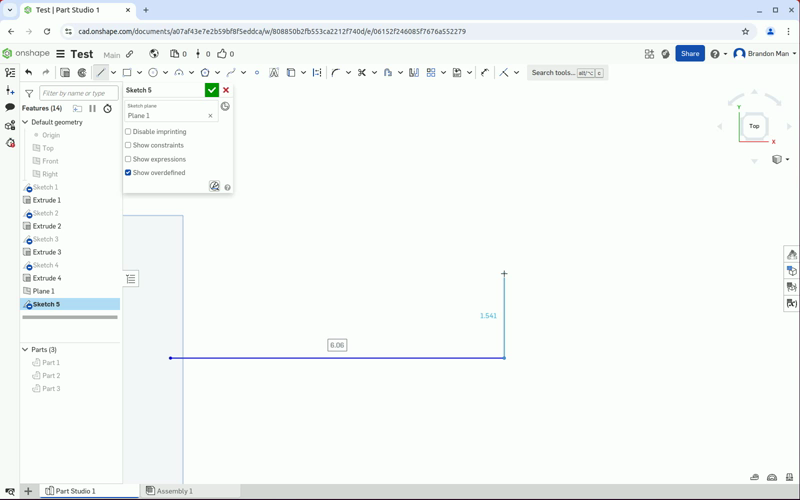
scroll(-6)
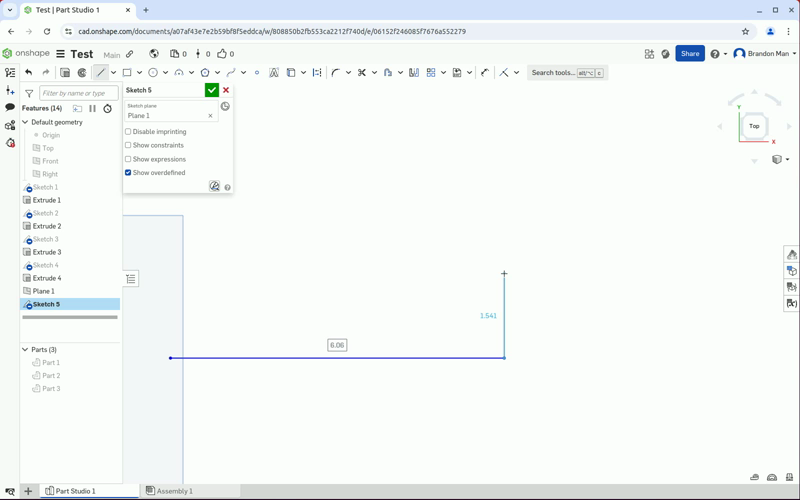
scroll(-6)
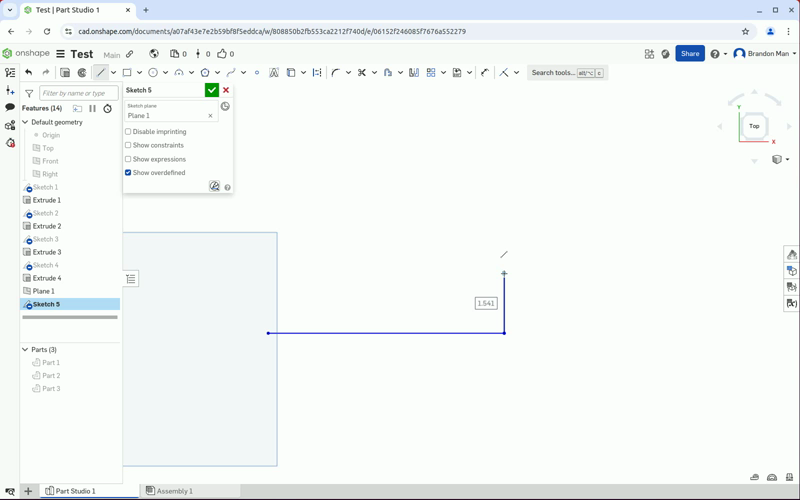
scroll(-6)
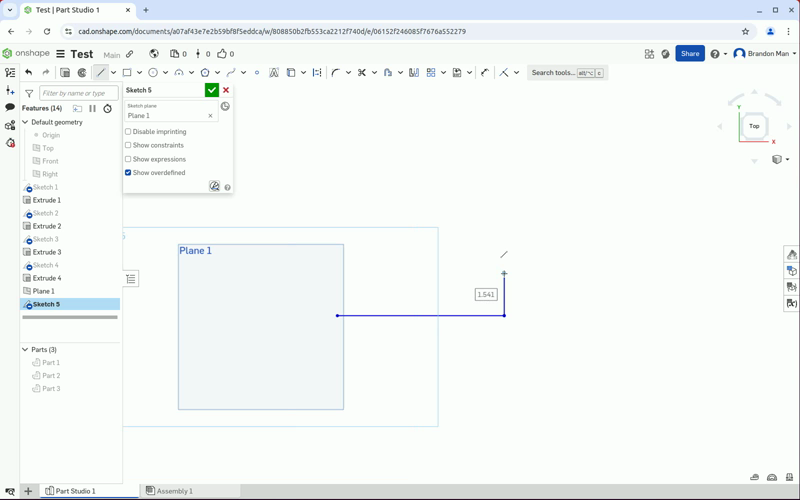
scroll(-6)
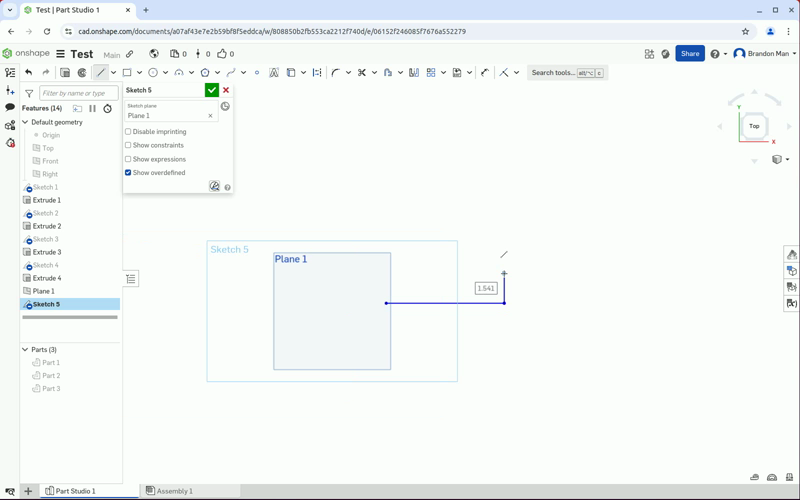
scroll(-6)
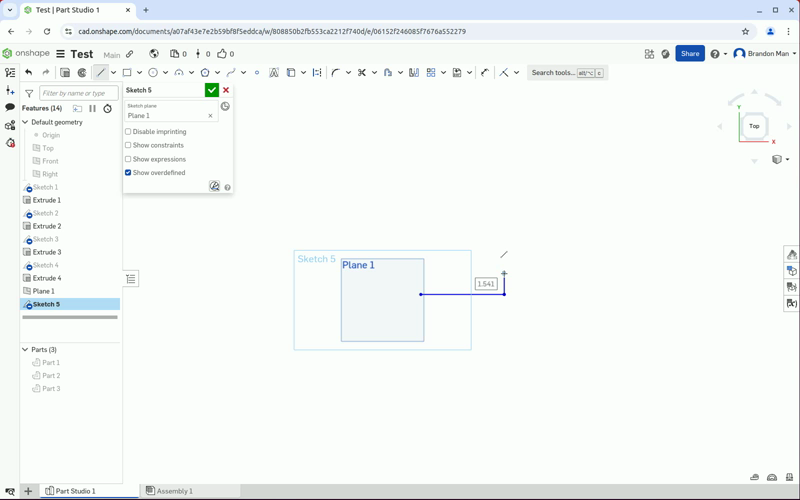
scroll(-6)
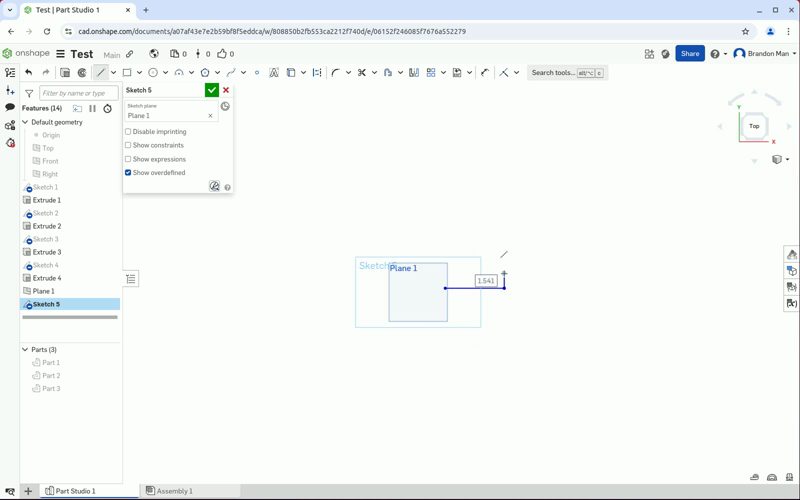
scroll(-6)
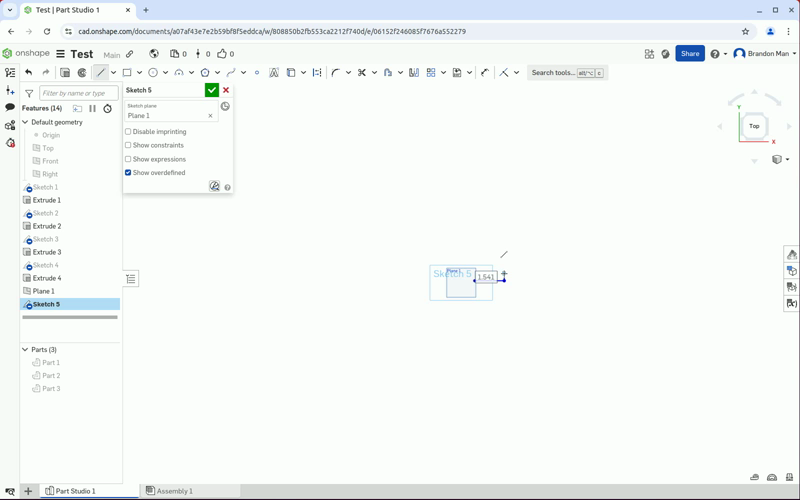
key_up(shift)
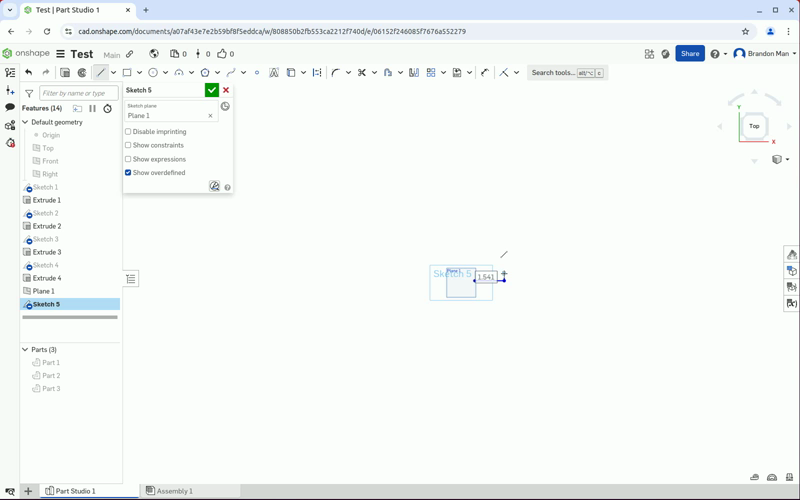
key_down(shift)
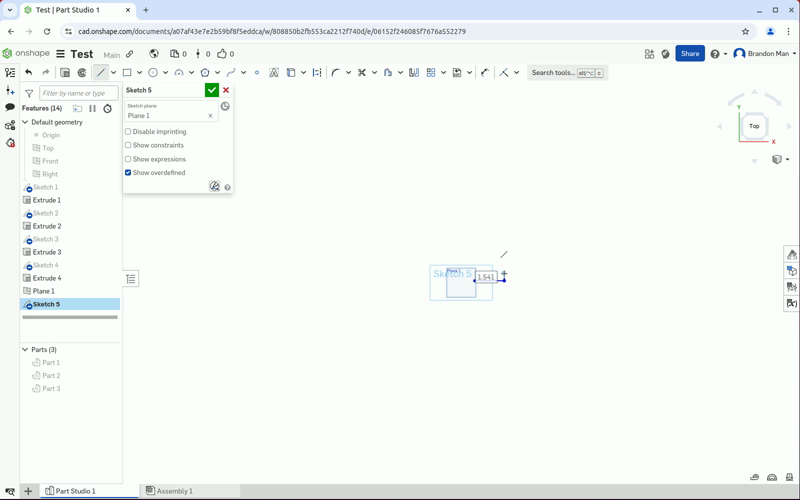
mouse_move(534, 273)
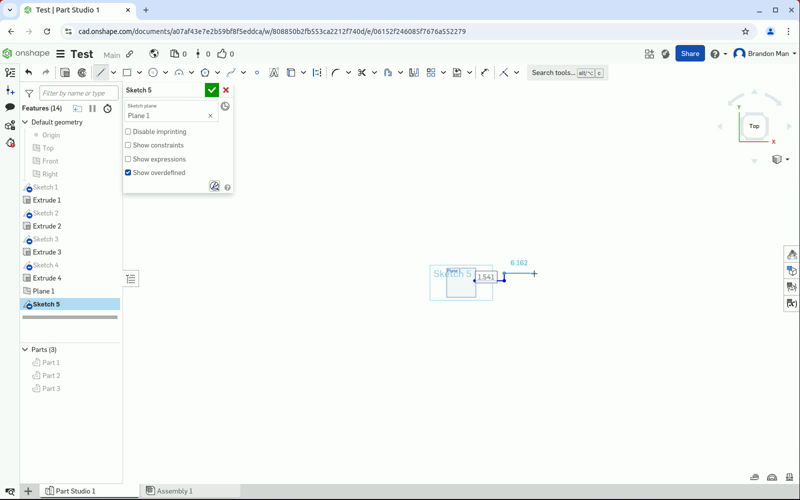
mouse_move(474, 273)
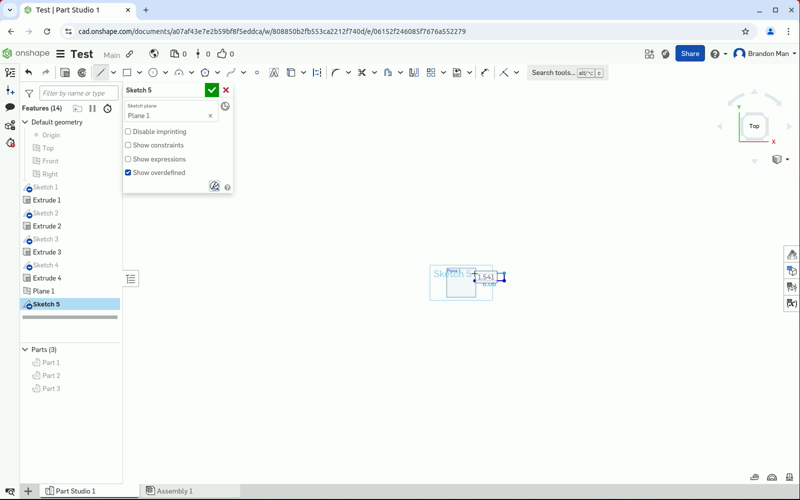
click(474, 273)
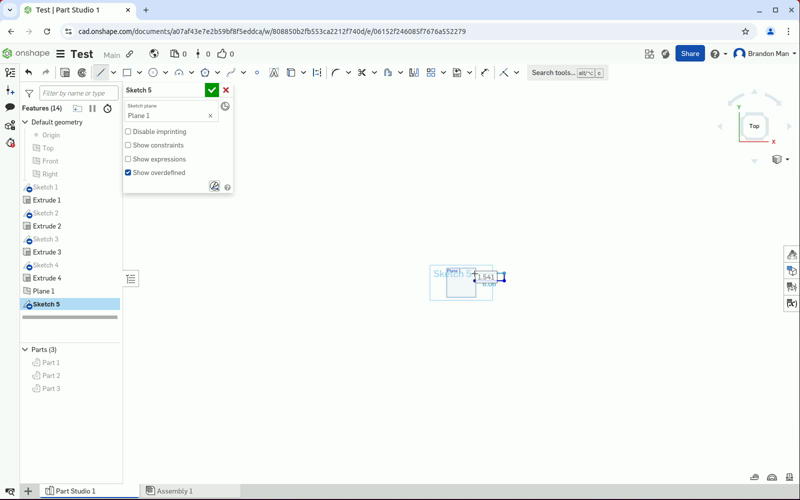
key_up(shift)
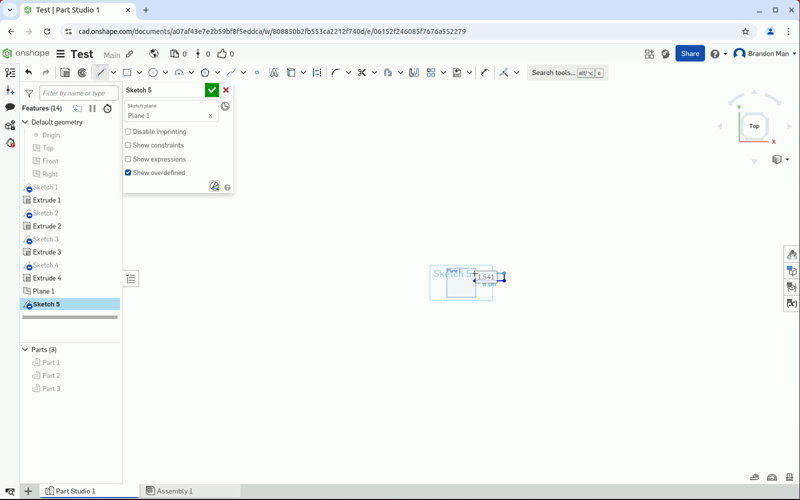
mouse_move(504, 273)
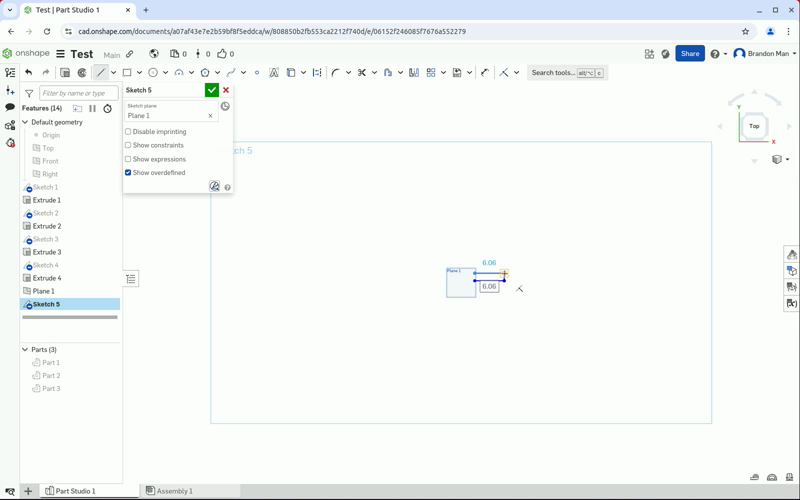
key_down(shift)
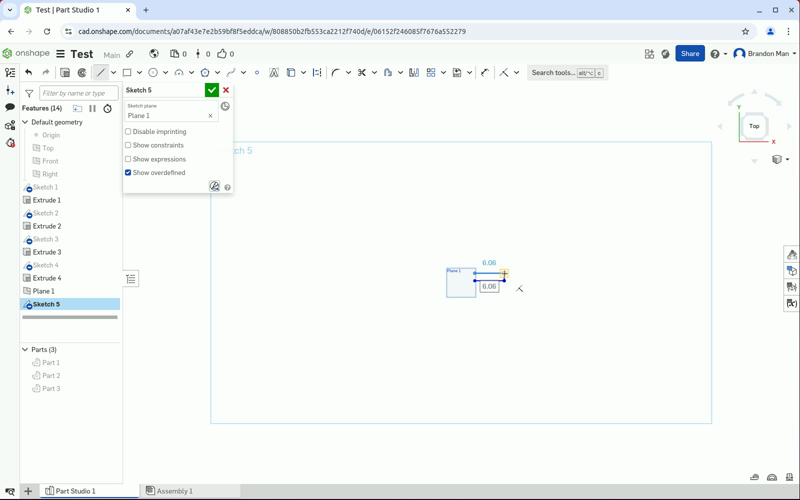
mouse_move(474, 280)
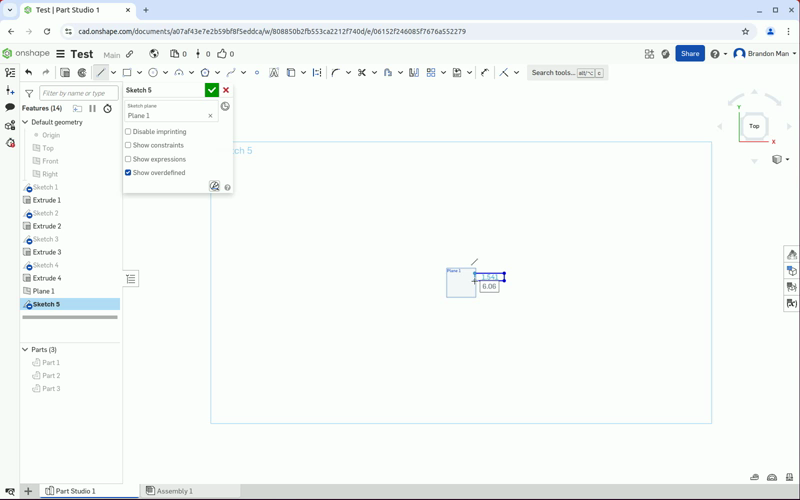
scroll(6)
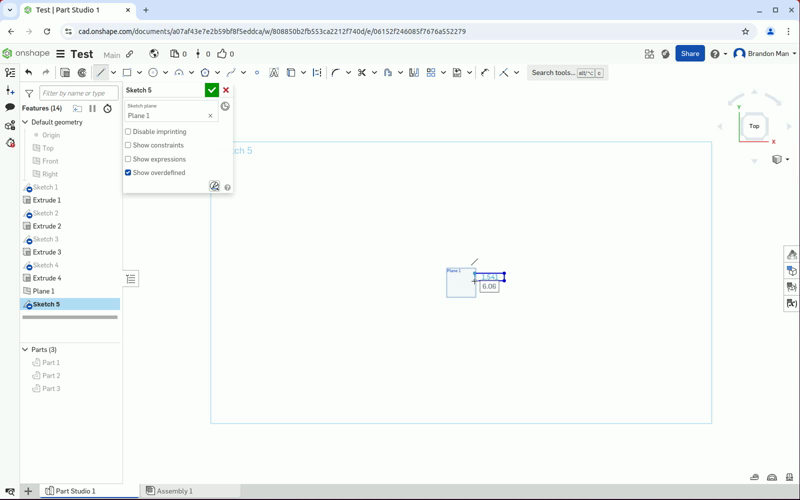
scroll(6)
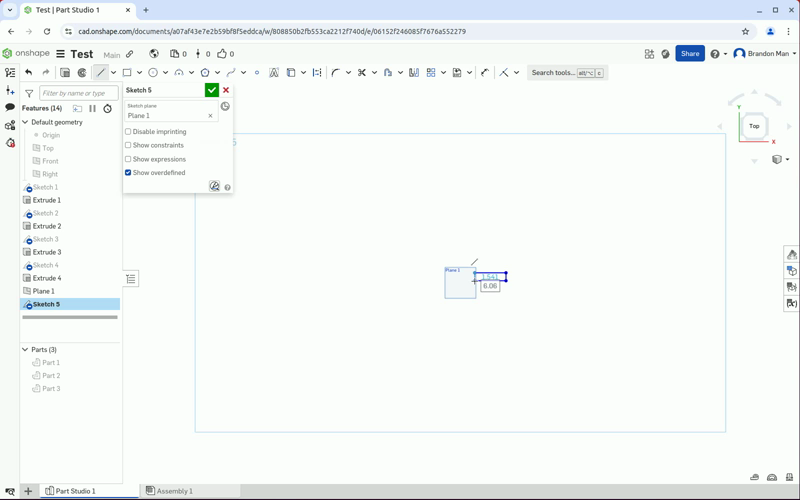
scroll(6)
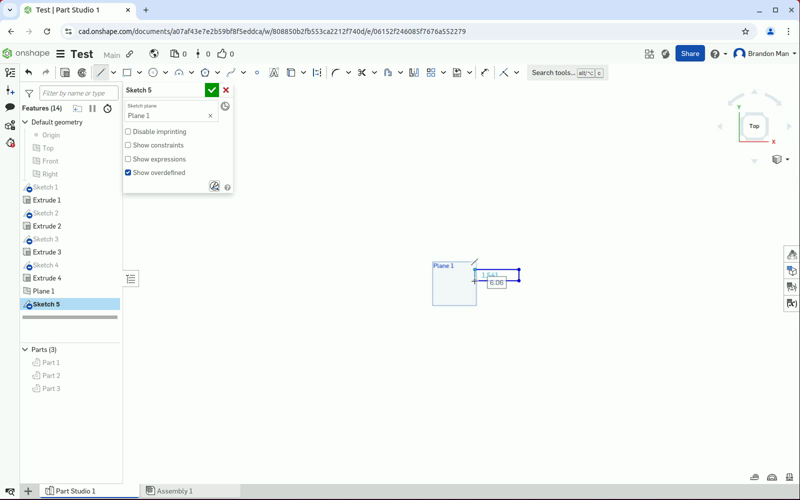
scroll(6)
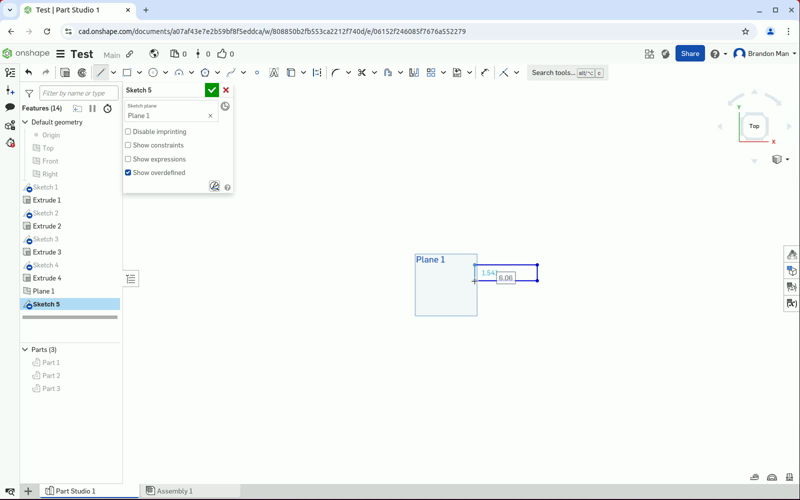
scroll(6)
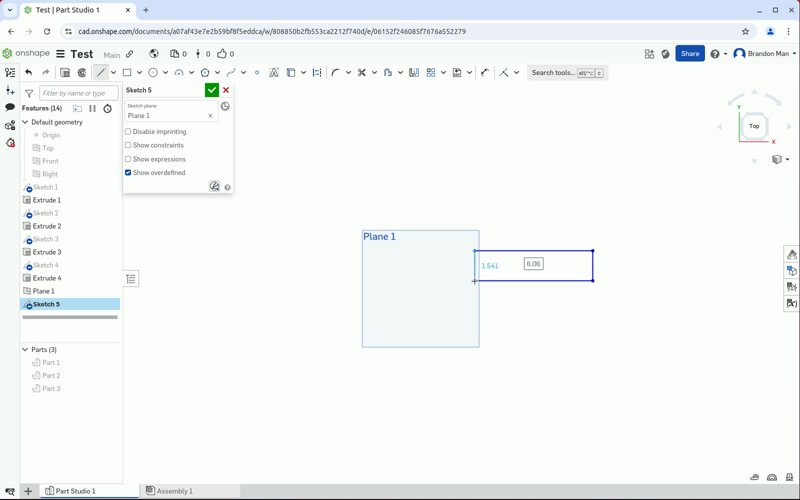
scroll(6)
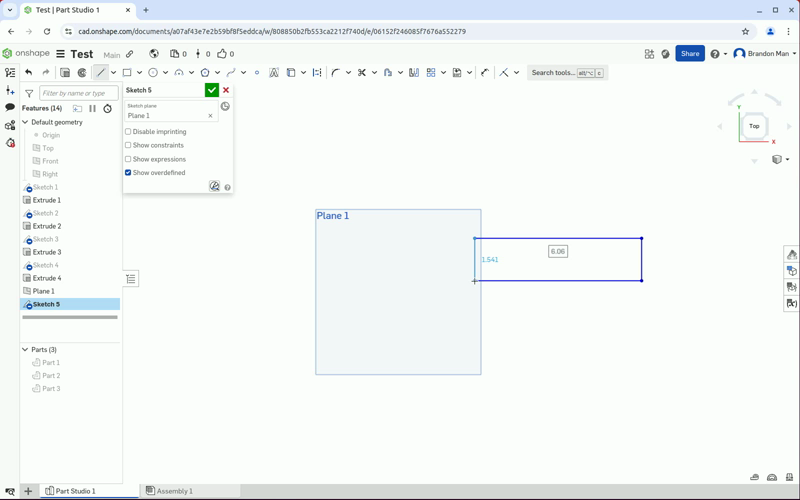
scroll(6)
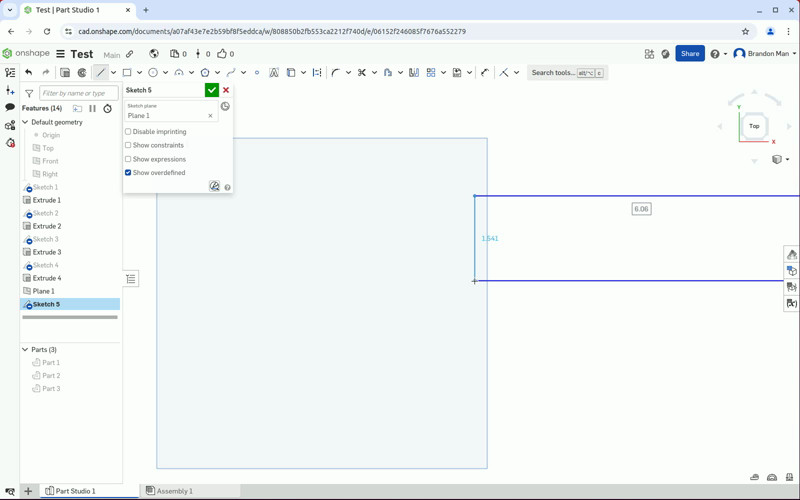
key_up(shift)
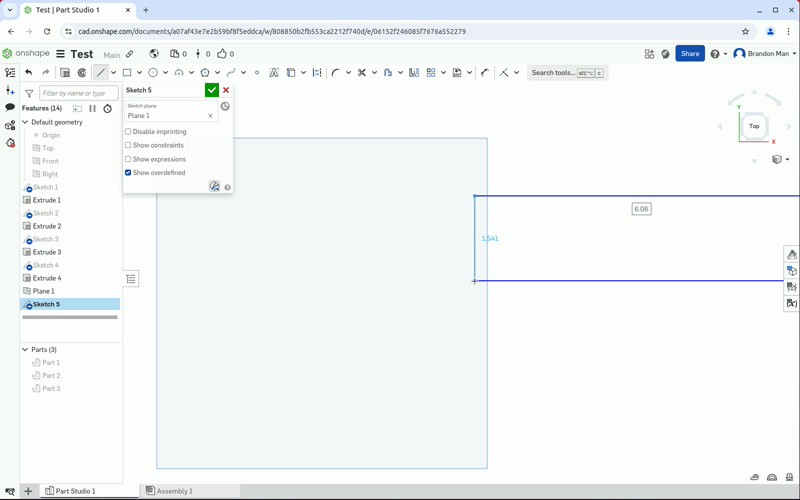
click(474, 280)
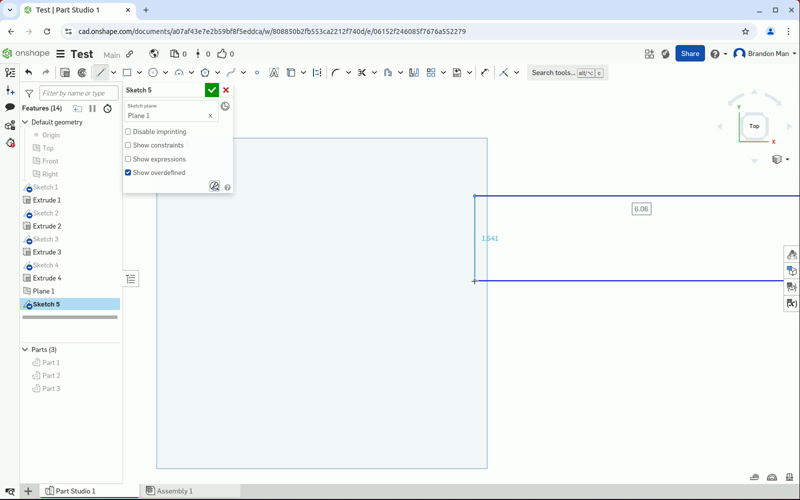
scroll(-6)
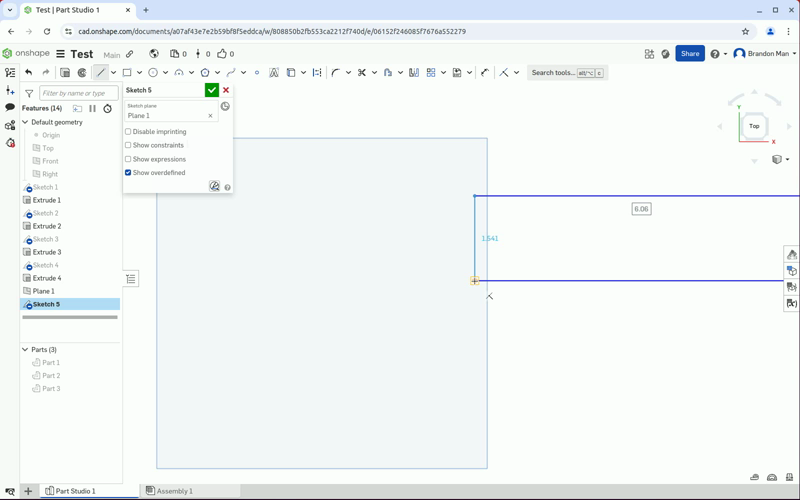
scroll(-6)
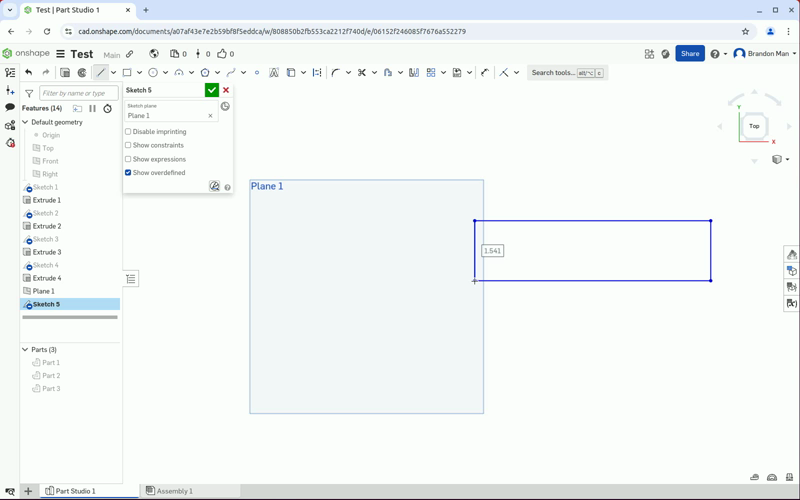
scroll(-6)
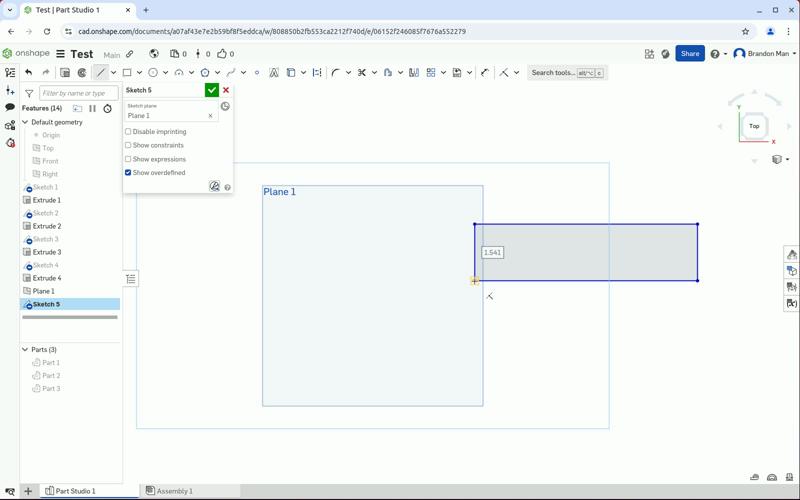
scroll(-6)
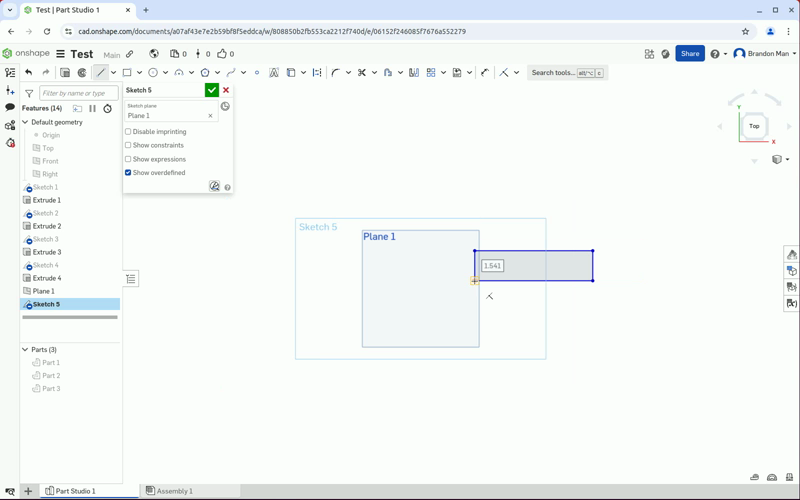
scroll(-6)
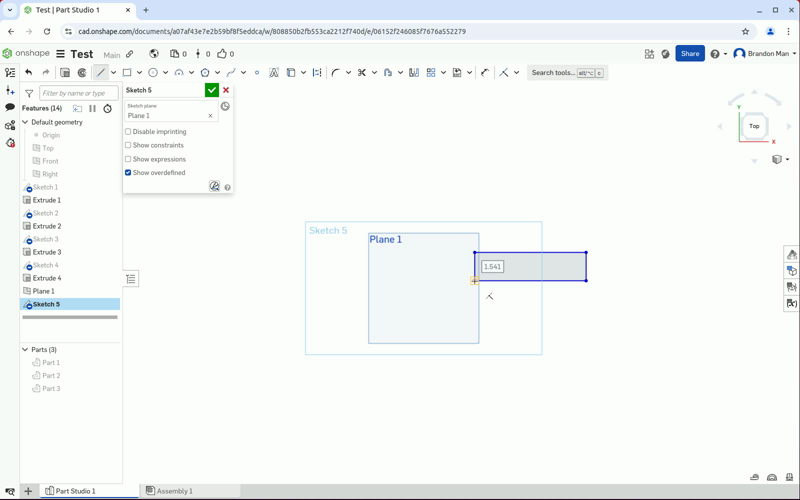
scroll(-6)
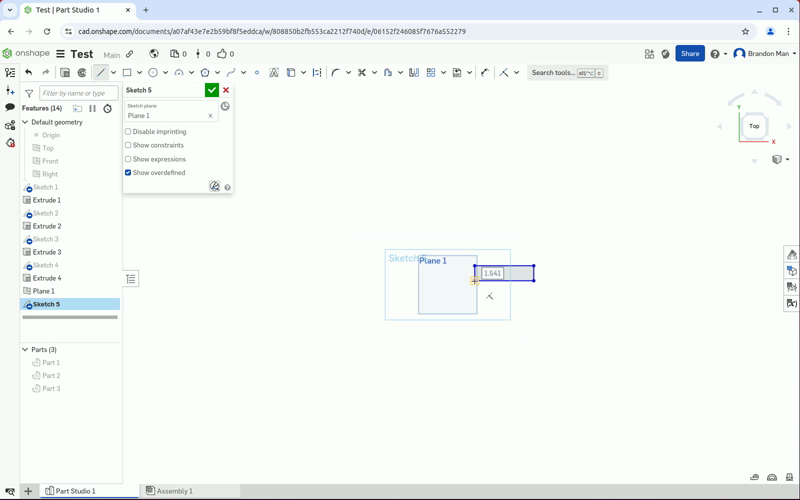
scroll(-6)
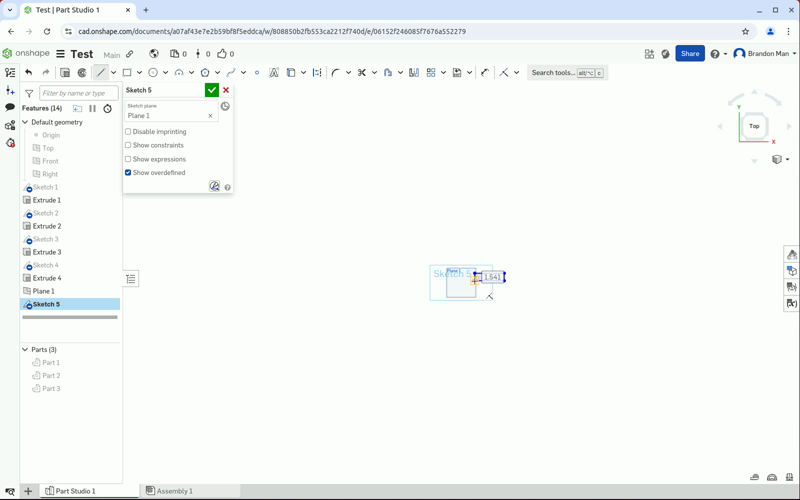
key(esc)
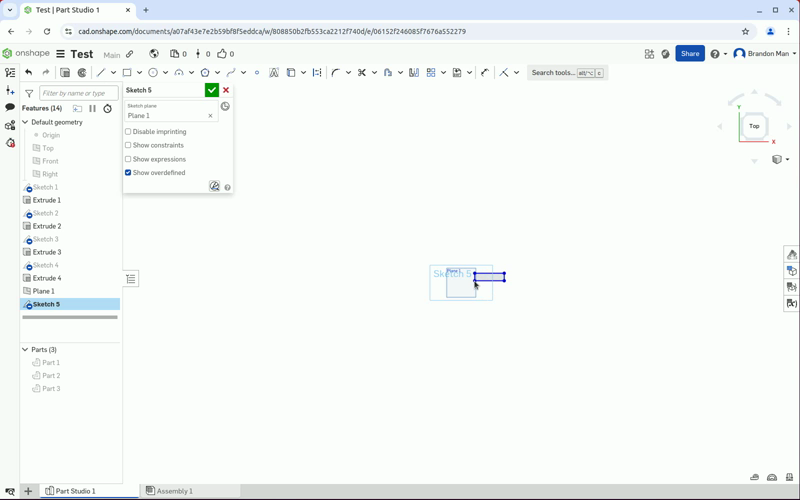
mouse_move(489, 278)
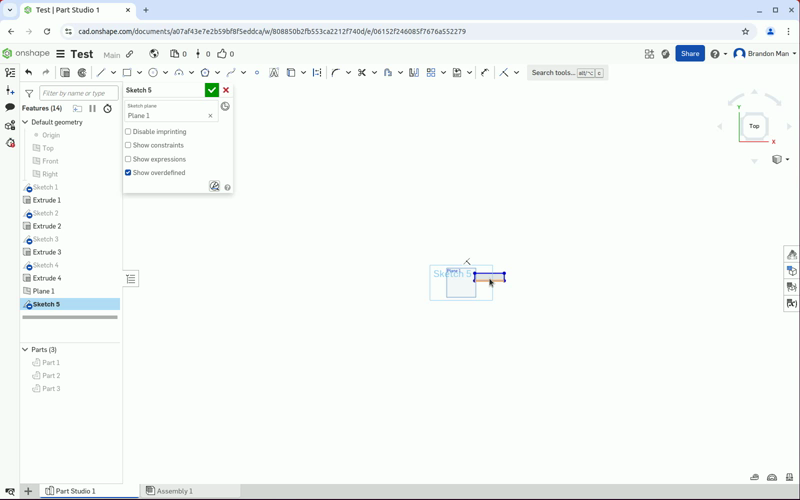
scroll(6)
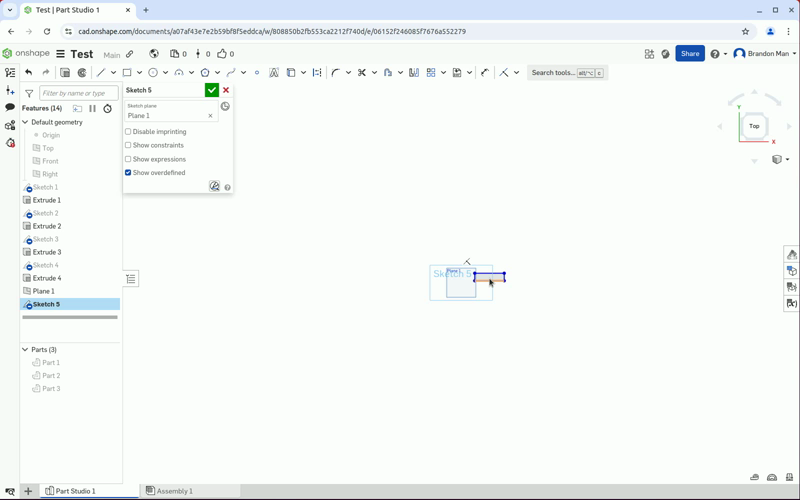
scroll(6)
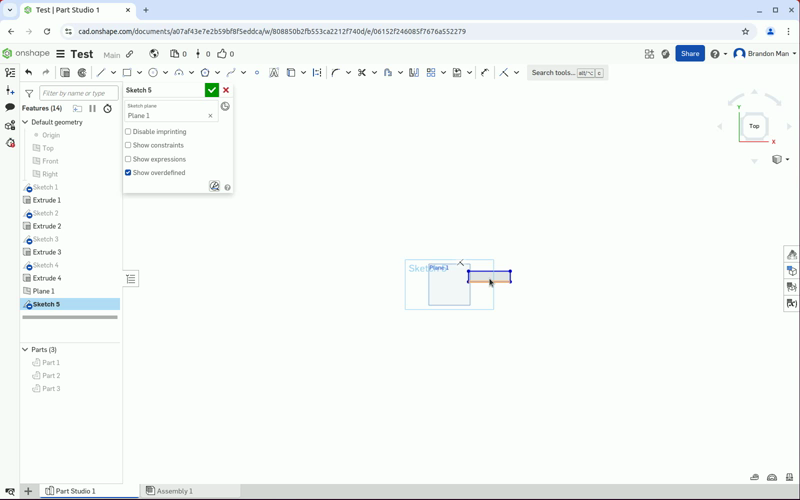
scroll(6)
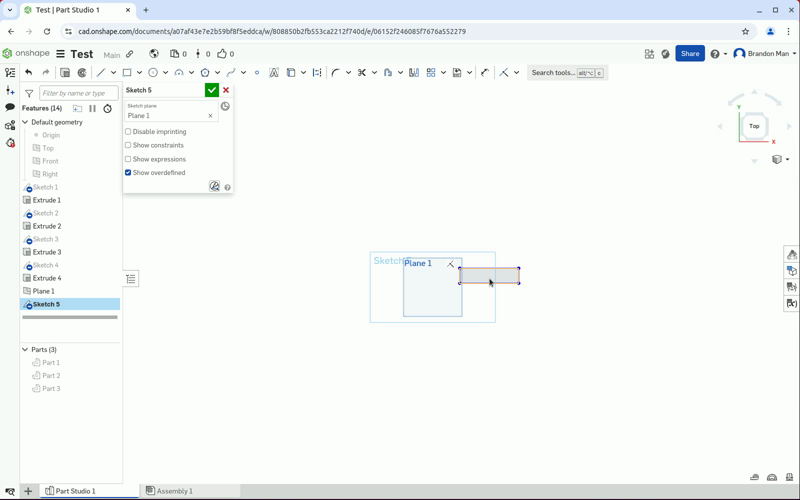
scroll(6)
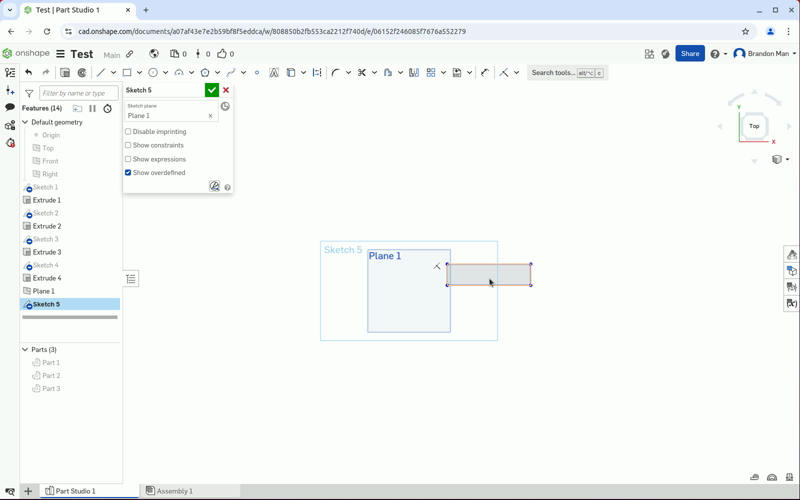
scroll(6)
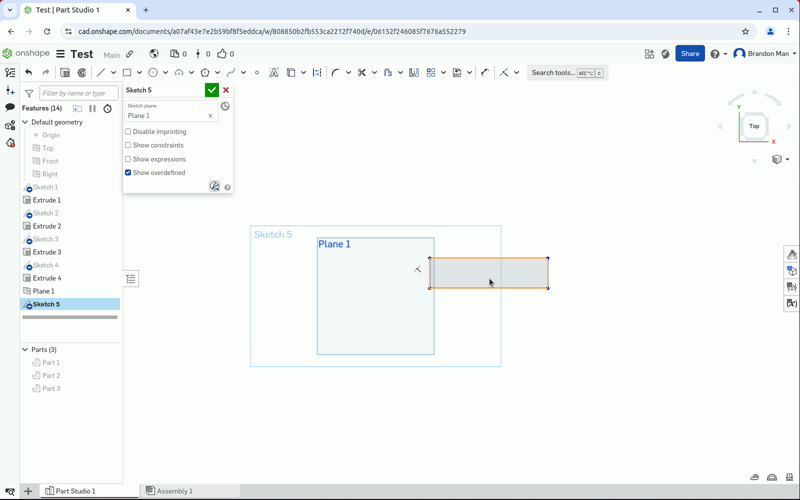
scroll(6)
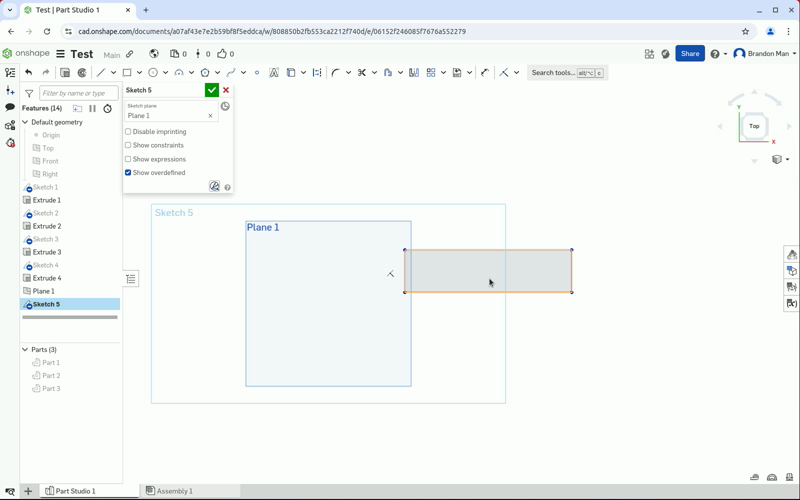
scroll(6)
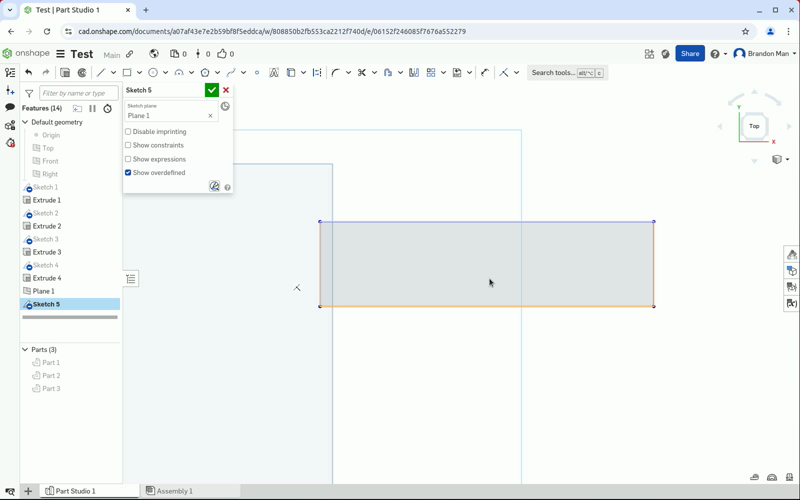
click(489, 278)
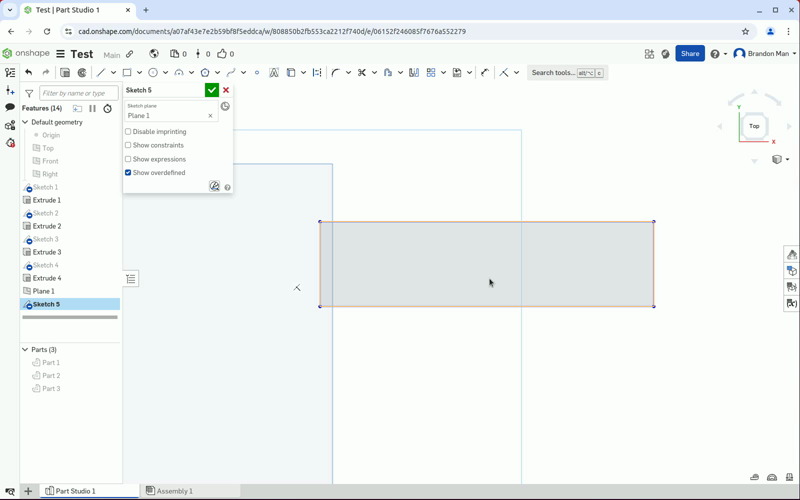
scroll(-6)
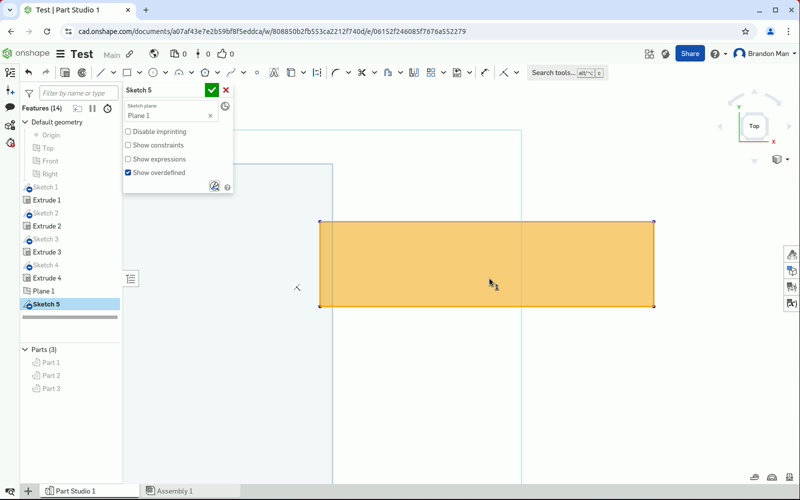
scroll(-6)
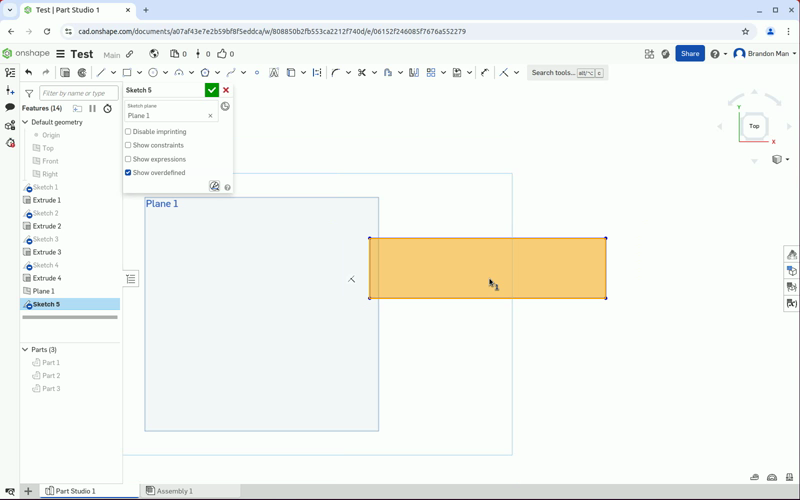
scroll(-6)
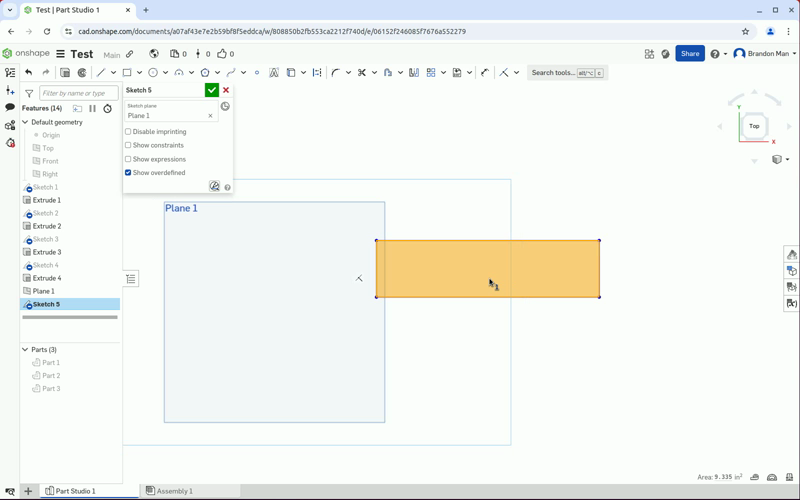
scroll(-6)
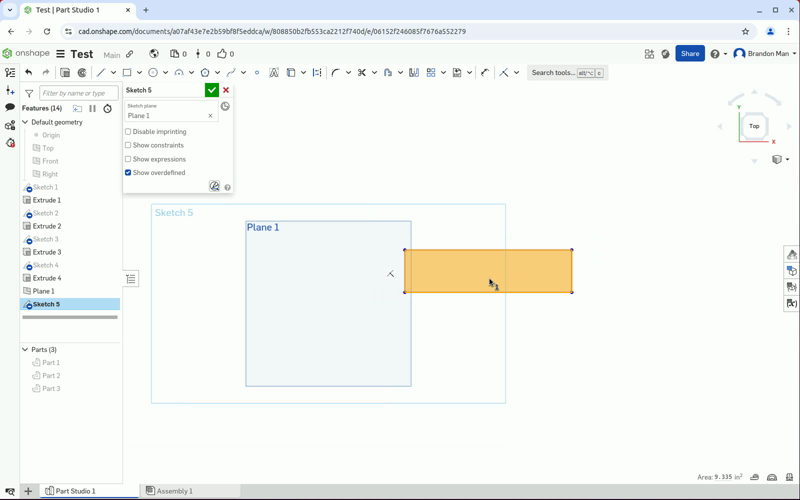
scroll(-6)
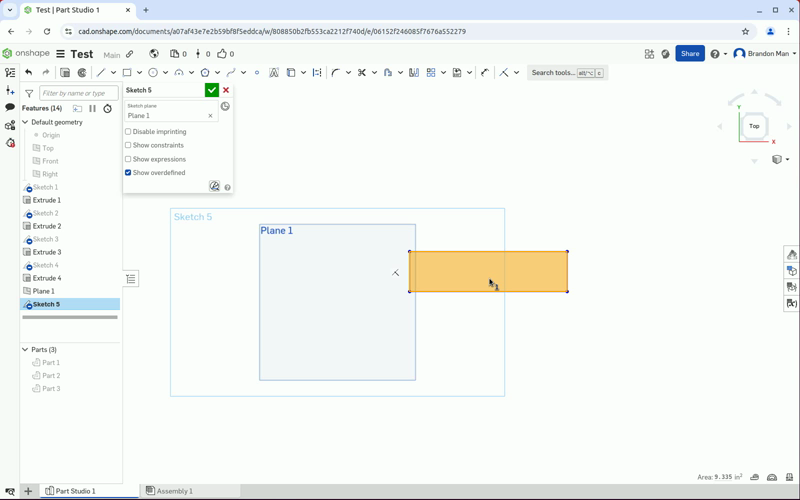
scroll(-6)
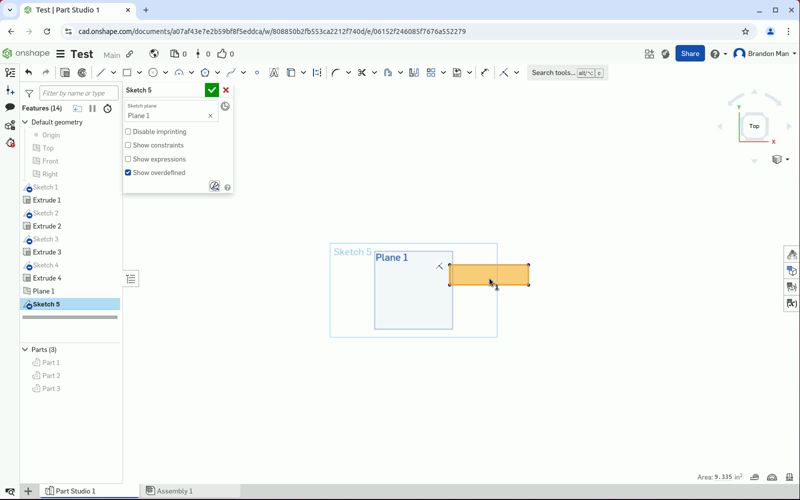
scroll(-6)
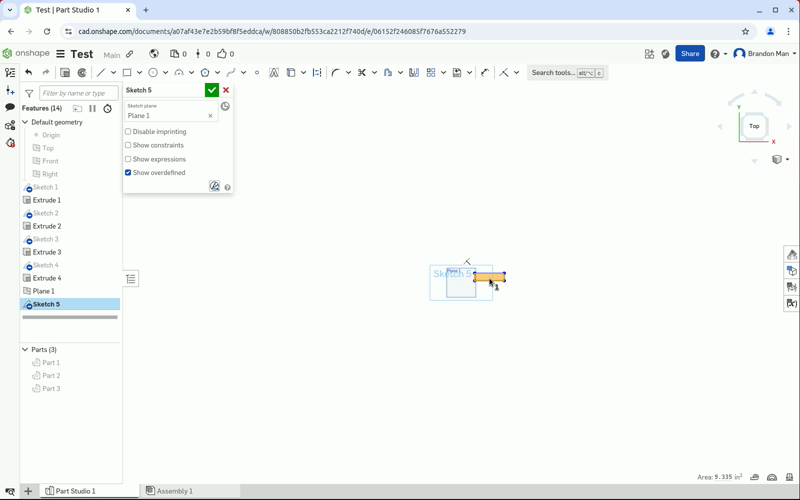
mouse_move(73, 352)
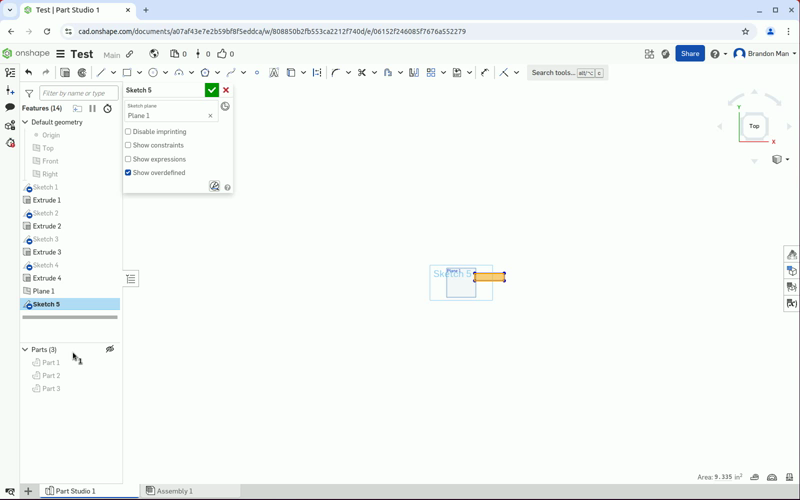
key(shift+y)
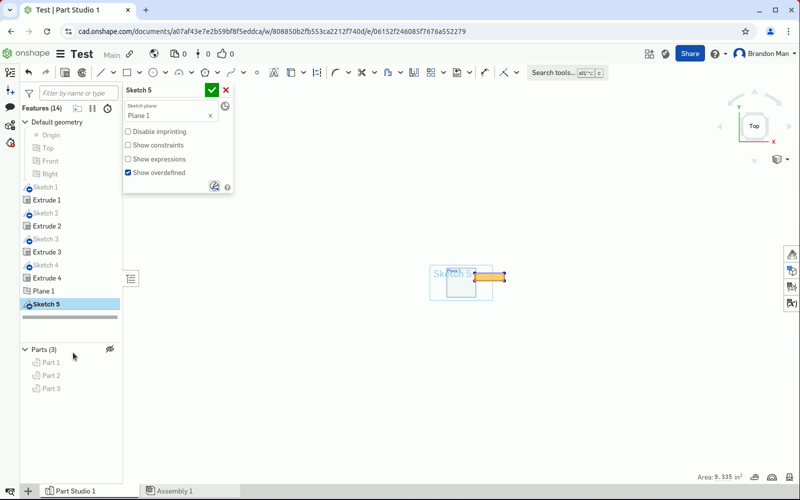
key(shift+e)
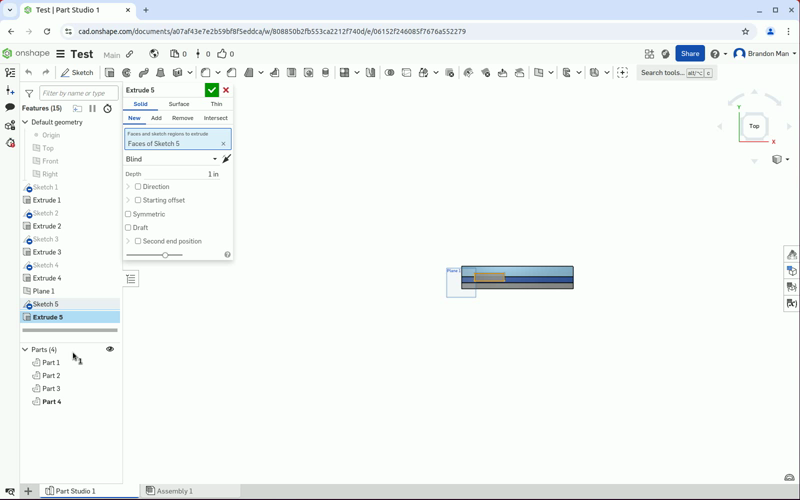
mouse_move(143, 106)
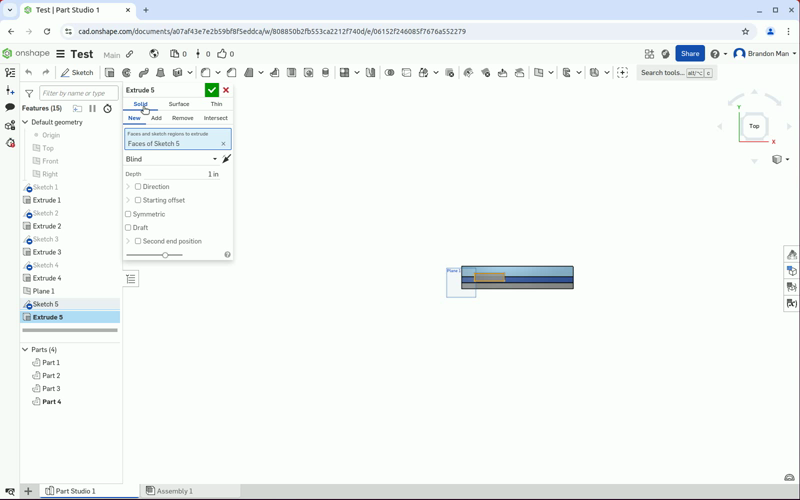
click(143, 106)
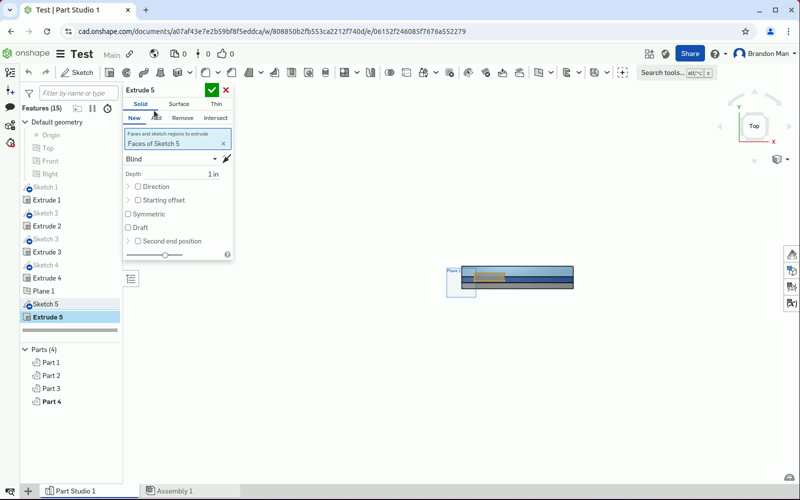
mouse_move(186, 120)
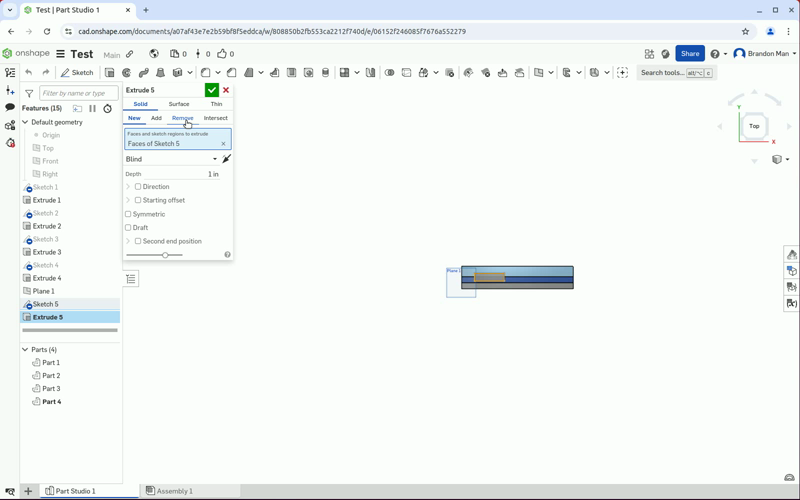
click(186, 120)
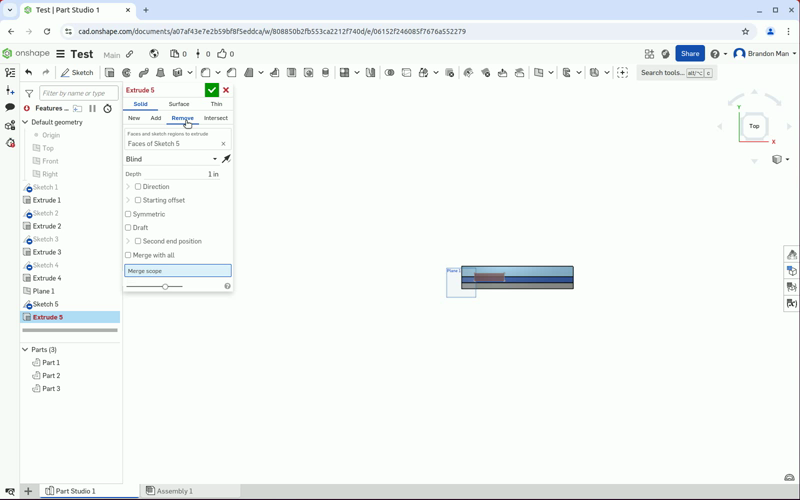
key(tab, 4)
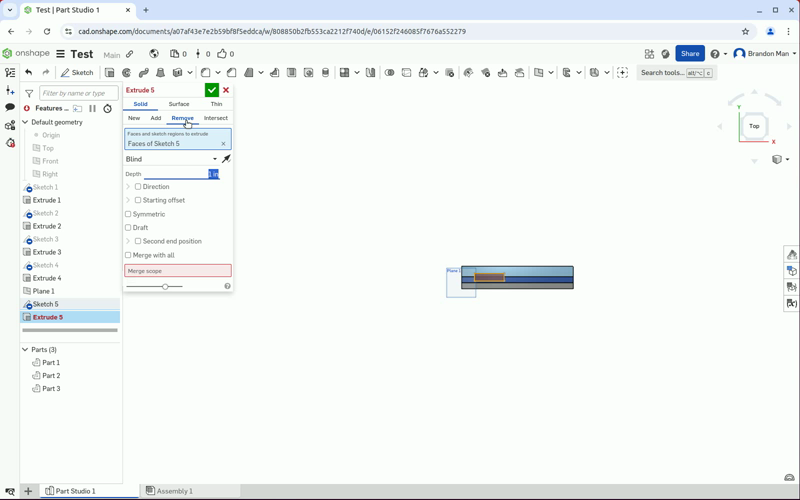
text(3.851)
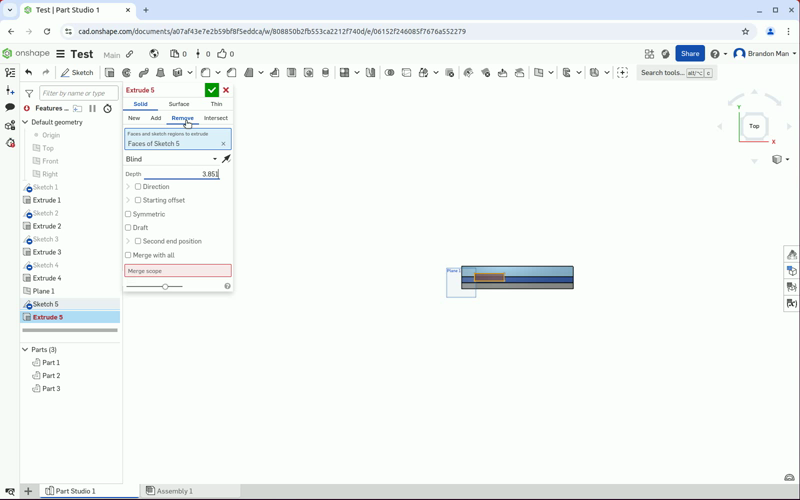
key(tab, 6)
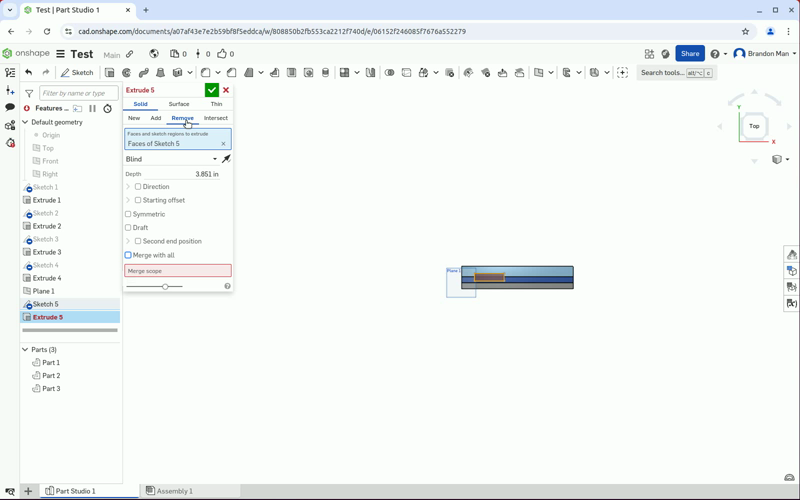
key(space)
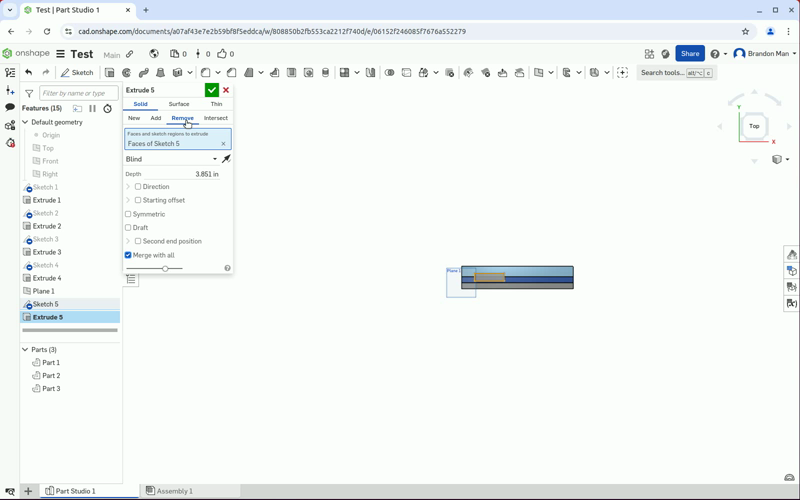
key(enter)
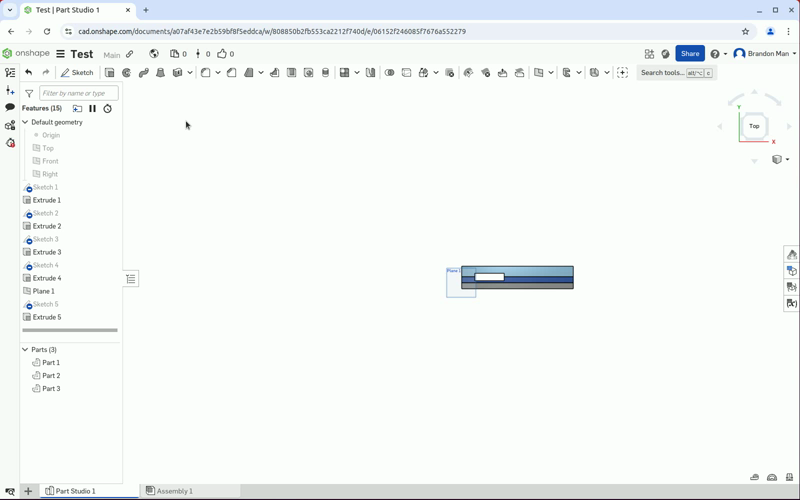
key(shift+h)
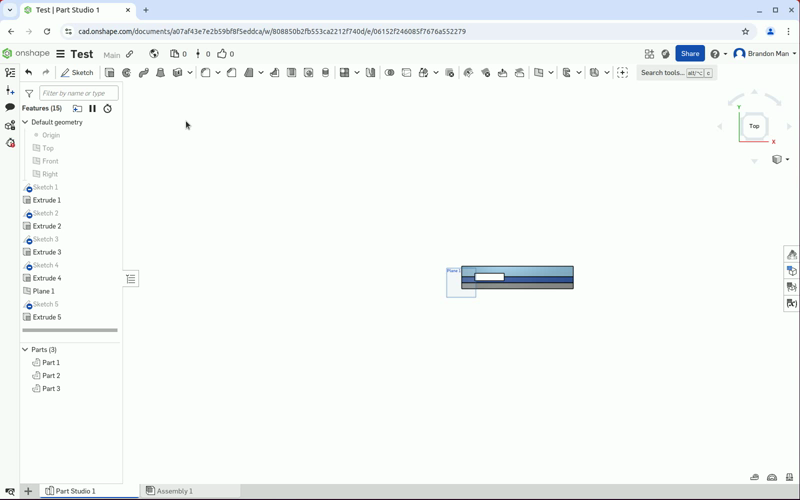
key(shift+h)
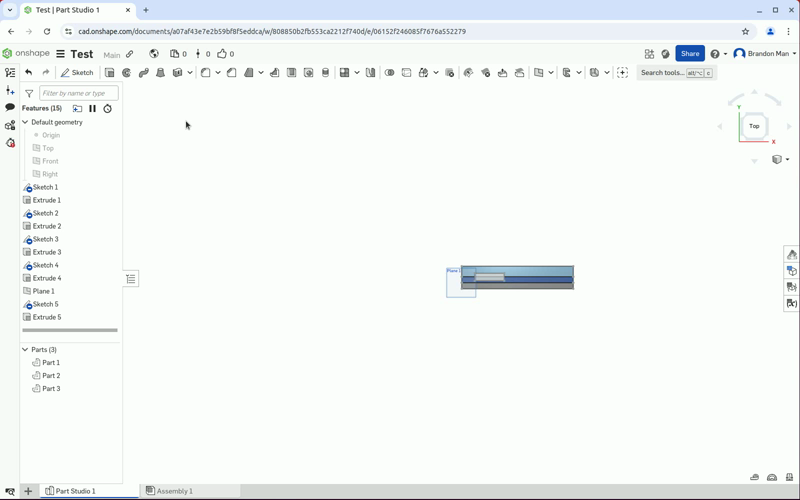
key(shift+7)
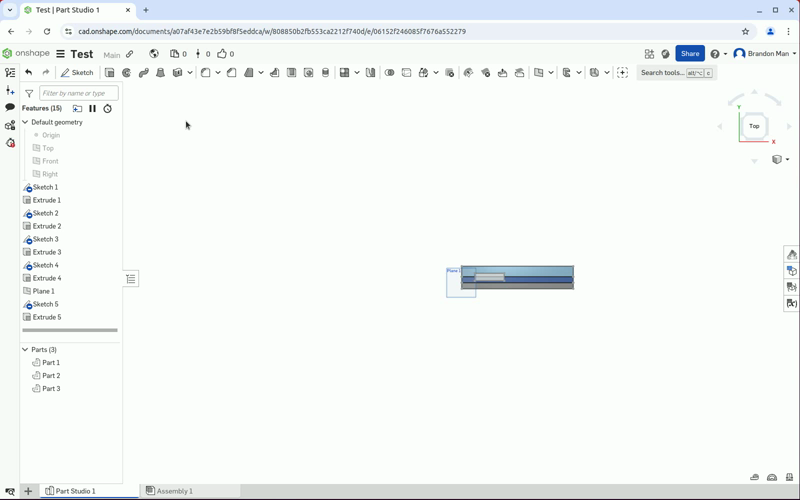
key(up, 3)
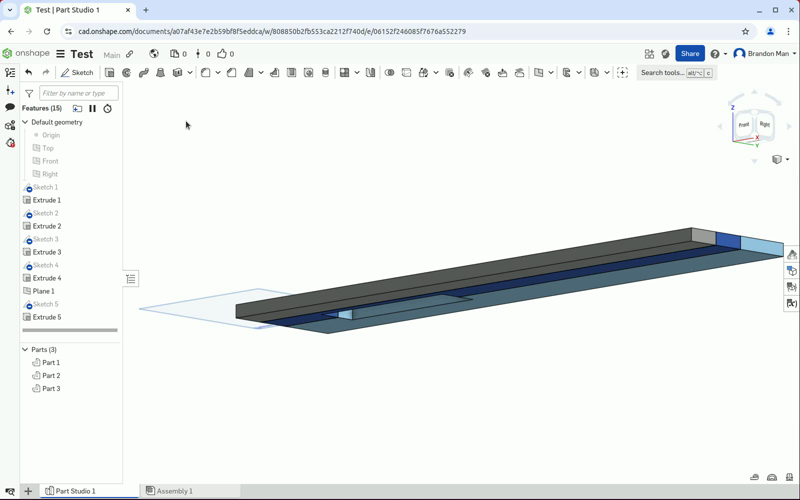
key(left, 3)
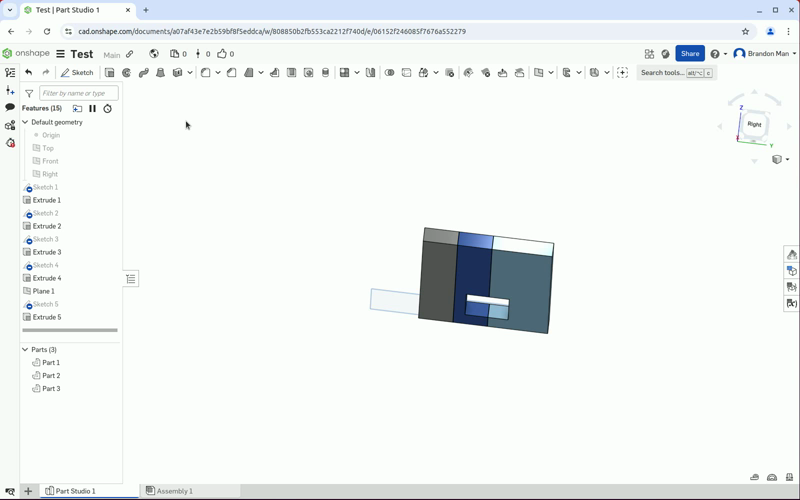
key(right, 3)
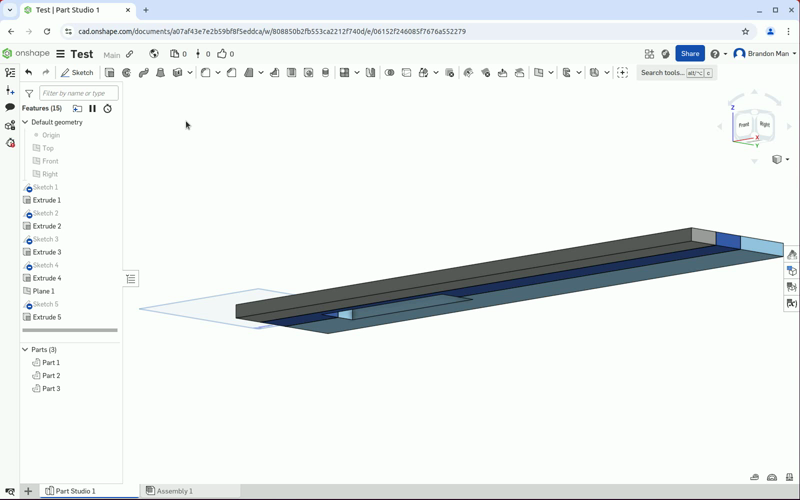
key(down, 3)
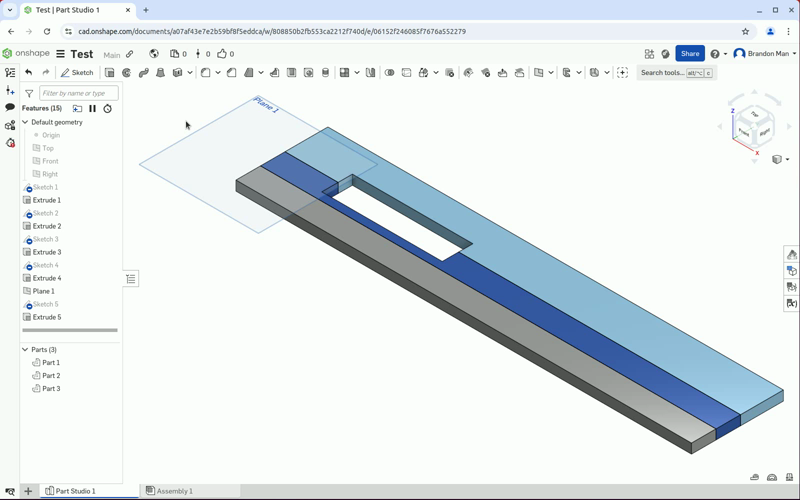
mouse_move(73, 189)
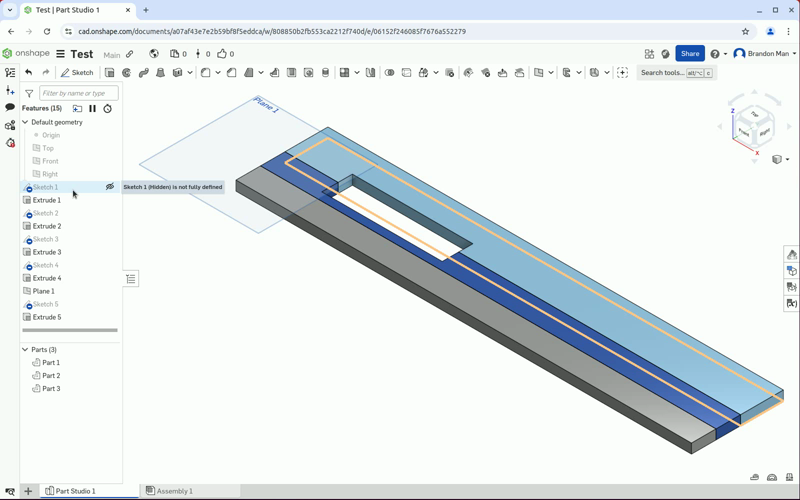
click(73, 189)